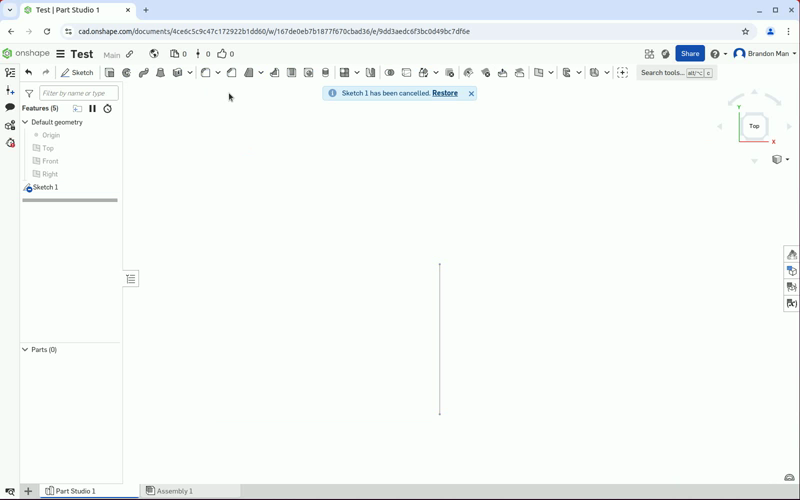
key(shift+h)
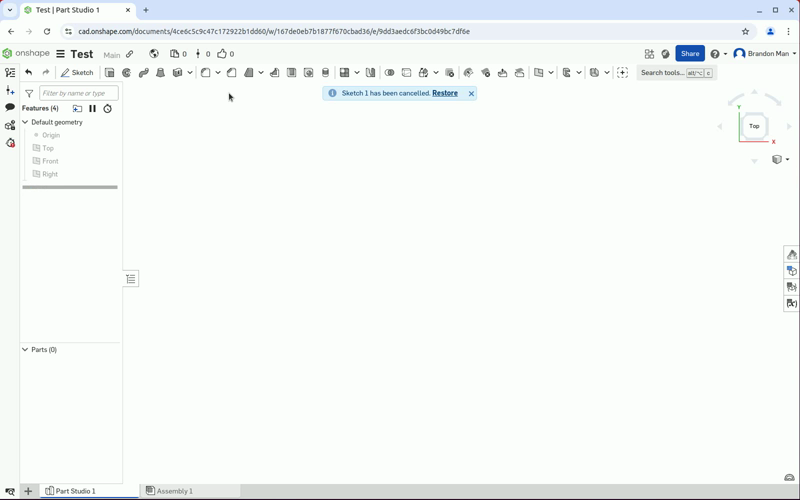
key(shift+s)
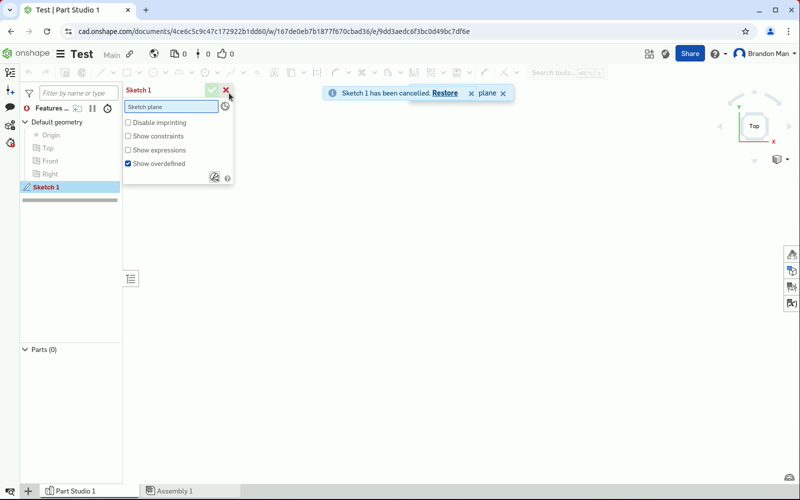
mouse_move(73, 150)
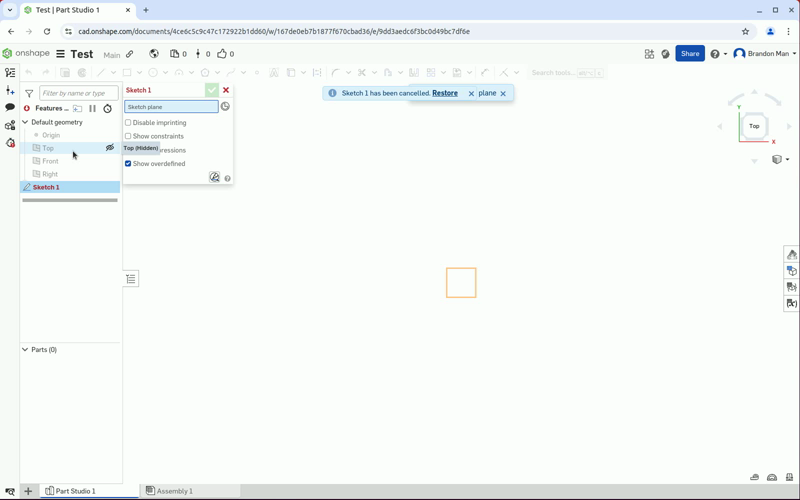
click(73, 150)
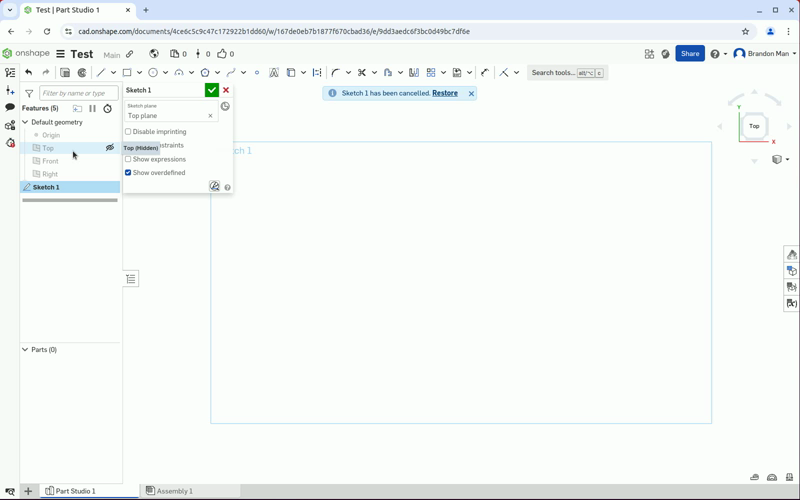
mouse_move(73, 352)
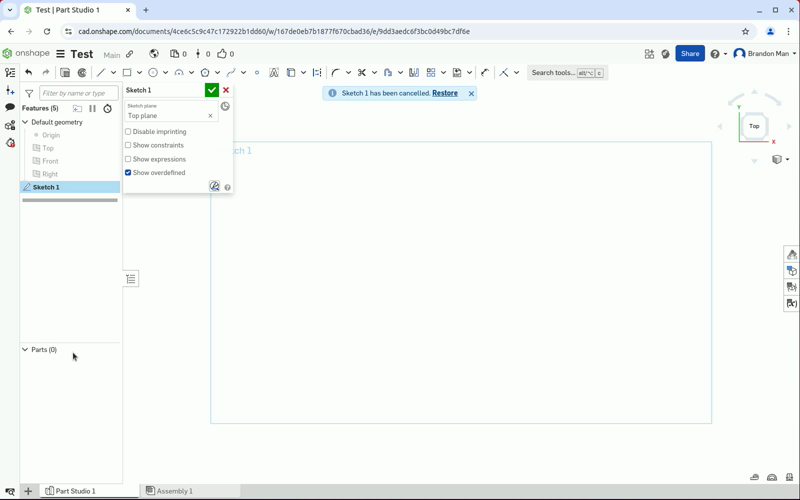
key(y)
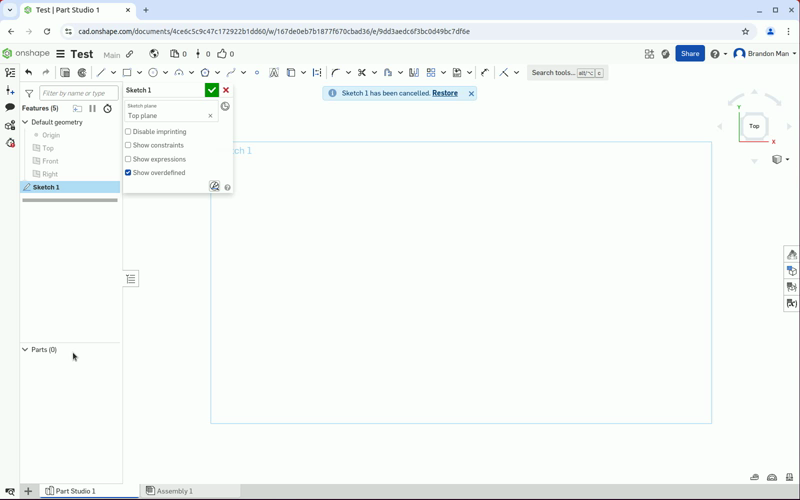
key(l)
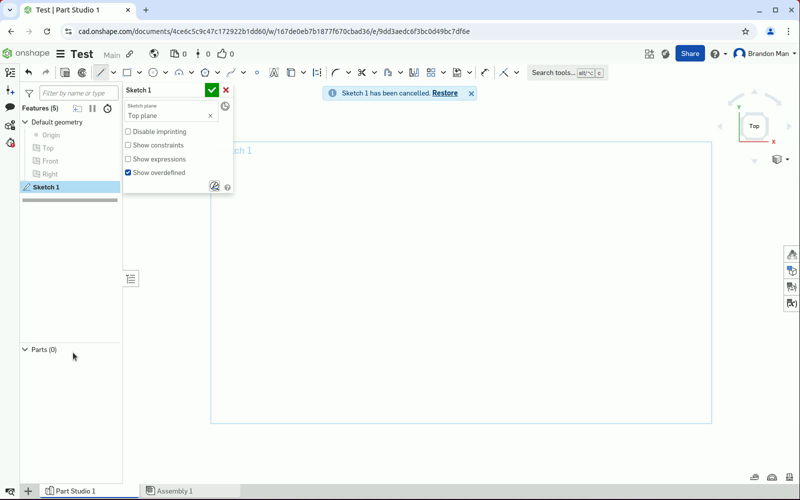
key_down(shift)
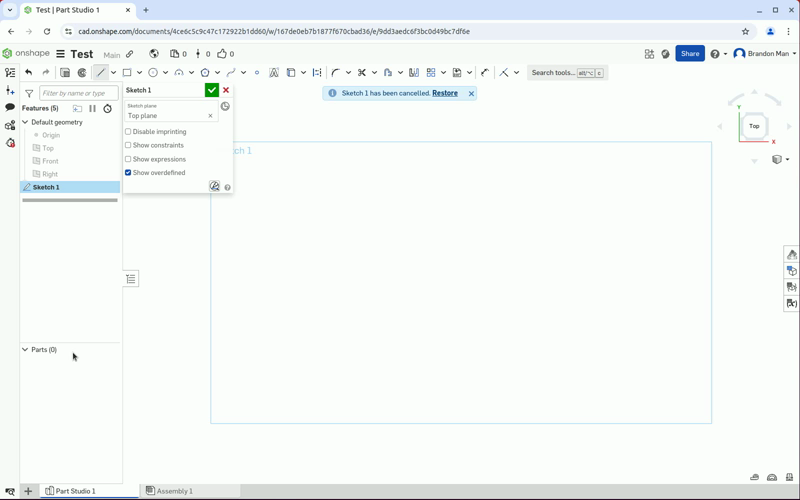
mouse_move(454, 330)
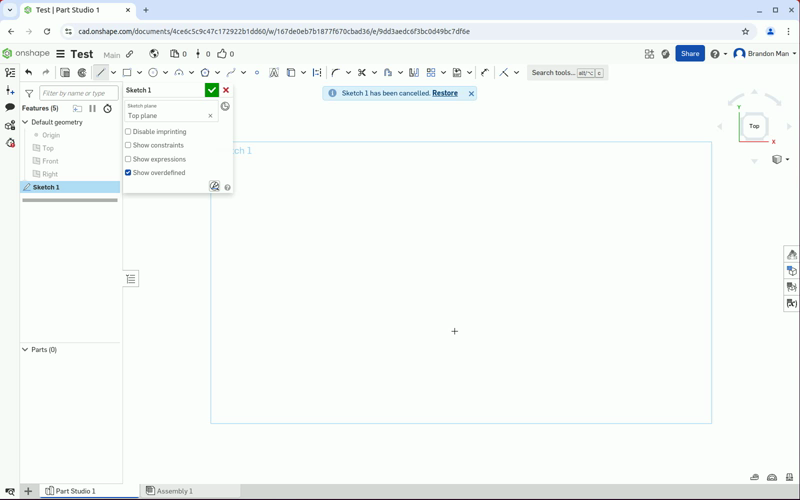
click(454, 330)
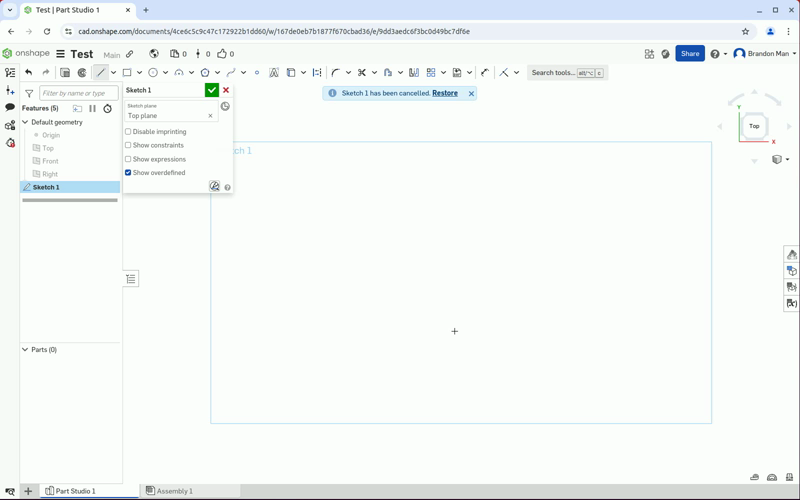
key_up(shift)
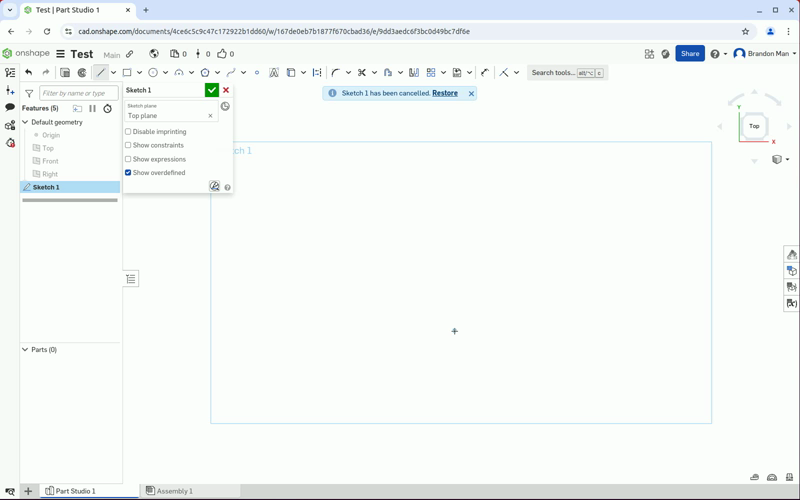
key_down(shift)
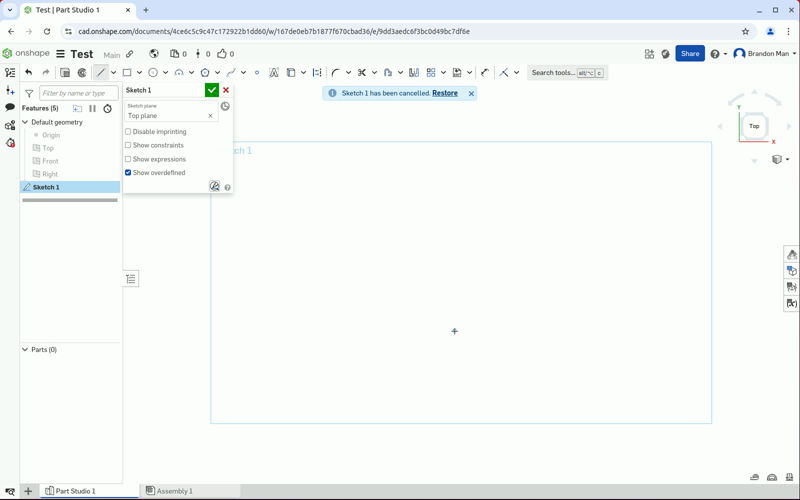
mouse_move(484, 330)
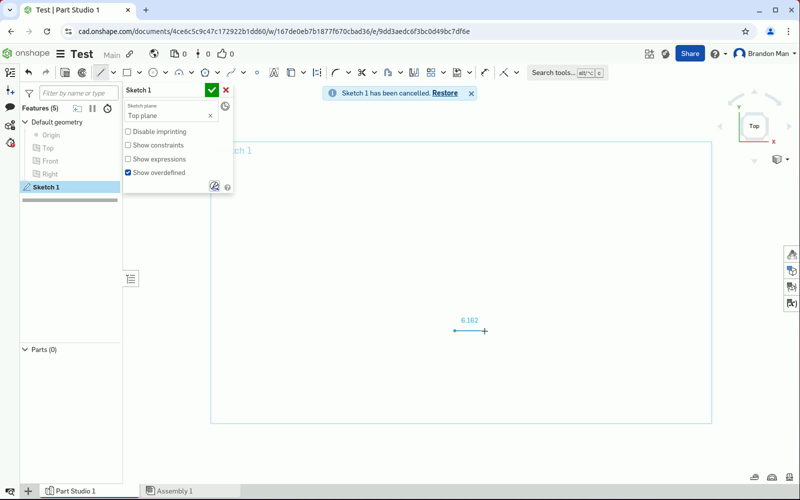
mouse_move(502, 323)
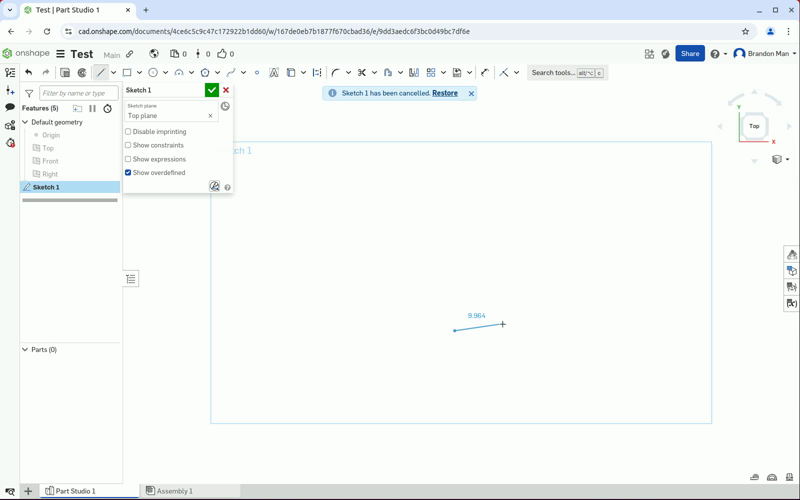
click(502, 323)
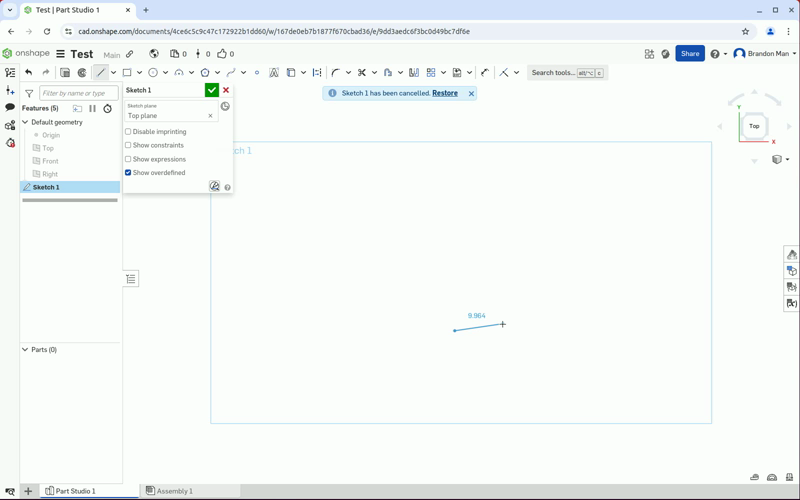
key_up(shift)
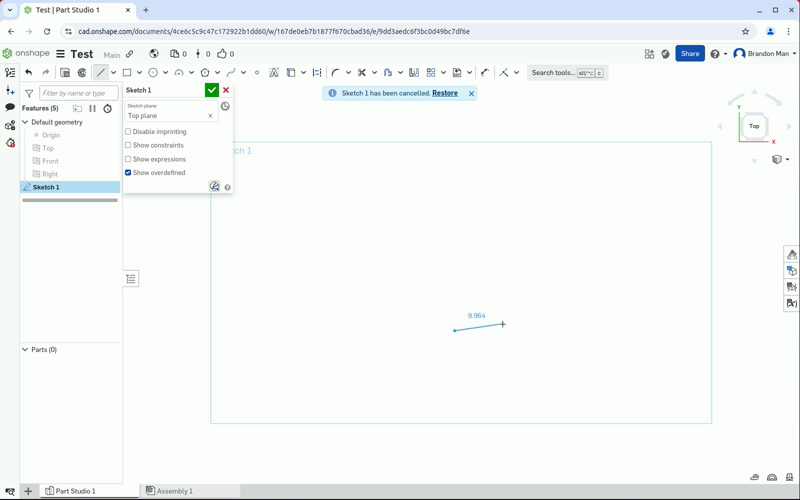
key_down(shift)
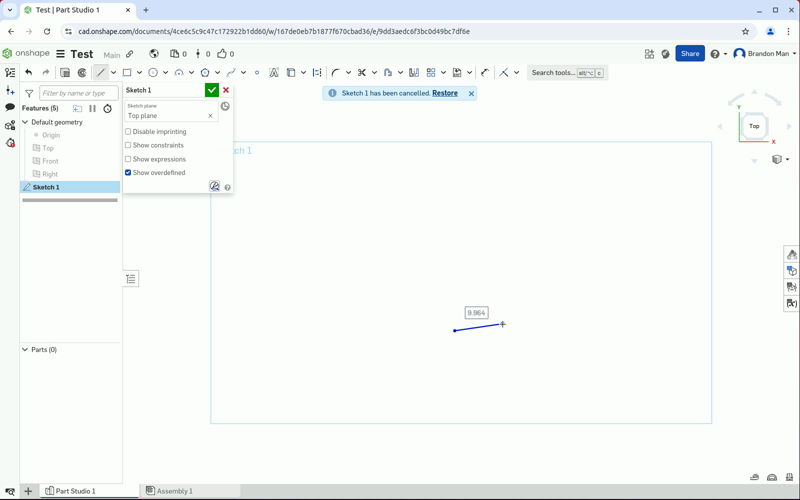
mouse_move(532, 323)
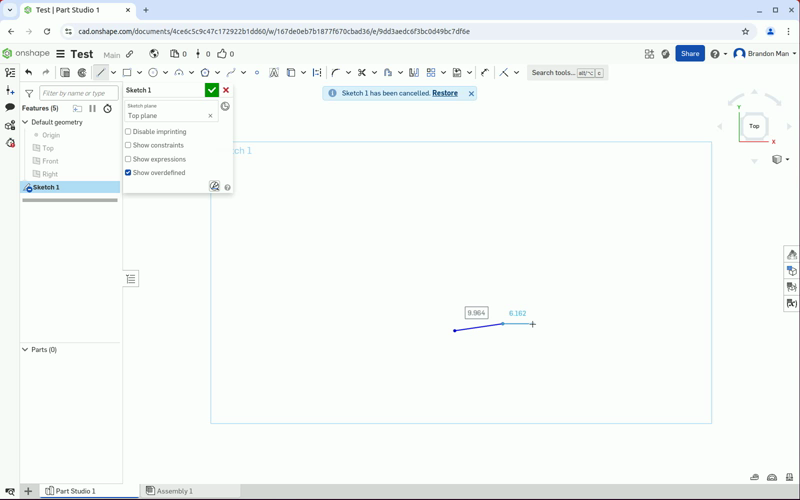
mouse_move(504, 315)
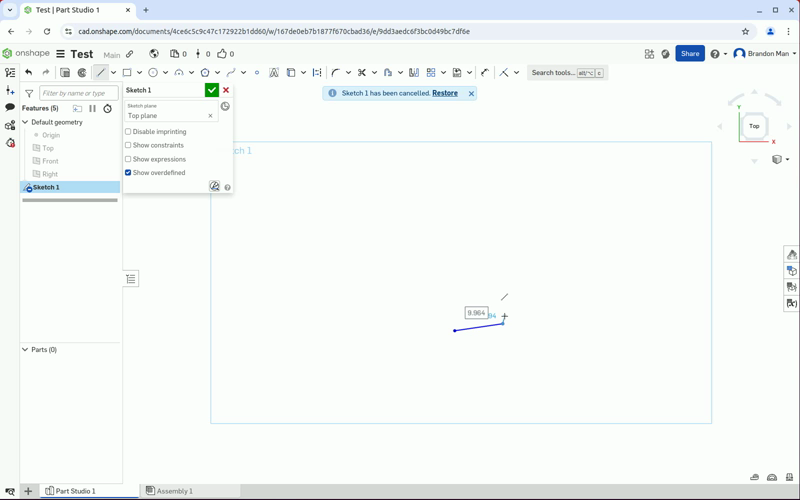
click(504, 315)
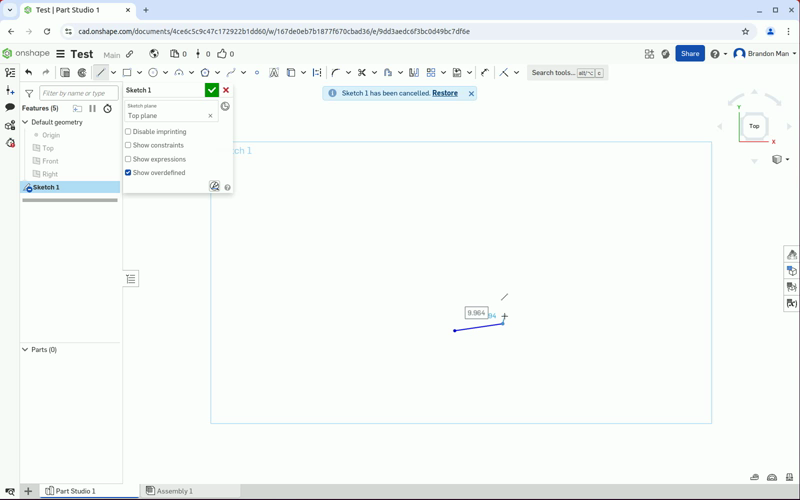
key_up(shift)
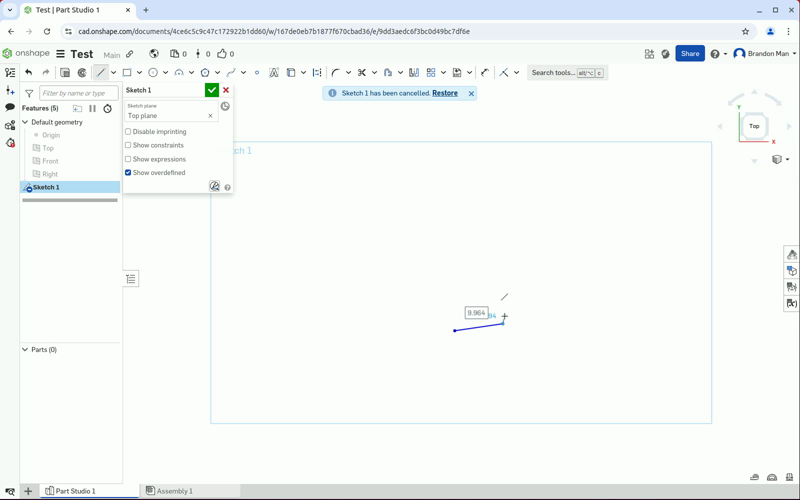
key_down(shift)
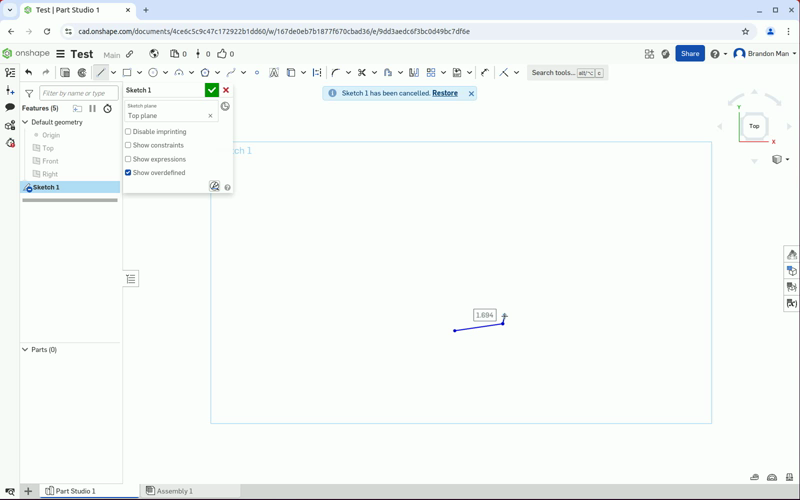
mouse_move(534, 315)
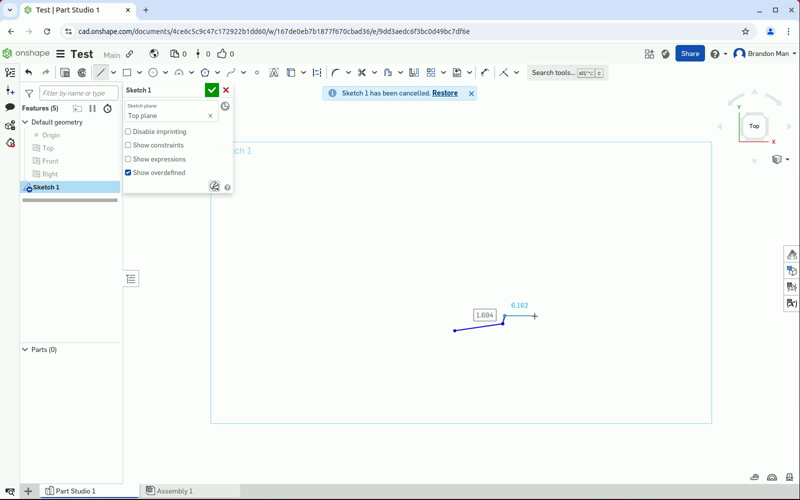
mouse_move(491, 312)
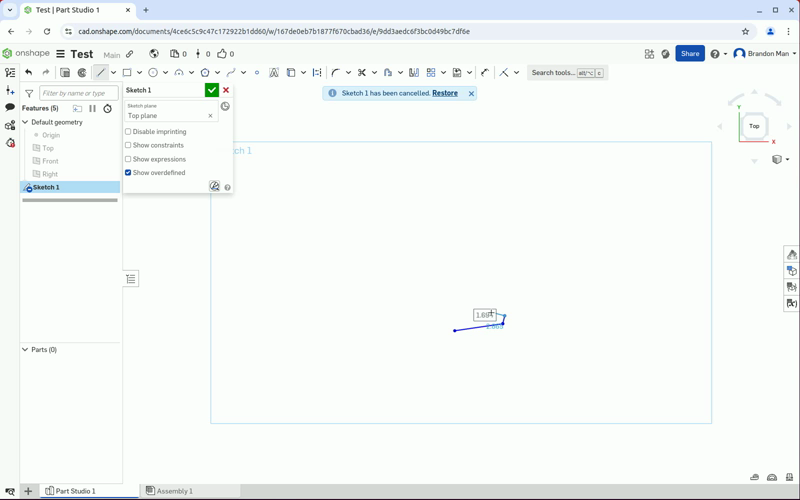
click(491, 312)
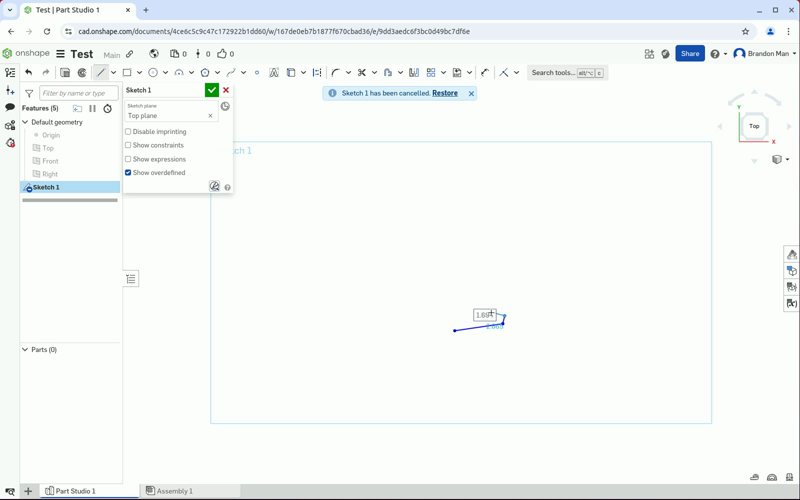
key_up(shift)
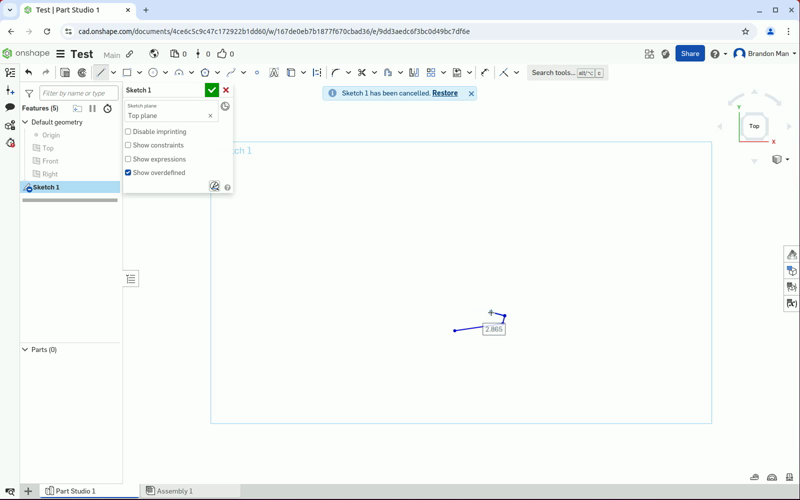
key_down(shift)
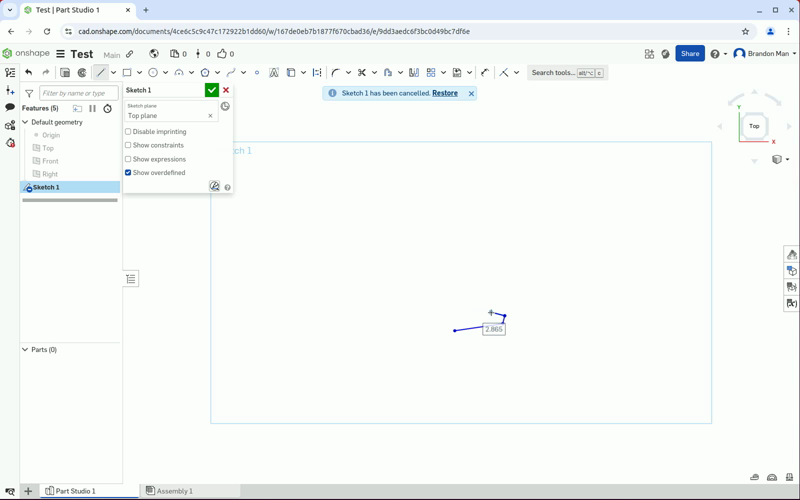
mouse_move(521, 312)
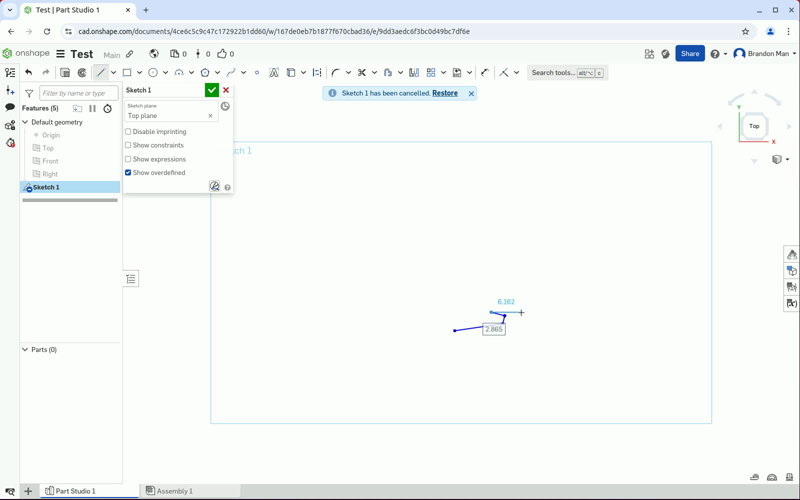
mouse_move(461, 282)
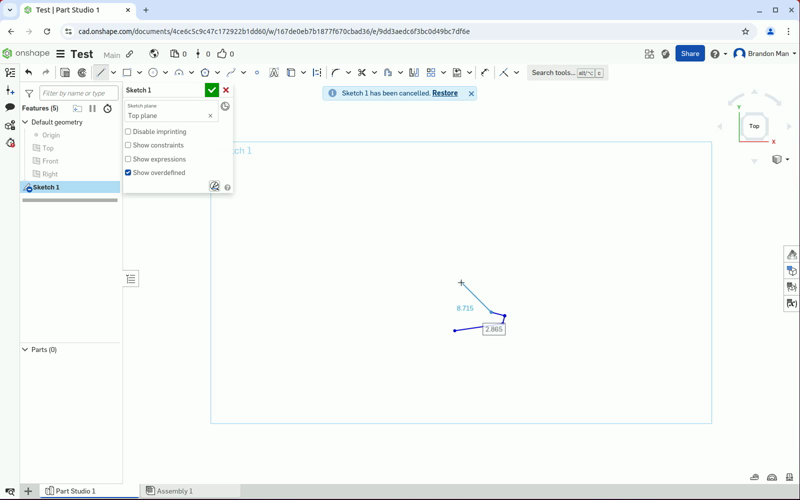
click(461, 282)
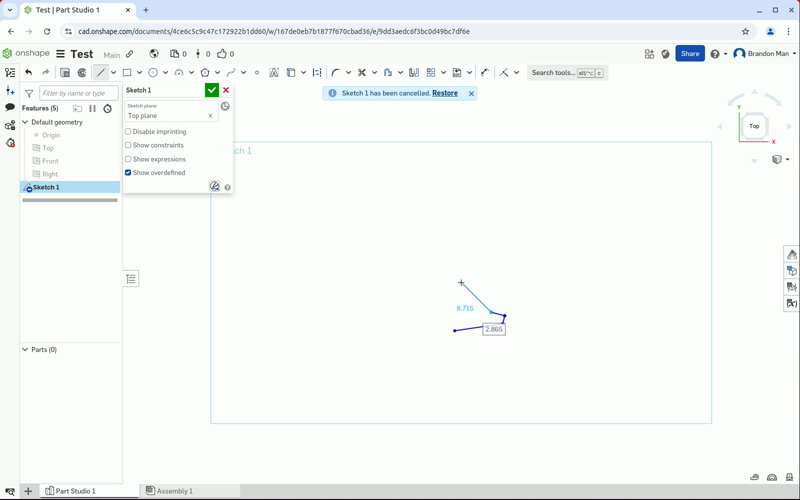
key_up(shift)
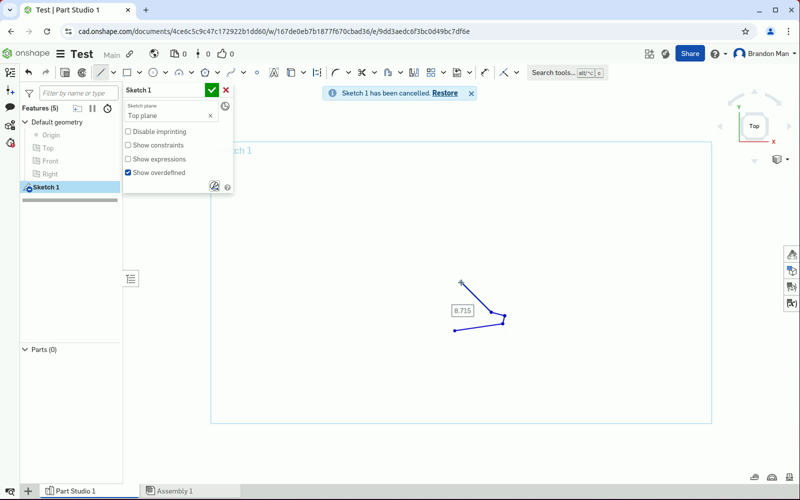
mouse_move(491, 282)
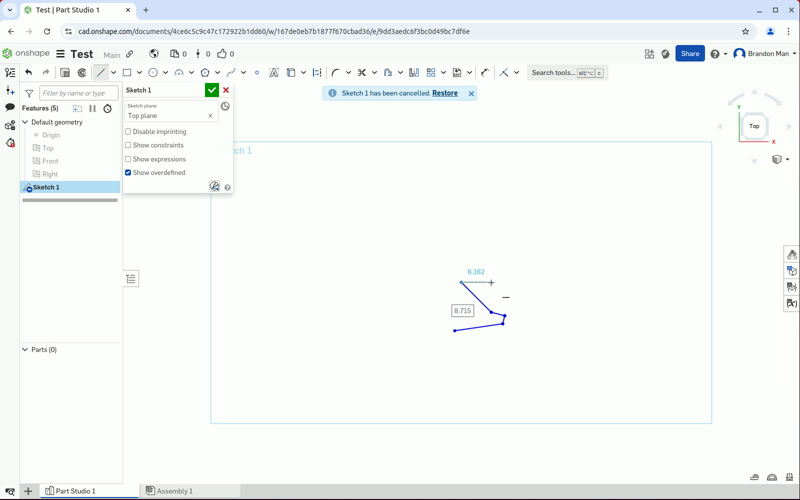
key_down(shift)
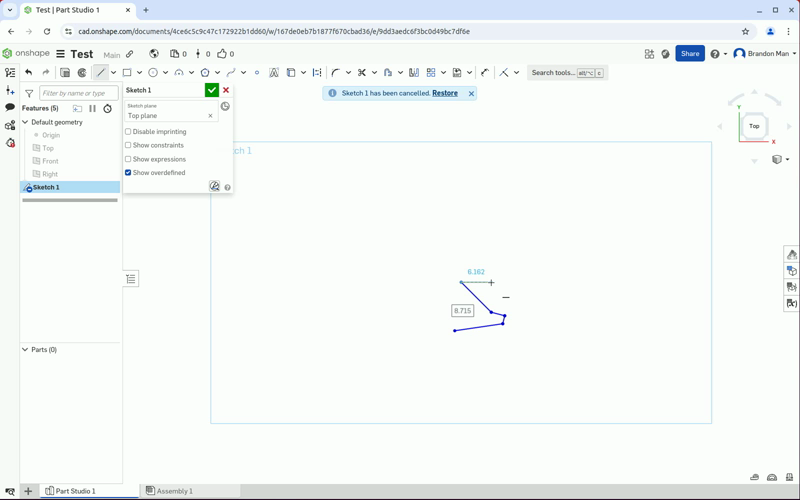
mouse_move(454, 330)
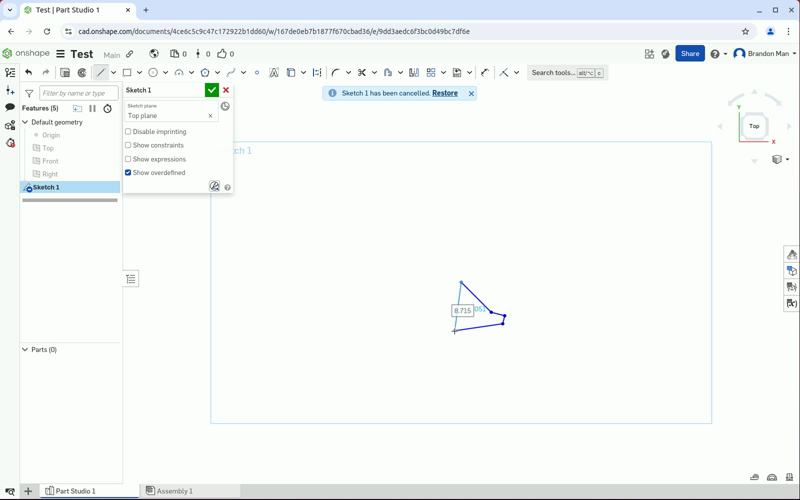
key_up(shift)
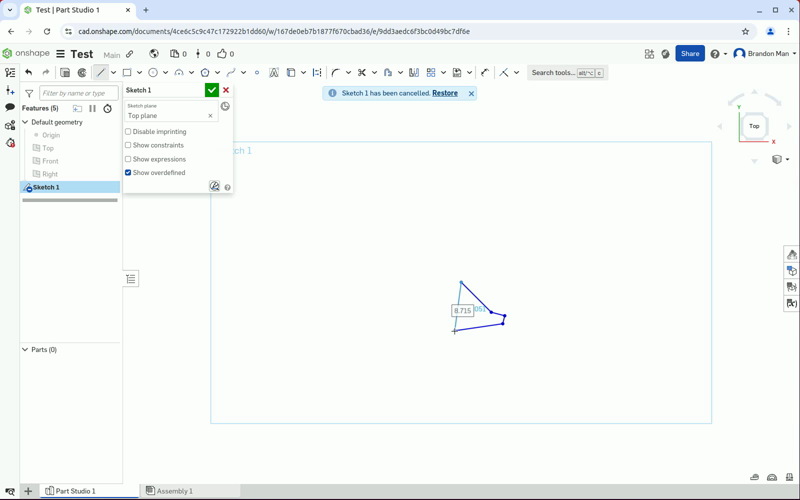
click(454, 330)
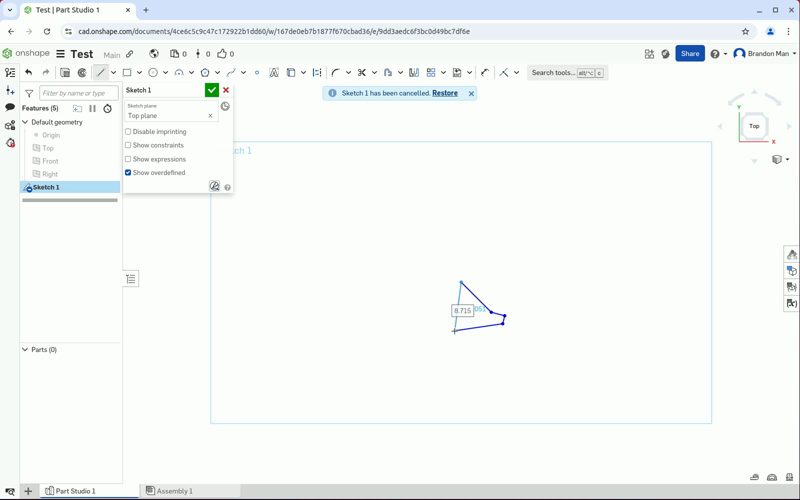
key(esc)
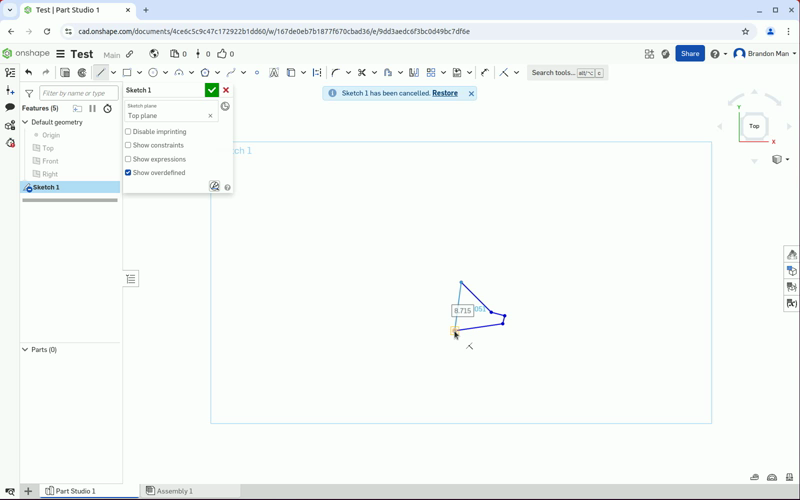
mouse_move(475, 312)
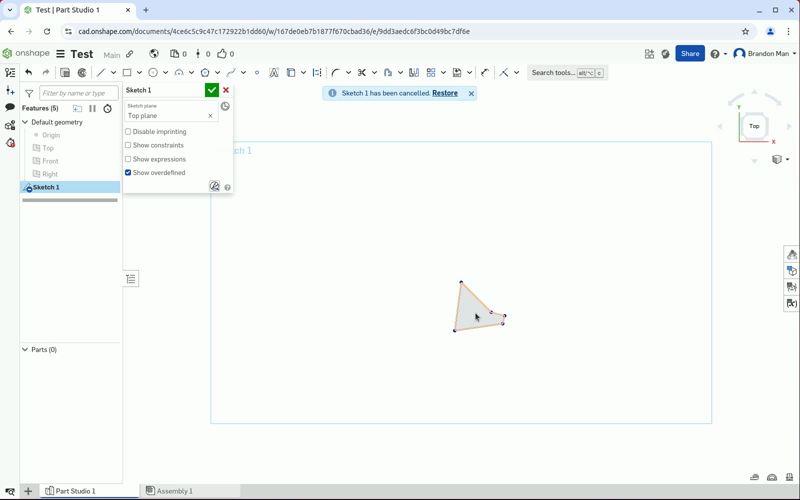
scroll(6)
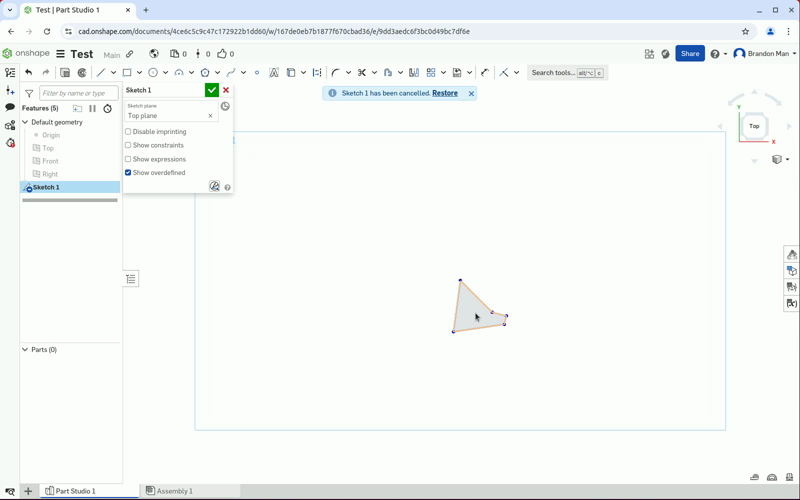
scroll(6)
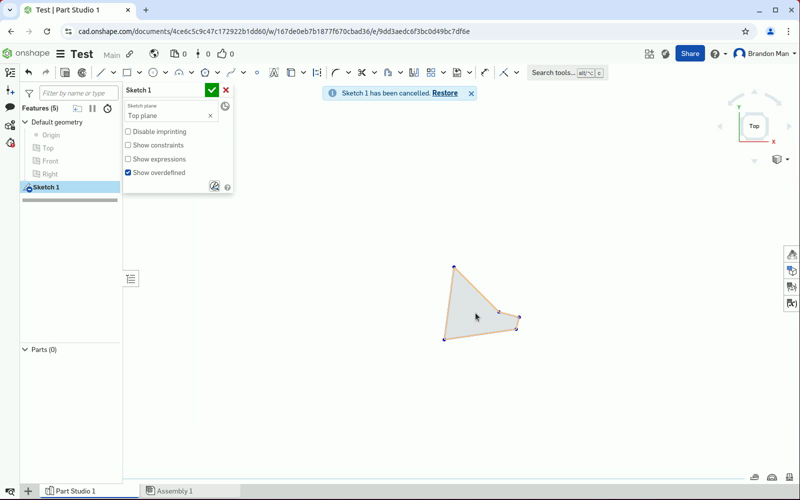
scroll(6)
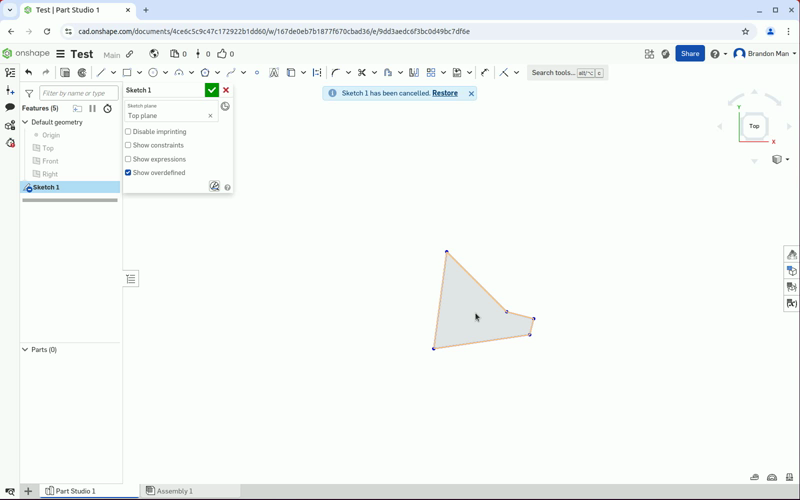
scroll(6)
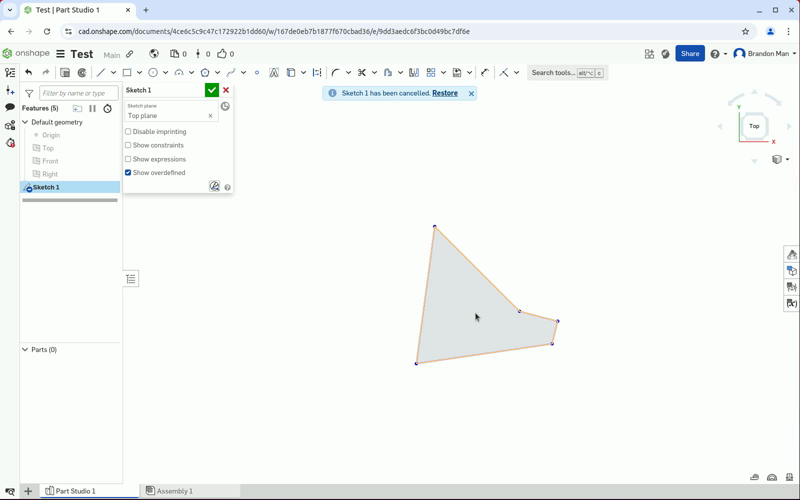
scroll(6)
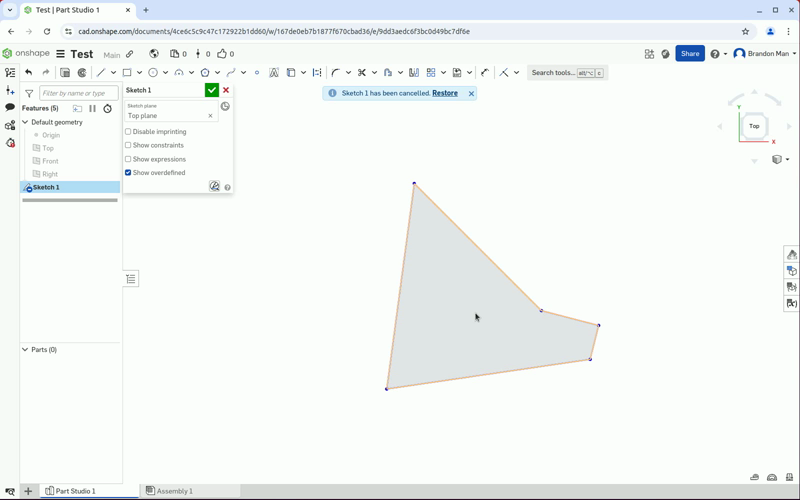
scroll(6)
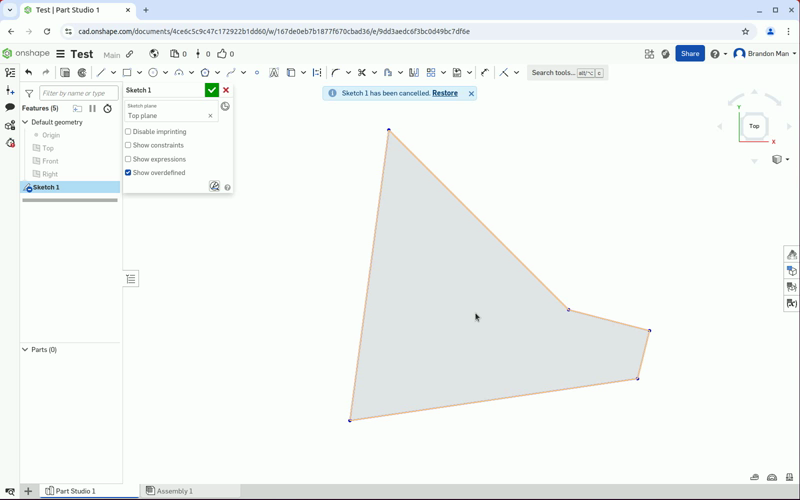
scroll(6)
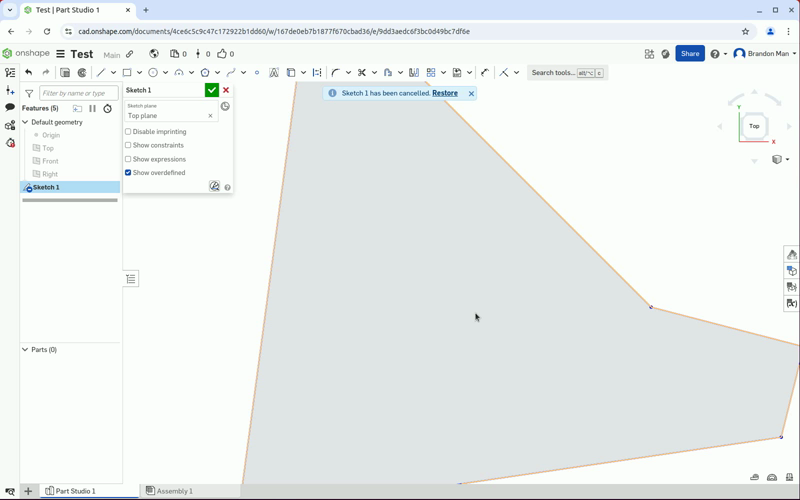
click(475, 312)
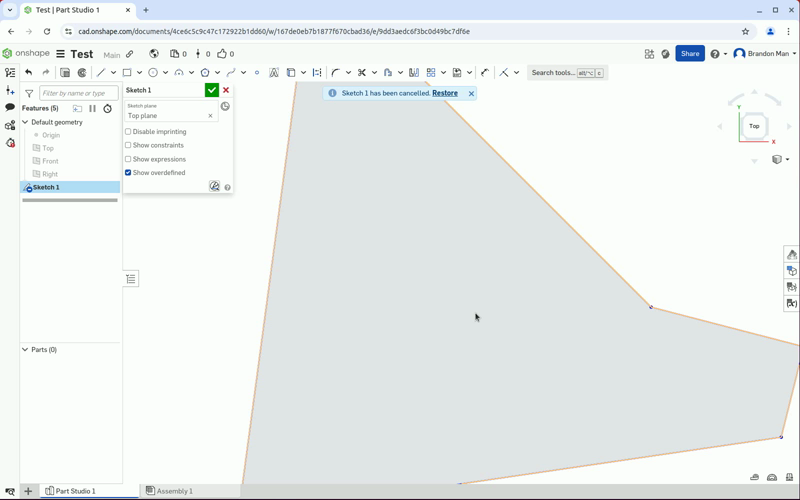
scroll(-6)
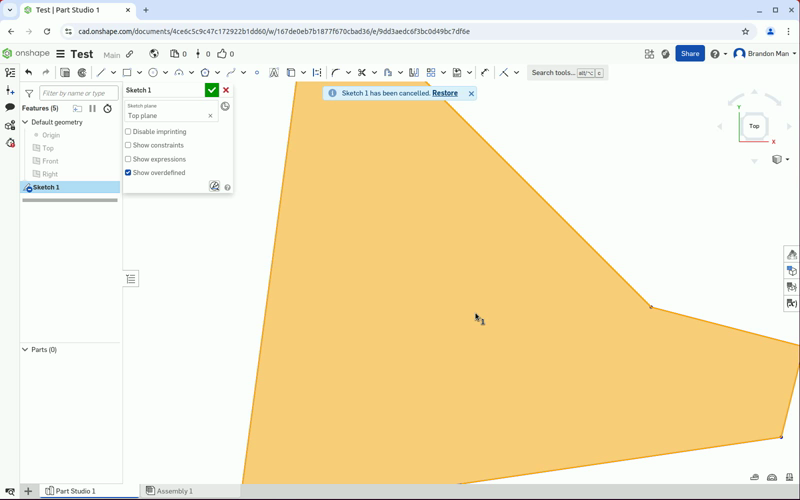
scroll(-6)
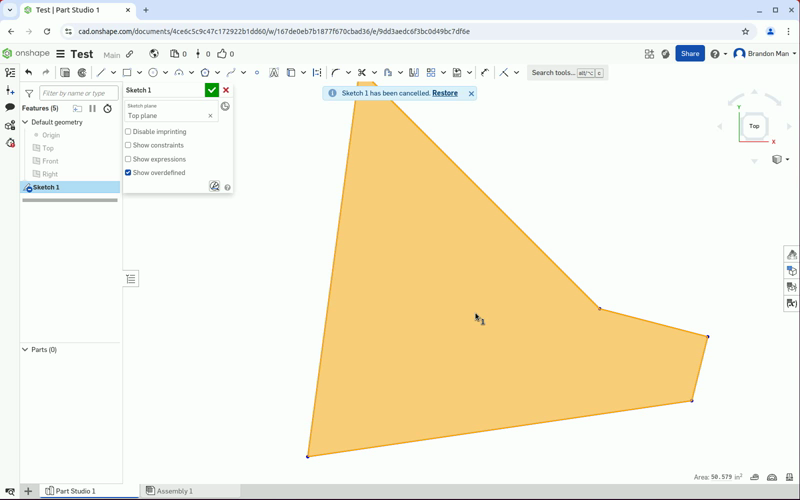
scroll(-6)
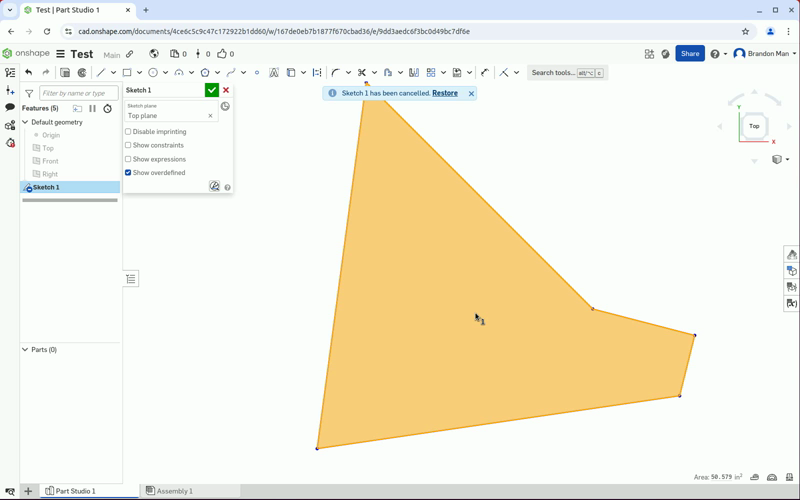
scroll(-6)
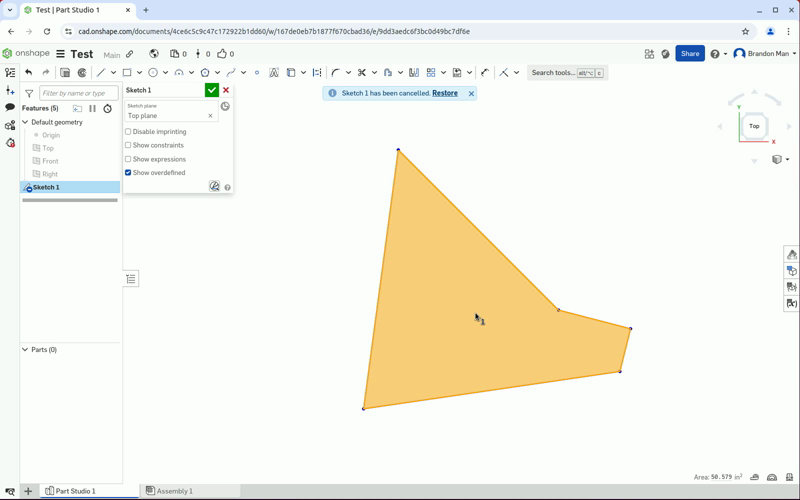
scroll(-6)
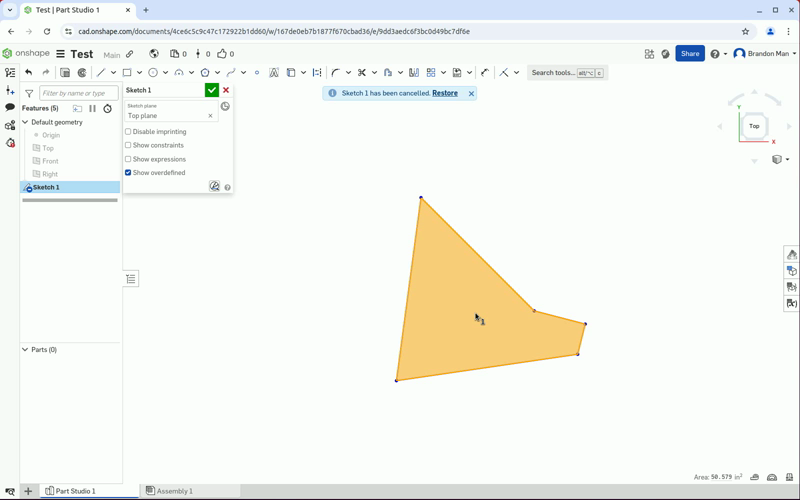
scroll(-6)
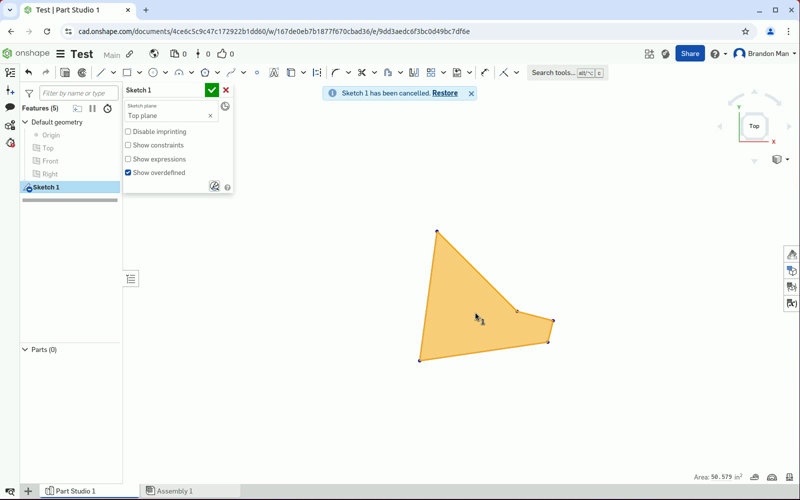
scroll(-6)
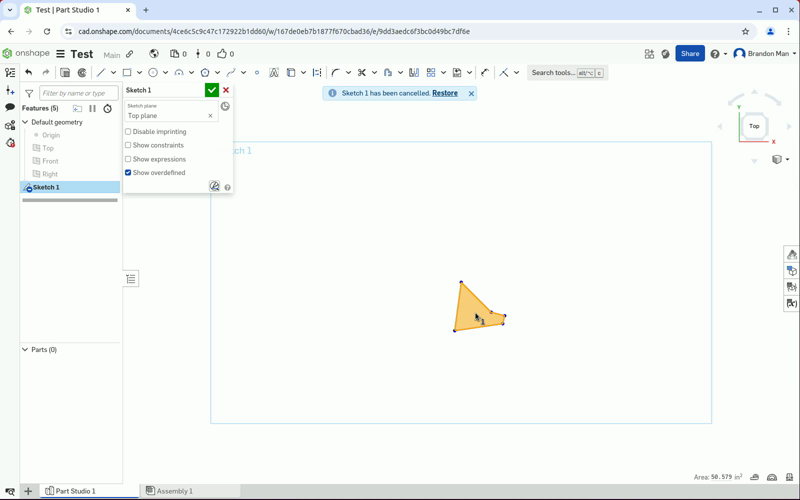
mouse_move(73, 352)
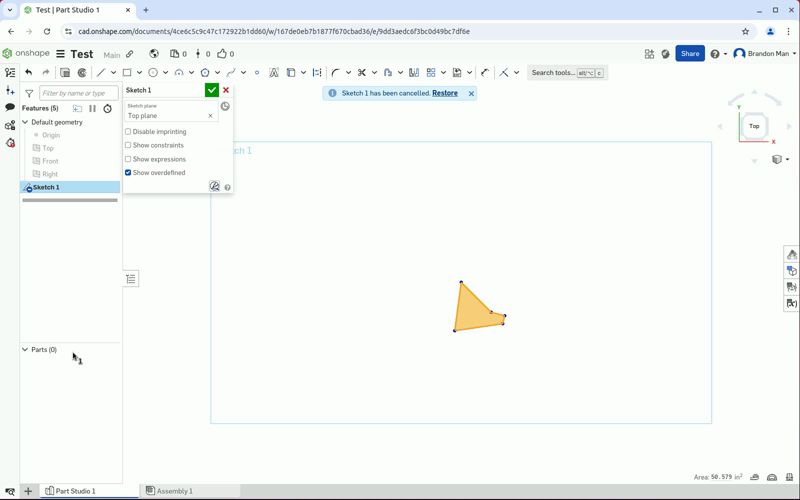
key(shift+y)
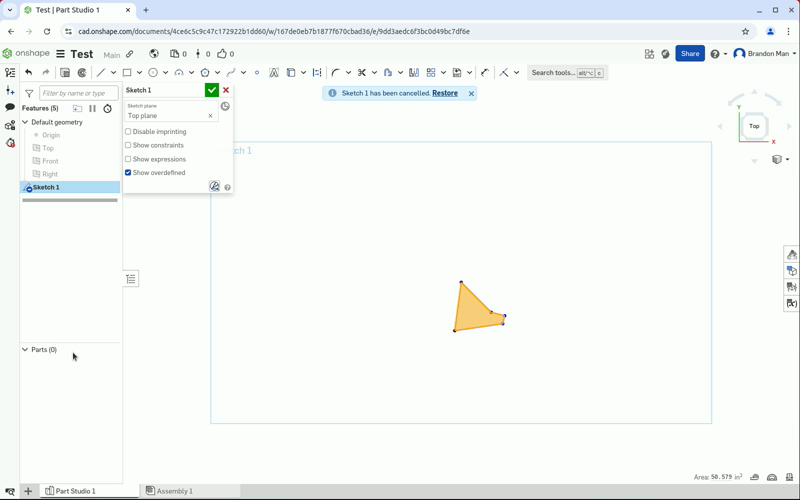
key(shift+e)
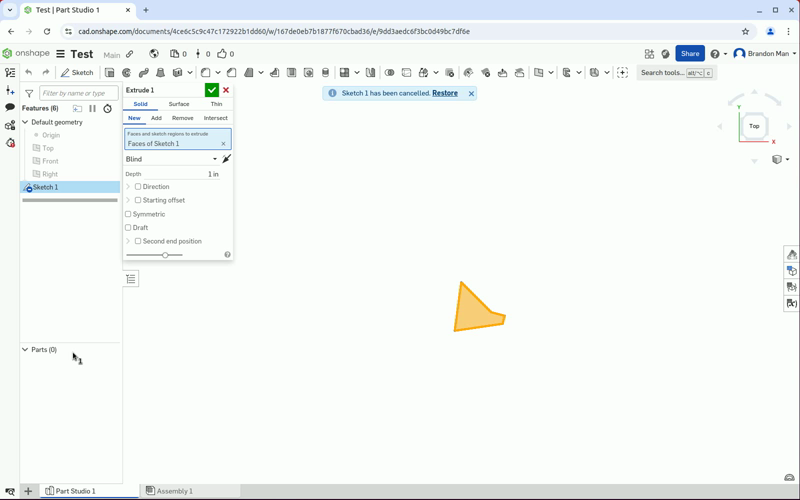
mouse_move(143, 106)
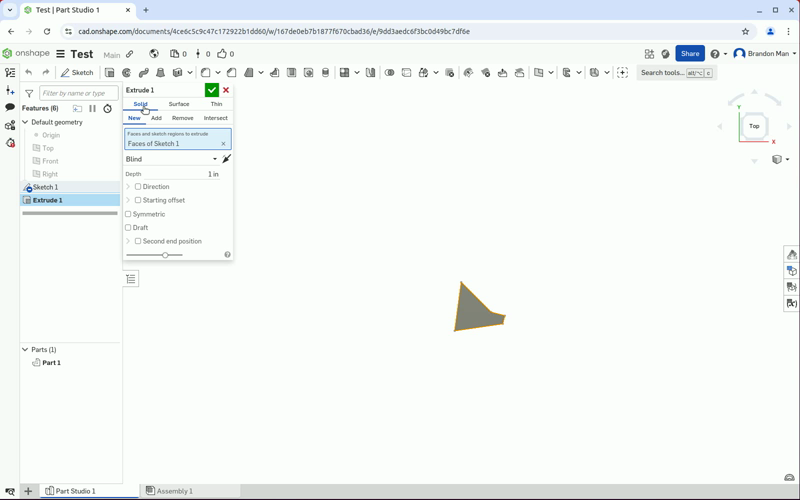
click(143, 106)
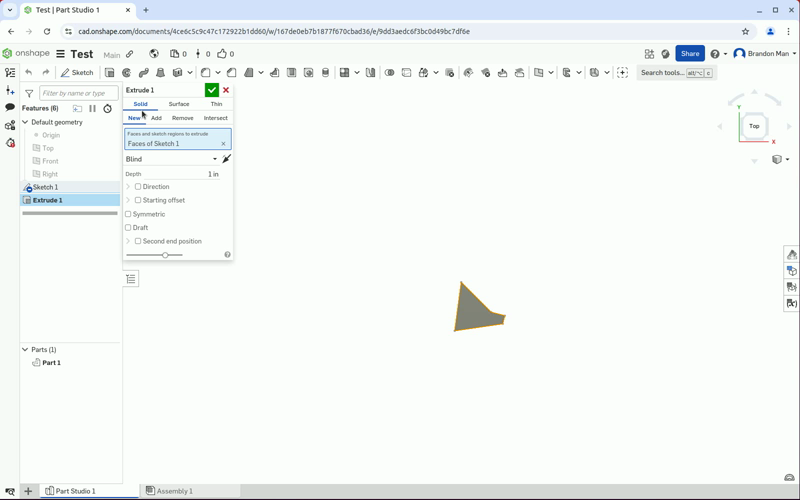
mouse_move(137, 120)
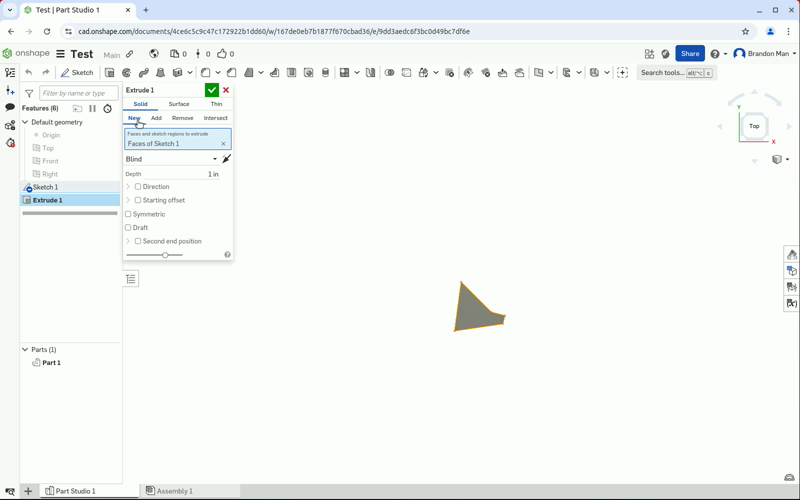
click(137, 120)
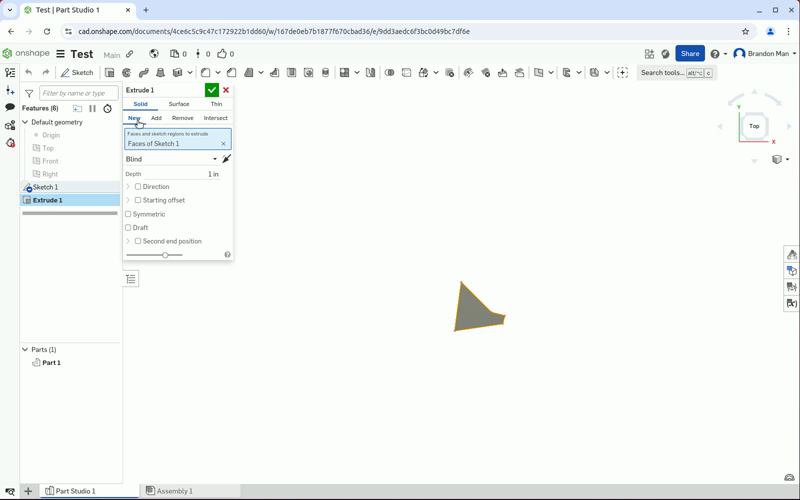
key(tab, 4)
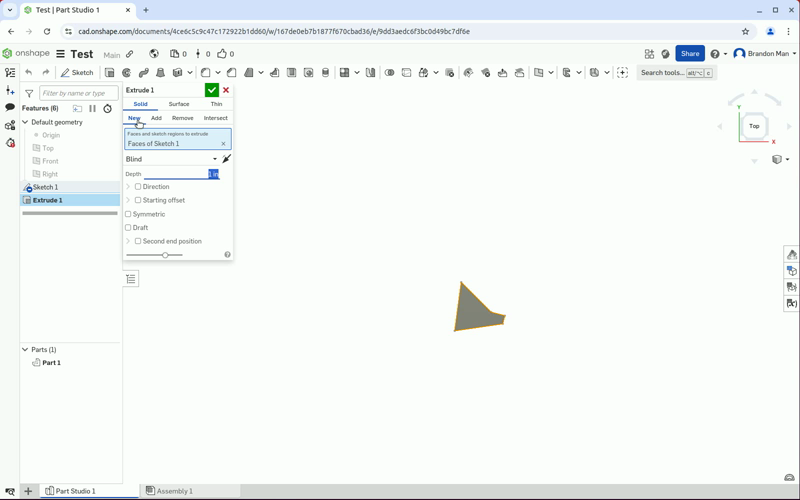
text(-0.241)
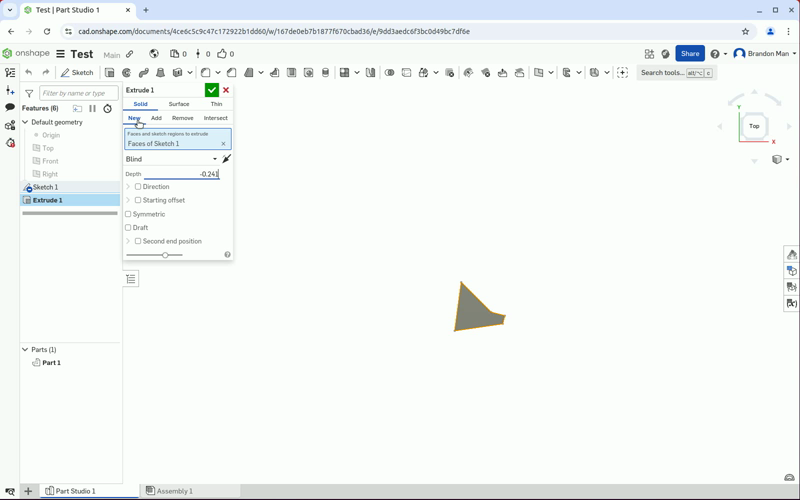
key(enter)
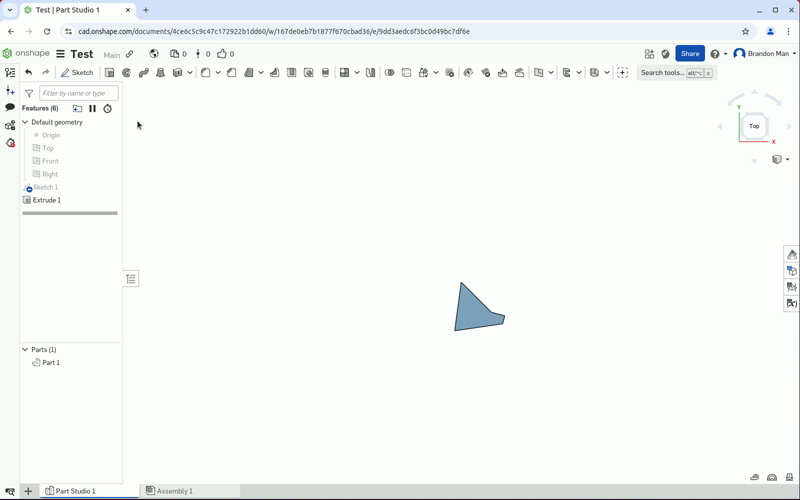
key(shift+h)
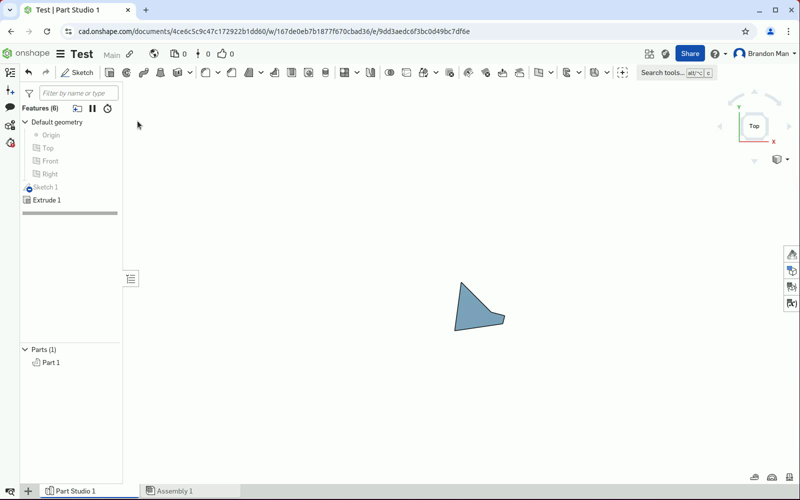
key(shift+h)
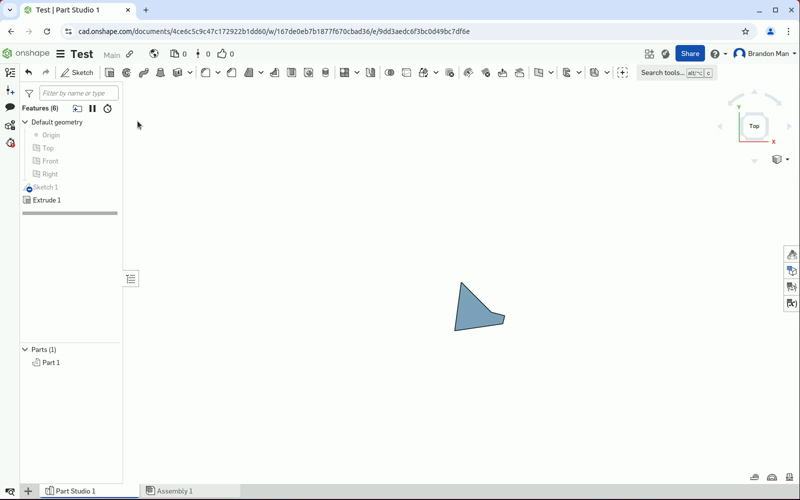
mouse_move(73, 189)
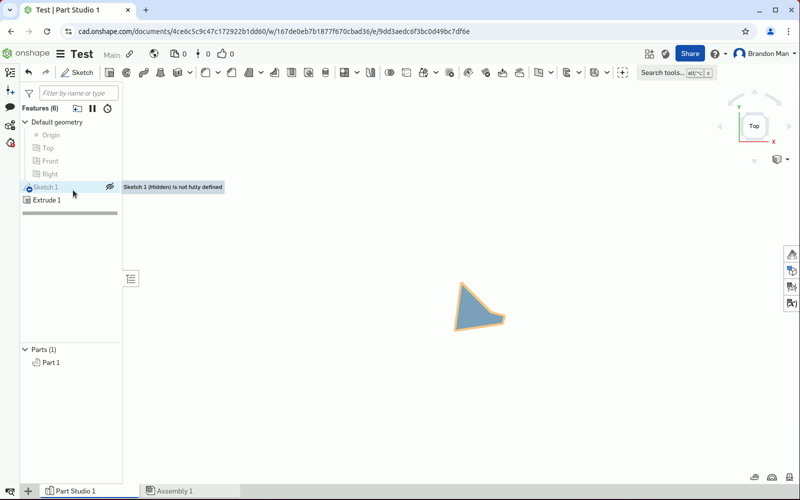
click(73, 189)
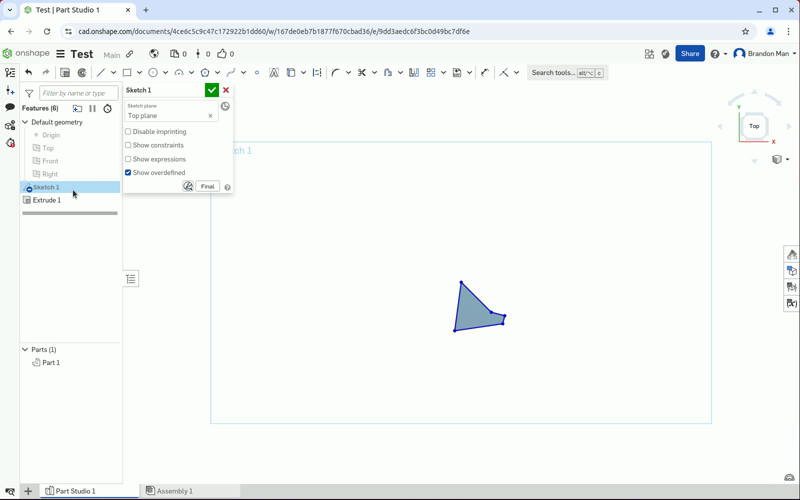
mouse_move(229, 92)
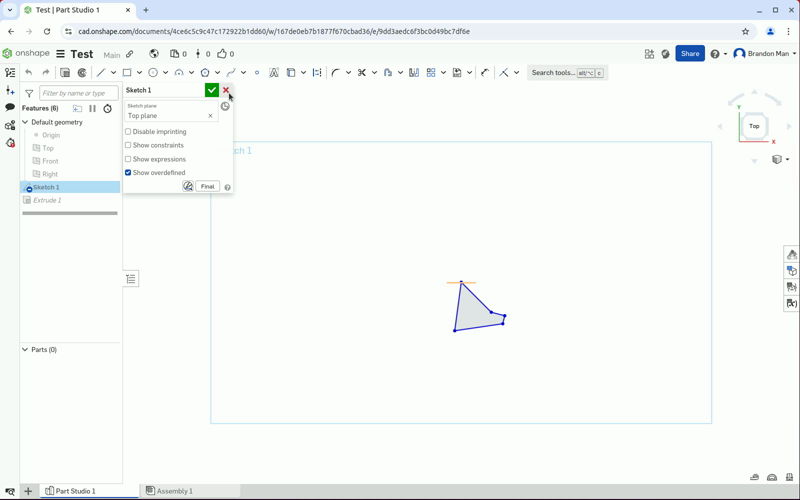
click(229, 92)
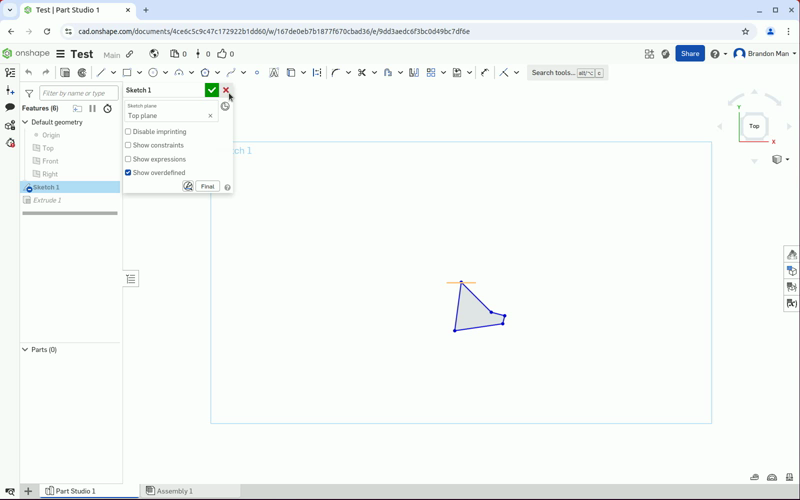
key(shift+s)
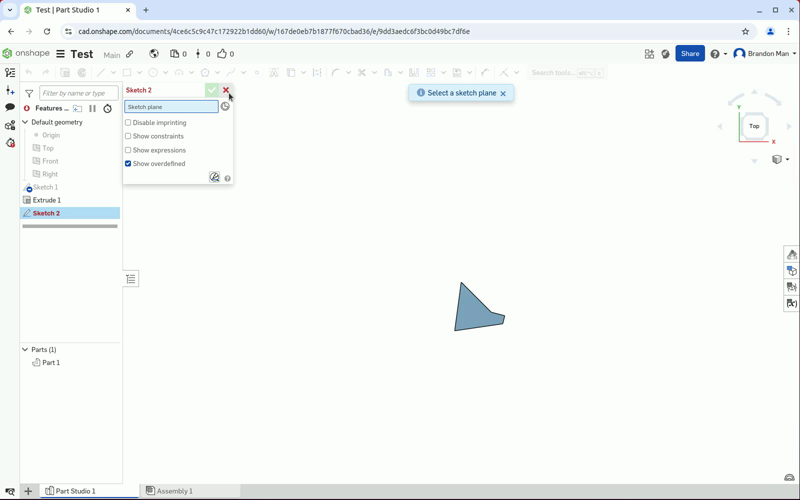
mouse_move(73, 150)
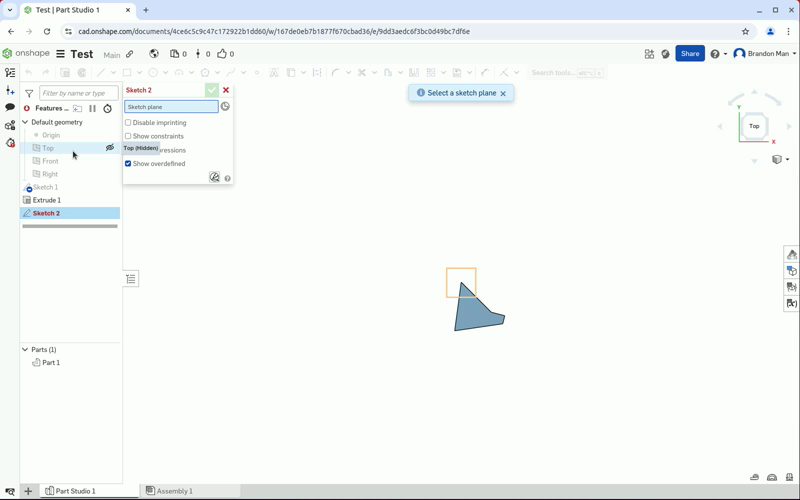
click(73, 150)
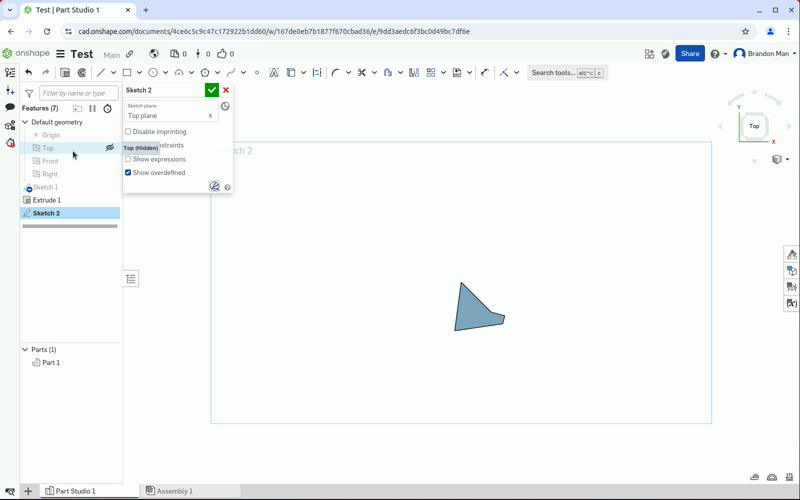
mouse_move(73, 352)
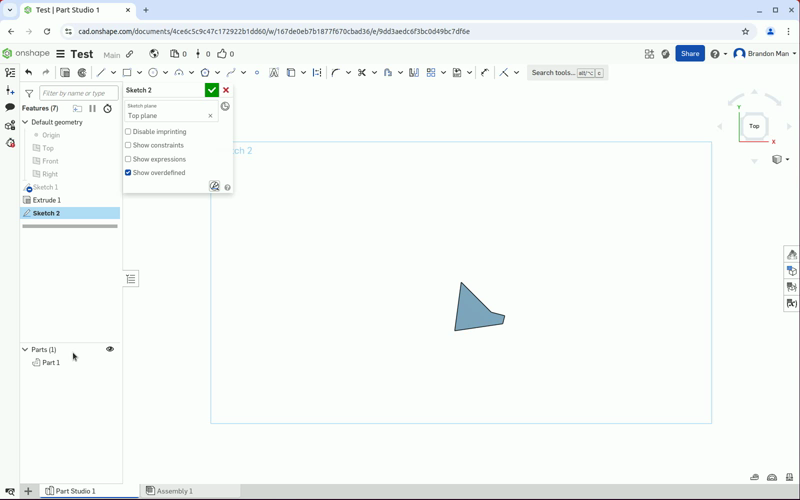
key(y)
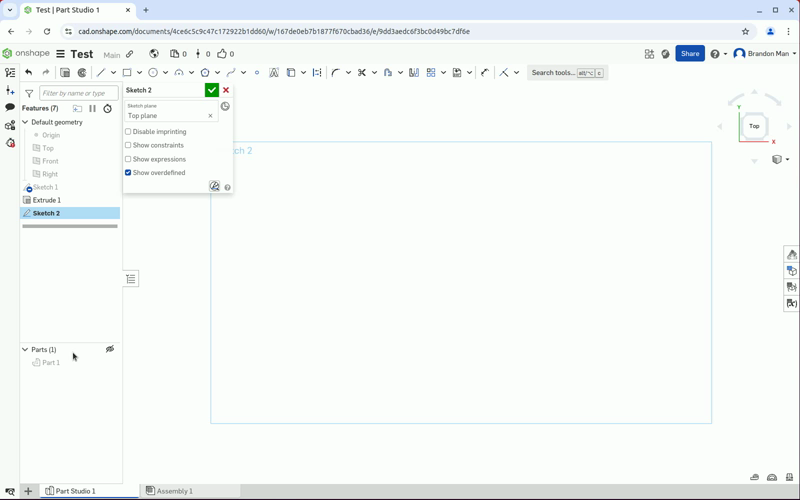
key(l)
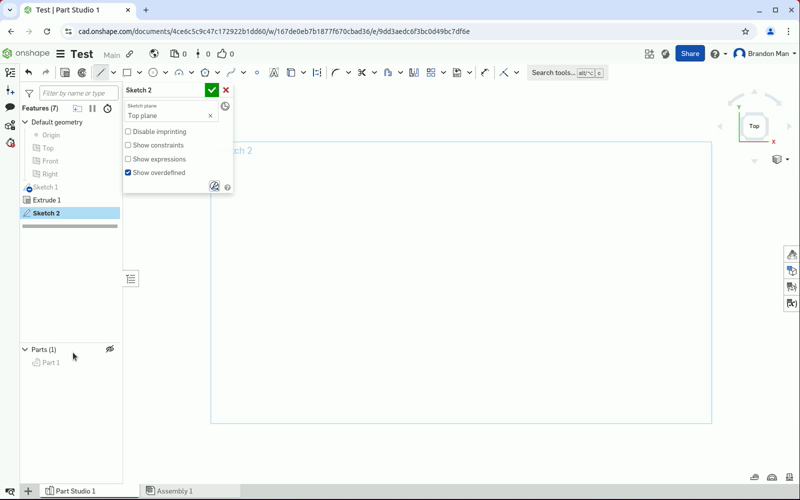
key_down(shift)
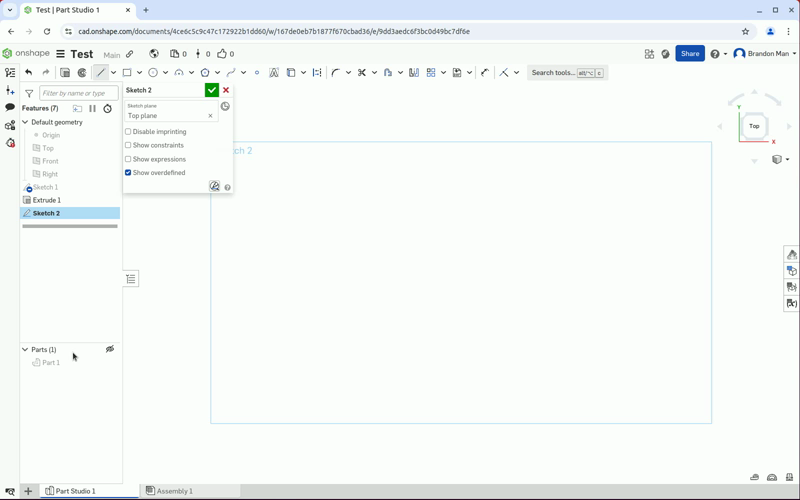
mouse_move(453, 334)
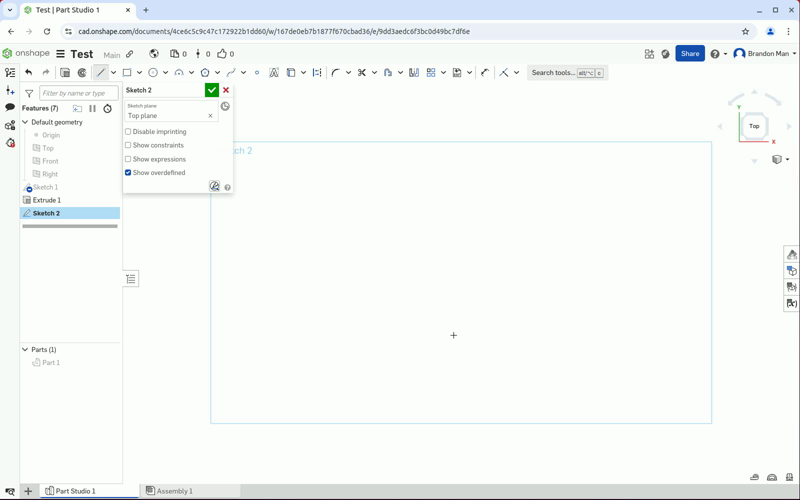
click(453, 334)
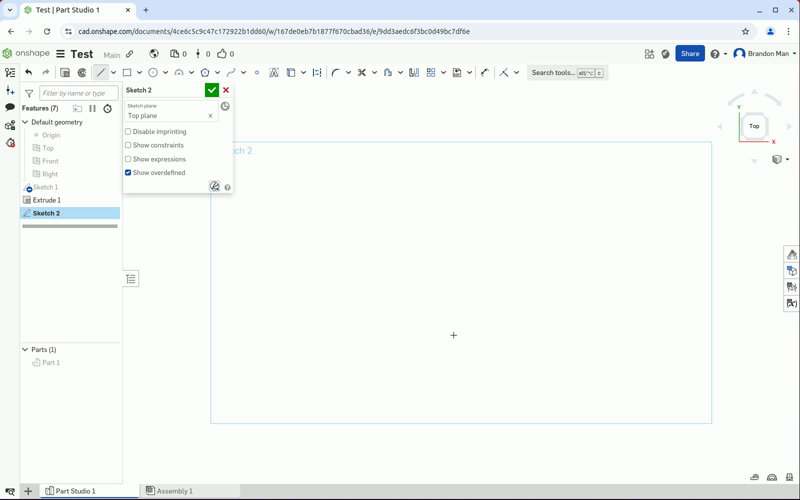
key_up(shift)
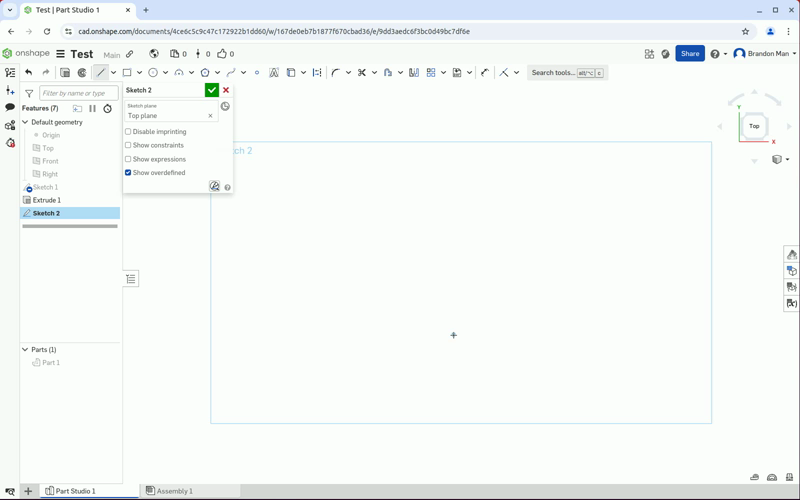
key_down(shift)
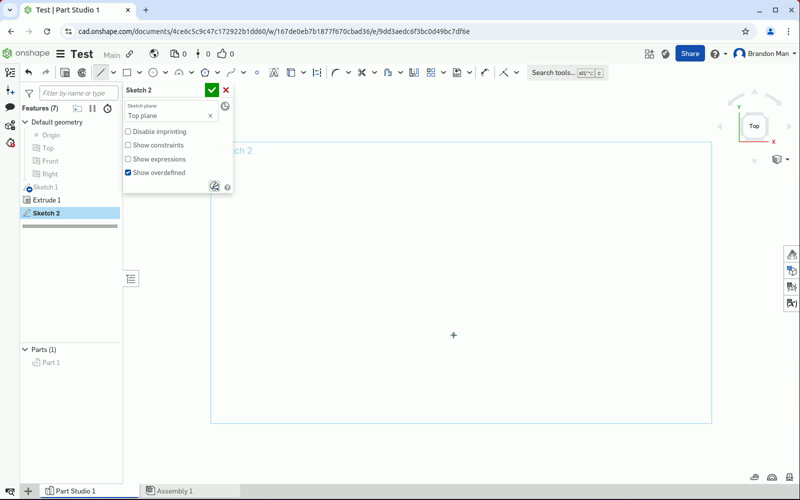
mouse_move(483, 334)
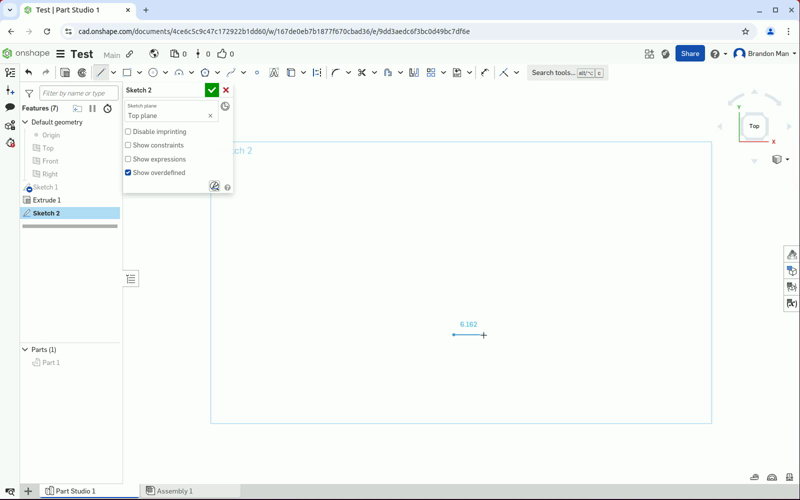
mouse_move(501, 327)
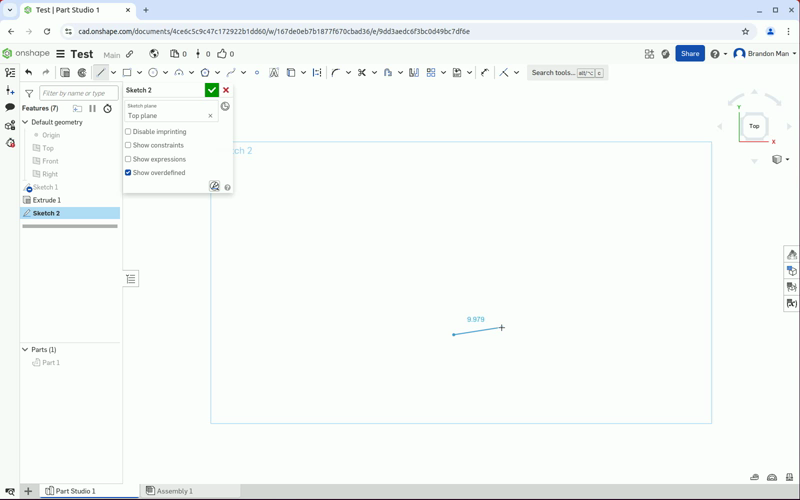
click(501, 327)
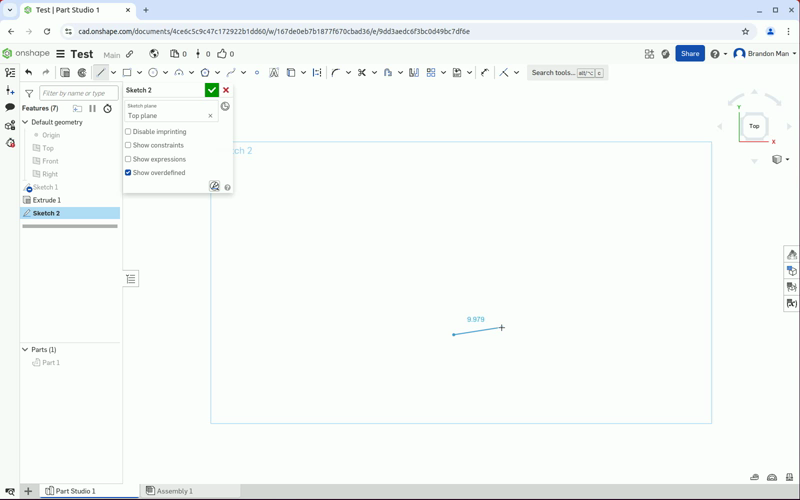
key_up(shift)
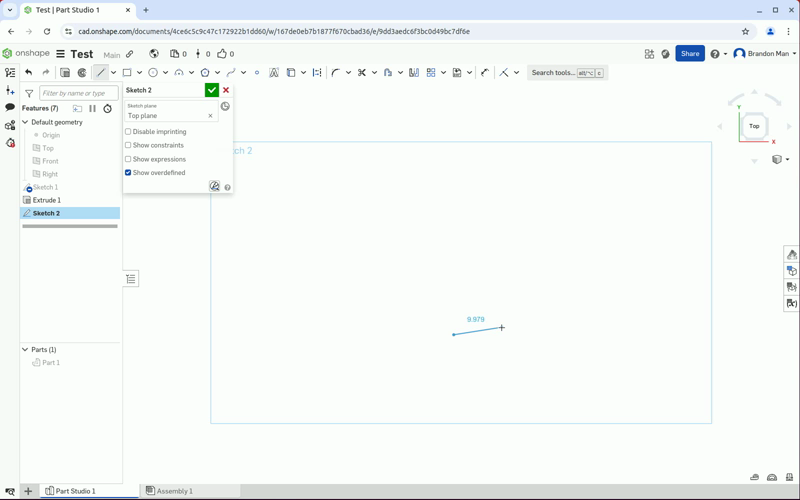
key_down(shift)
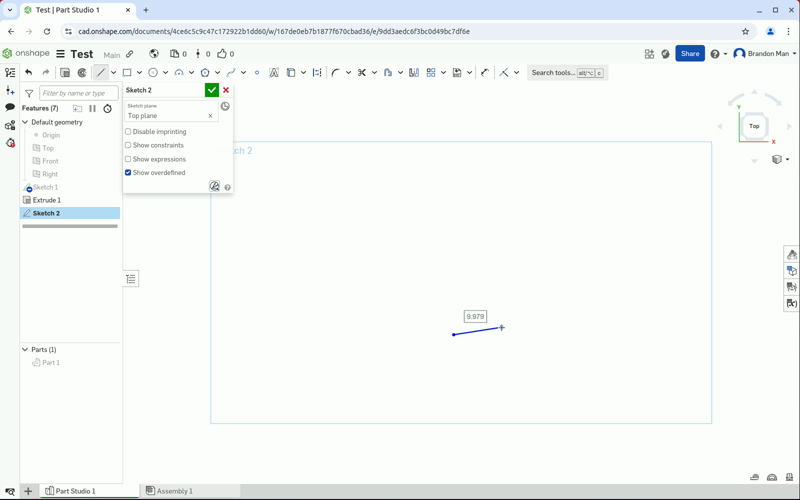
mouse_move(531, 327)
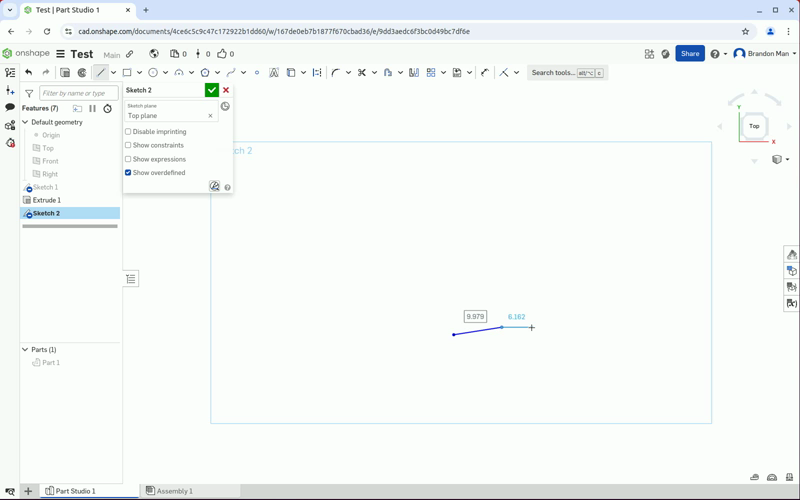
mouse_move(502, 324)
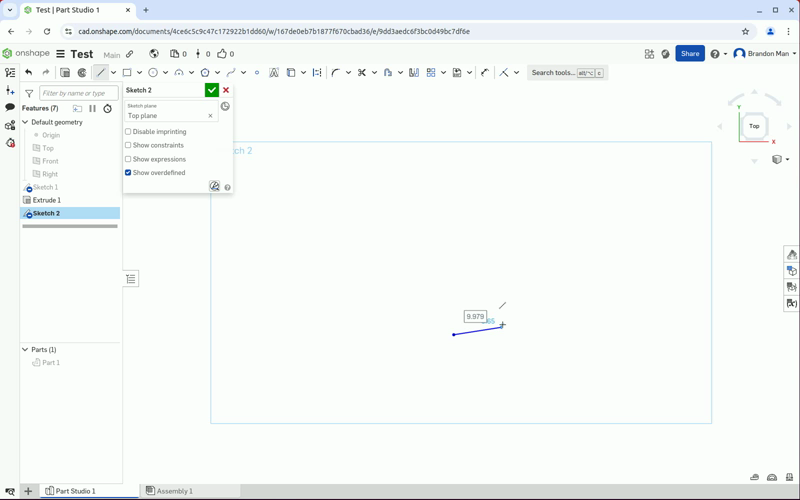
scroll(6)
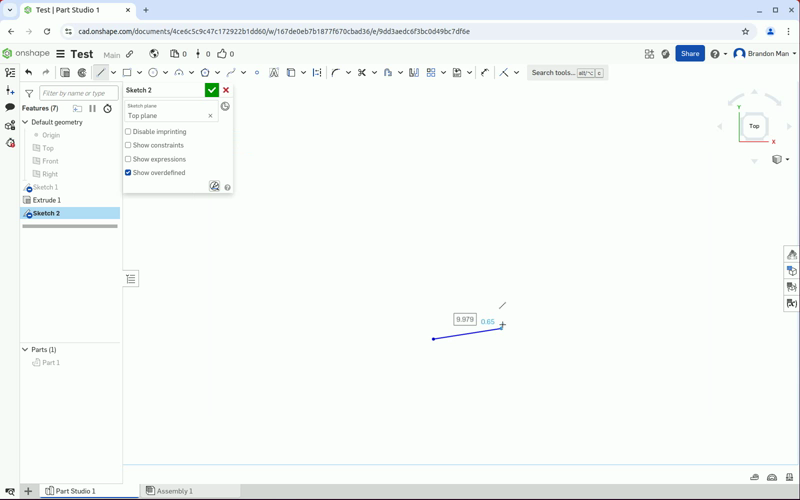
scroll(6)
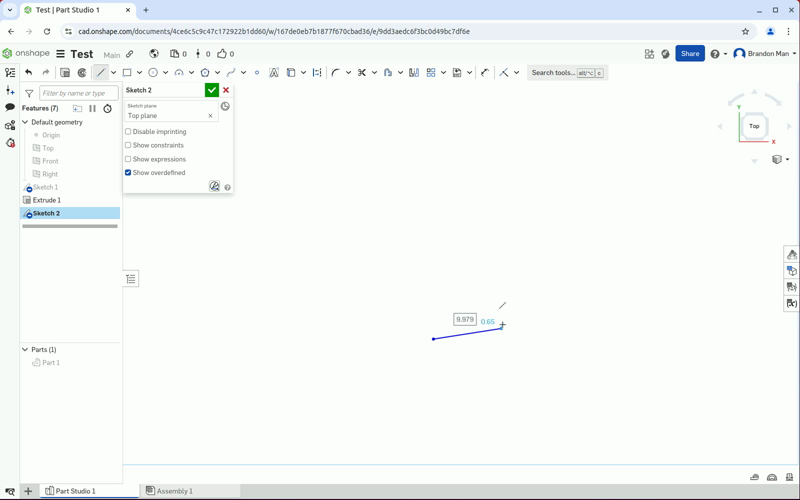
scroll(6)
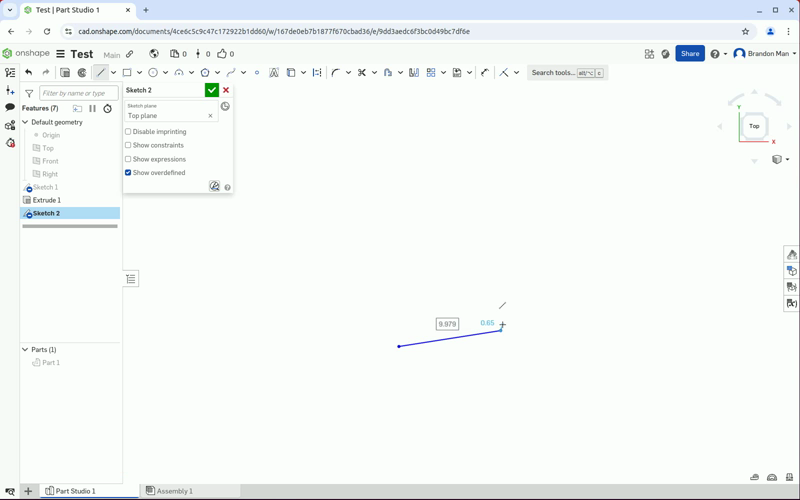
scroll(6)
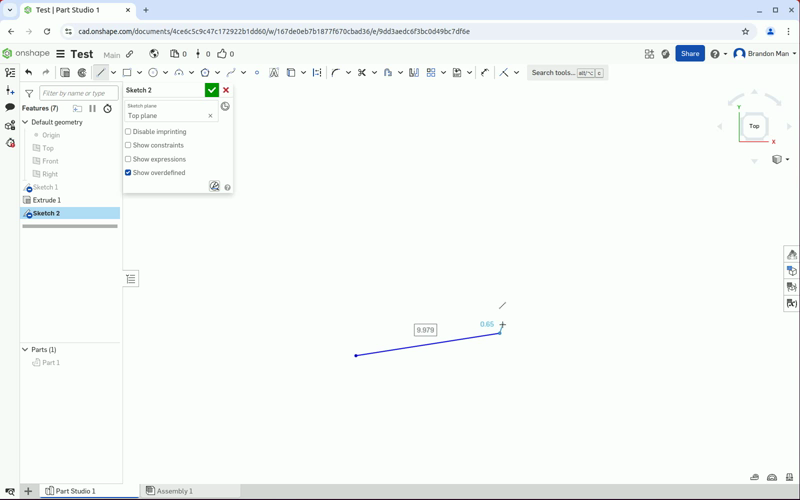
scroll(6)
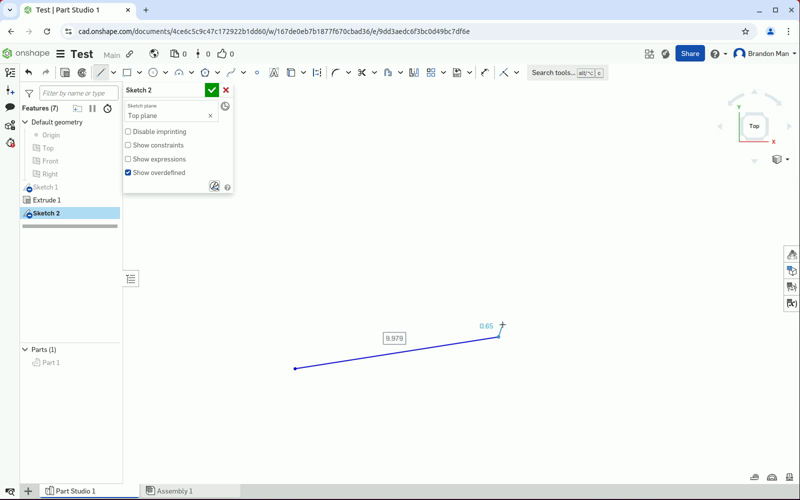
scroll(6)
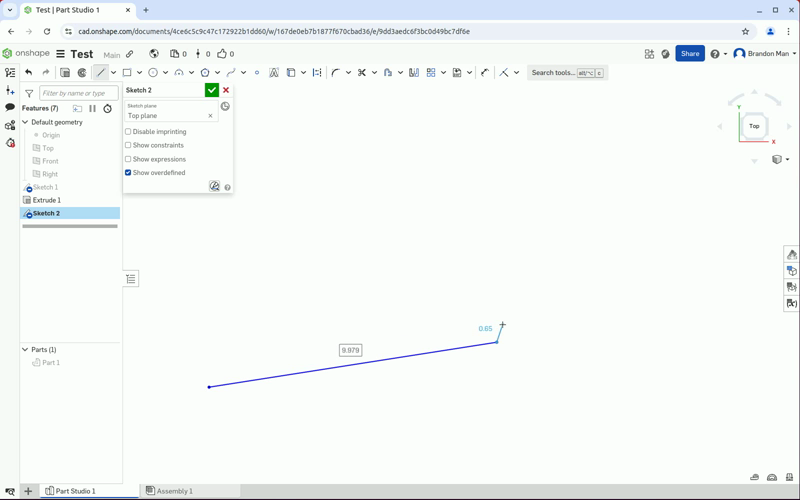
scroll(6)
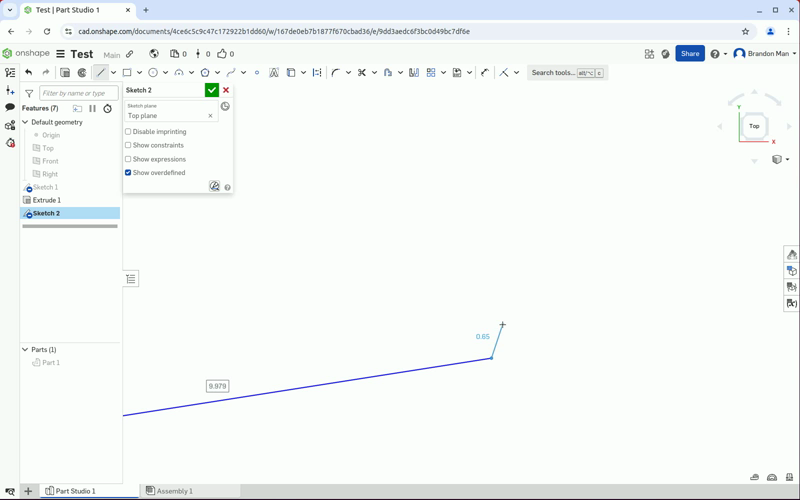
click(502, 324)
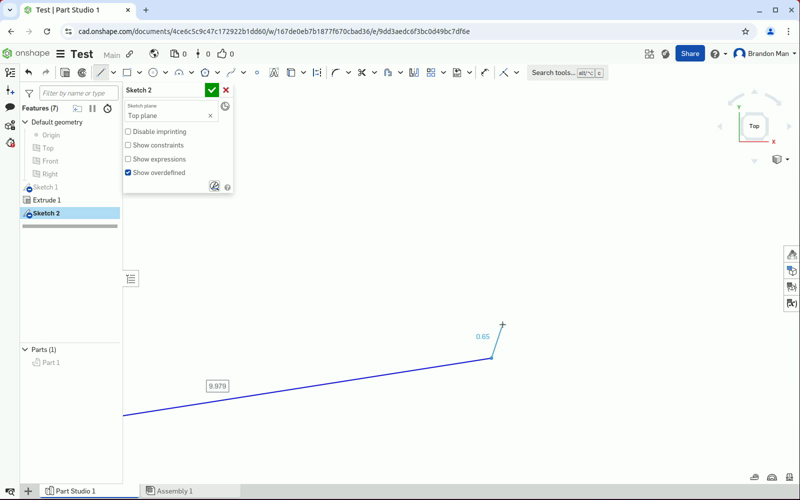
scroll(-6)
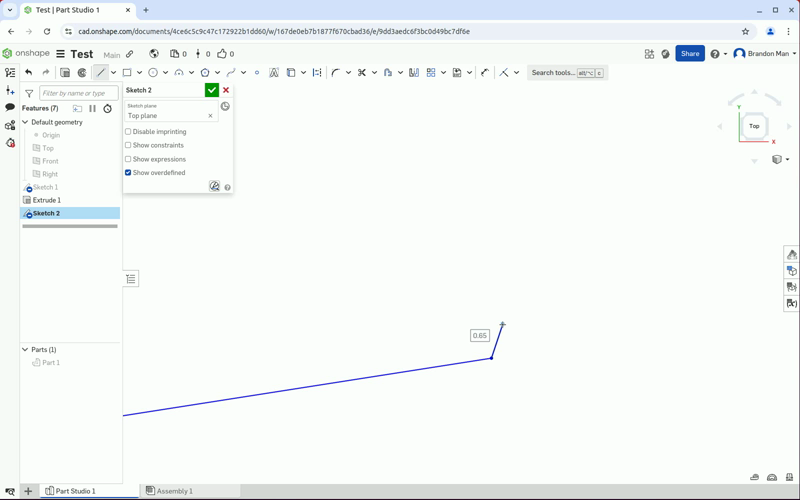
scroll(-6)
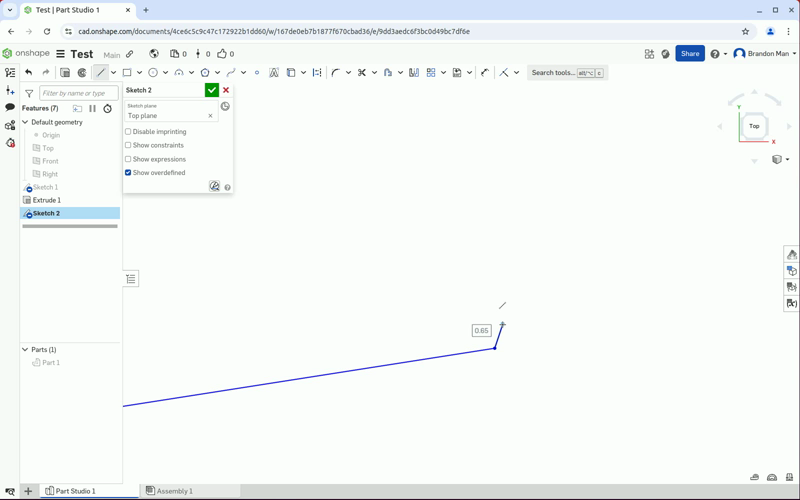
scroll(-6)
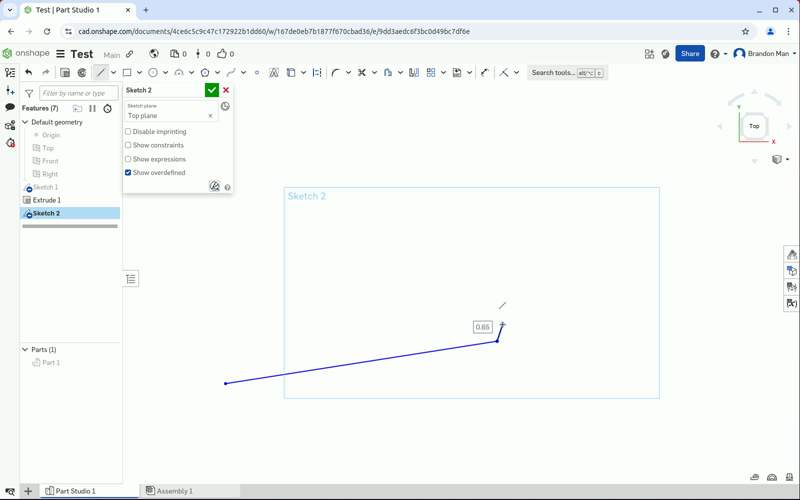
scroll(-6)
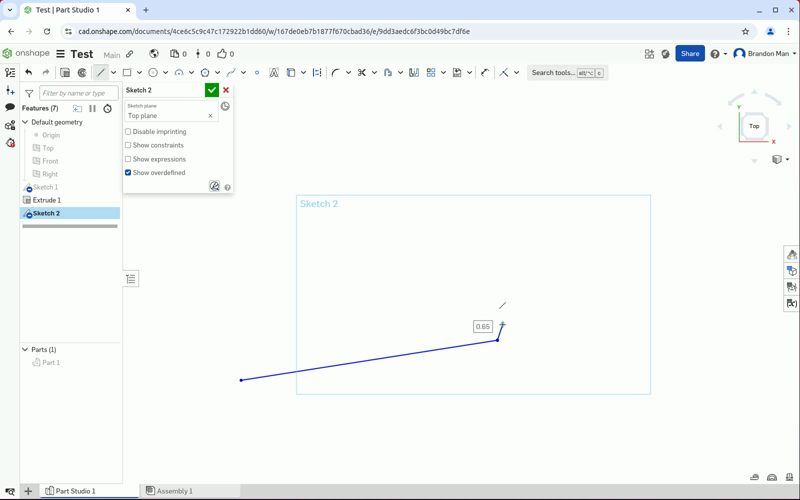
scroll(-6)
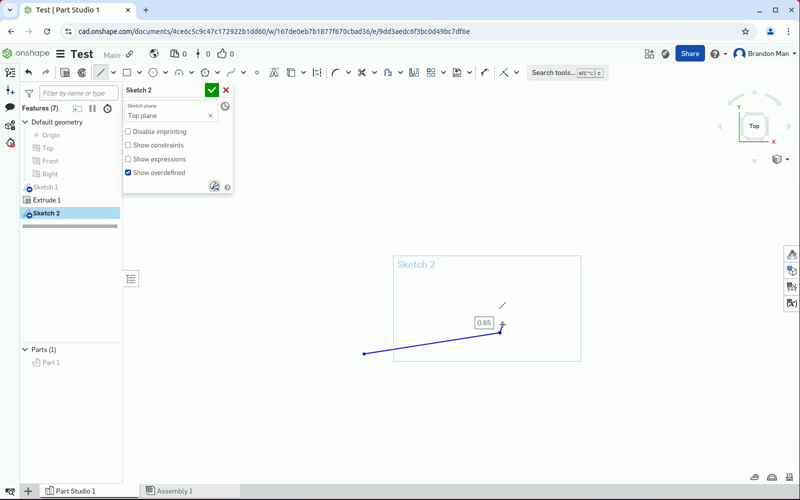
scroll(-6)
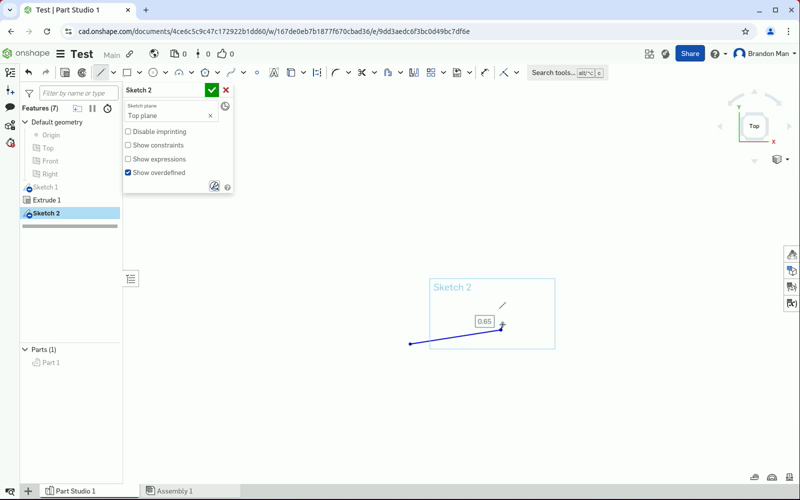
scroll(-6)
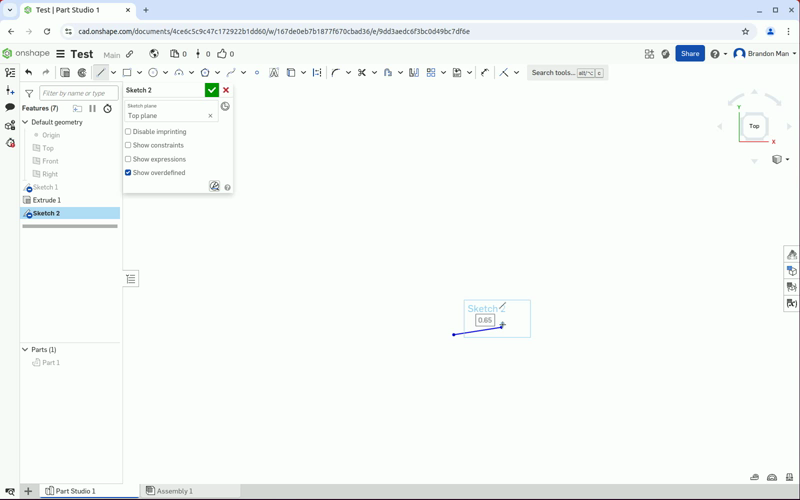
key_up(shift)
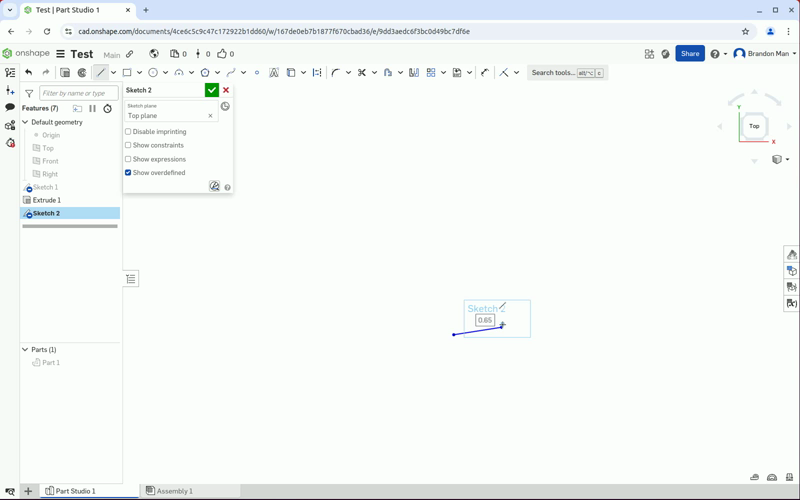
key_down(shift)
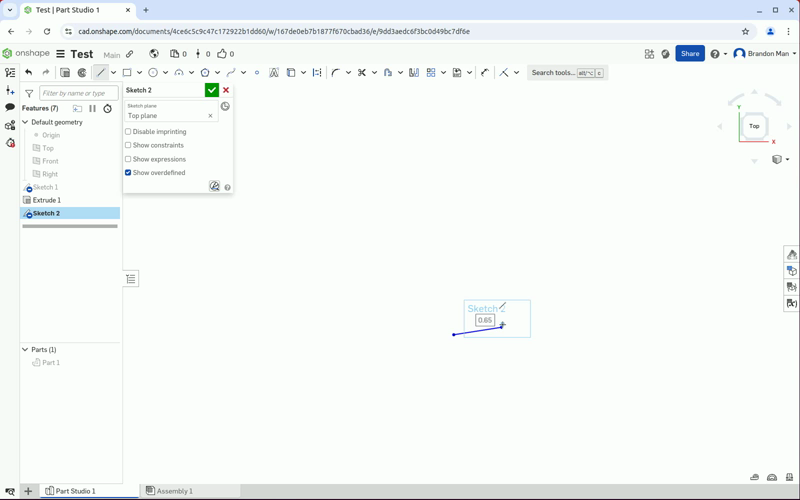
mouse_move(532, 324)
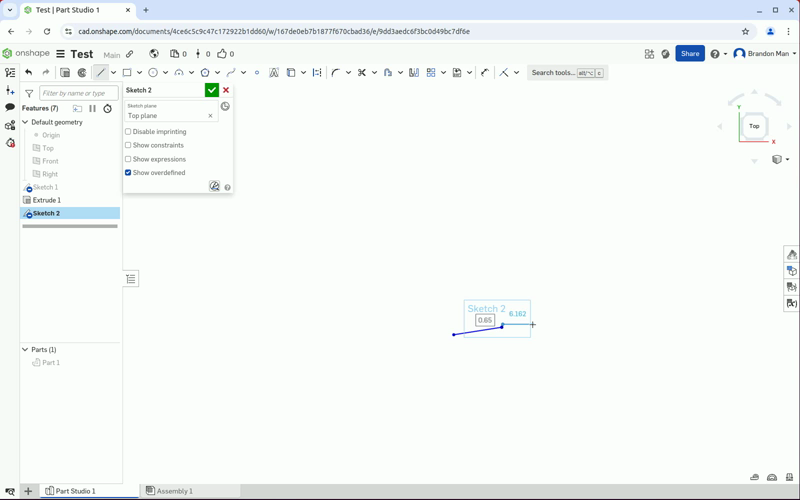
mouse_move(454, 331)
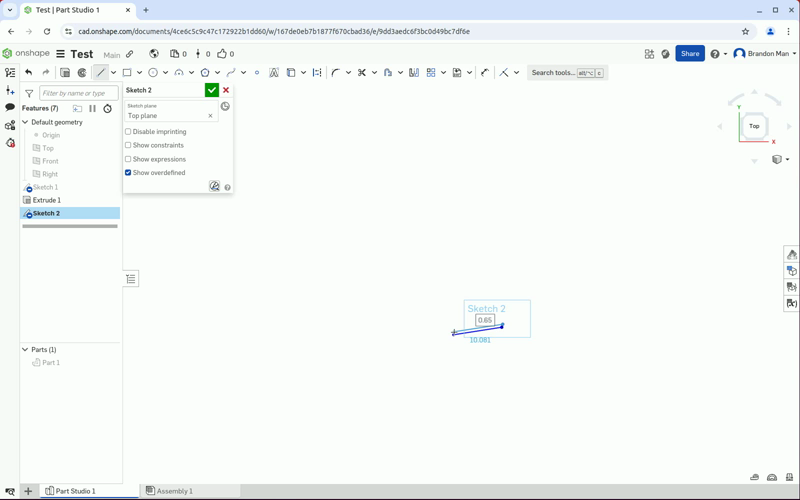
scroll(6)
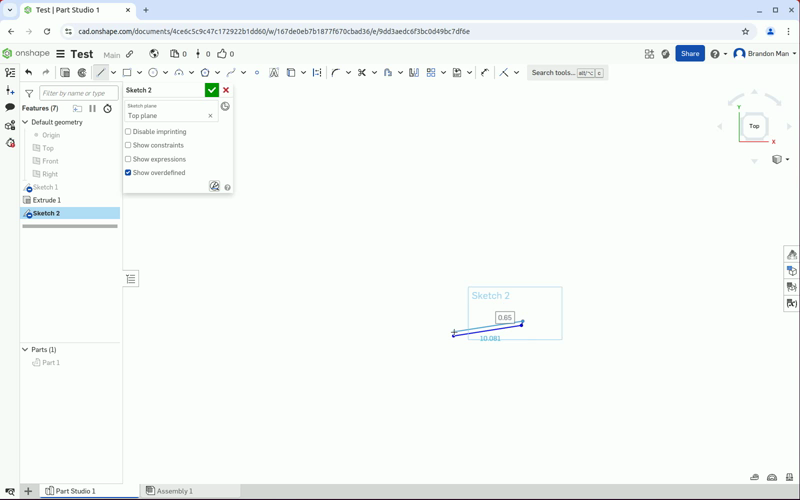
scroll(6)
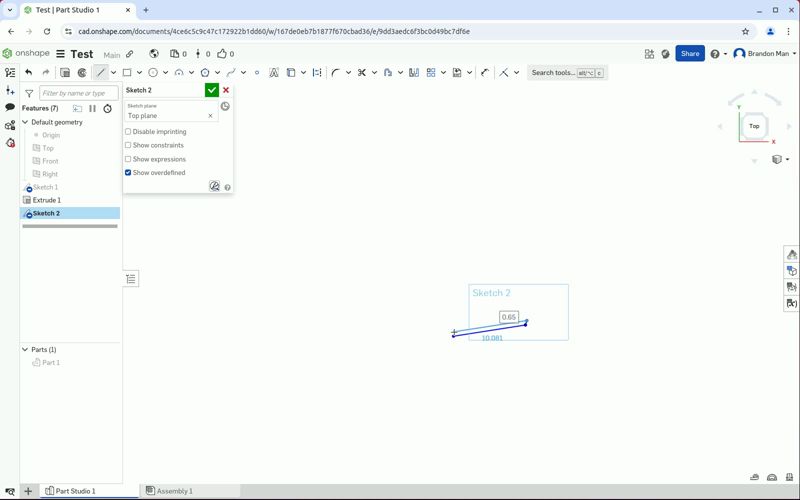
scroll(6)
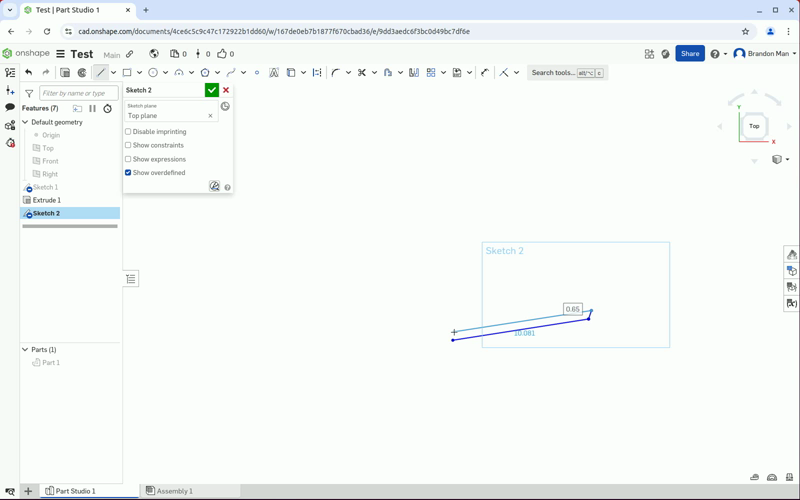
scroll(6)
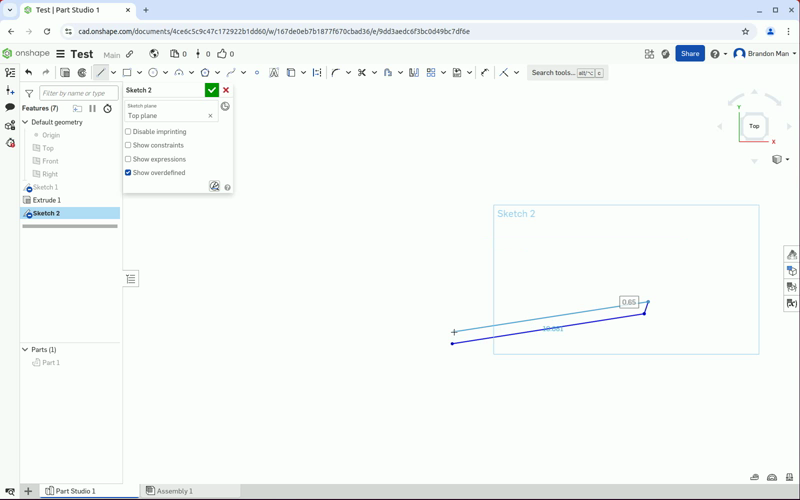
scroll(6)
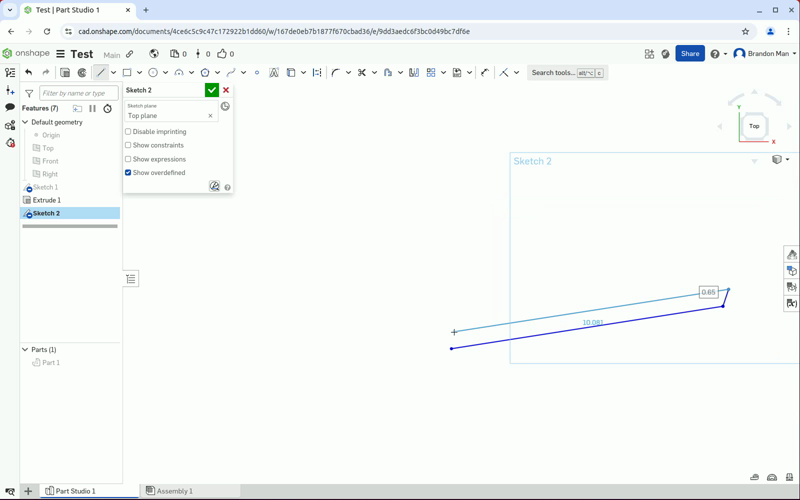
scroll(6)
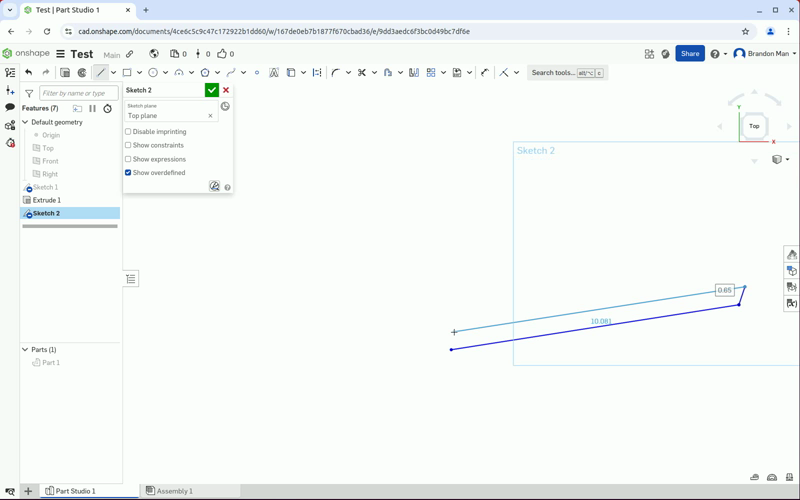
scroll(6)
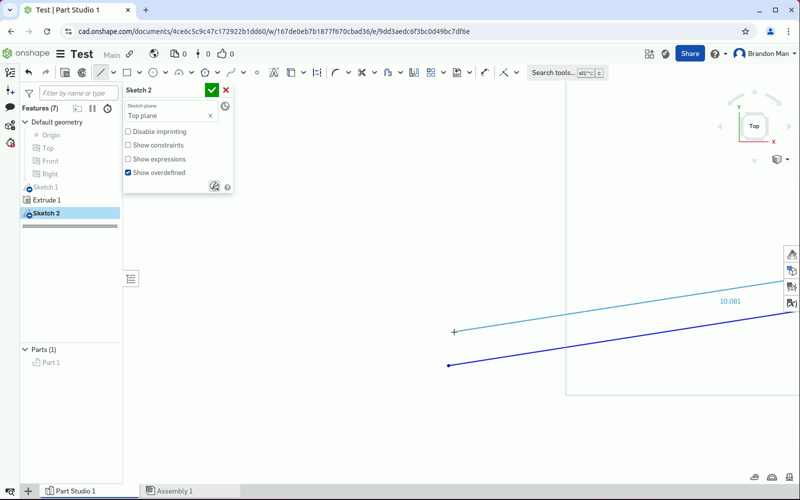
click(454, 331)
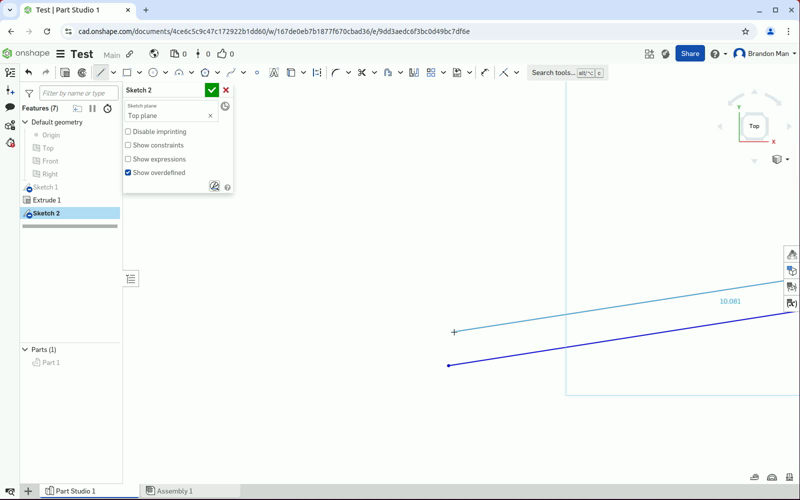
scroll(-6)
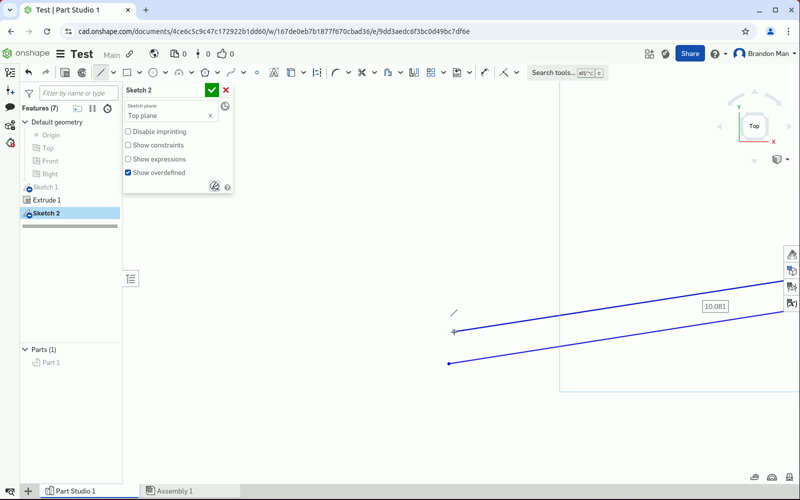
scroll(-6)
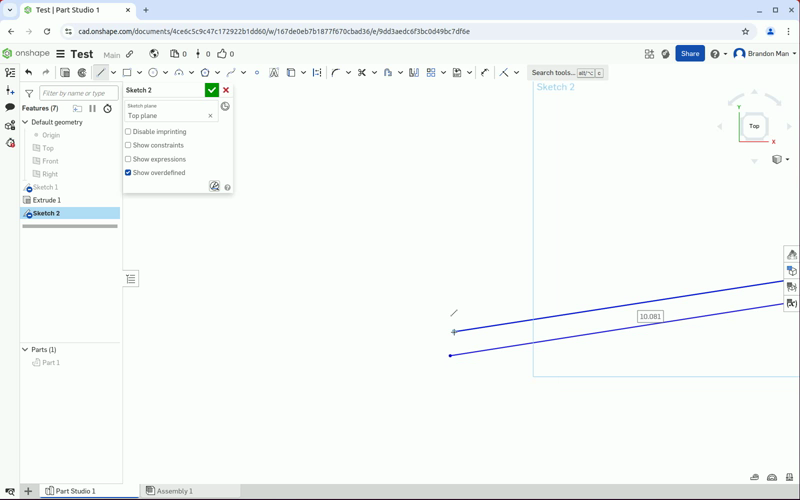
scroll(-6)
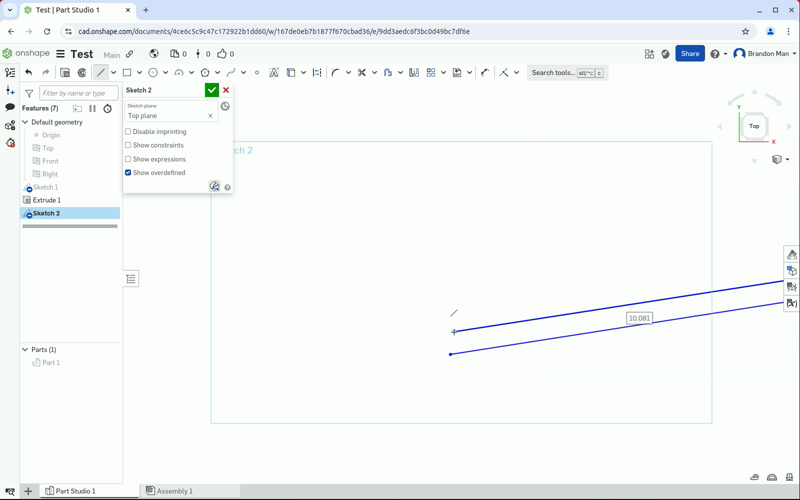
scroll(-6)
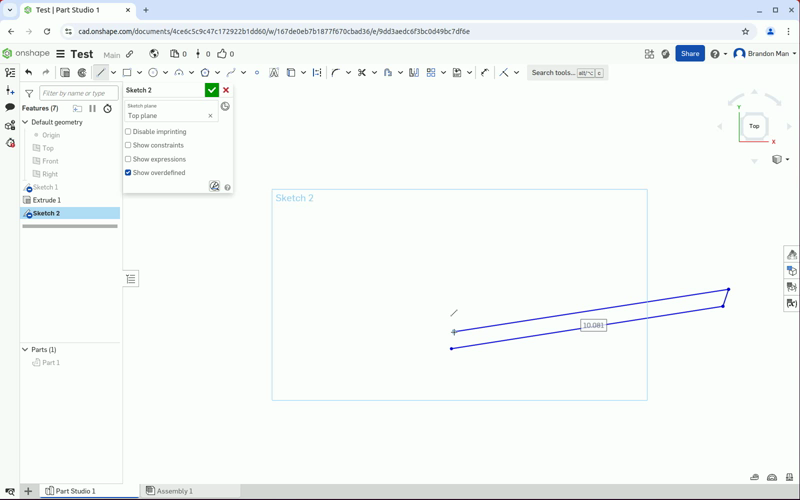
scroll(-6)
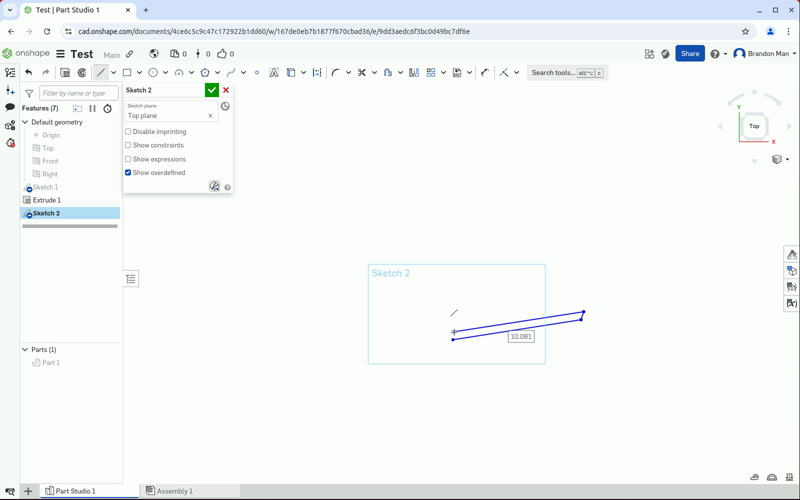
scroll(-6)
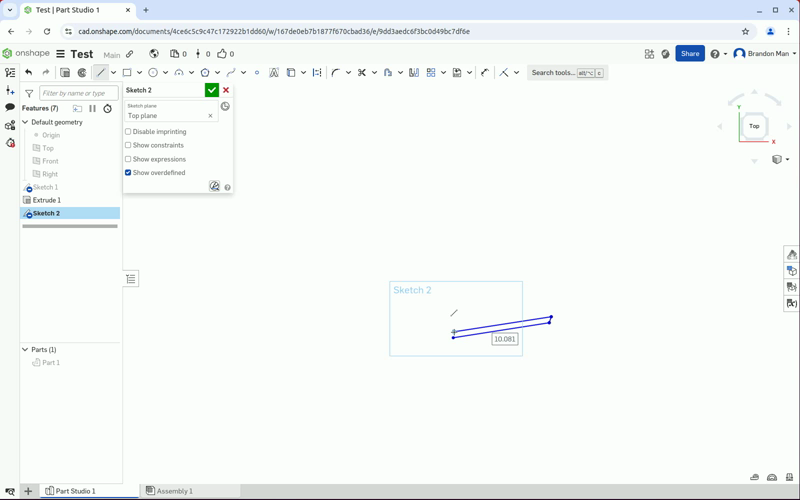
scroll(-6)
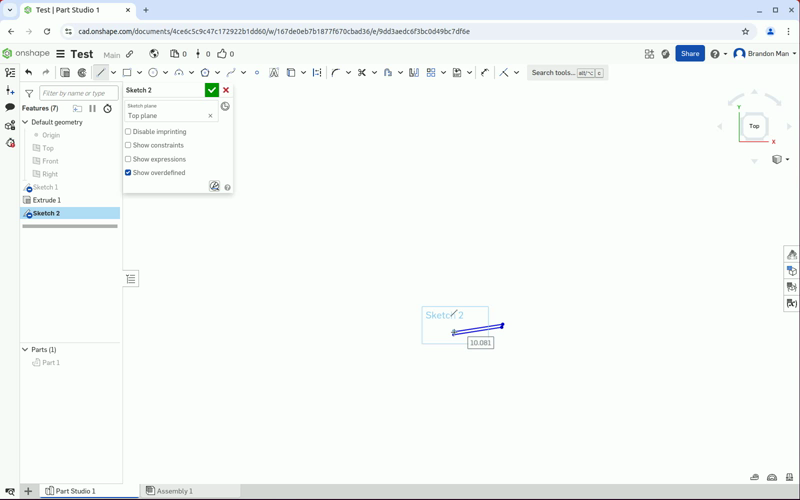
key_up(shift)
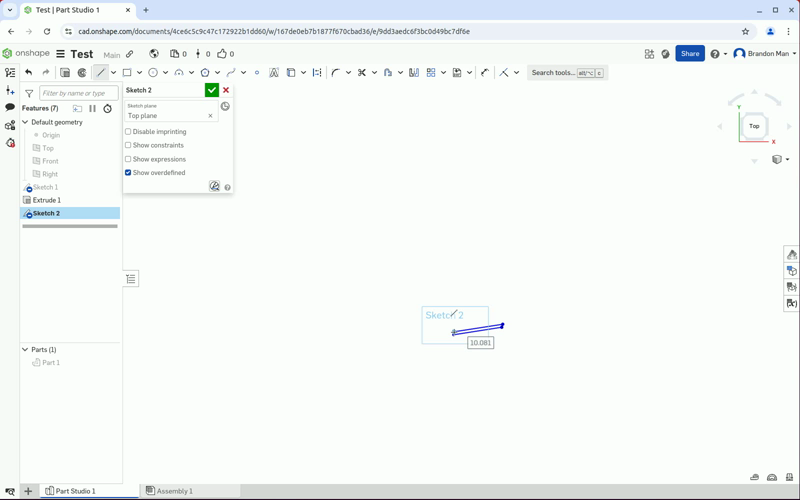
mouse_move(484, 331)
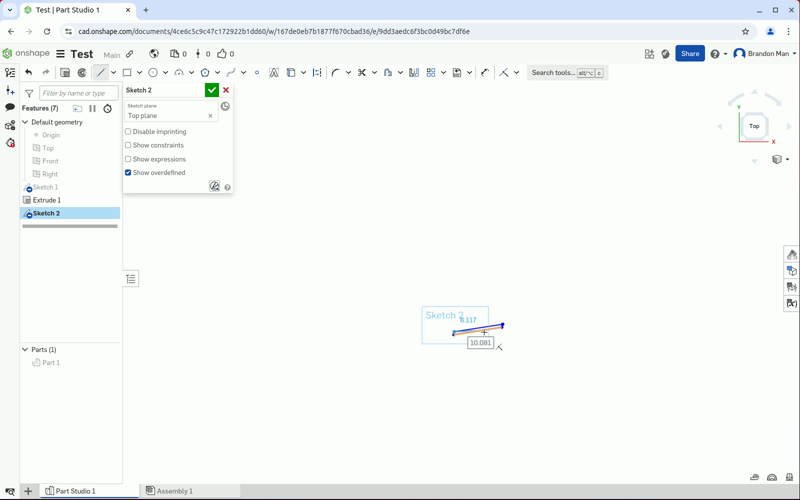
key_down(shift)
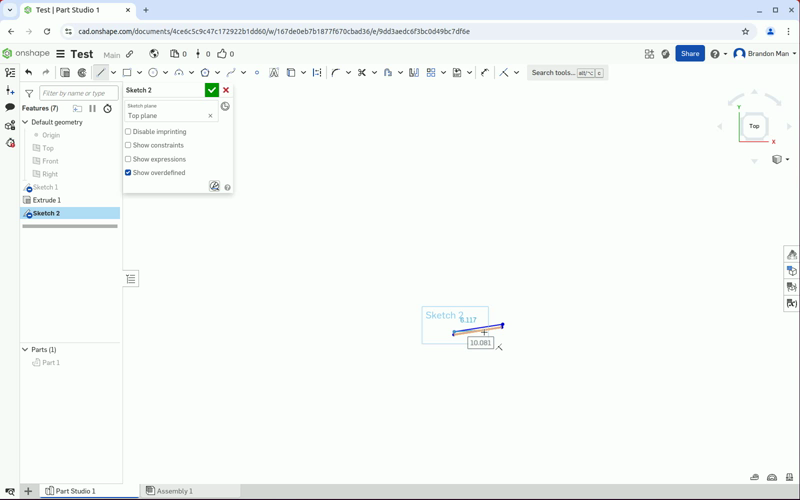
mouse_move(453, 334)
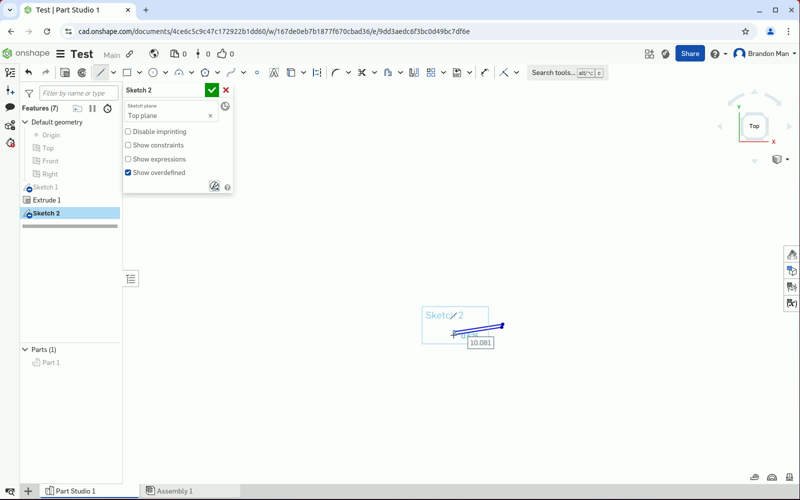
scroll(6)
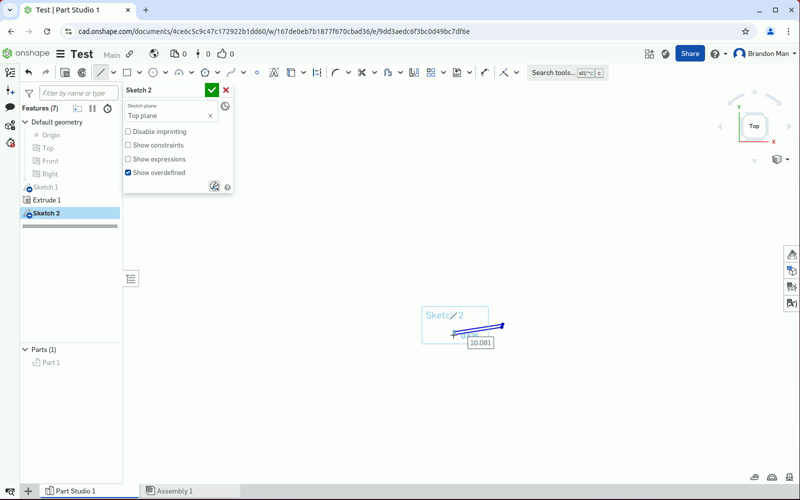
scroll(6)
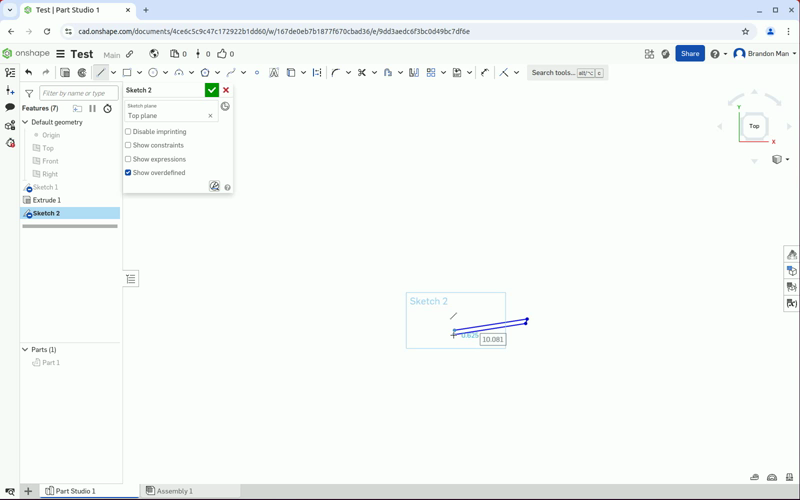
scroll(6)
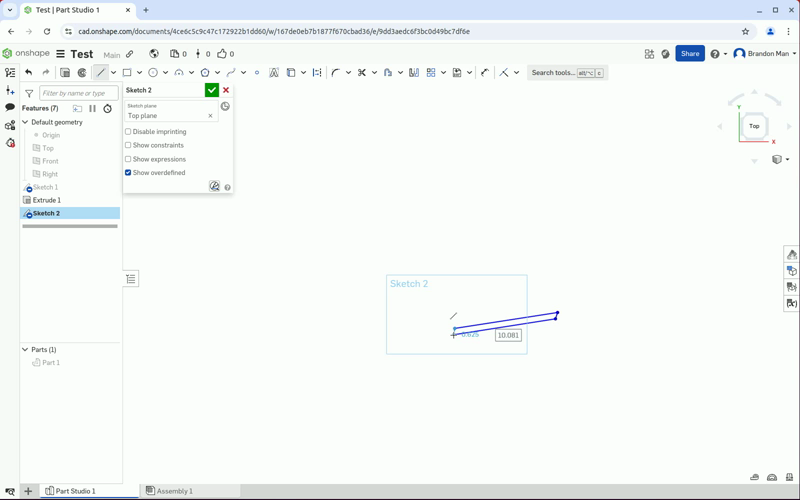
scroll(6)
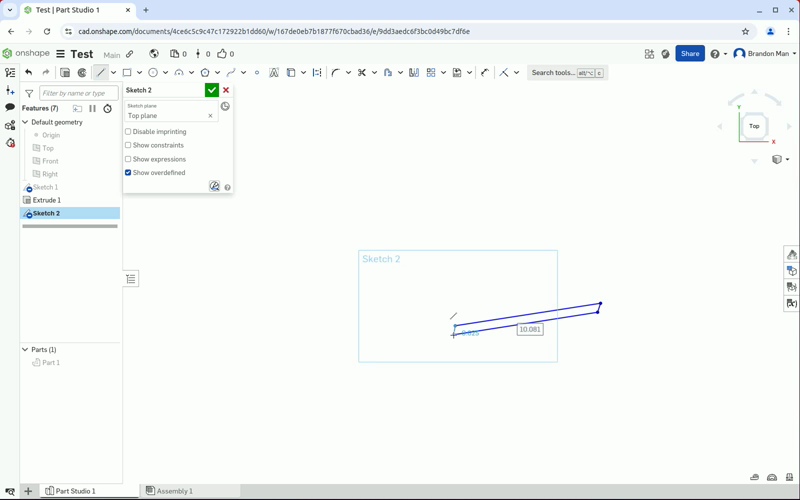
scroll(6)
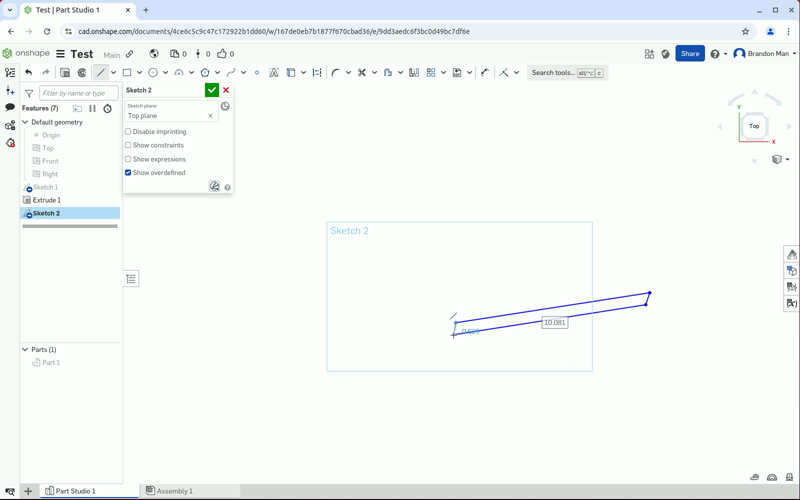
scroll(6)
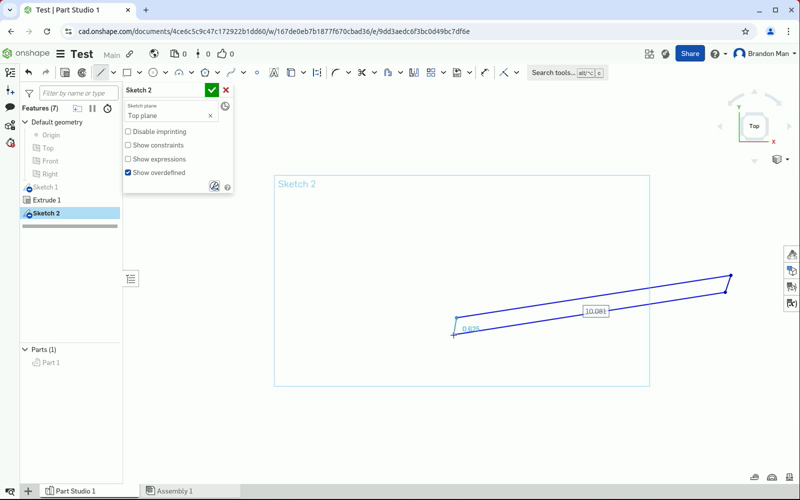
scroll(6)
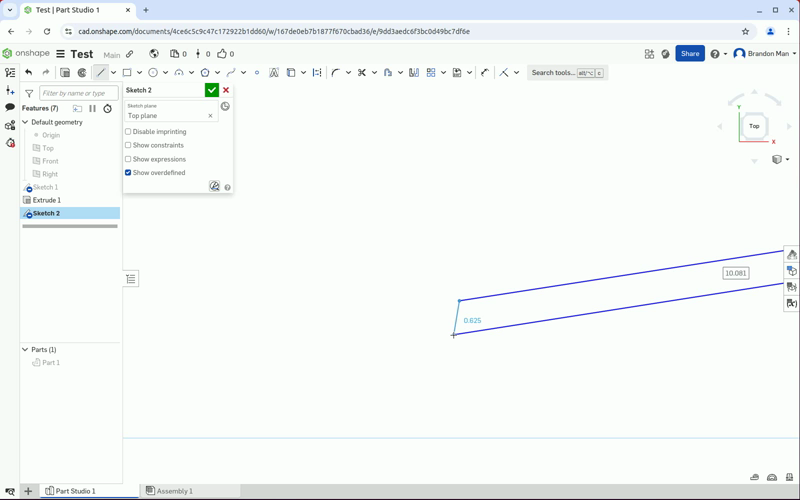
key_up(shift)
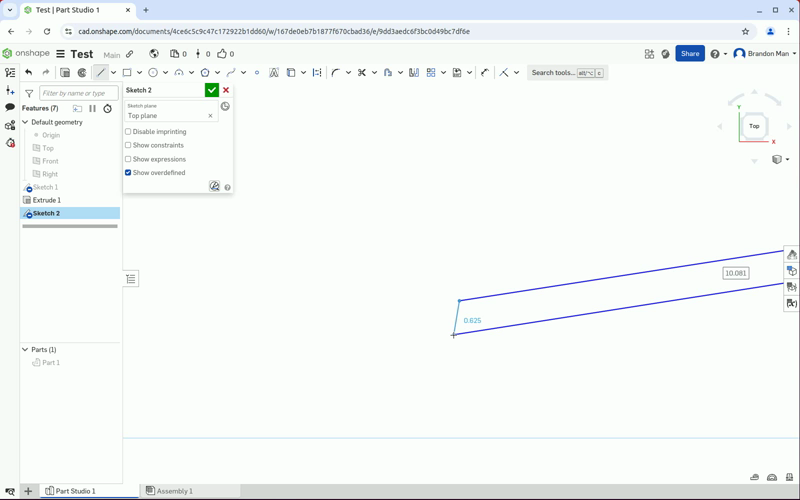
click(453, 334)
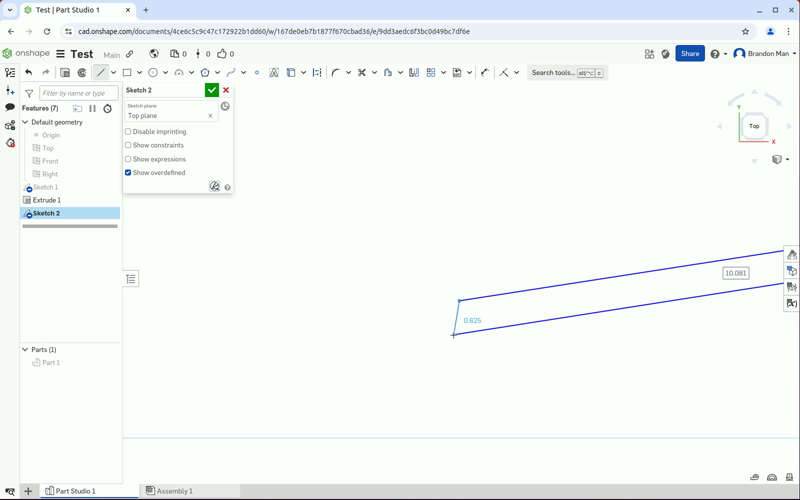
scroll(-6)
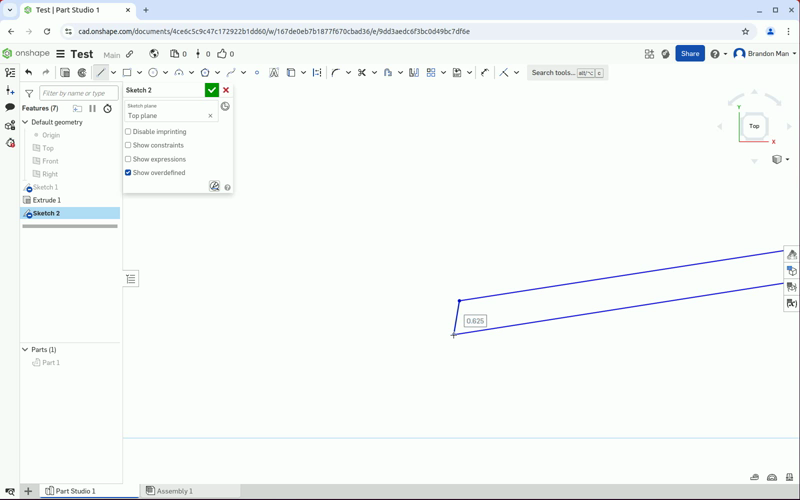
scroll(-6)
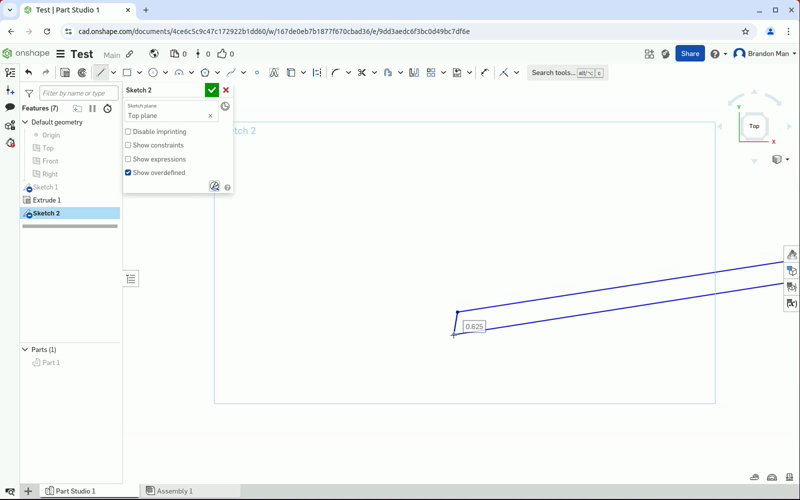
scroll(-6)
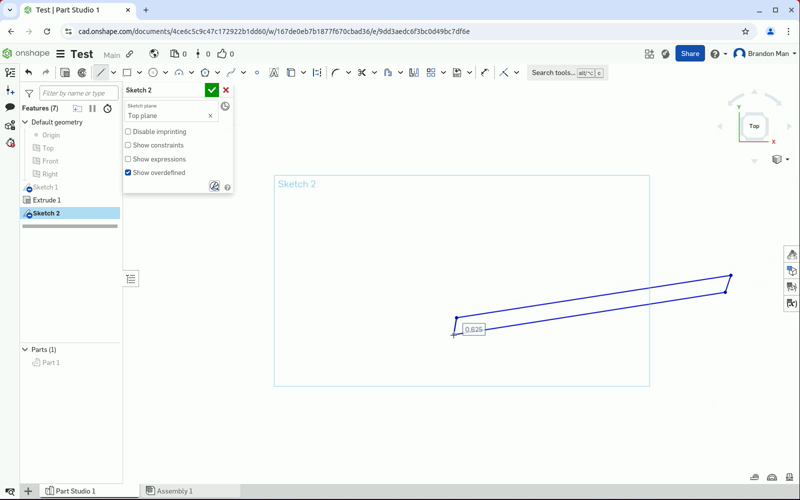
scroll(-6)
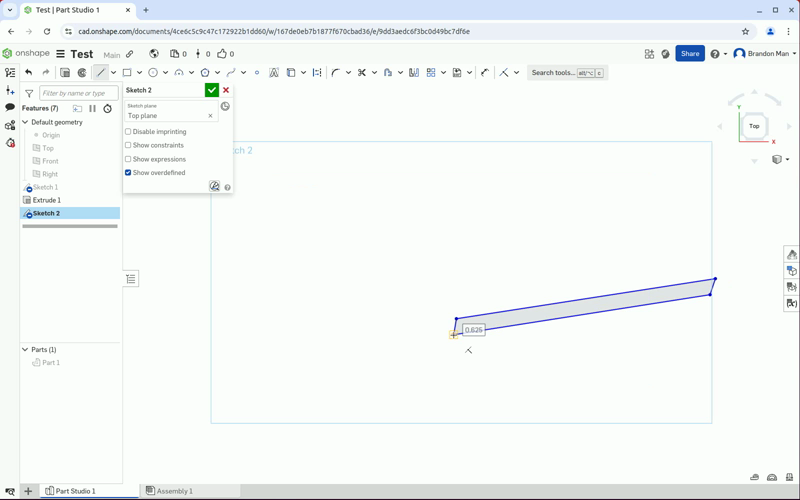
scroll(-6)
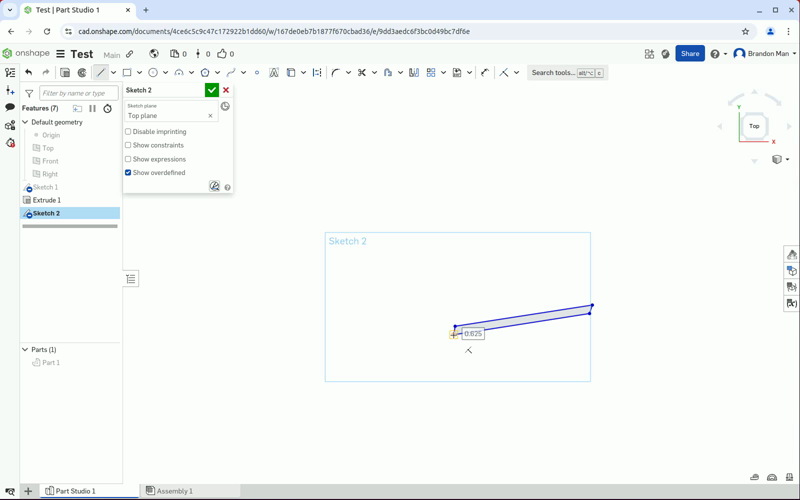
scroll(-6)
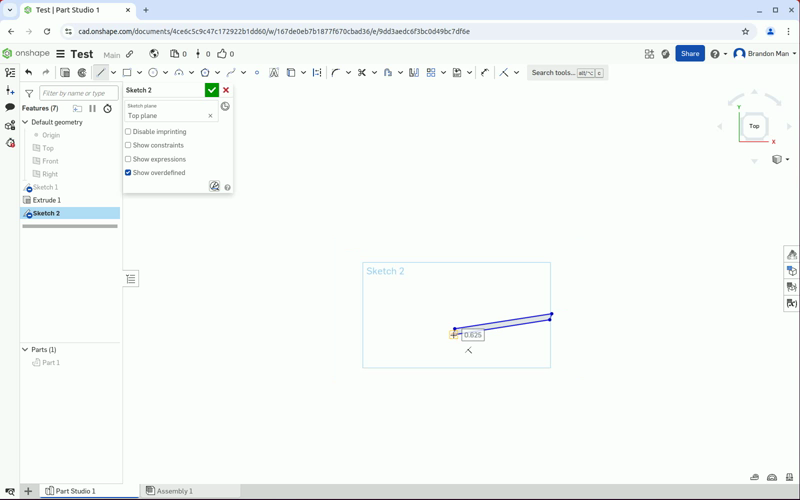
scroll(-6)
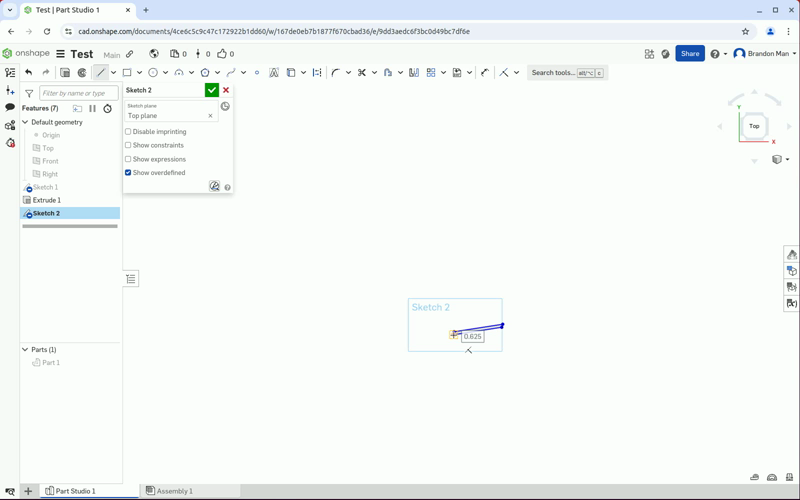
key(esc)
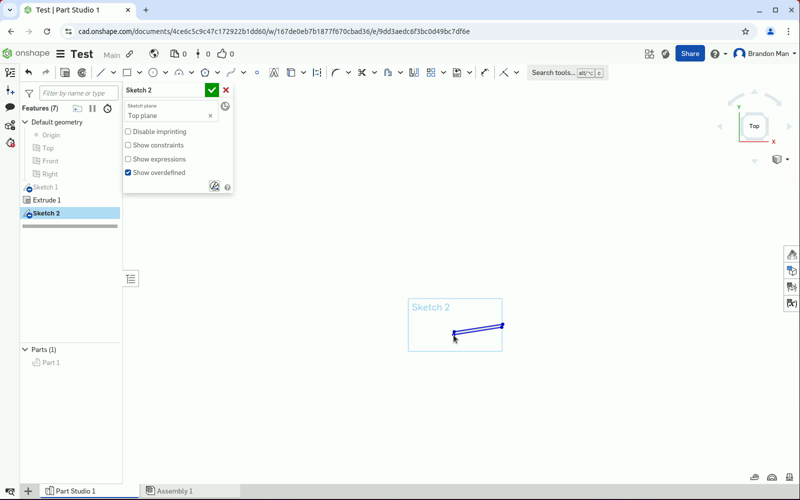
mouse_move(465, 329)
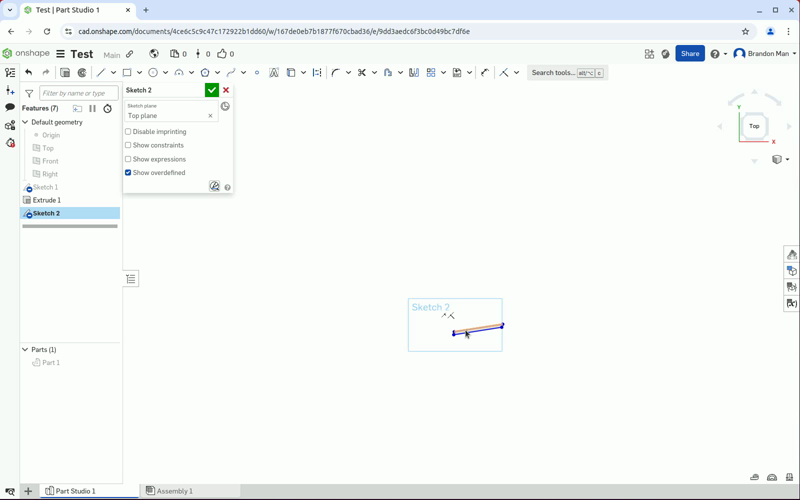
scroll(6)
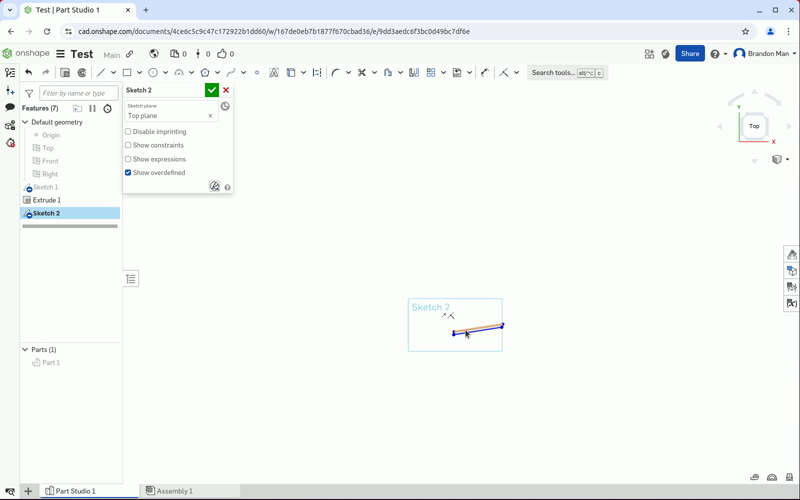
scroll(6)
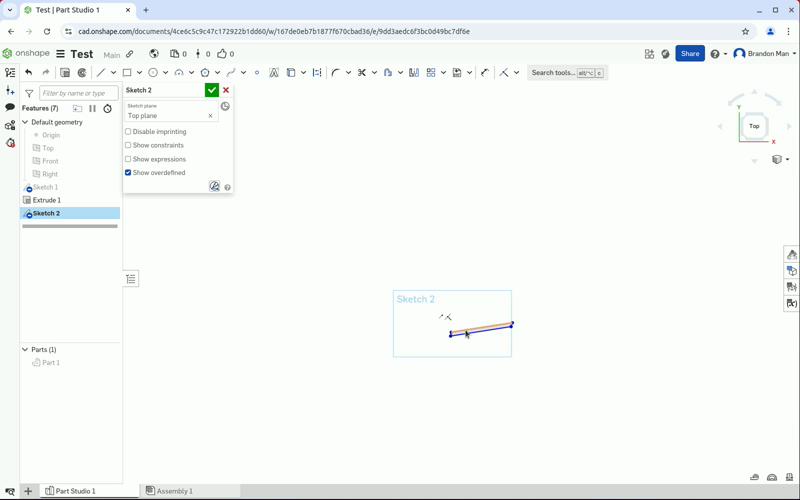
scroll(6)
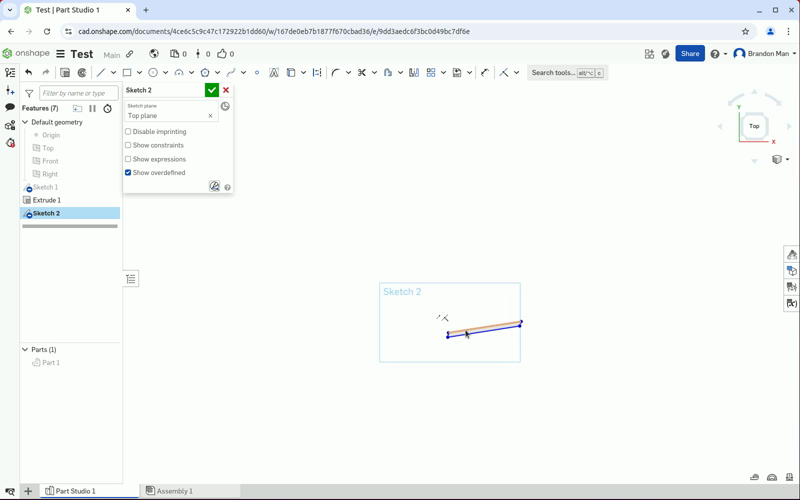
scroll(6)
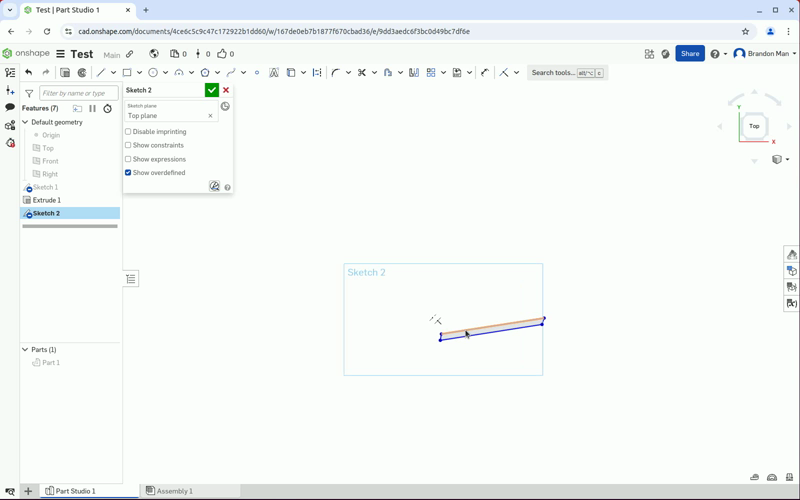
scroll(6)
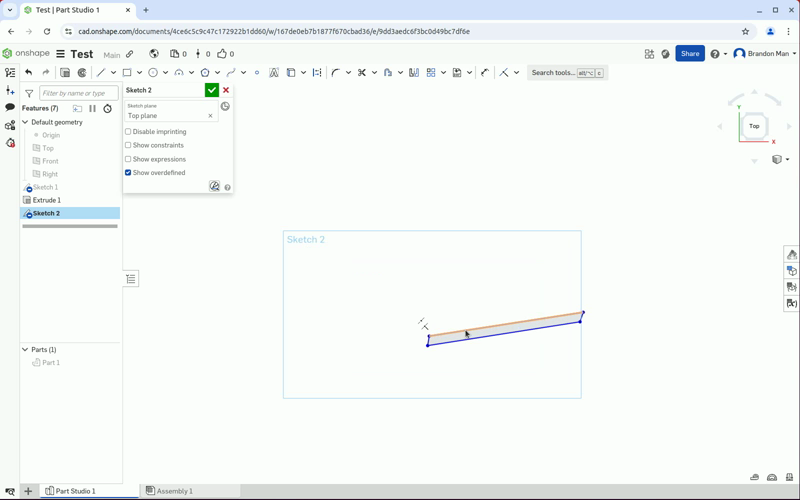
scroll(6)
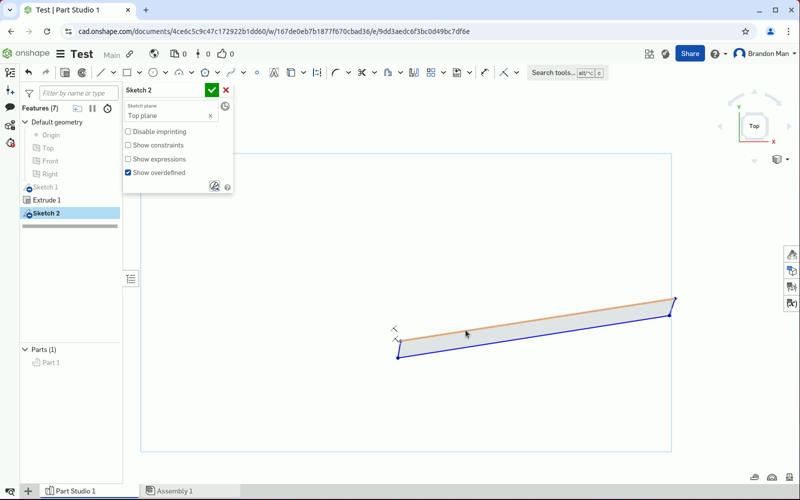
scroll(6)
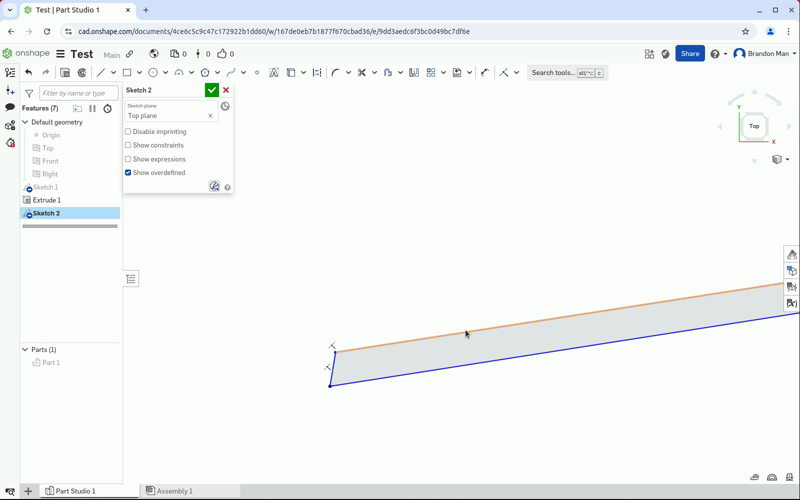
click(465, 329)
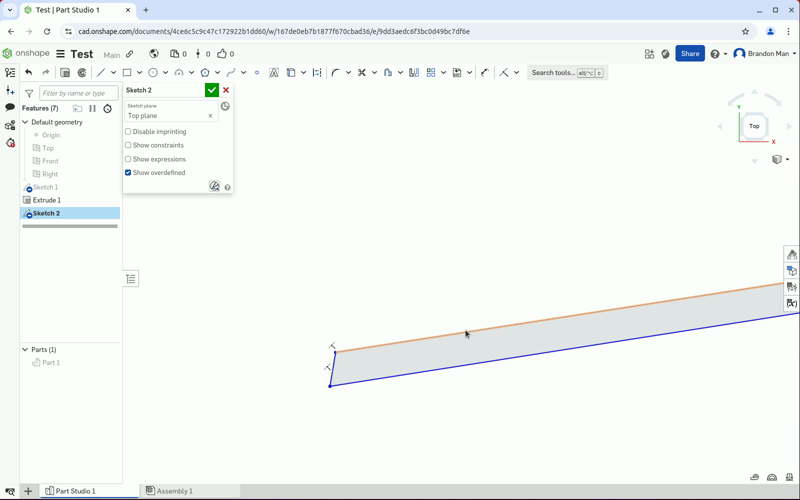
scroll(-6)
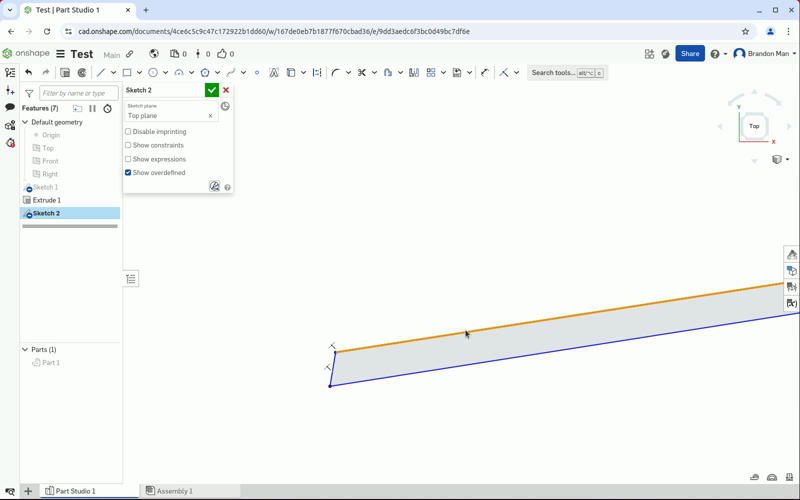
scroll(-6)
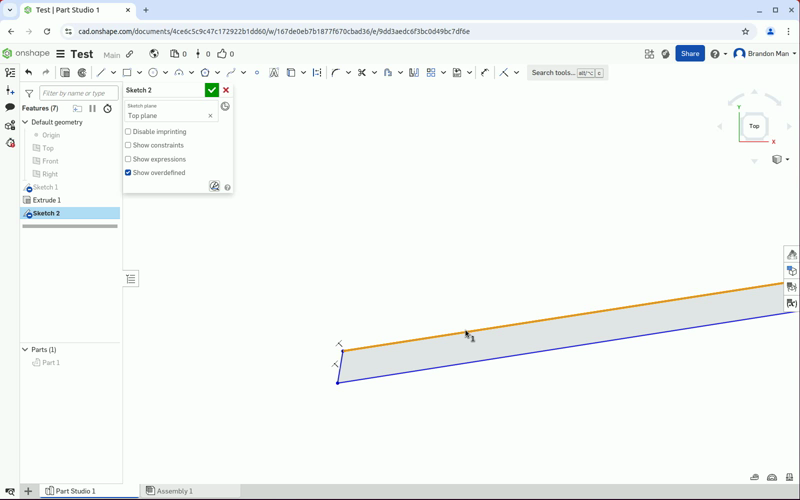
scroll(-6)
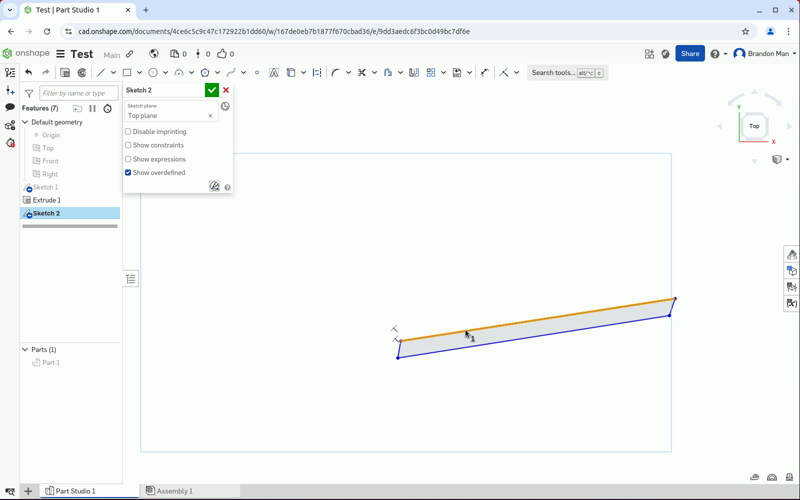
scroll(-6)
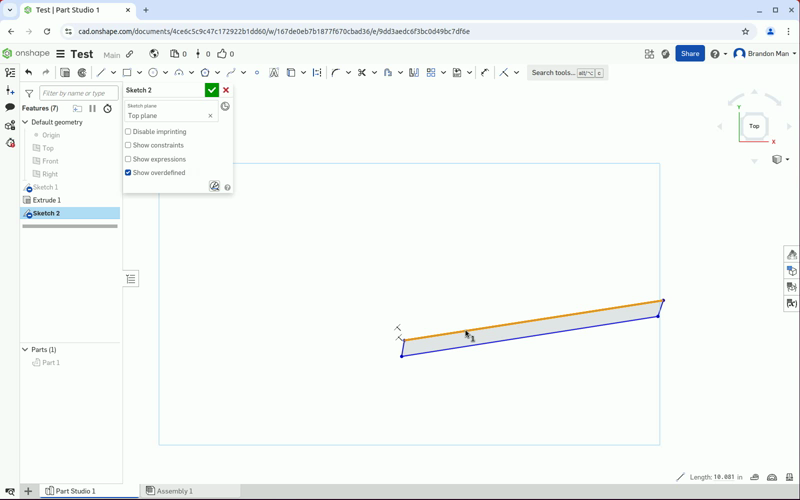
scroll(-6)
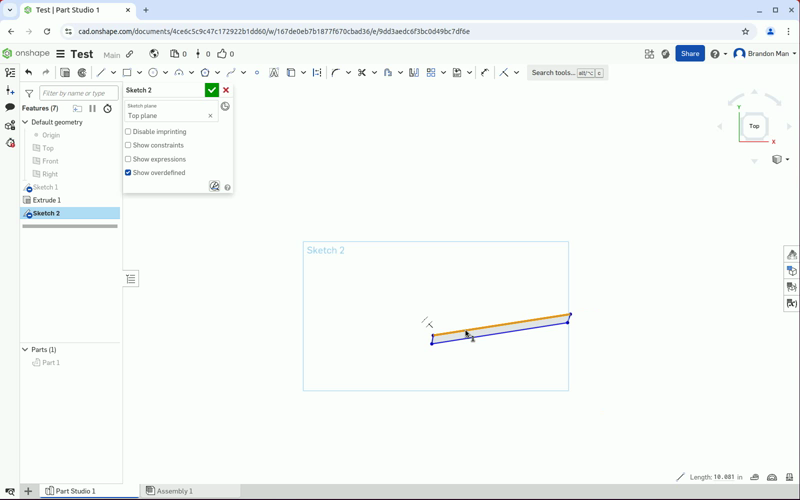
scroll(-6)
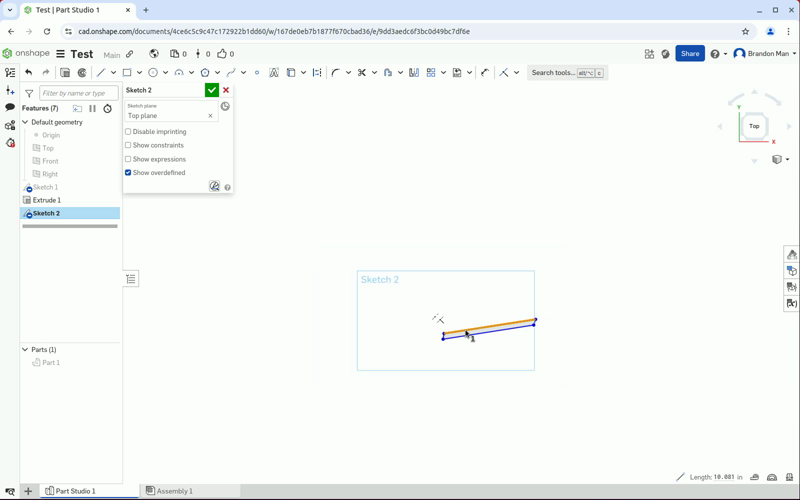
scroll(-6)
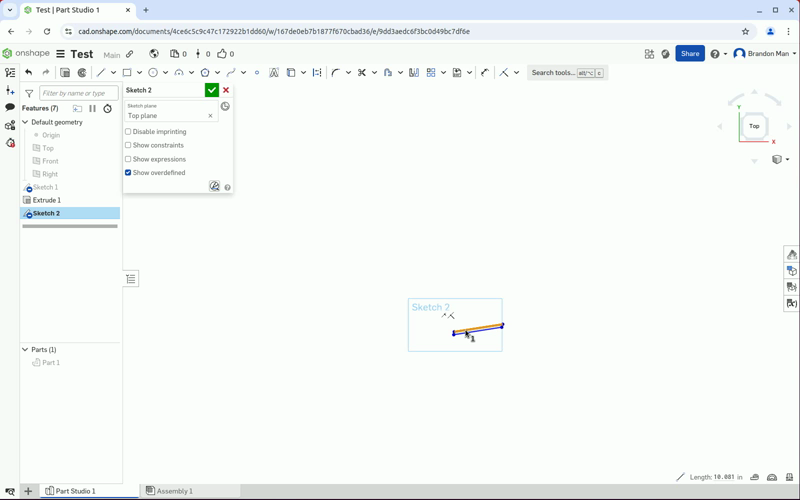
mouse_move(73, 352)
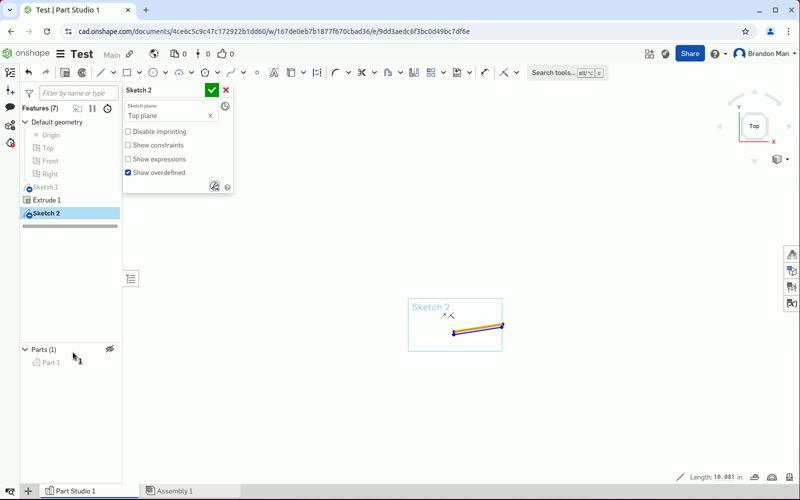
key(shift+y)
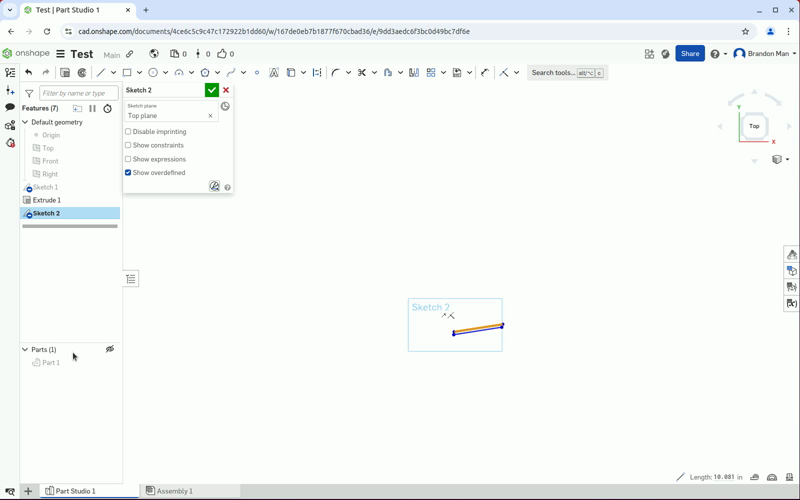
key(shift+e)
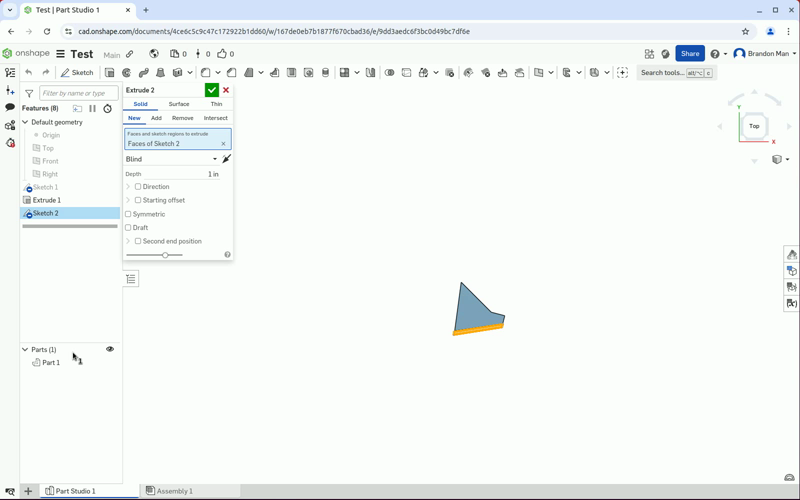
mouse_move(143, 106)
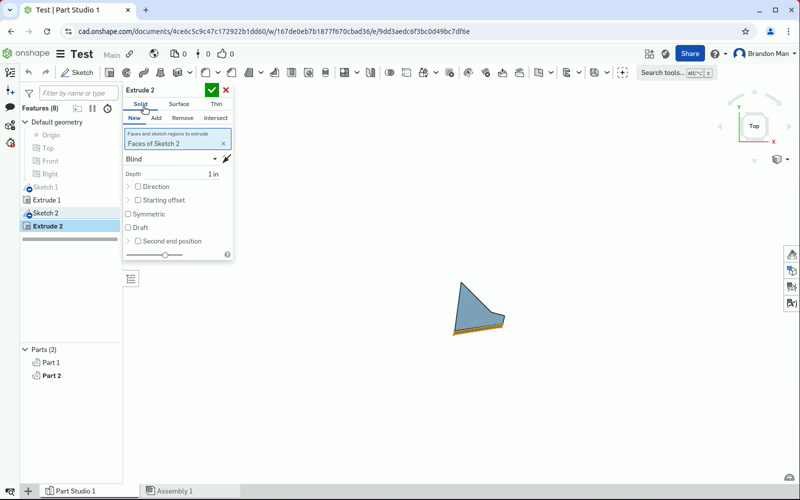
click(143, 106)
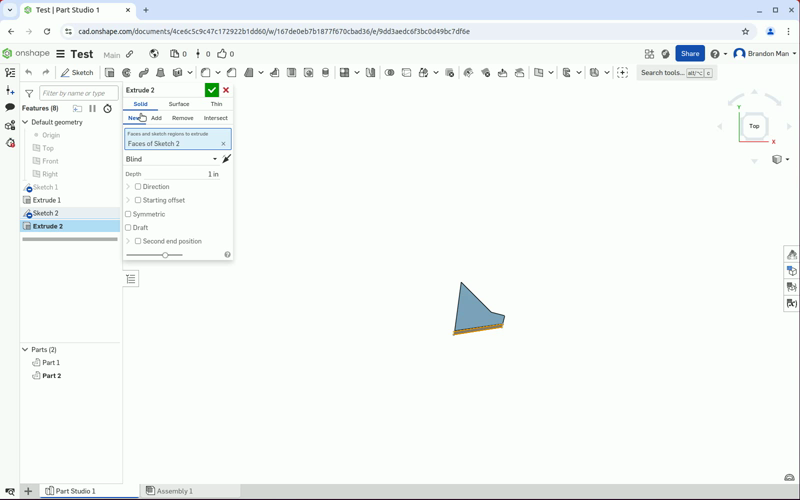
mouse_move(137, 120)
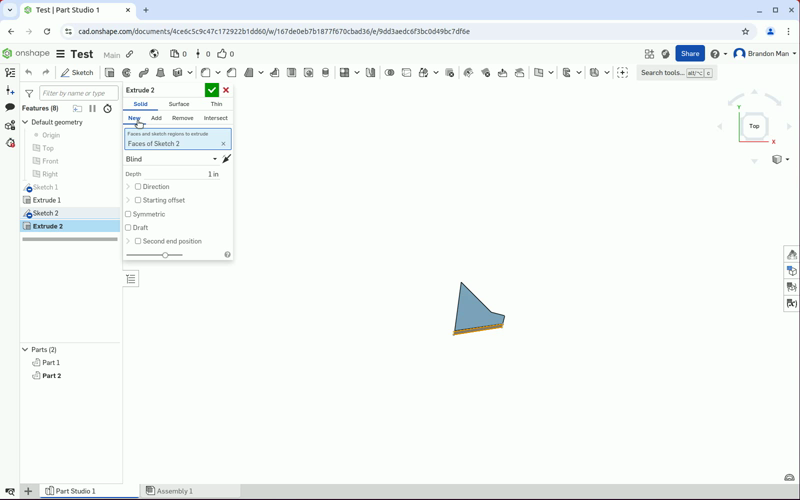
click(137, 120)
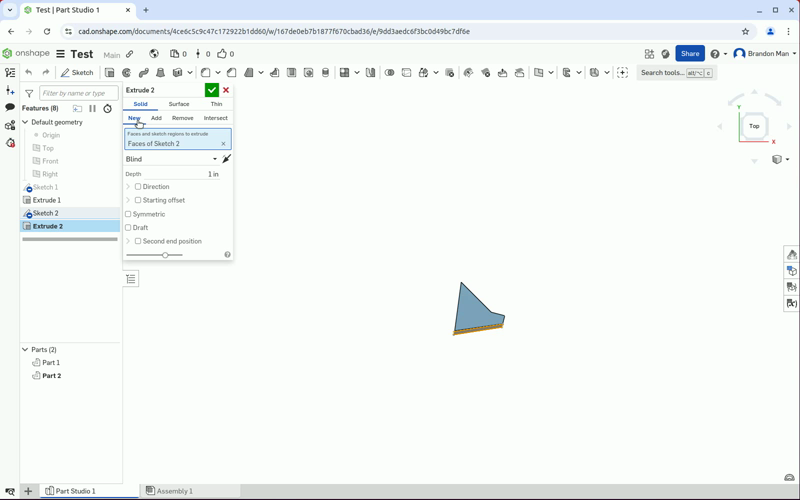
key(tab, 4)
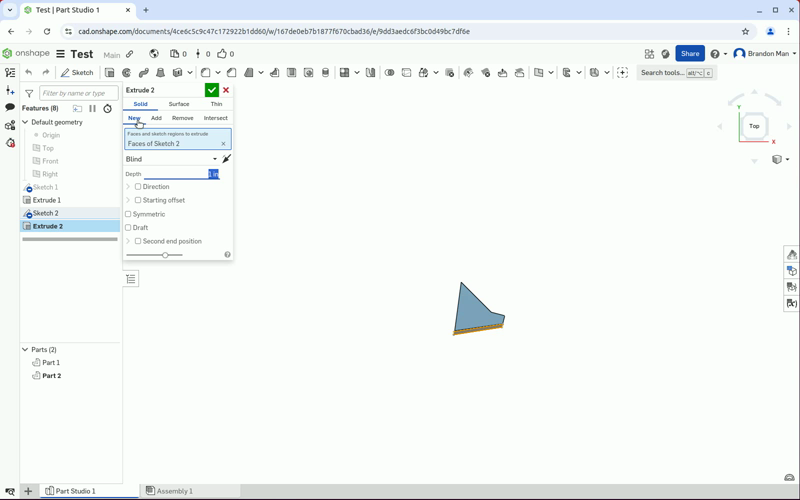
text(-0.241)
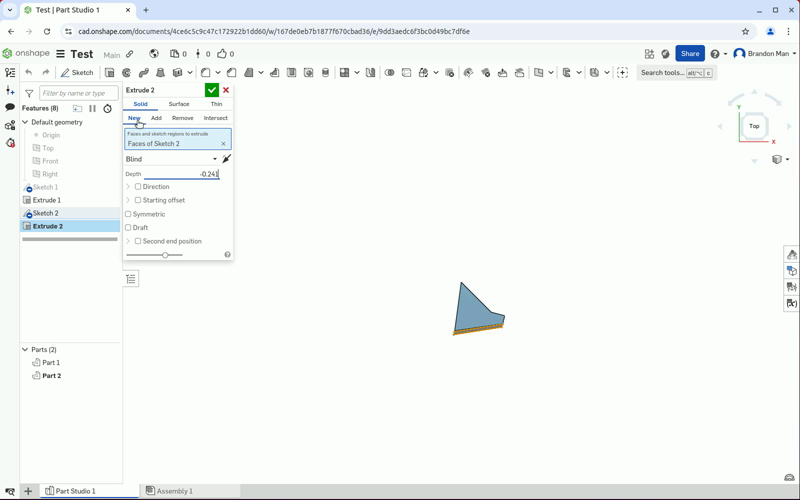
key(enter)
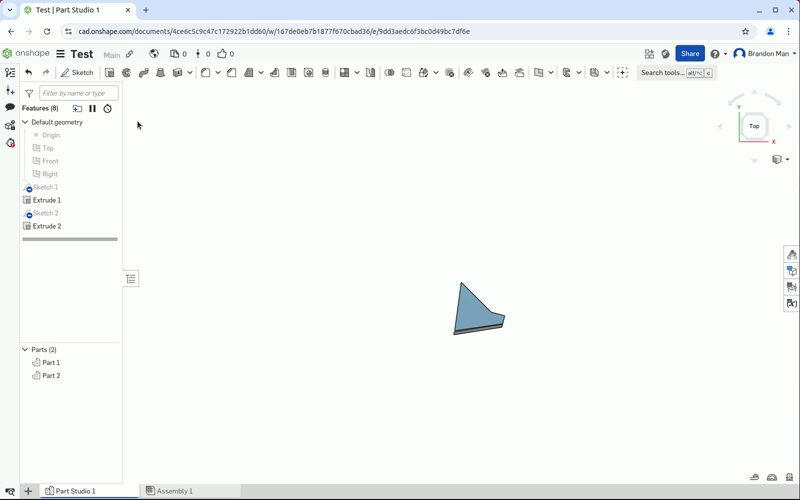
key(shift+h)
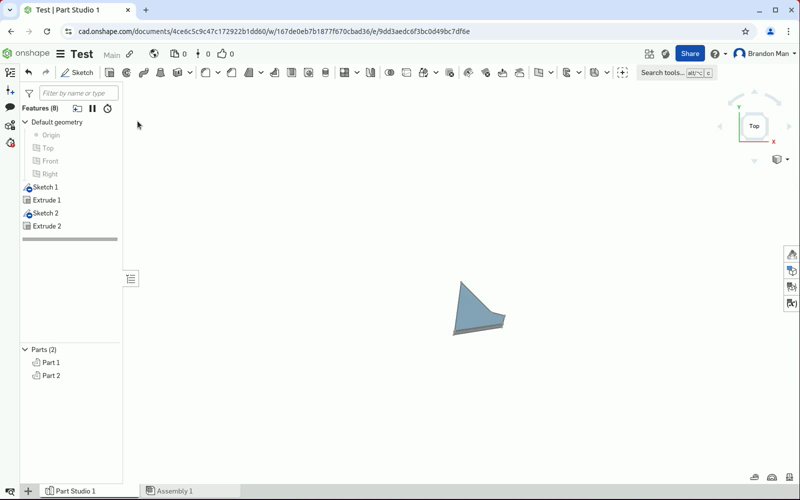
key(shift+h)
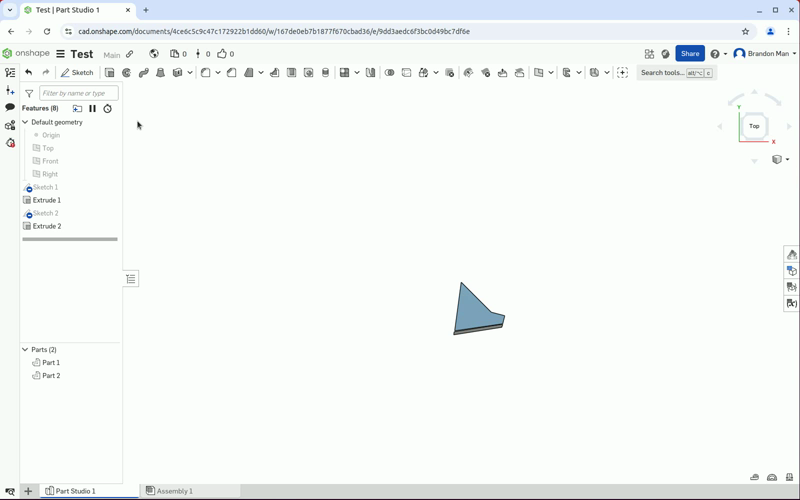
mouse_move(73, 189)
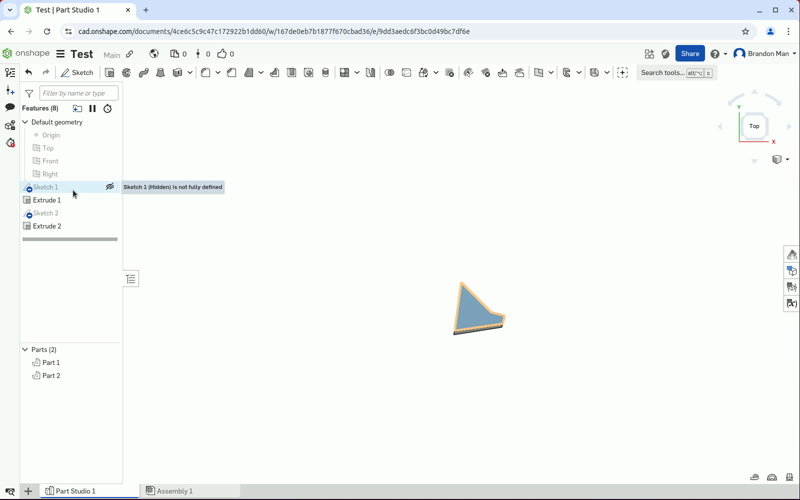
click(73, 189)
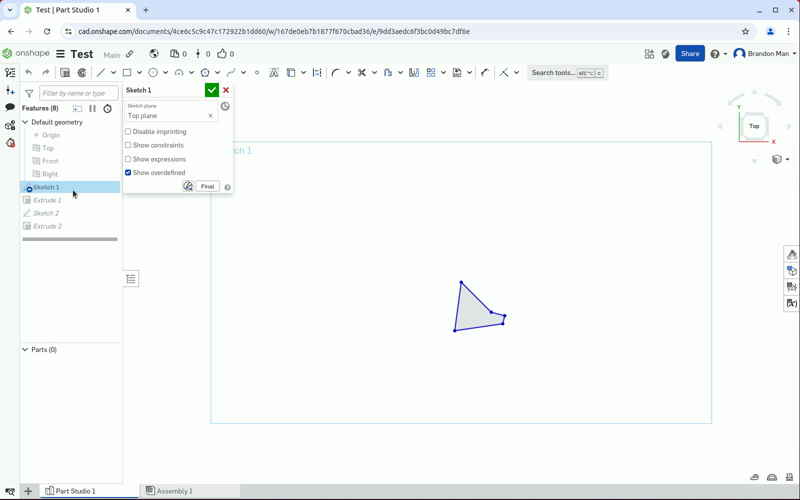
mouse_move(229, 92)
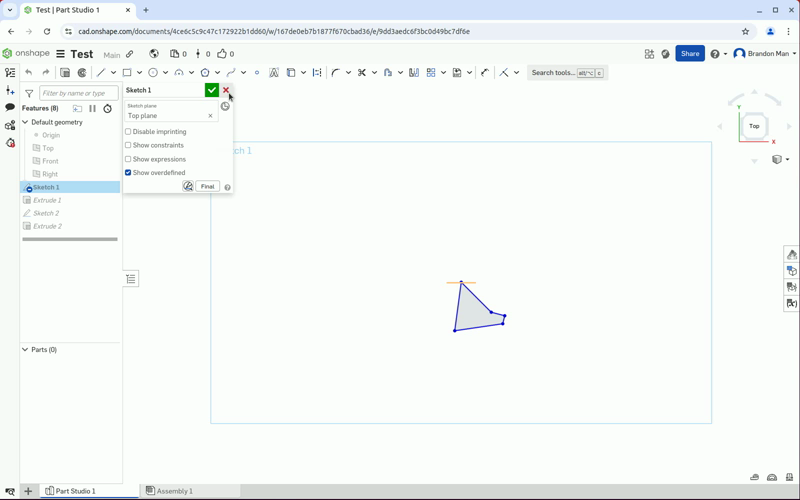
click(229, 92)
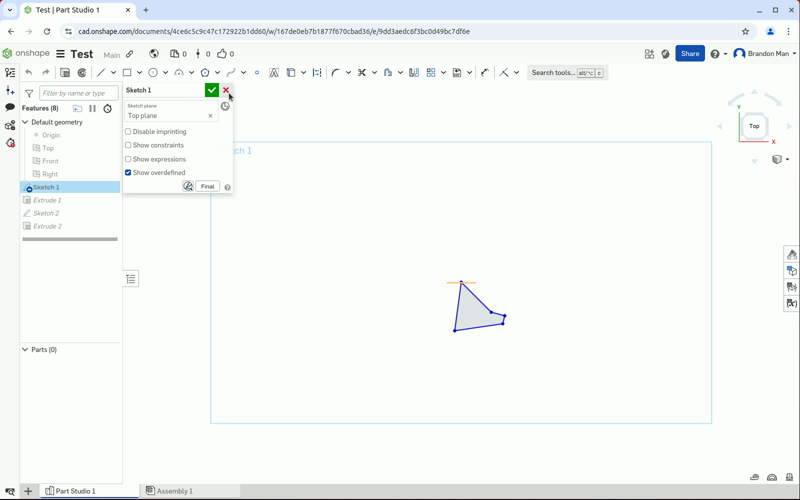
key(shift+s)
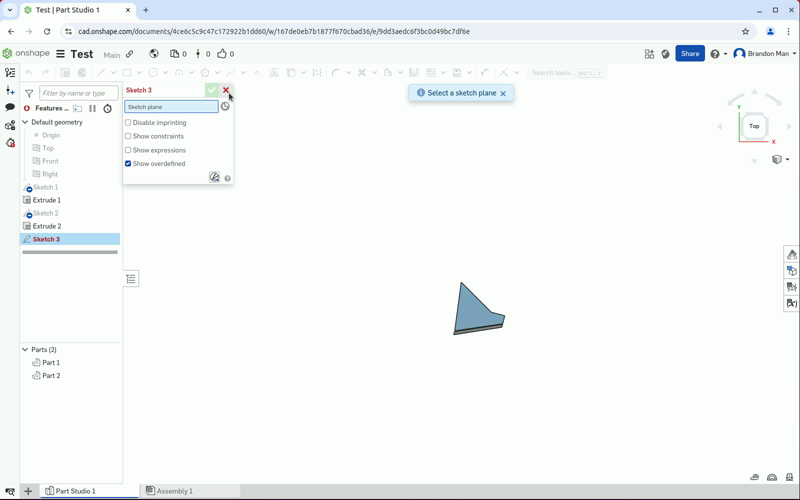
mouse_move(73, 150)
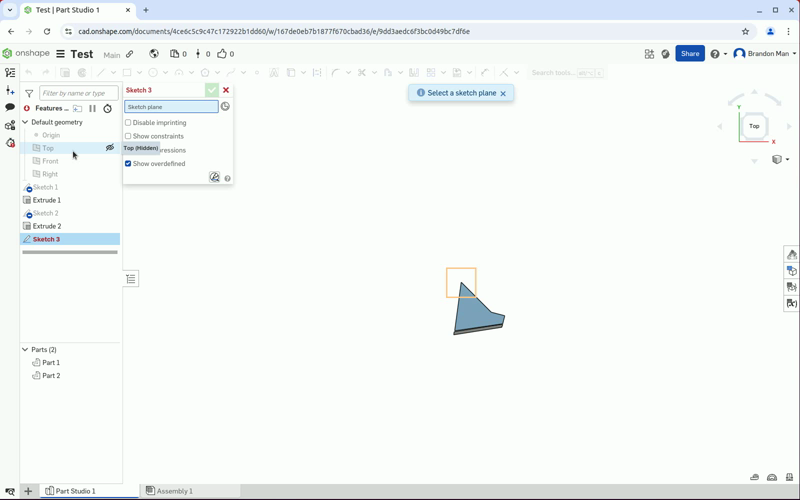
click(73, 150)
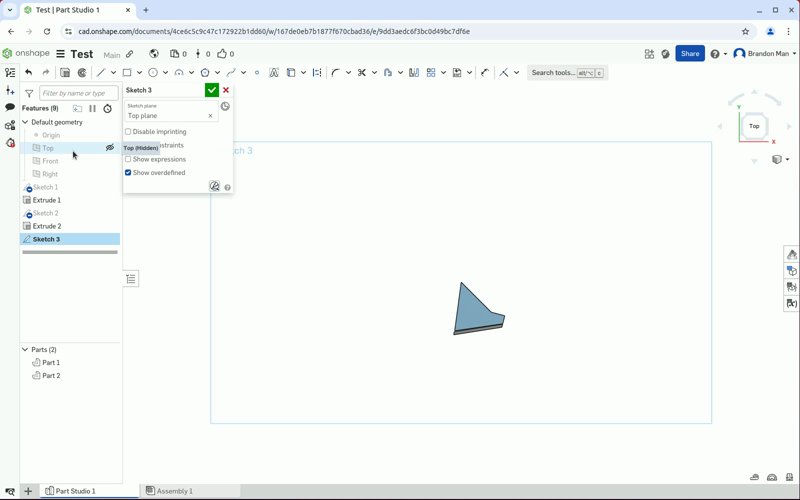
mouse_move(73, 352)
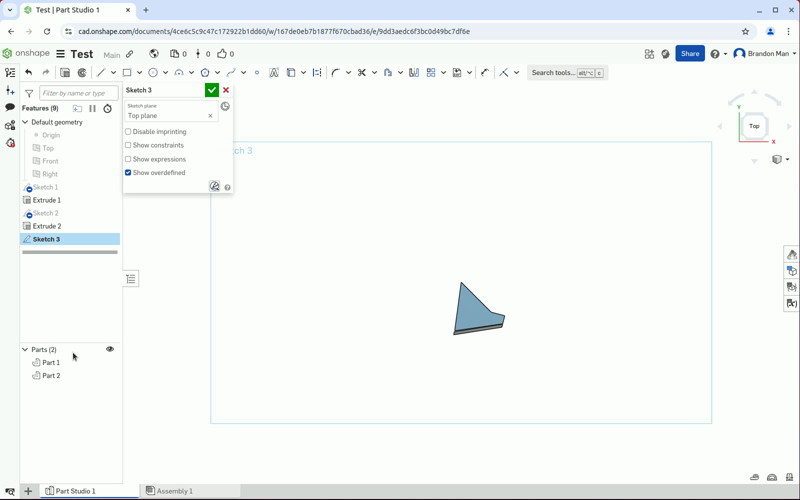
key(y)
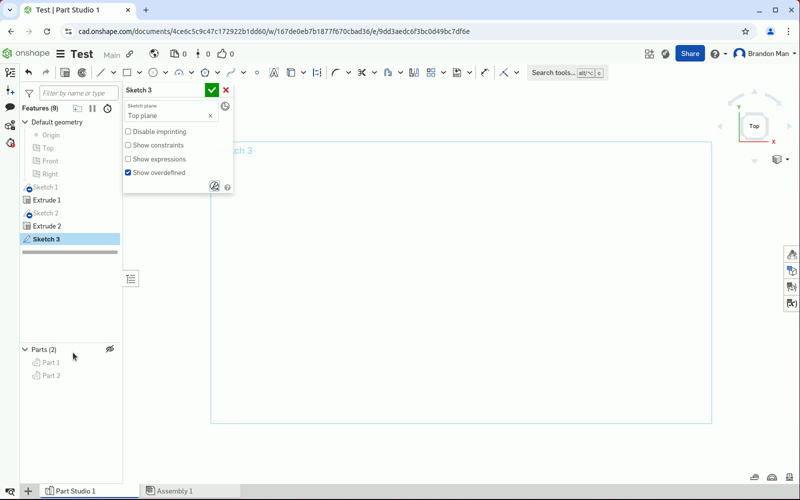
key(l)
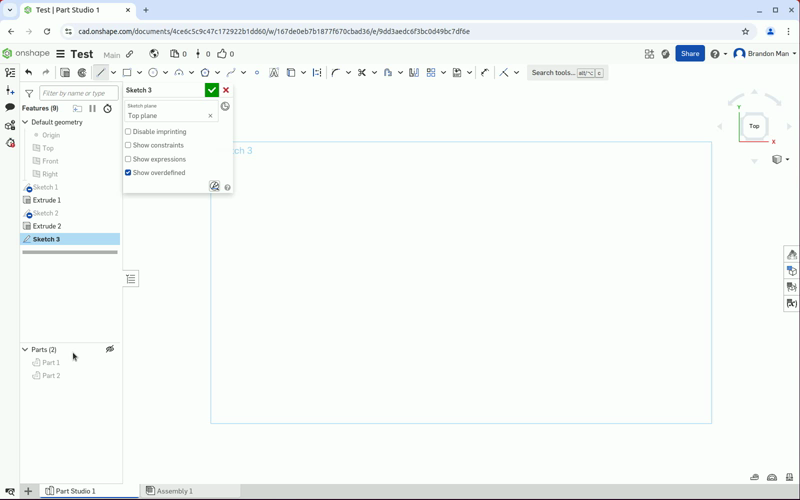
key_down(shift)
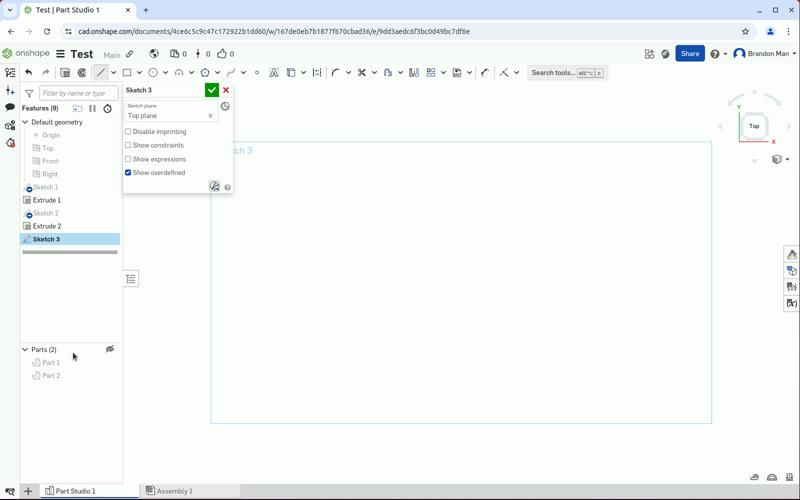
mouse_move(452, 351)
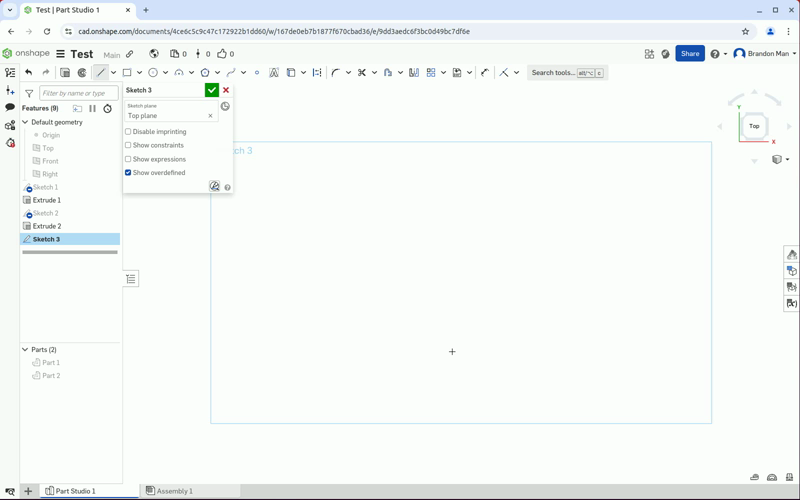
click(452, 351)
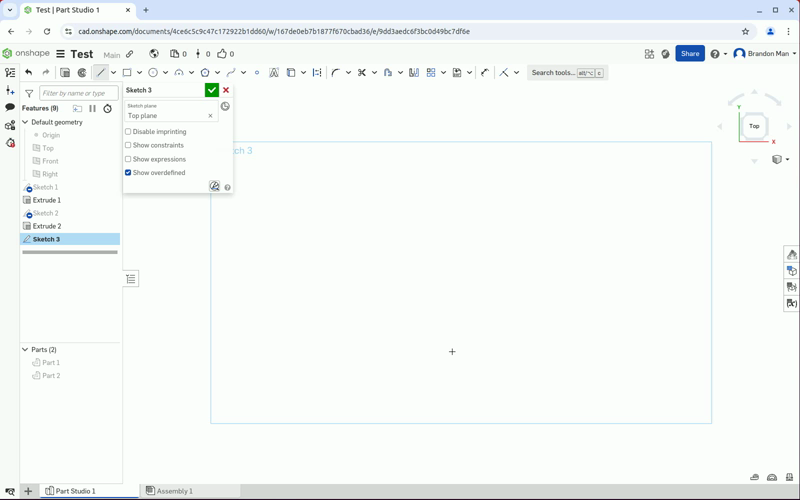
key_up(shift)
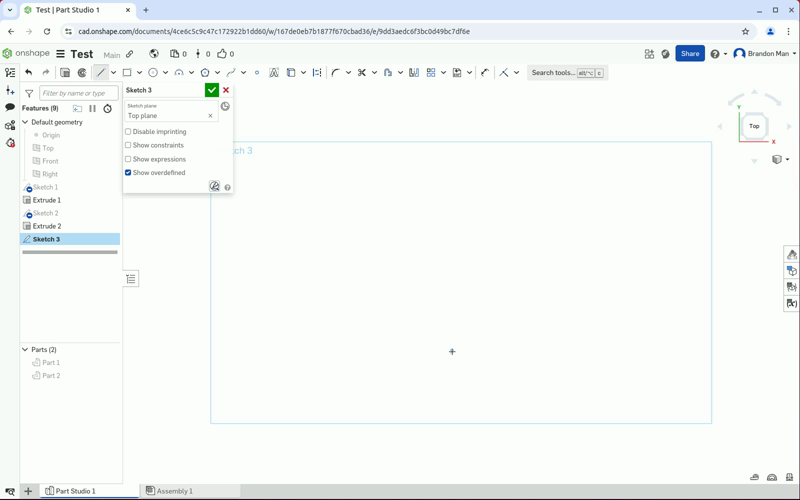
key_down(shift)
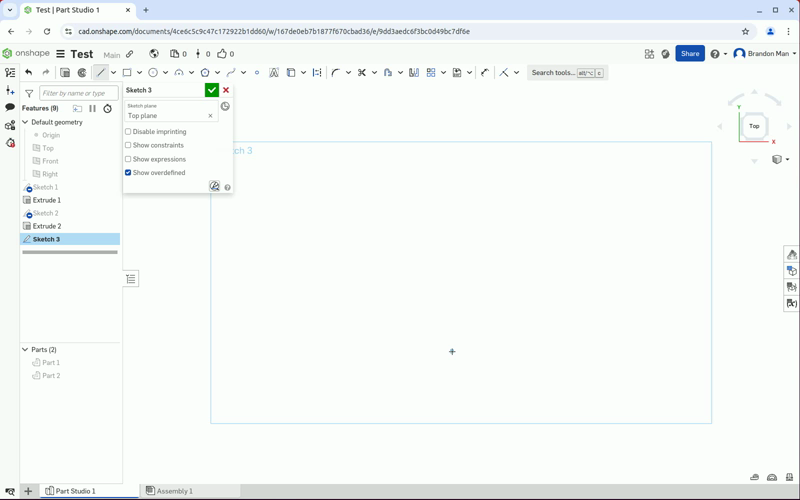
mouse_move(482, 351)
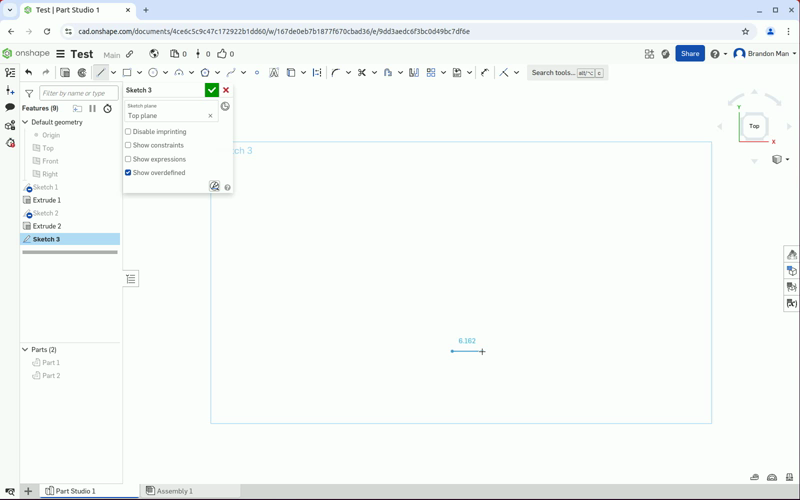
mouse_move(475, 371)
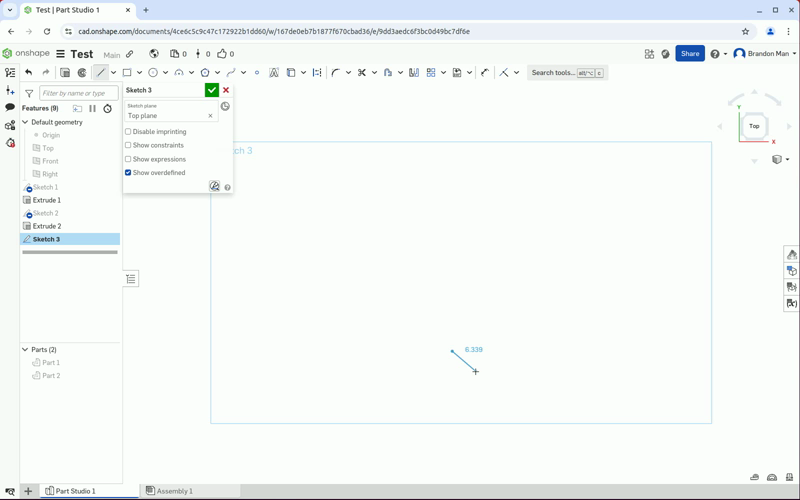
click(475, 371)
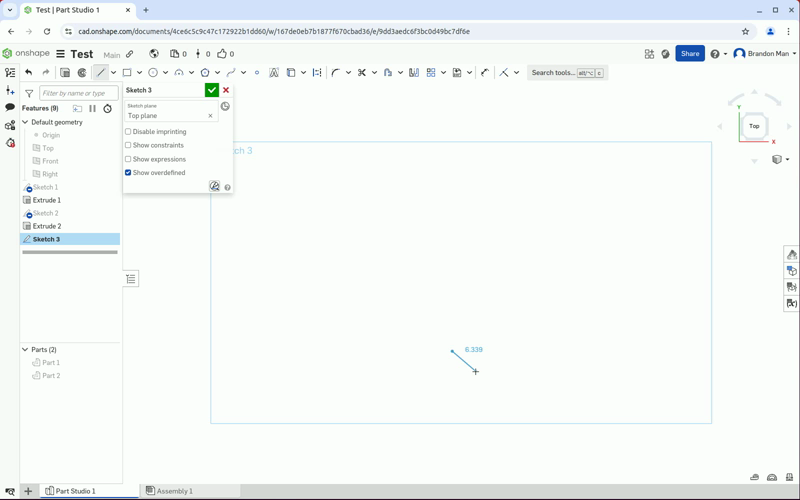
key_up(shift)
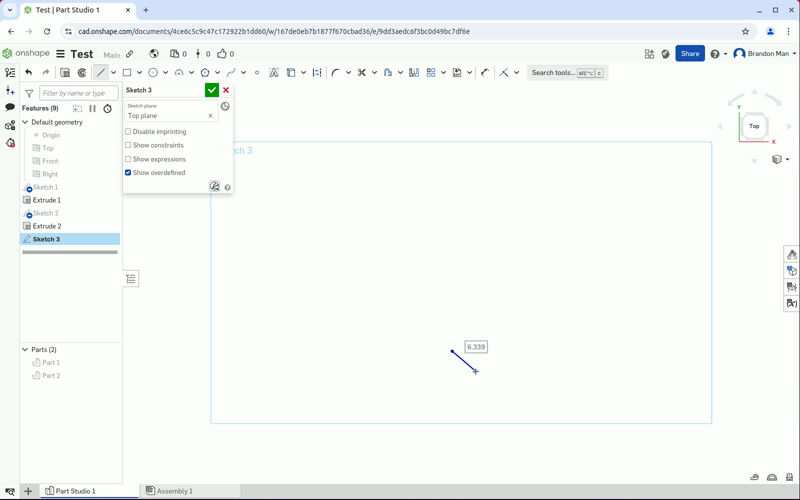
key_down(shift)
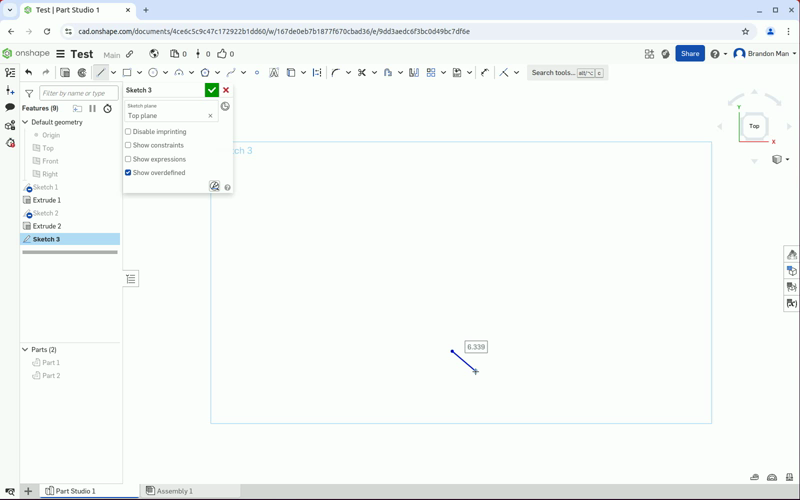
mouse_move(505, 371)
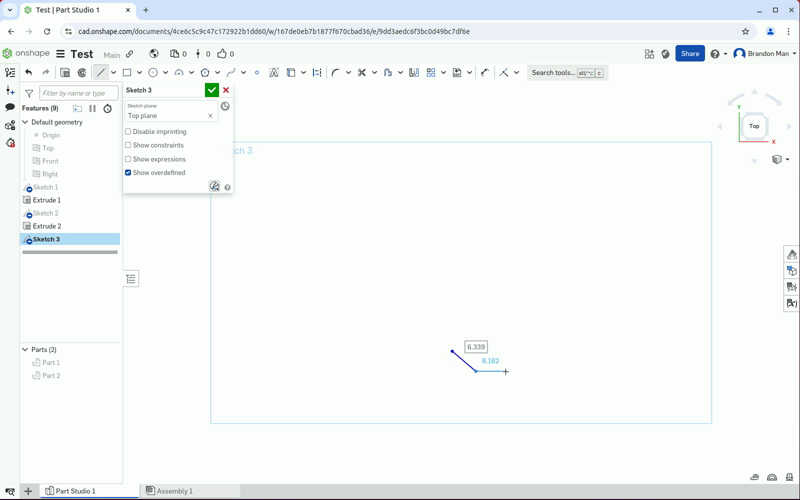
mouse_move(490, 375)
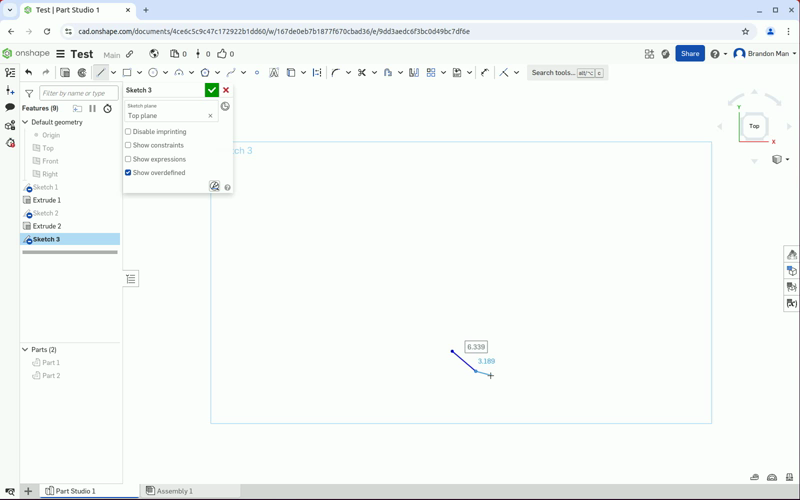
click(490, 375)
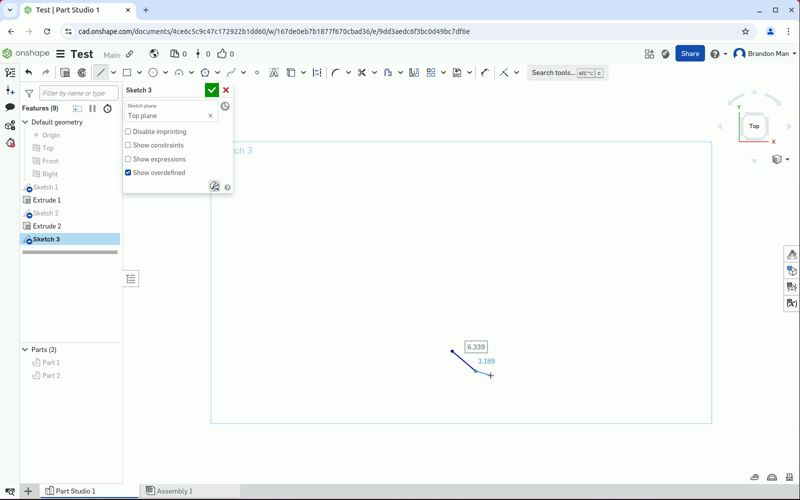
key_up(shift)
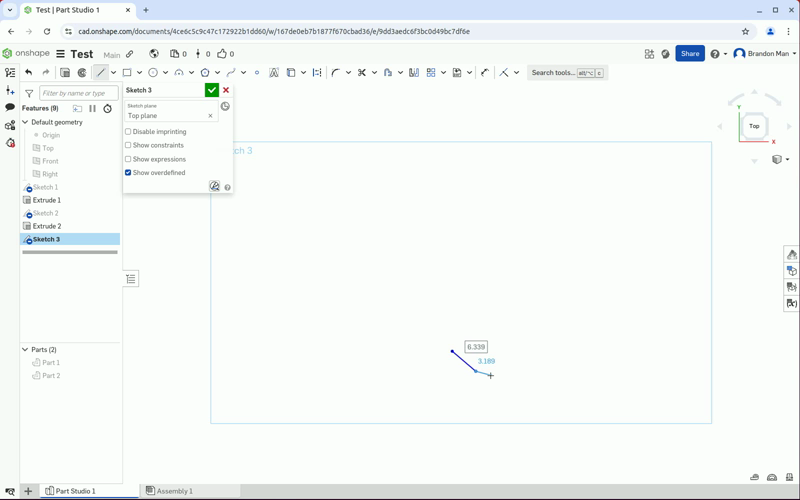
key_down(shift)
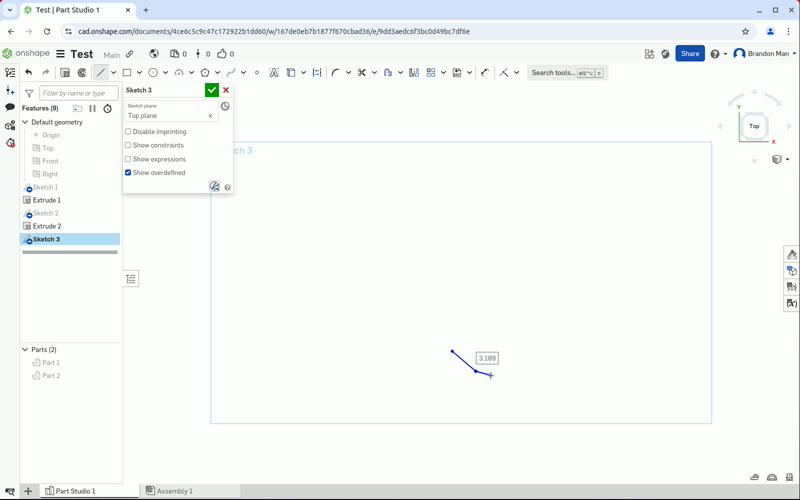
mouse_move(520, 375)
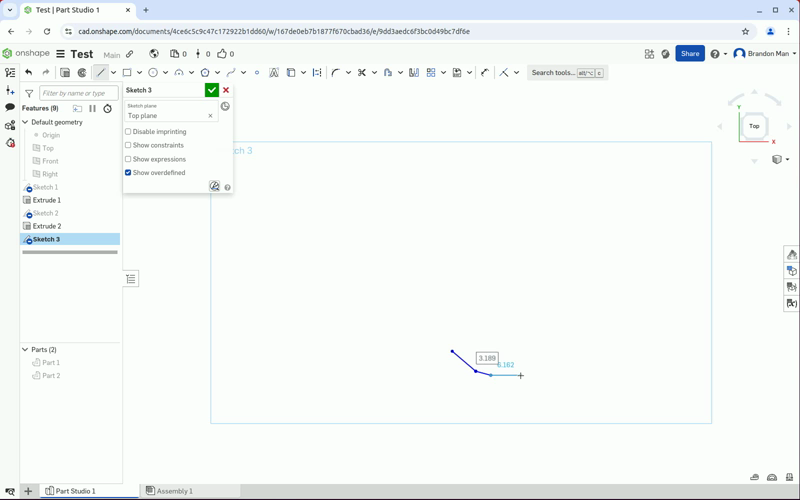
mouse_move(502, 326)
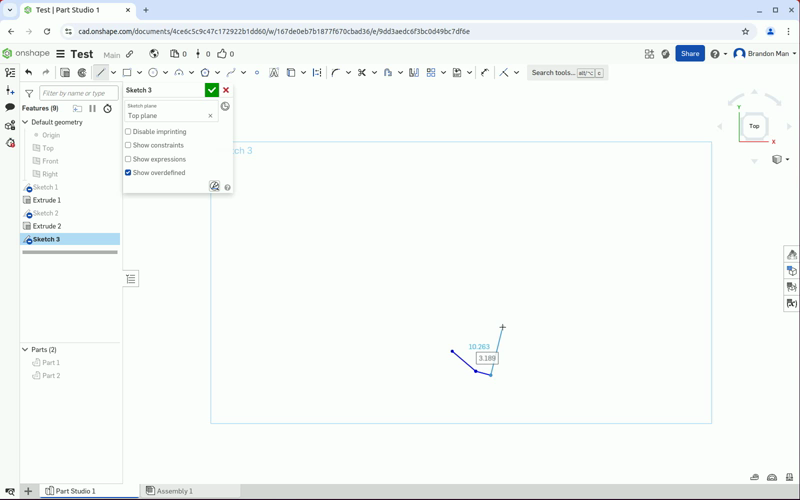
click(502, 326)
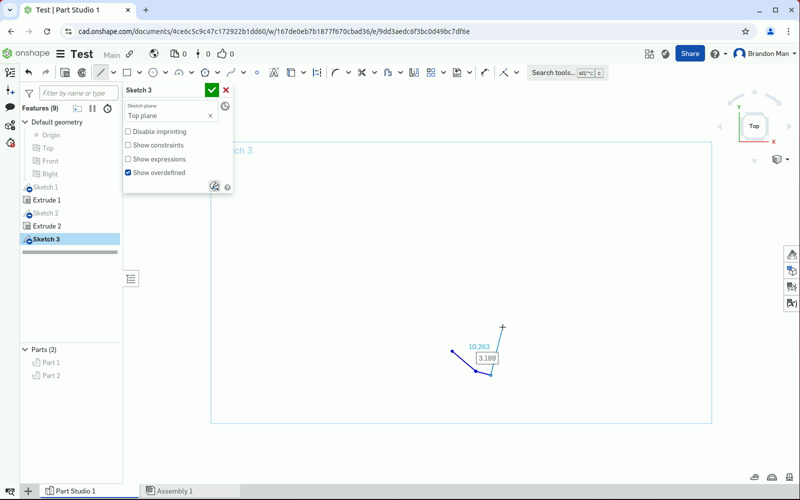
key_up(shift)
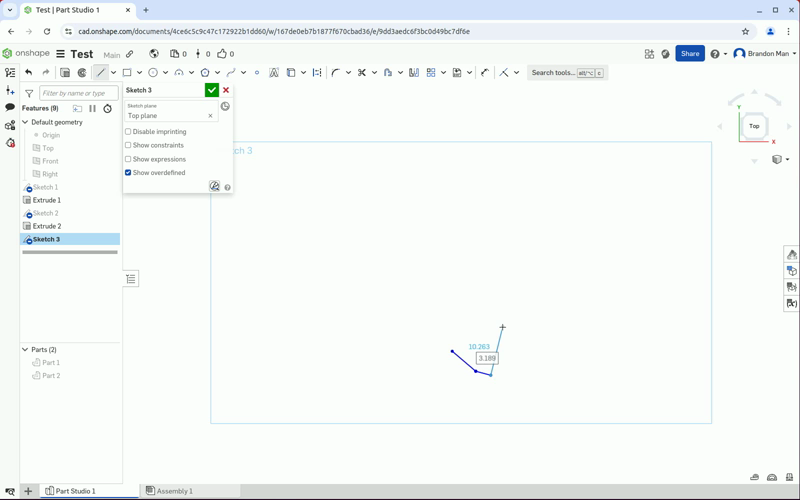
key_down(shift)
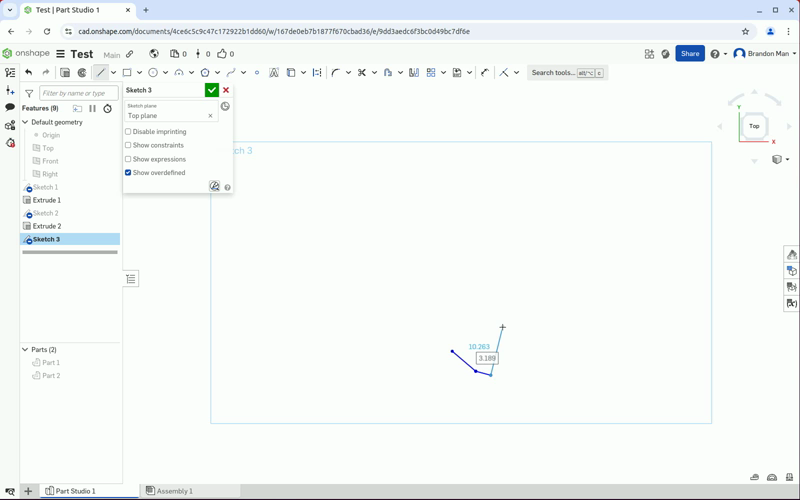
mouse_move(532, 326)
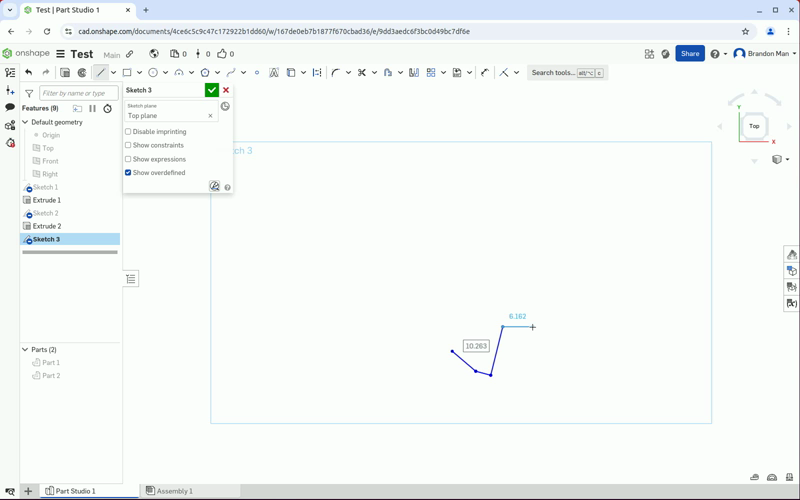
mouse_move(454, 333)
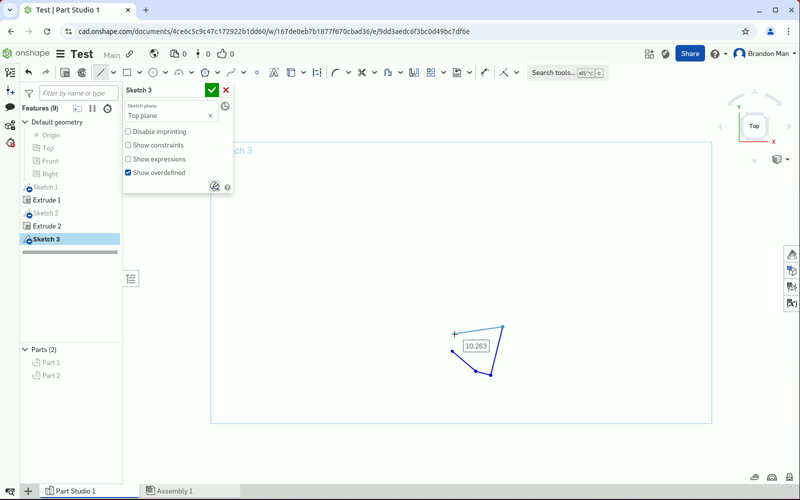
click(454, 333)
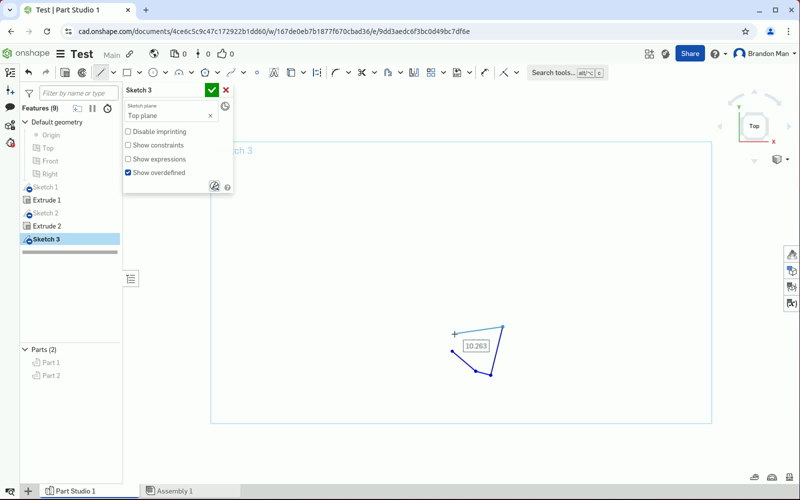
key_up(shift)
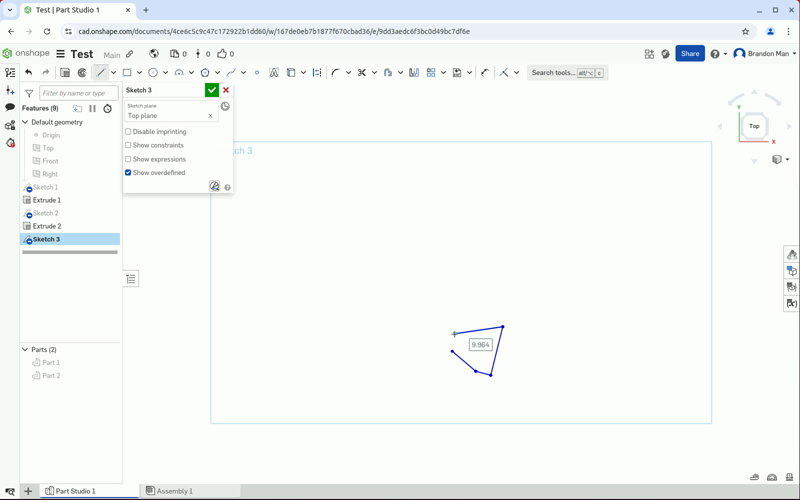
mouse_move(484, 333)
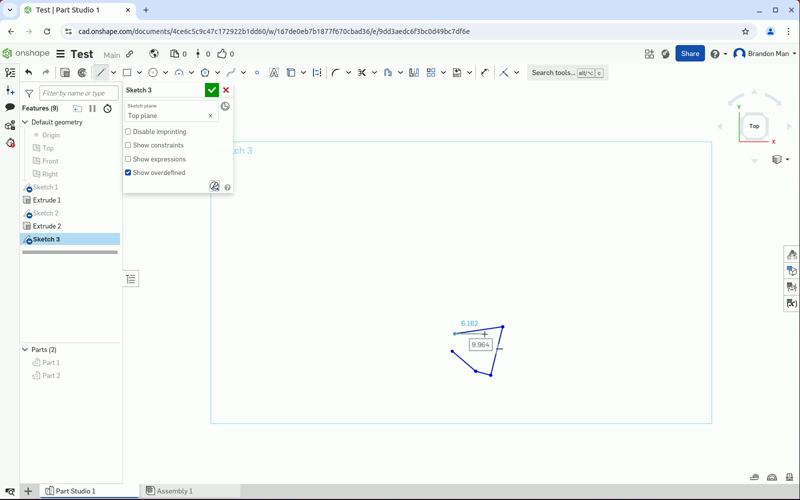
key_down(shift)
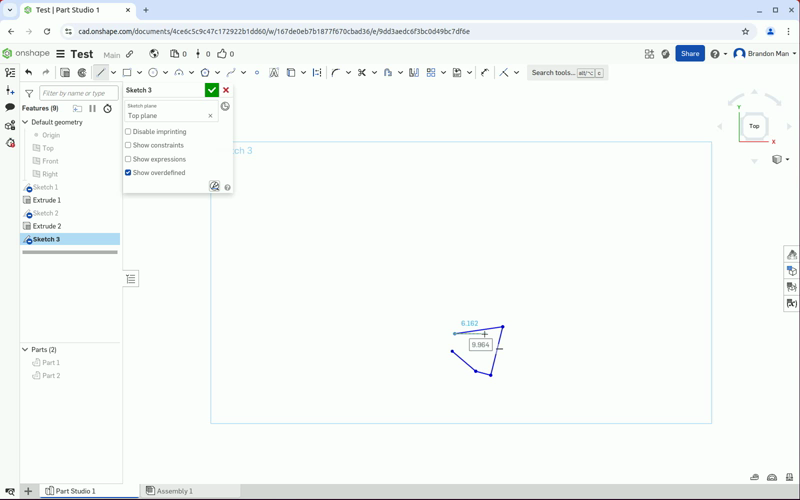
mouse_move(452, 351)
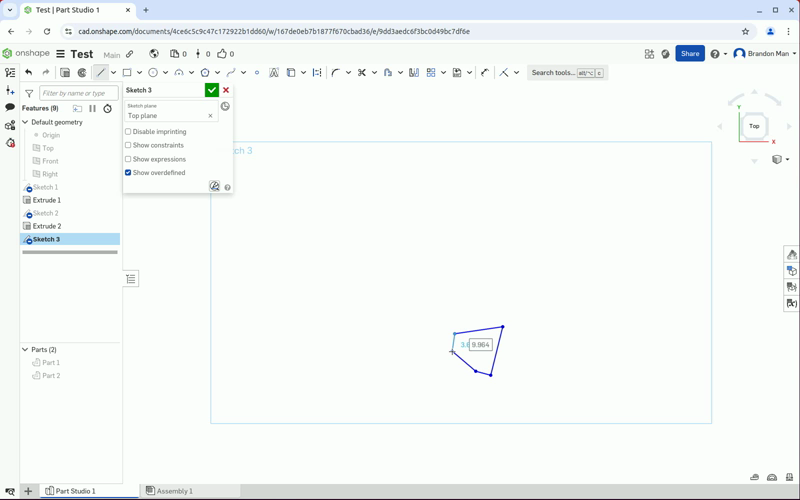
key_up(shift)
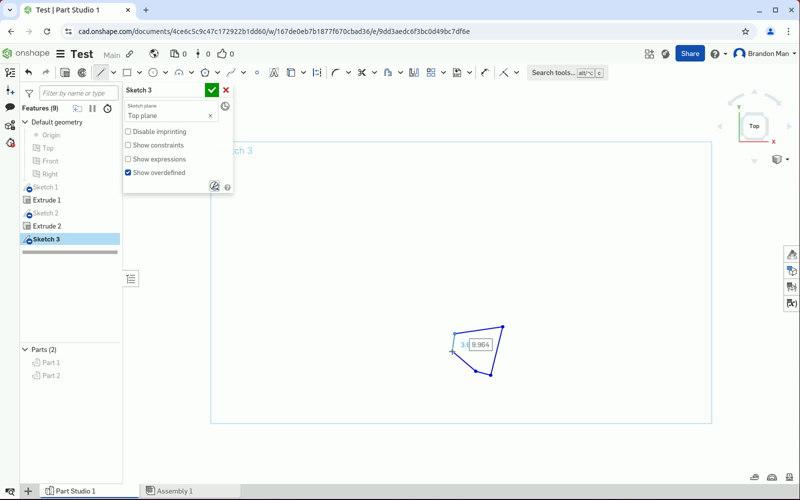
click(452, 351)
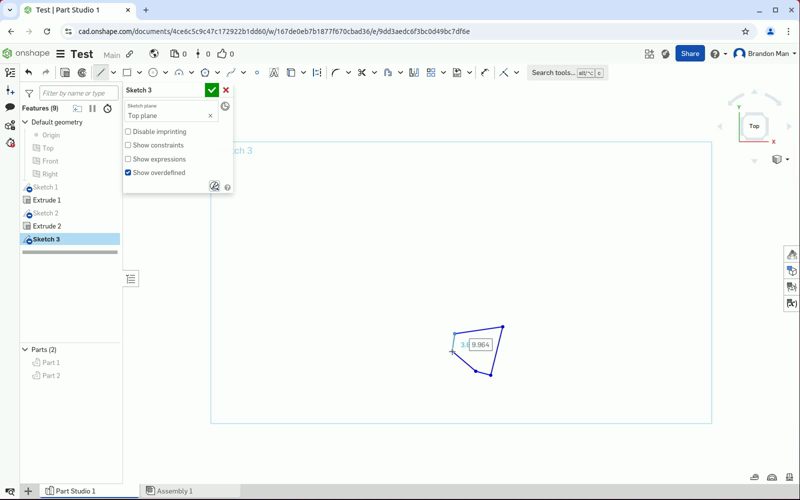
key(esc)
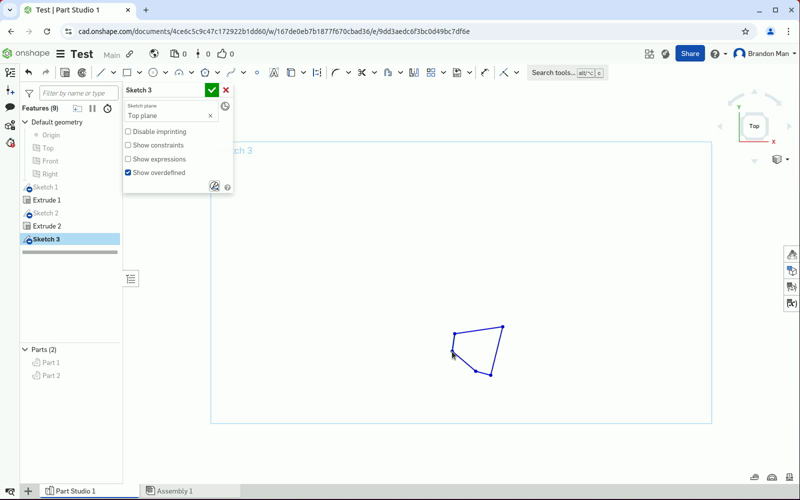
mouse_move(471, 363)
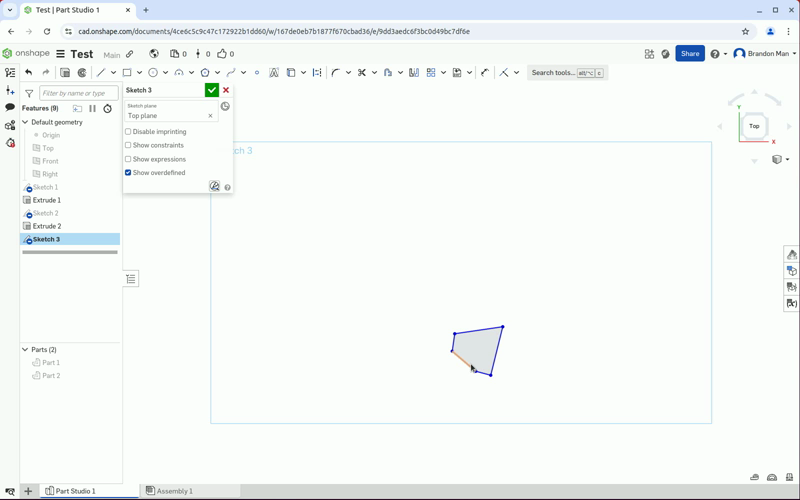
scroll(6)
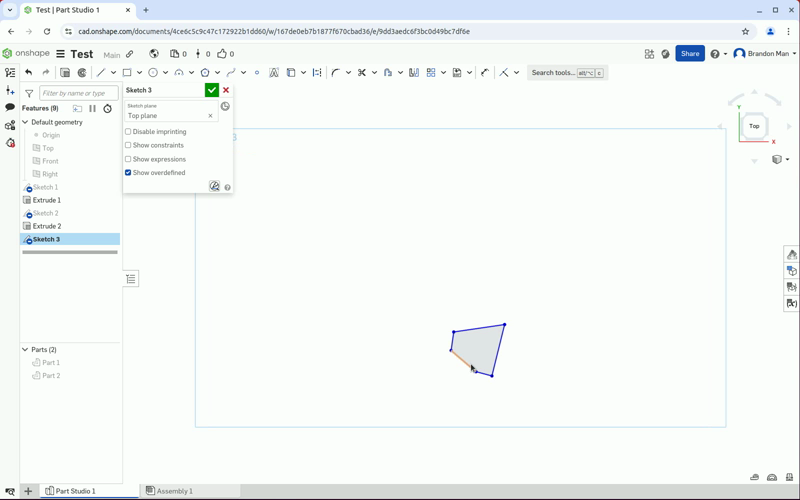
scroll(6)
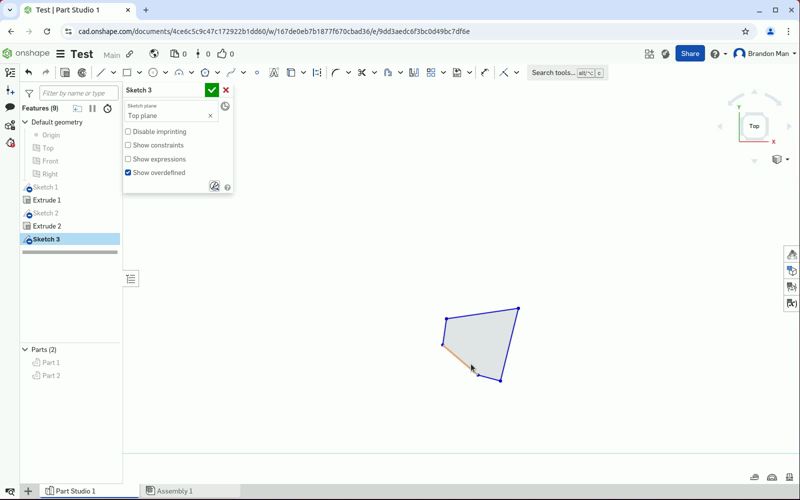
scroll(6)
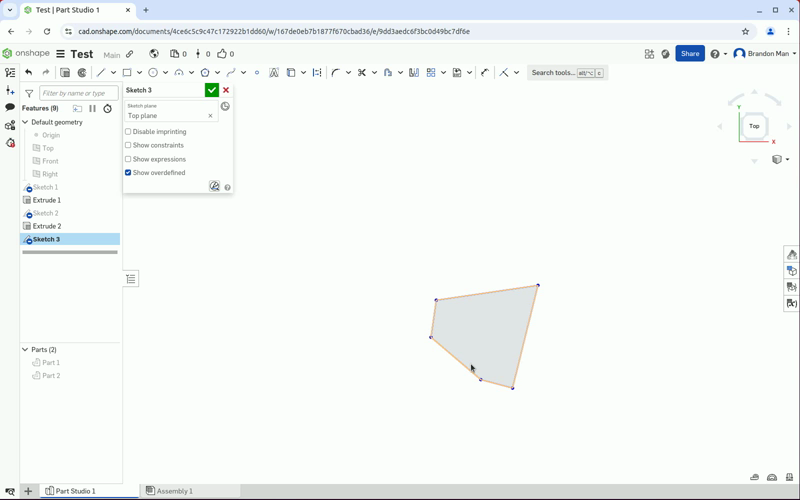
scroll(6)
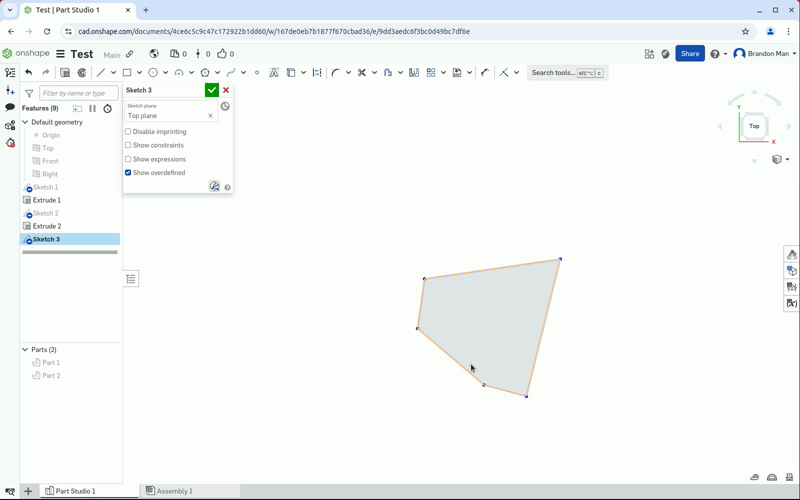
scroll(6)
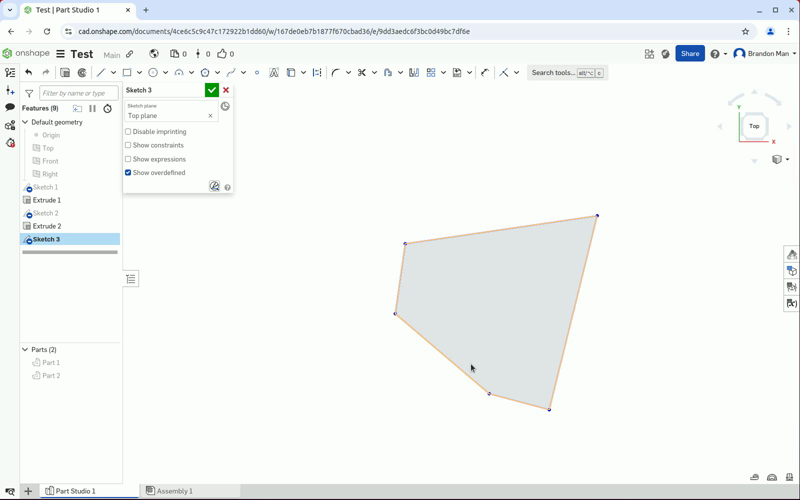
scroll(6)
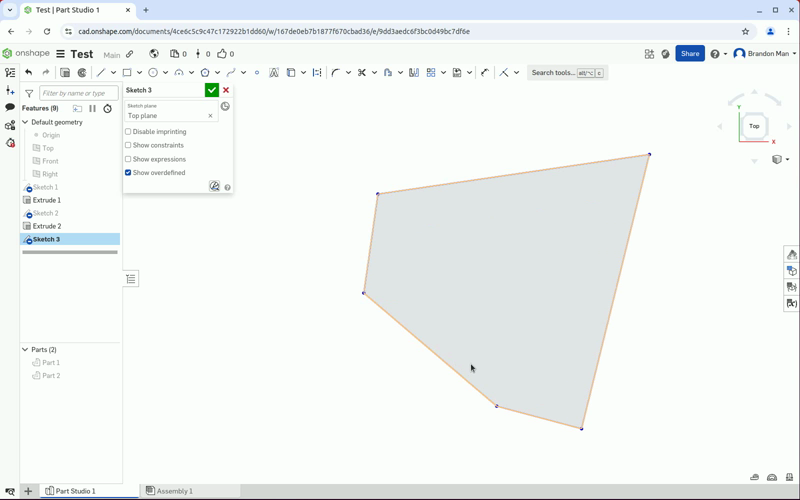
scroll(6)
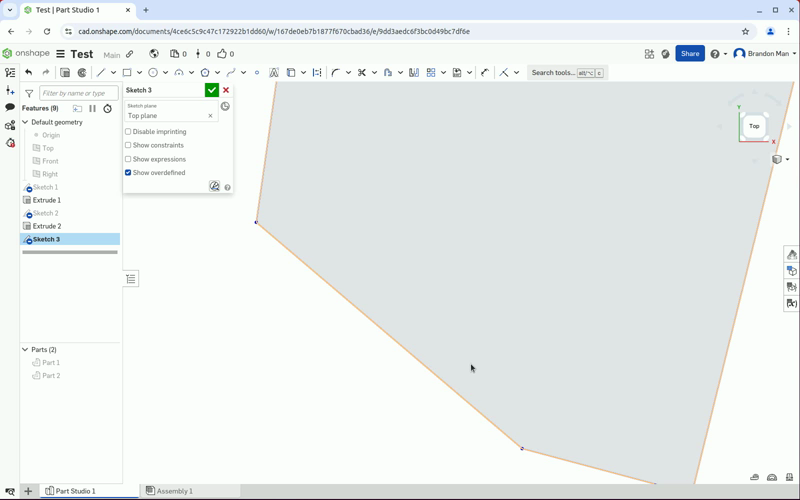
click(471, 363)
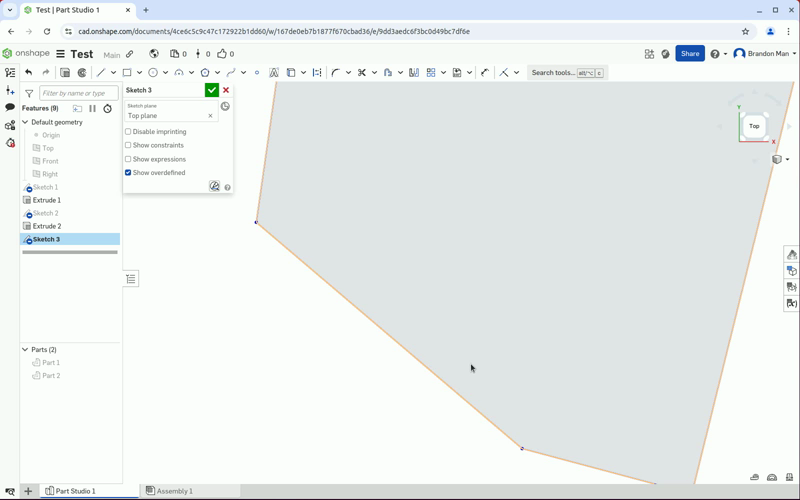
scroll(-6)
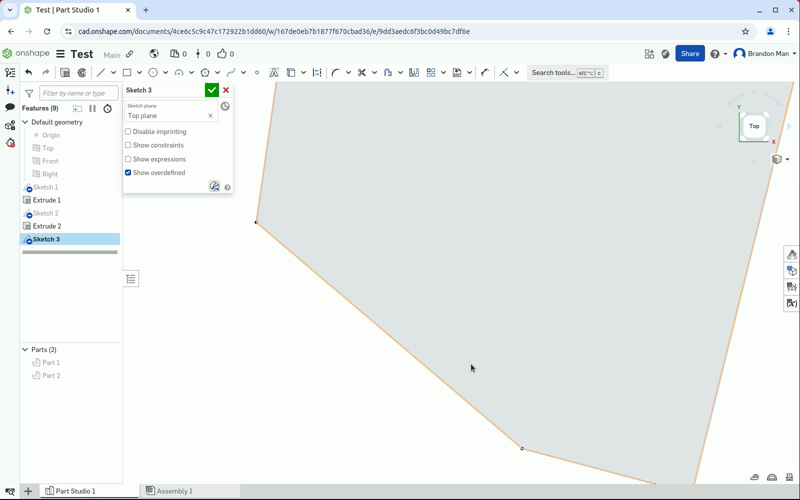
scroll(-6)
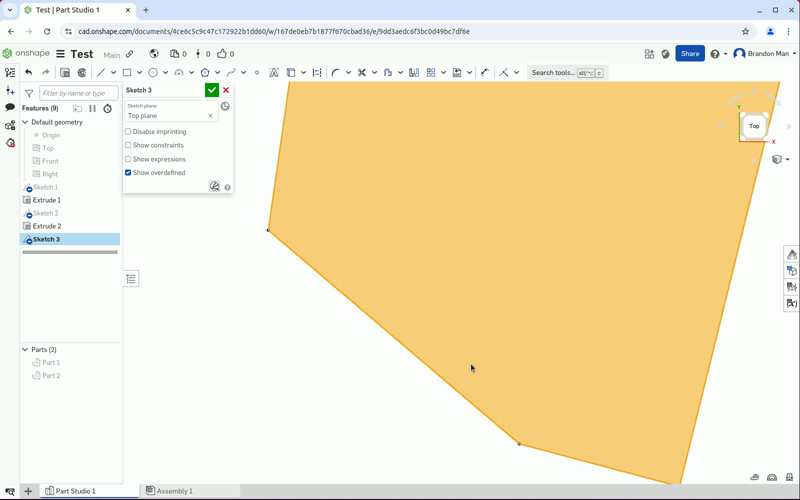
scroll(-6)
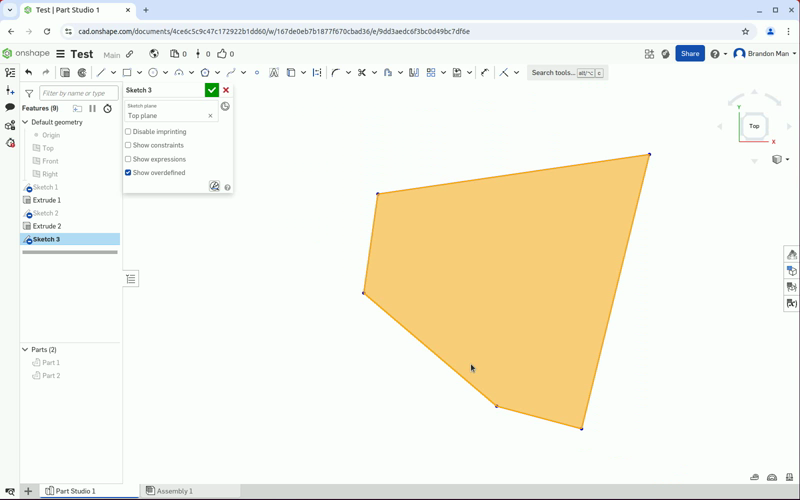
scroll(-6)
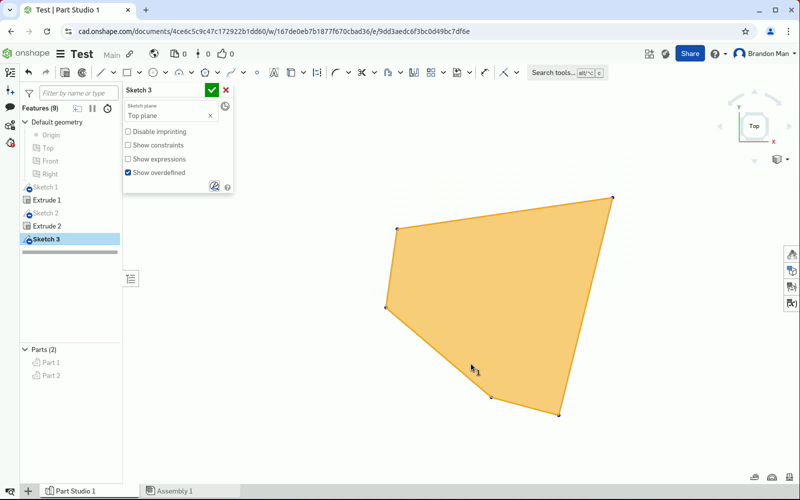
scroll(-6)
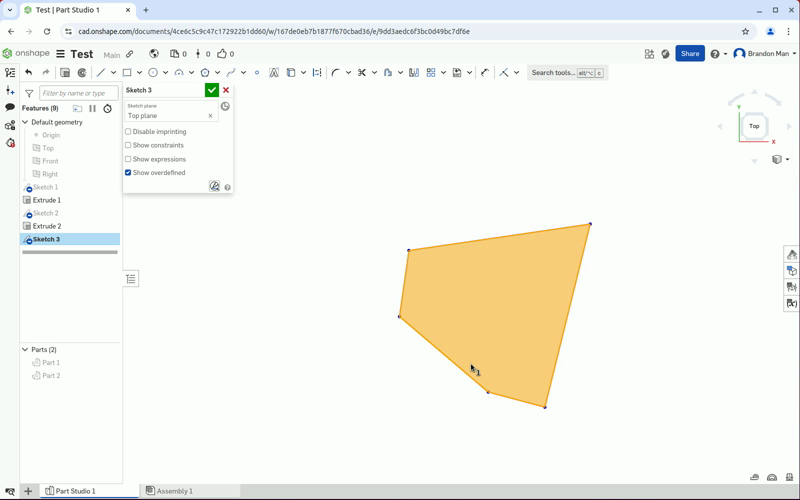
scroll(-6)
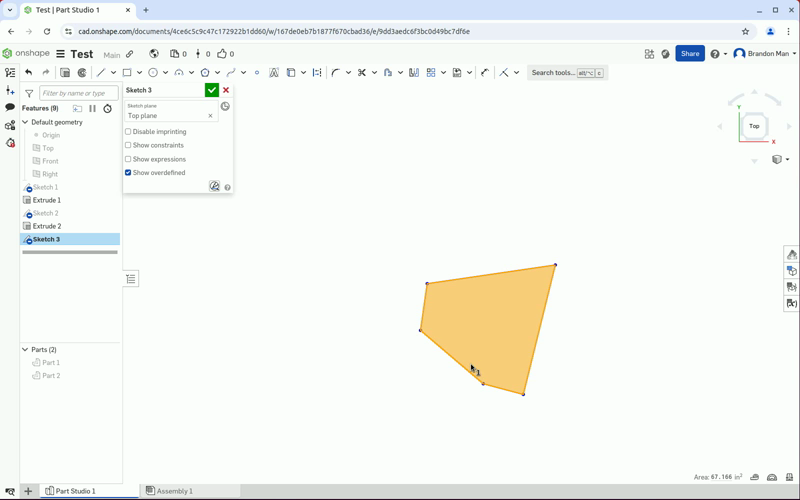
scroll(-6)
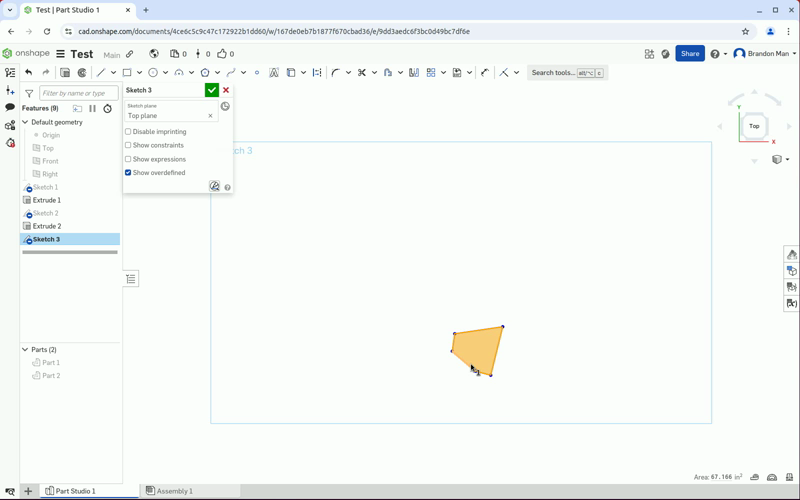
mouse_move(73, 352)
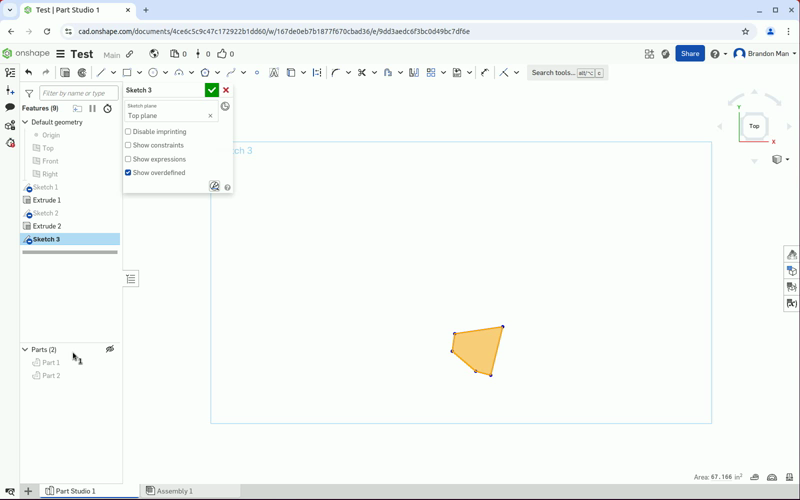
key(shift+y)
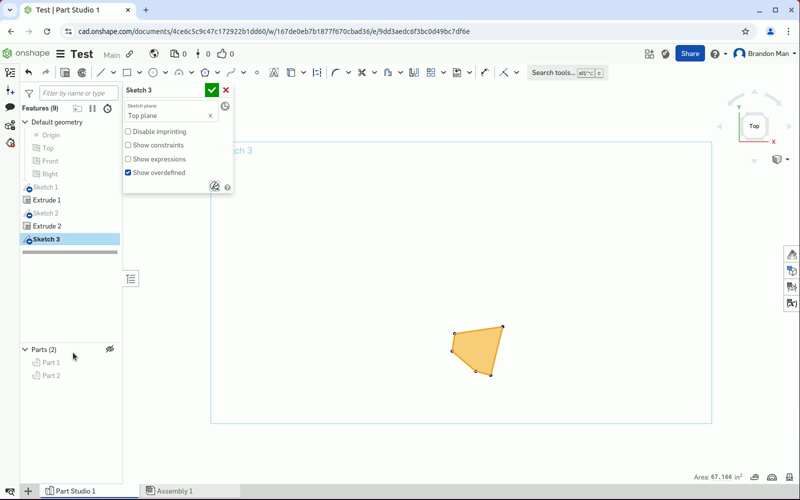
key(shift+e)
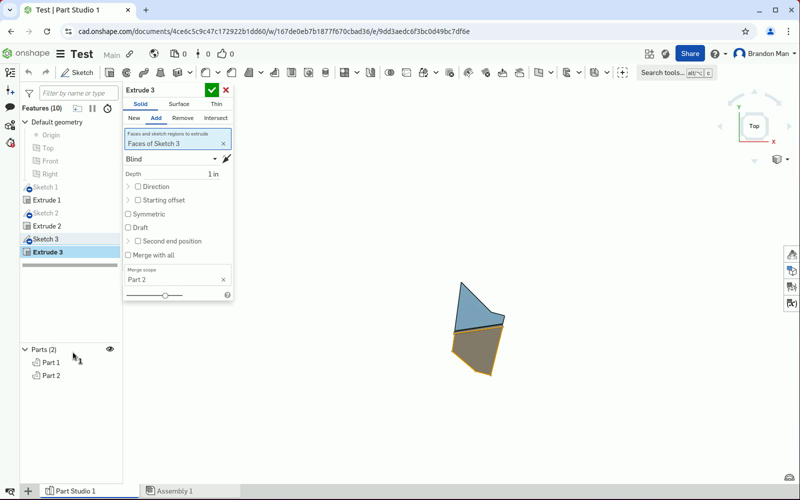
mouse_move(143, 106)
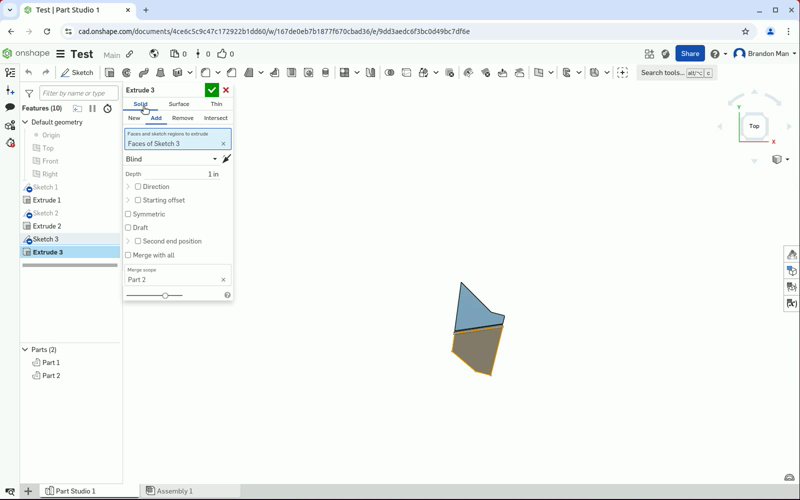
click(143, 106)
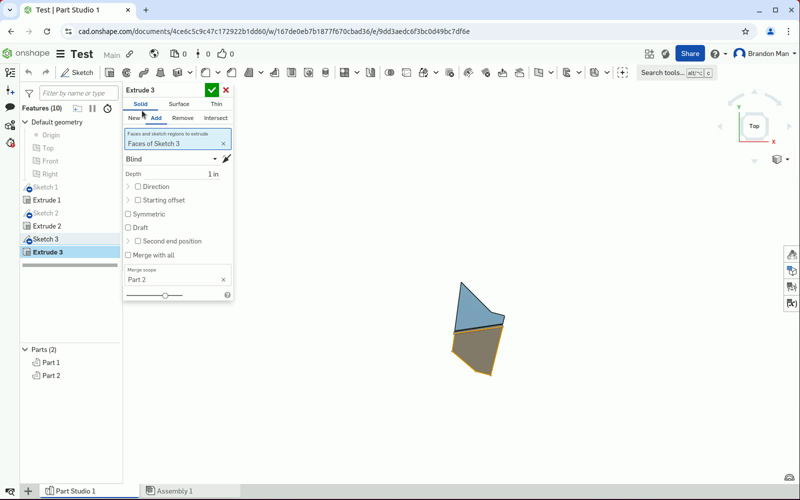
mouse_move(137, 120)
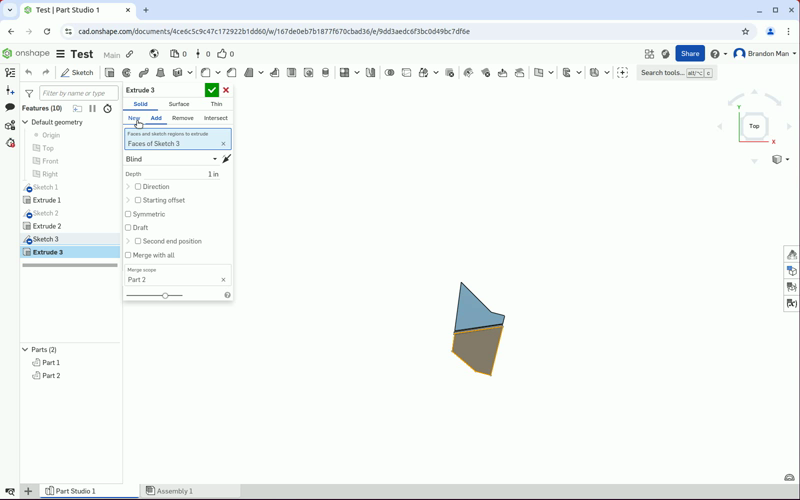
click(137, 120)
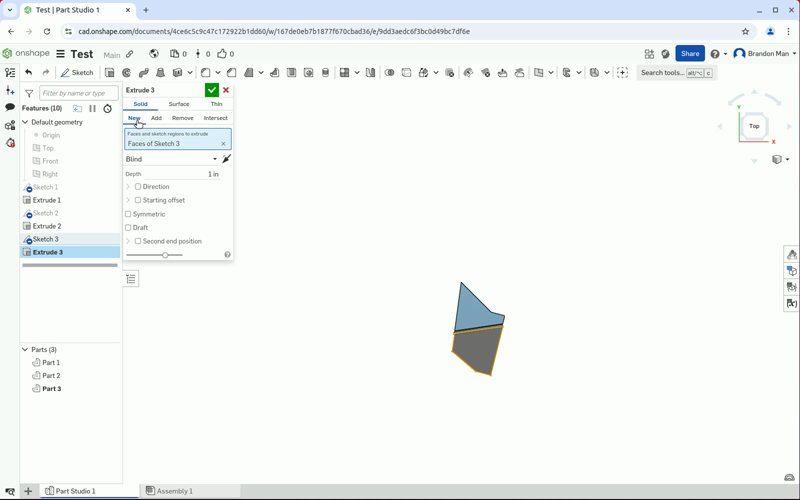
key(tab, 4)
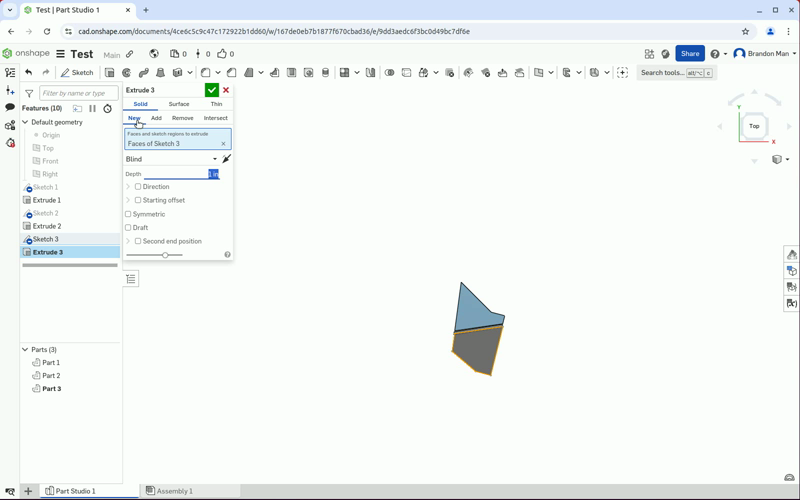
text(-0.241)
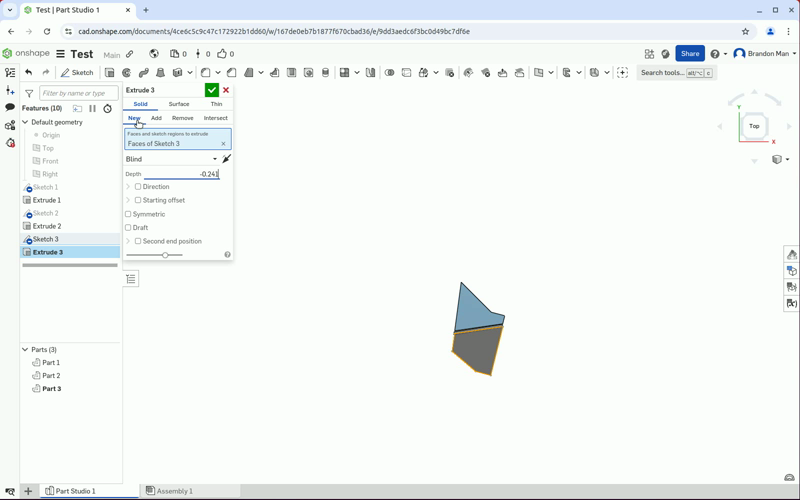
key(enter)
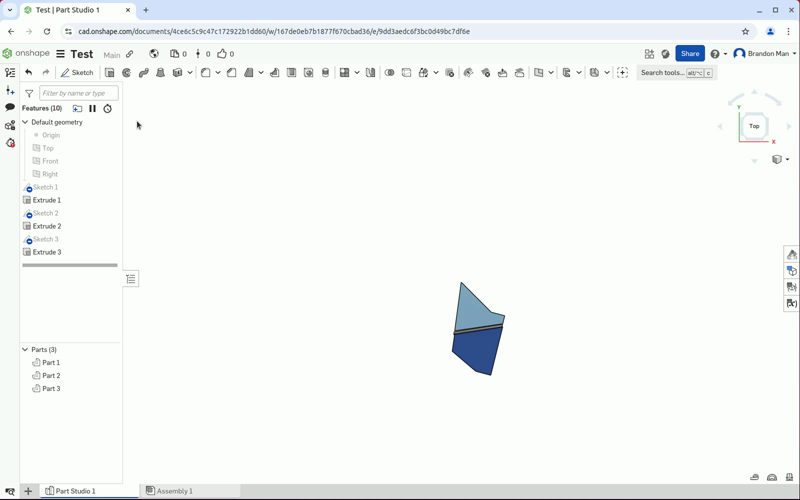
key(shift+h)
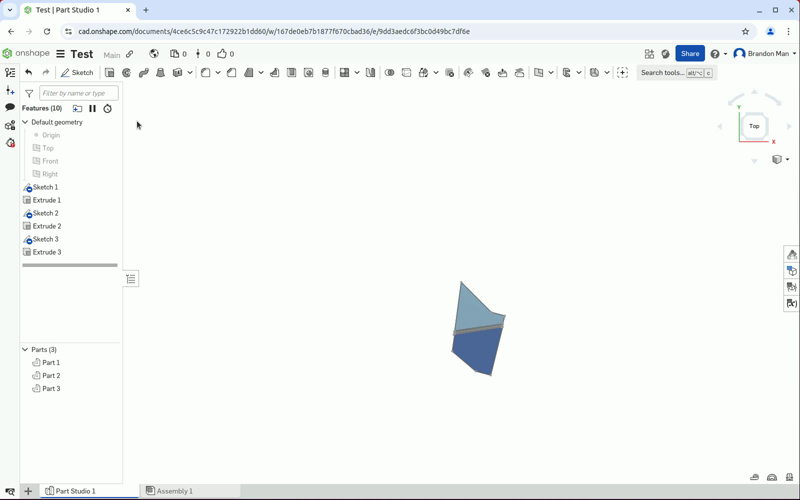
key(shift+h)
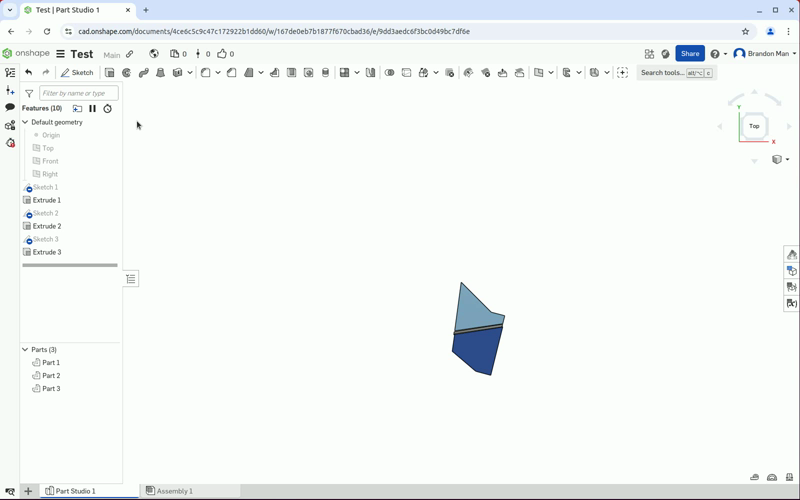
mouse_move(73, 189)
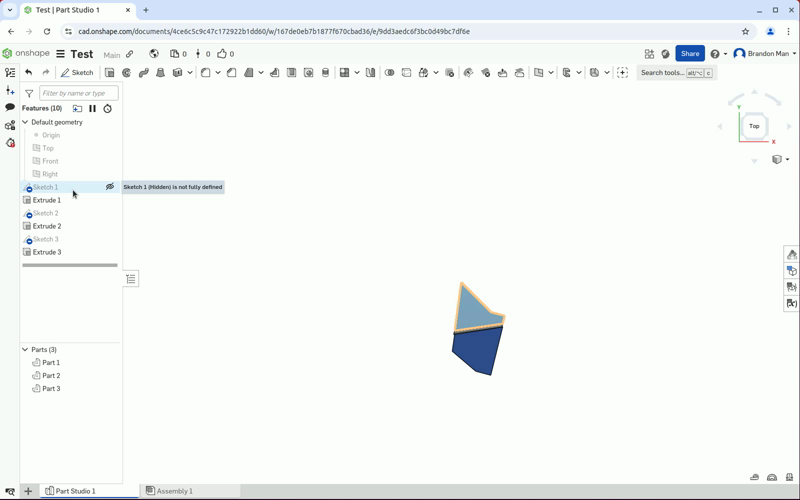
click(73, 189)
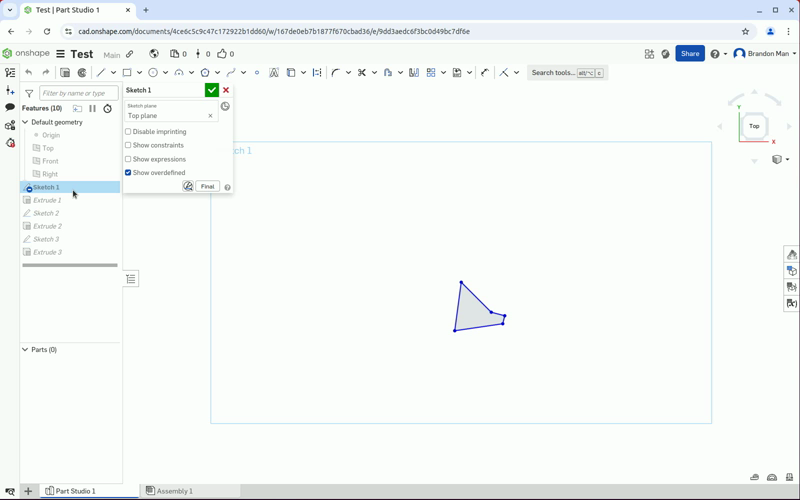
mouse_move(229, 92)
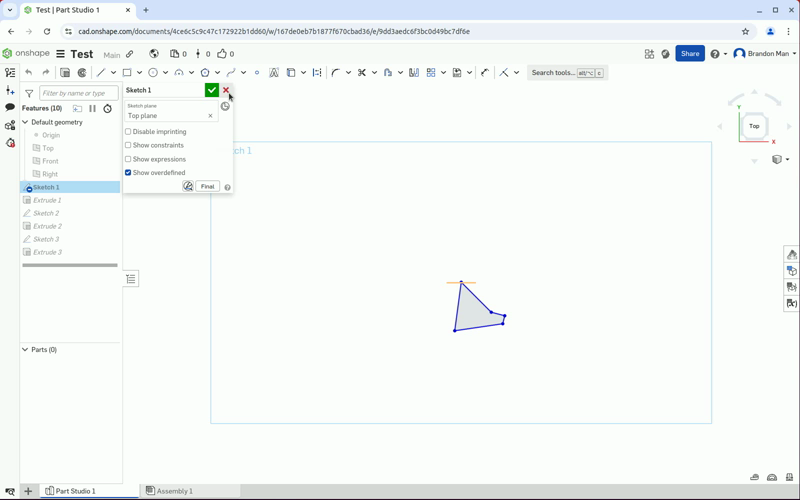
click(229, 92)
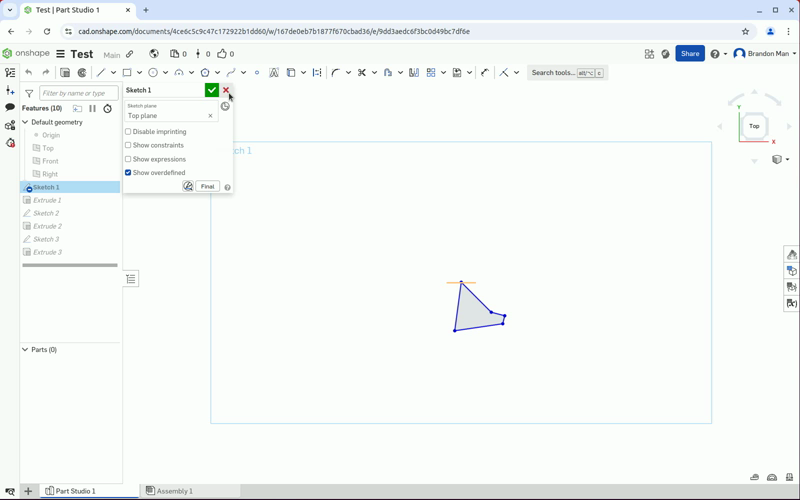
key(shift+s)
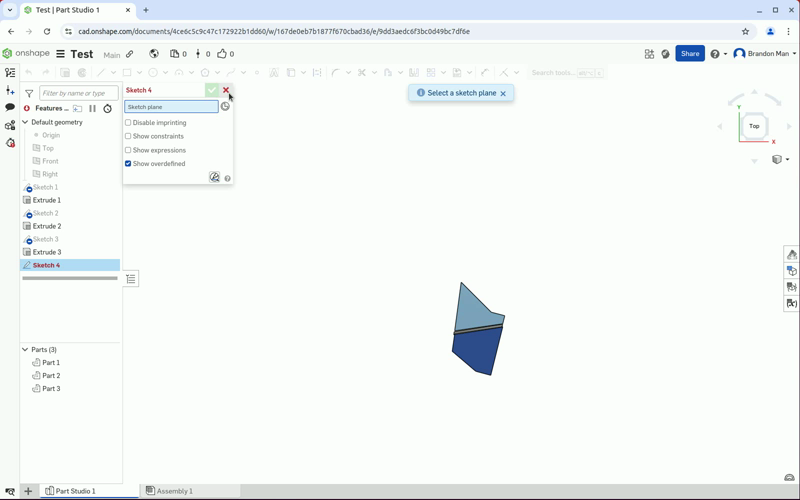
mouse_move(73, 150)
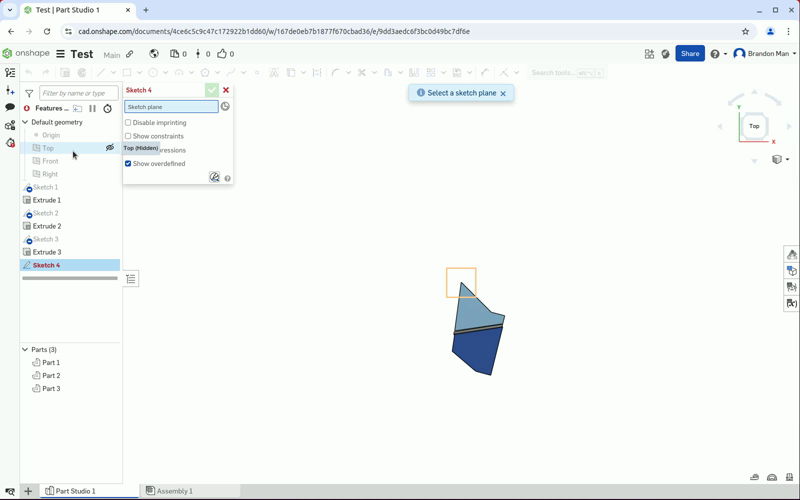
click(73, 150)
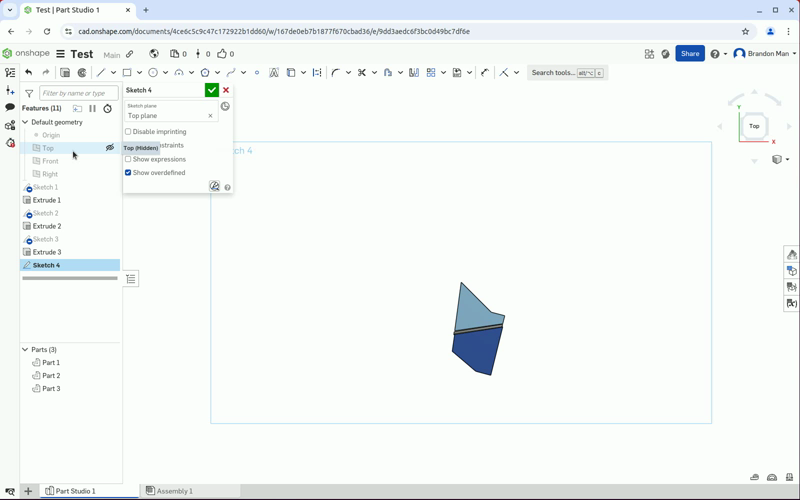
mouse_move(73, 352)
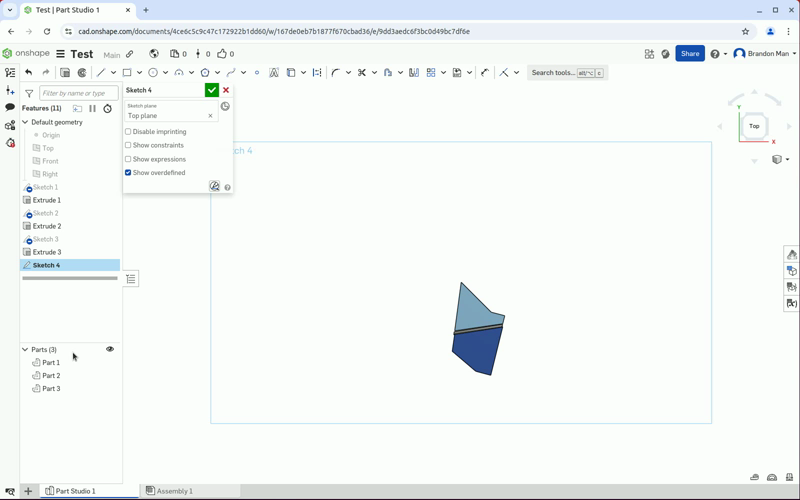
key(y)
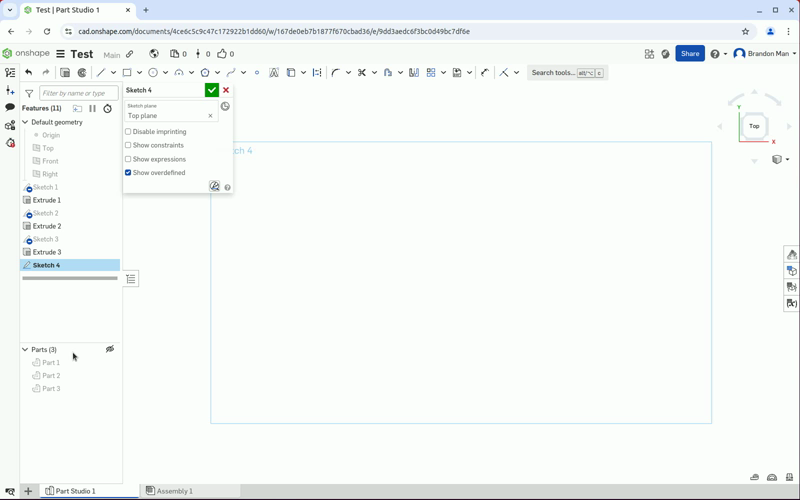
key(l)
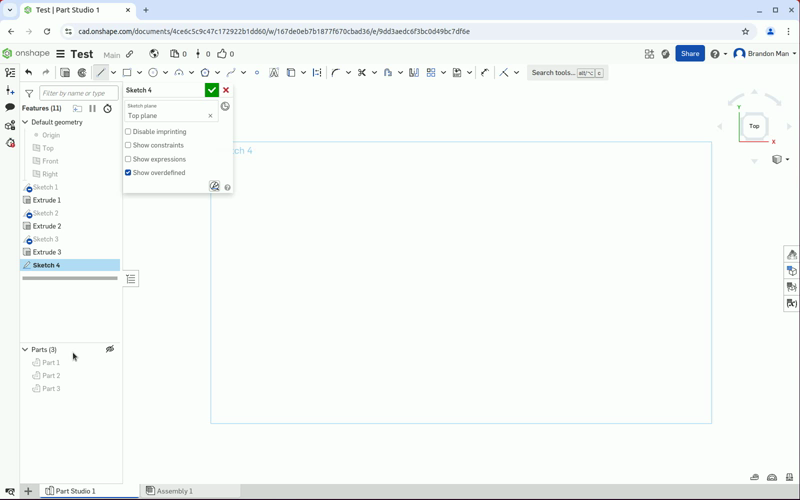
key_down(shift)
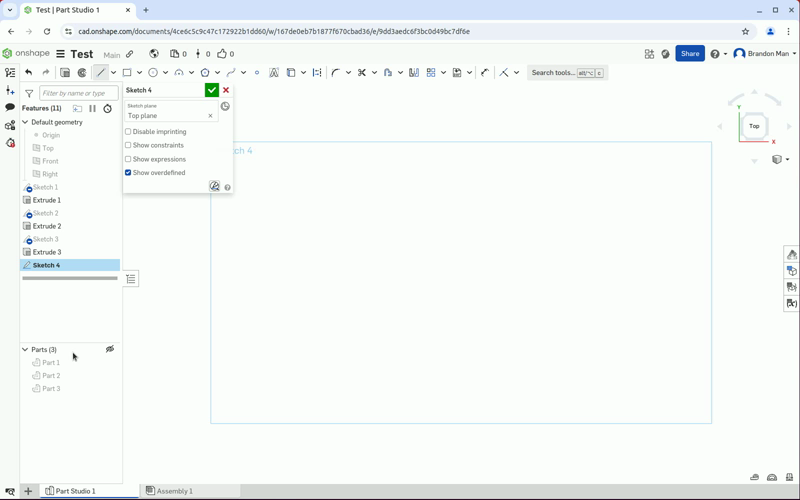
mouse_move(450, 365)
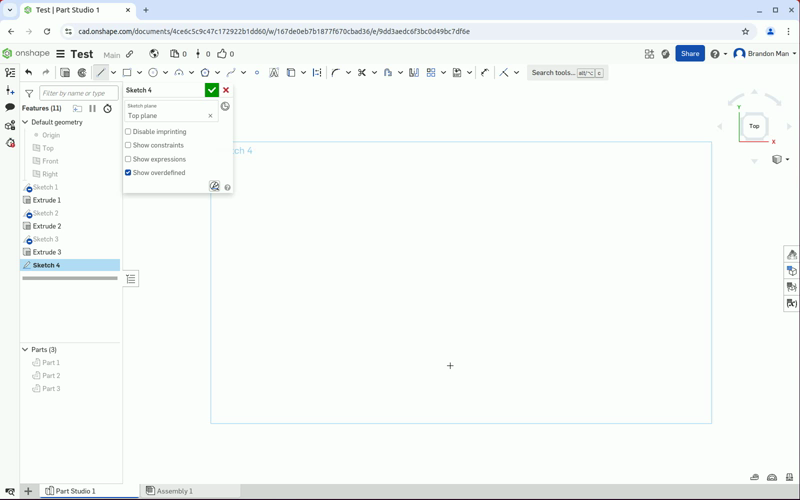
click(450, 365)
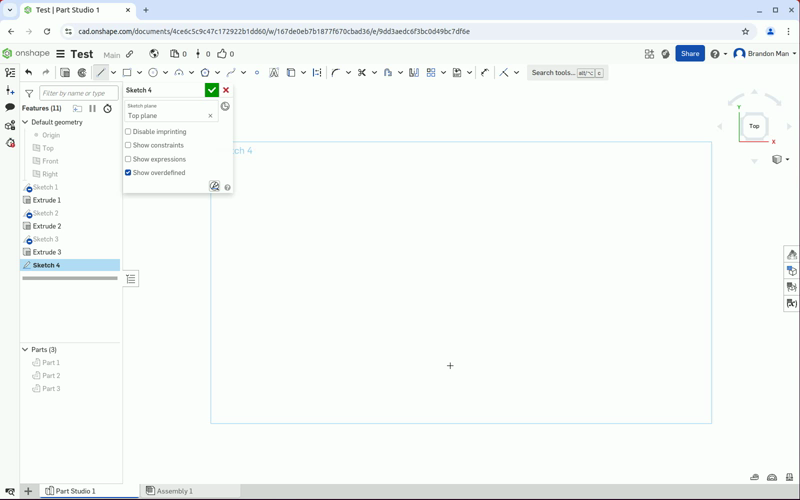
key_up(shift)
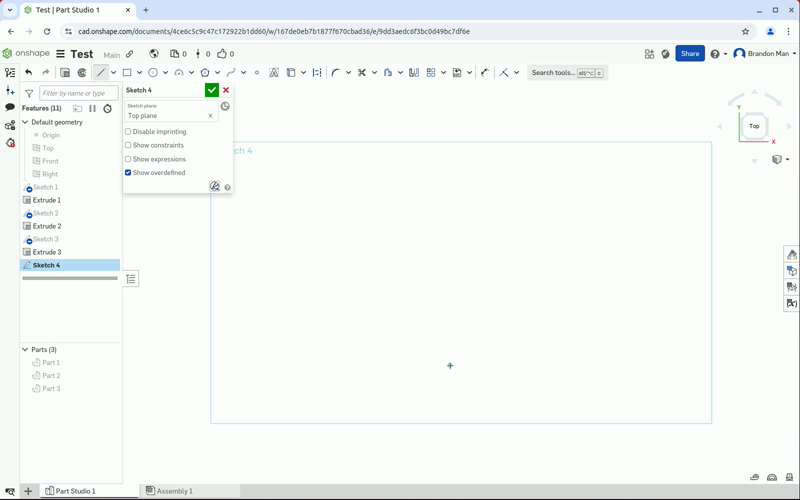
key_down(shift)
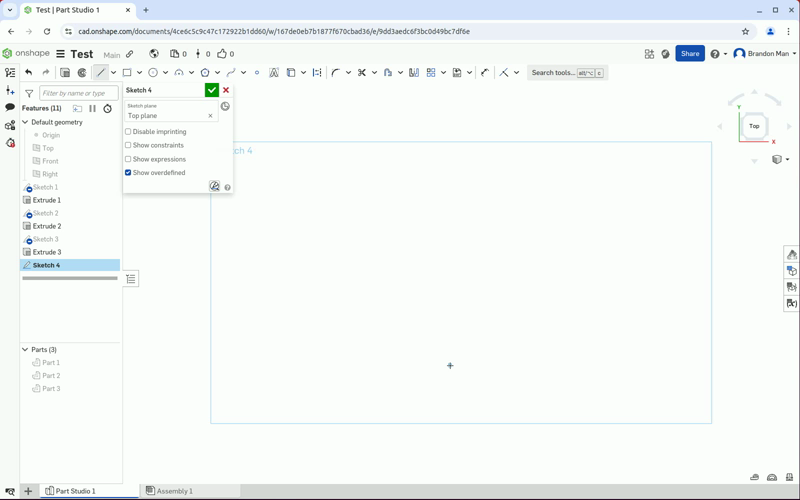
mouse_move(480, 365)
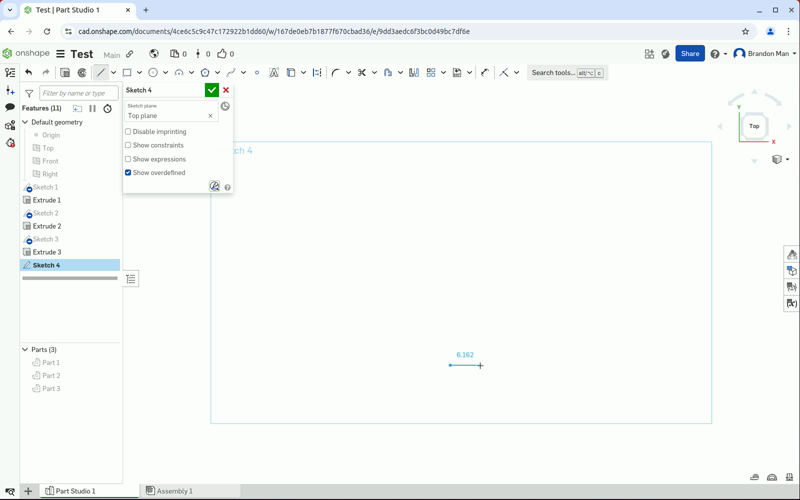
mouse_move(475, 371)
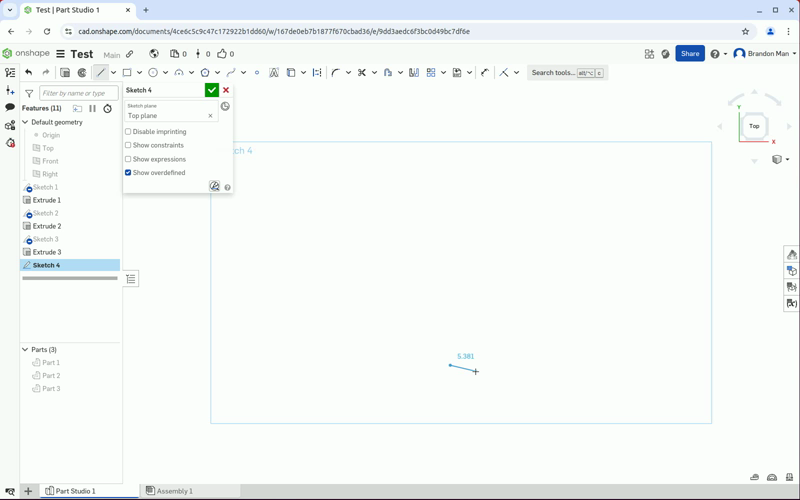
click(475, 371)
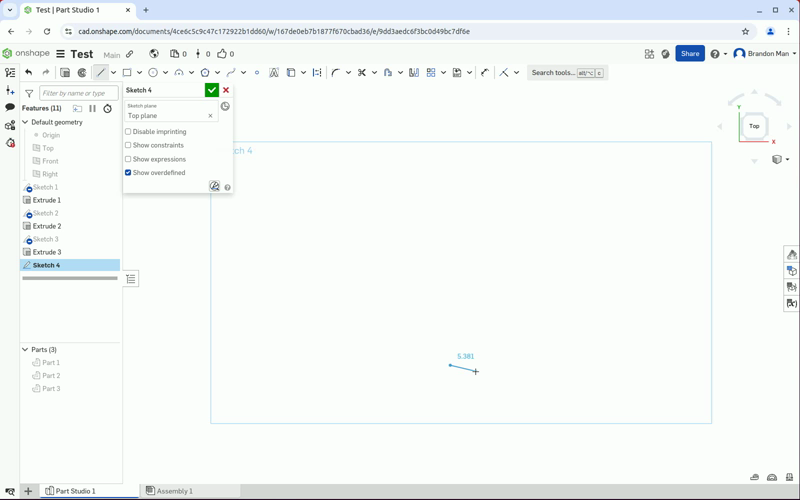
key_up(shift)
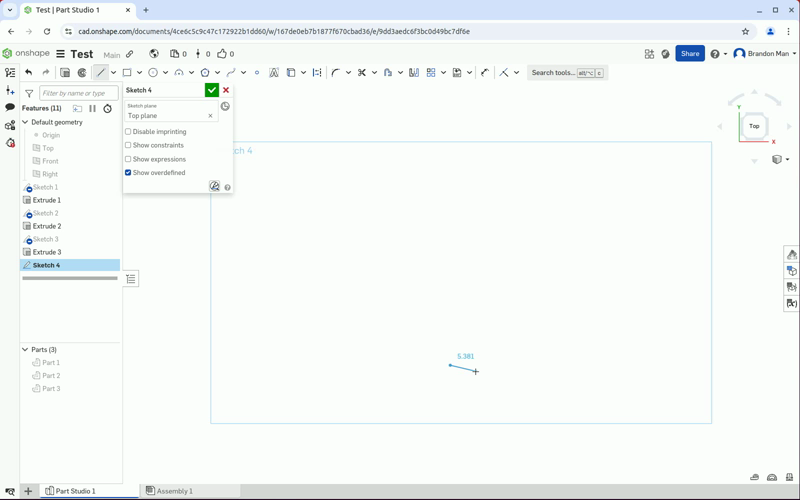
key_down(shift)
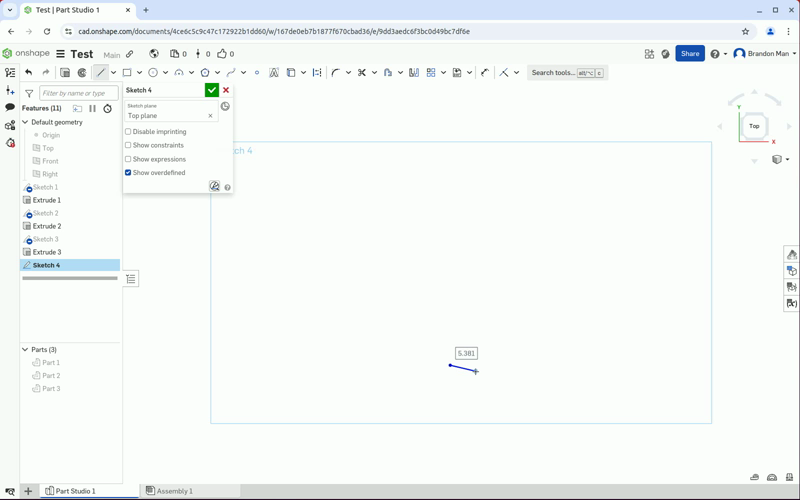
mouse_move(505, 371)
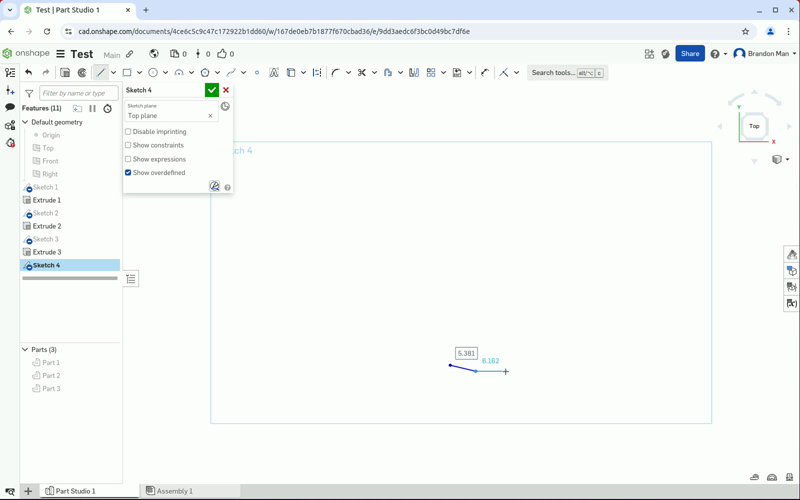
mouse_move(452, 349)
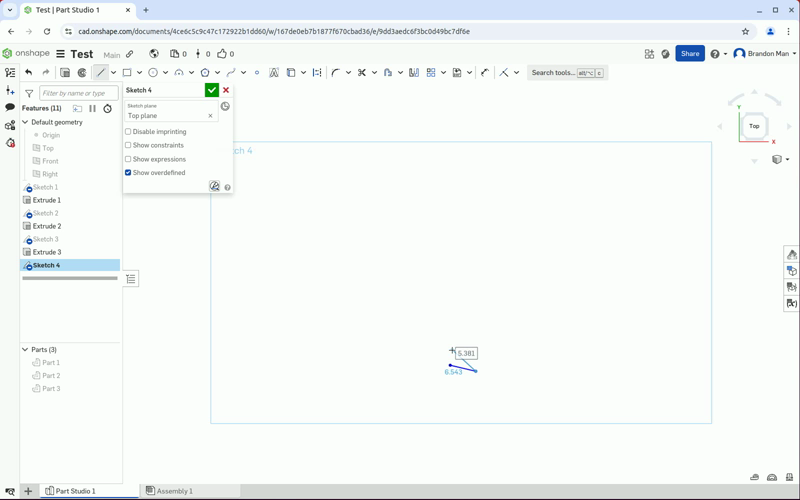
click(452, 349)
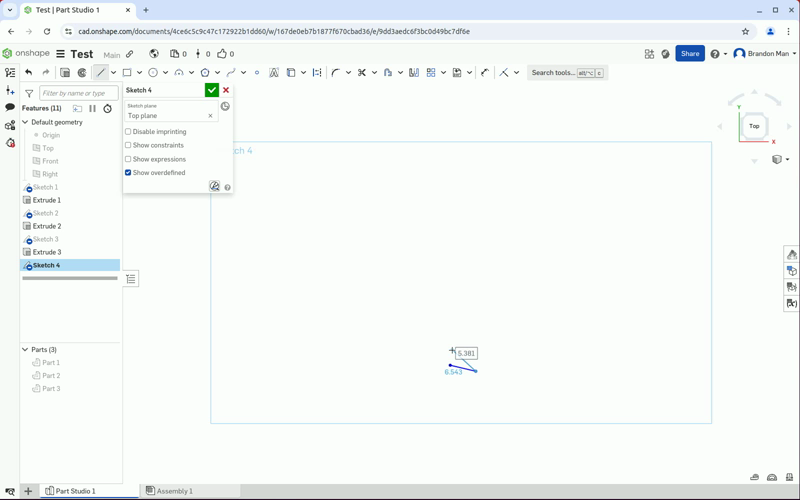
key_up(shift)
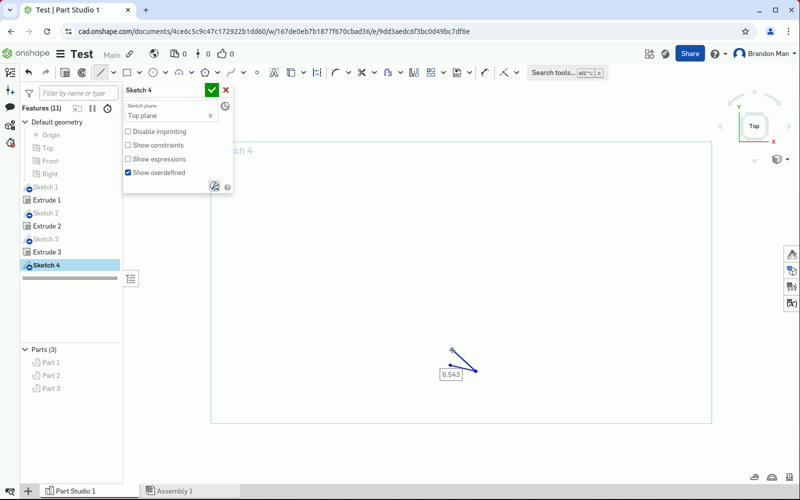
mouse_move(482, 349)
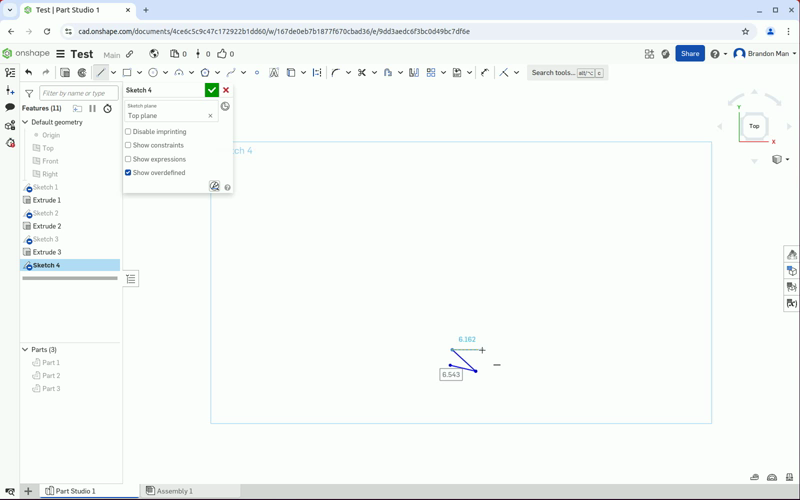
key_down(shift)
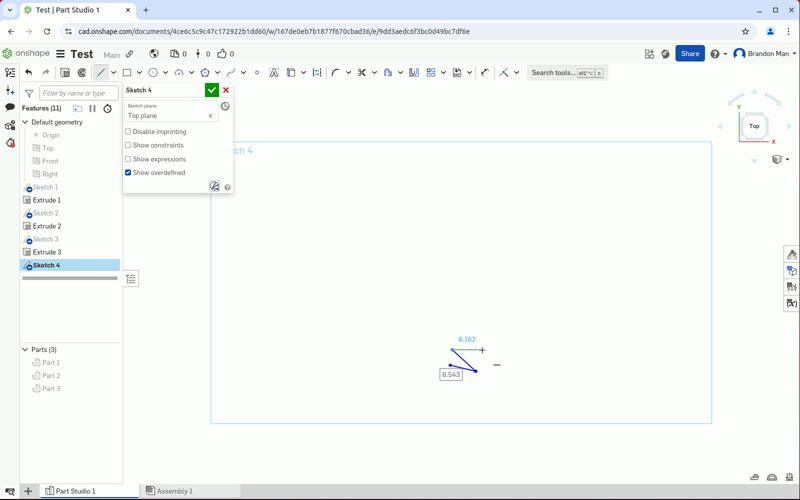
mouse_move(450, 365)
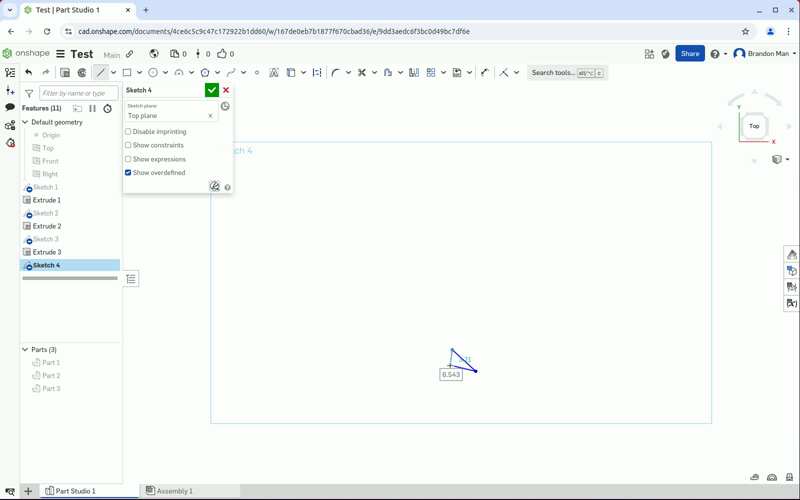
key_up(shift)
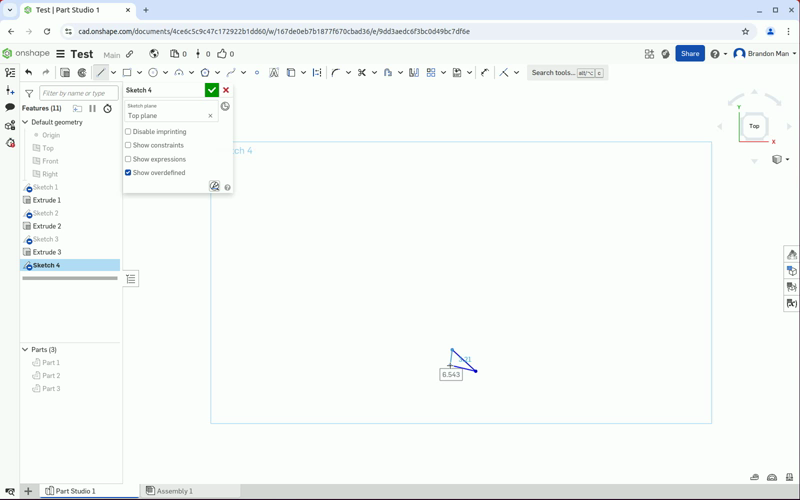
click(450, 365)
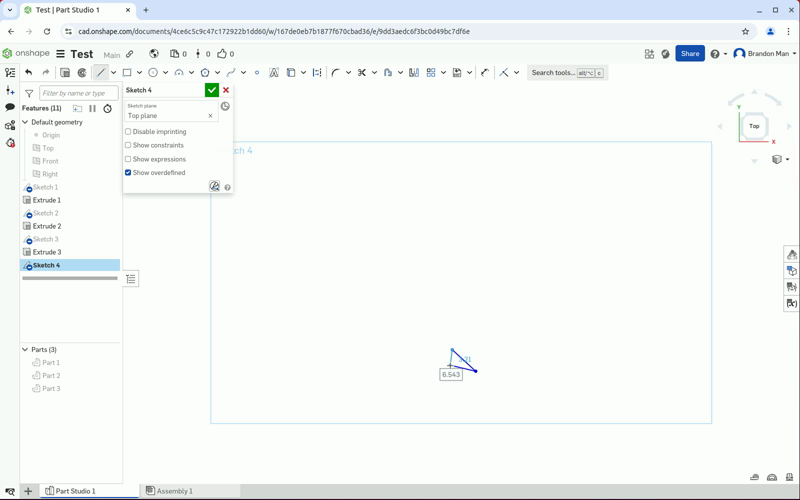
key(esc)
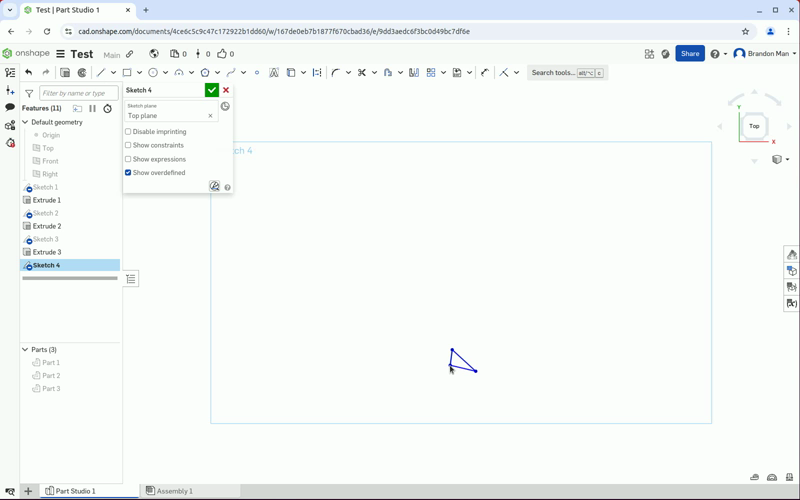
mouse_move(458, 356)
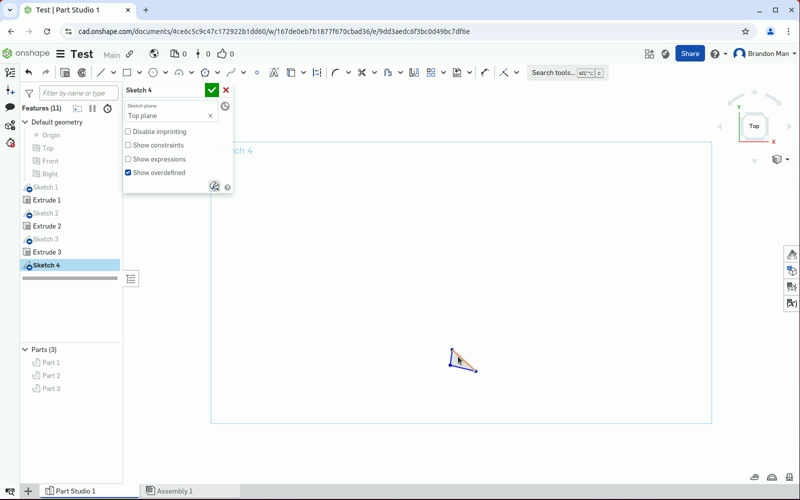
scroll(6)
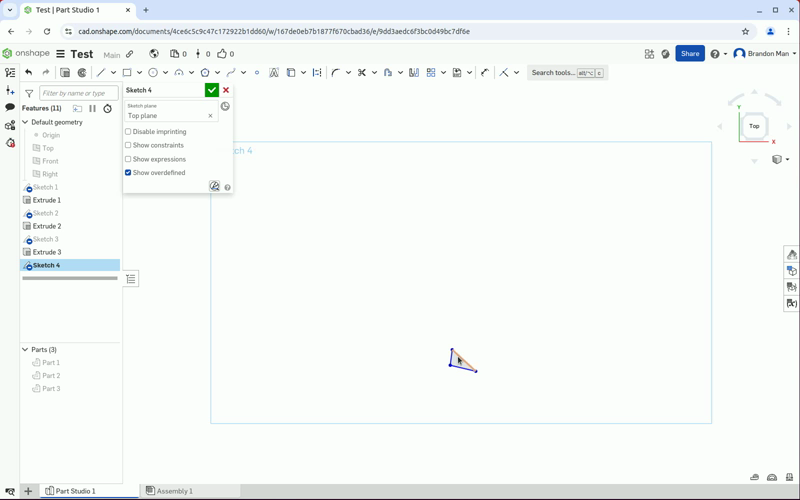
scroll(6)
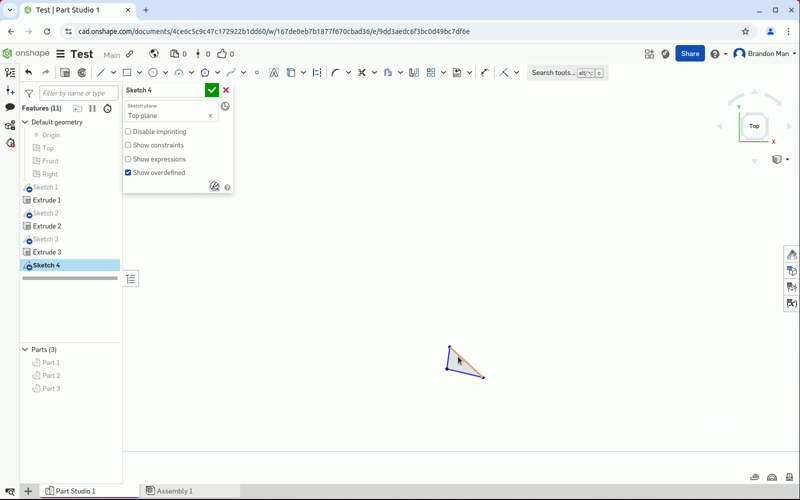
scroll(6)
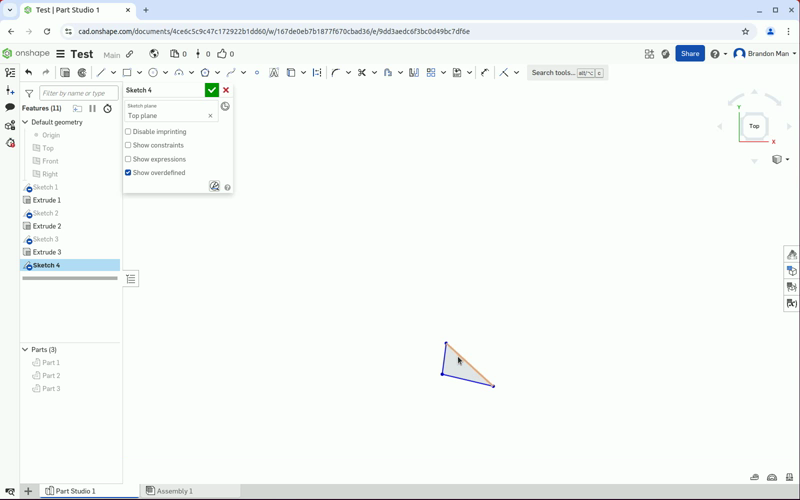
scroll(6)
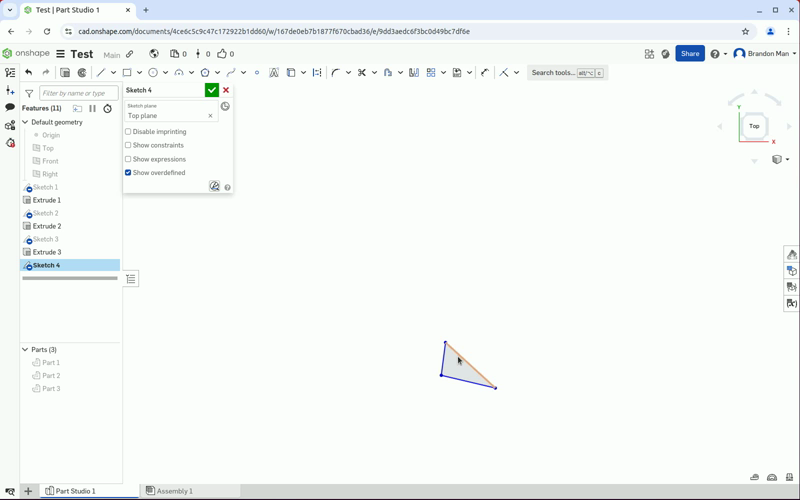
scroll(6)
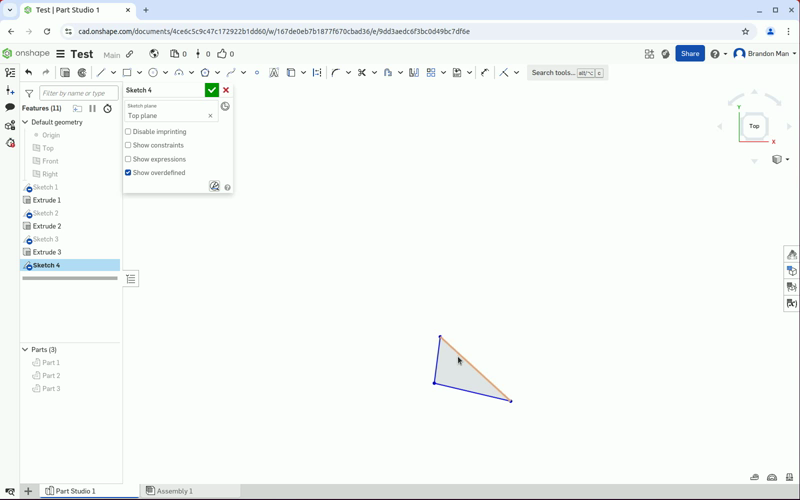
scroll(6)
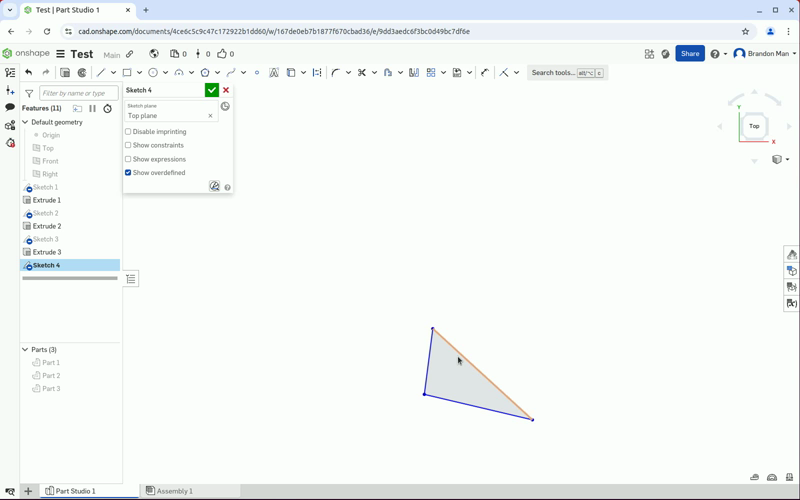
scroll(6)
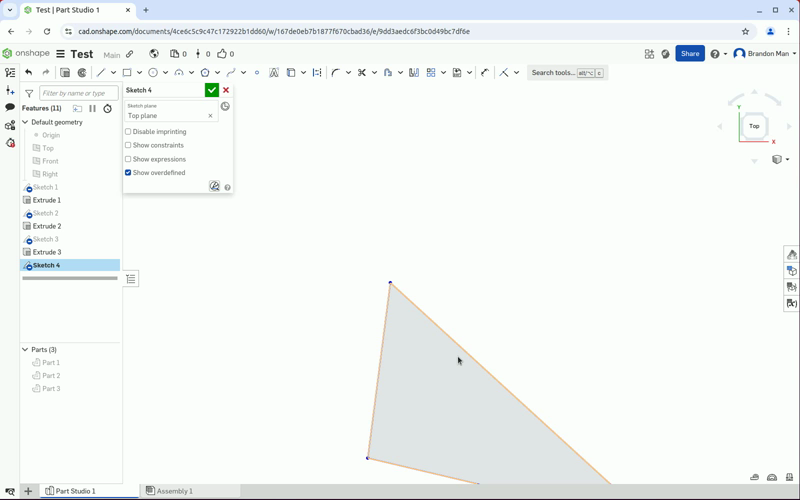
click(458, 356)
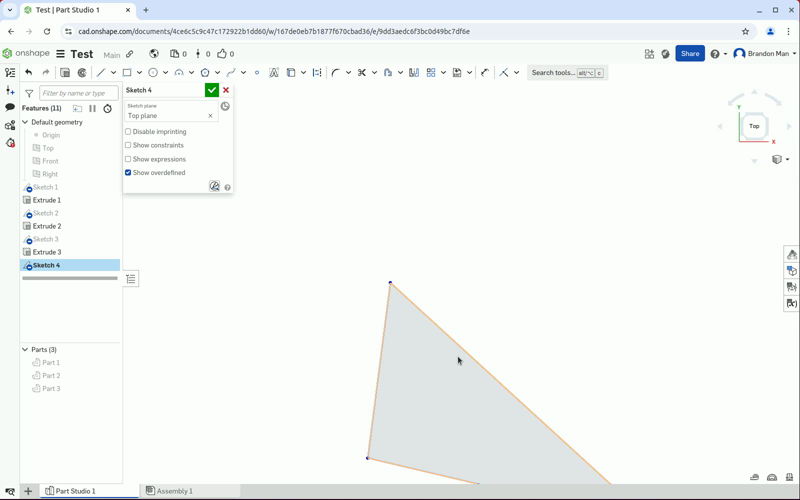
scroll(-6)
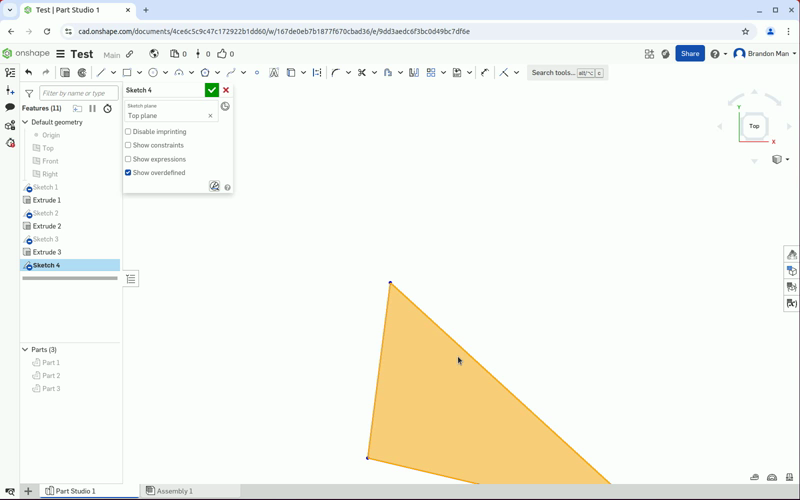
scroll(-6)
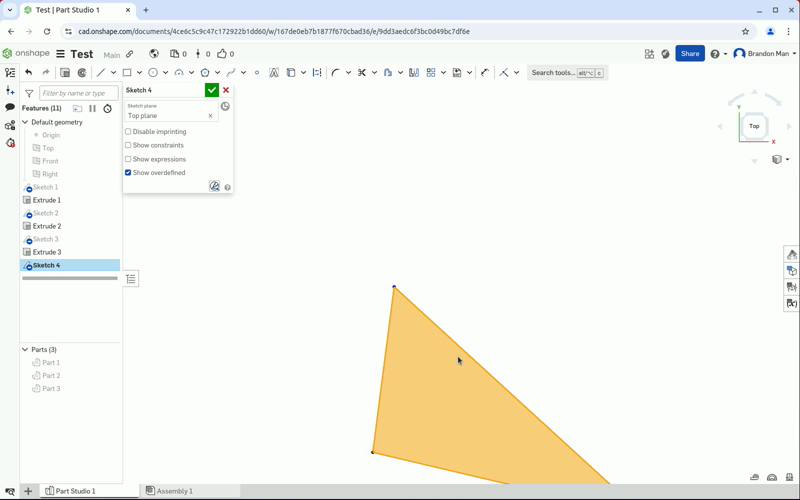
scroll(-6)
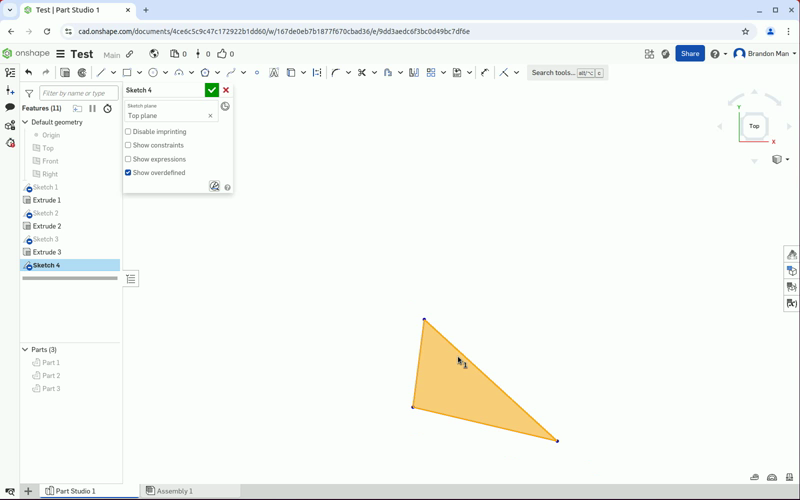
scroll(-6)
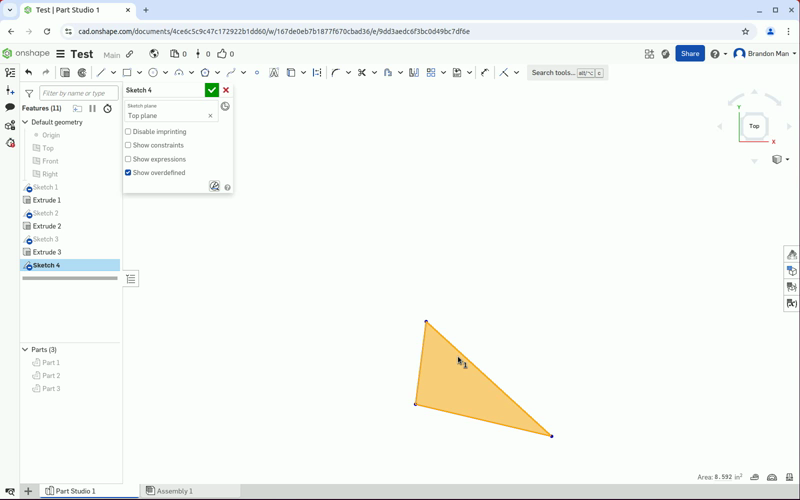
scroll(-6)
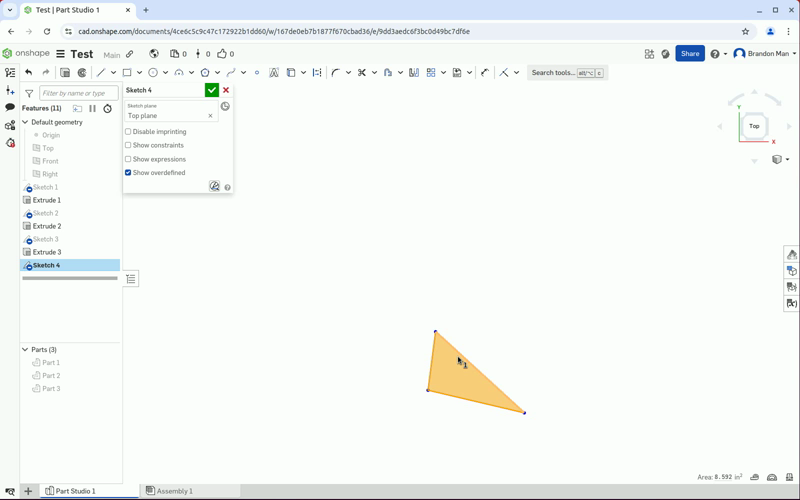
scroll(-6)
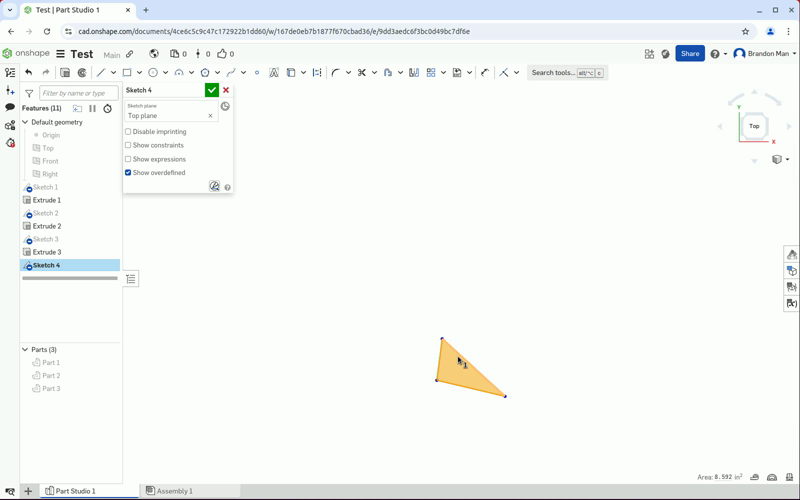
scroll(-6)
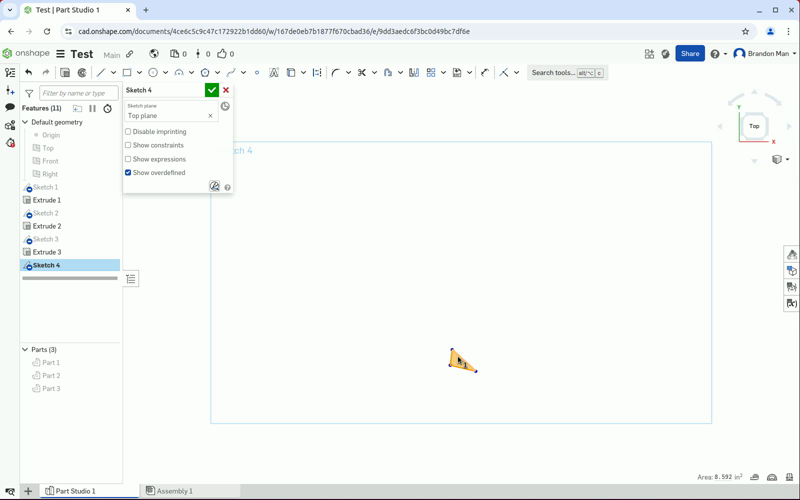
mouse_move(73, 352)
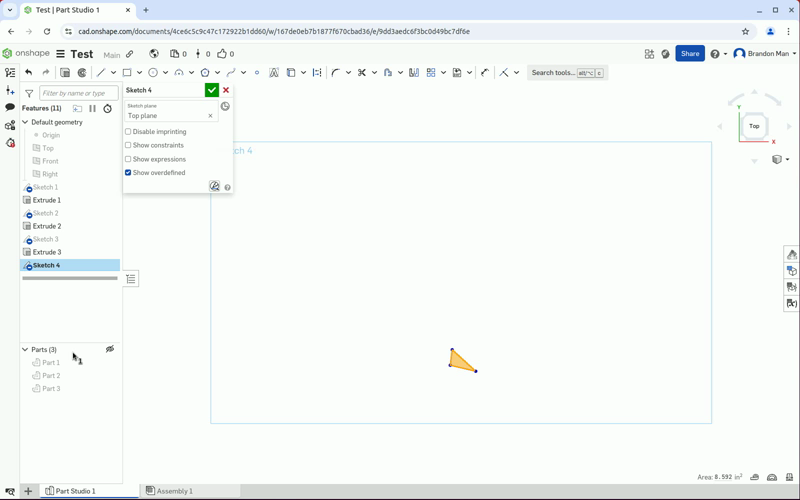
key(shift+y)
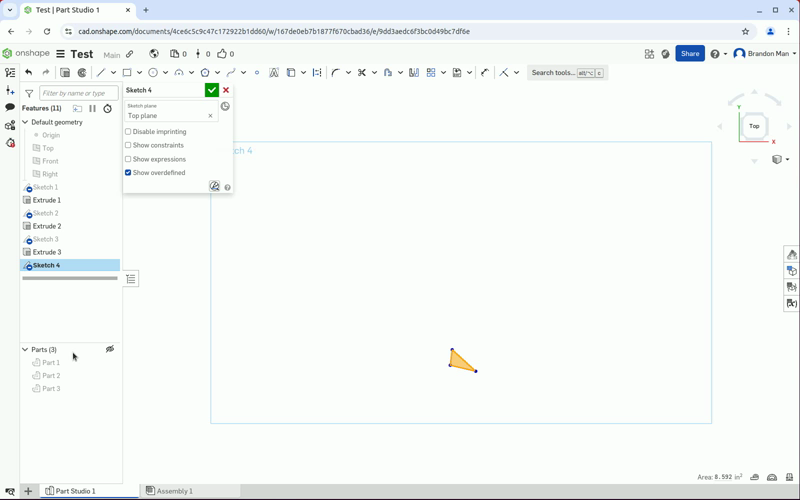
key(shift+e)
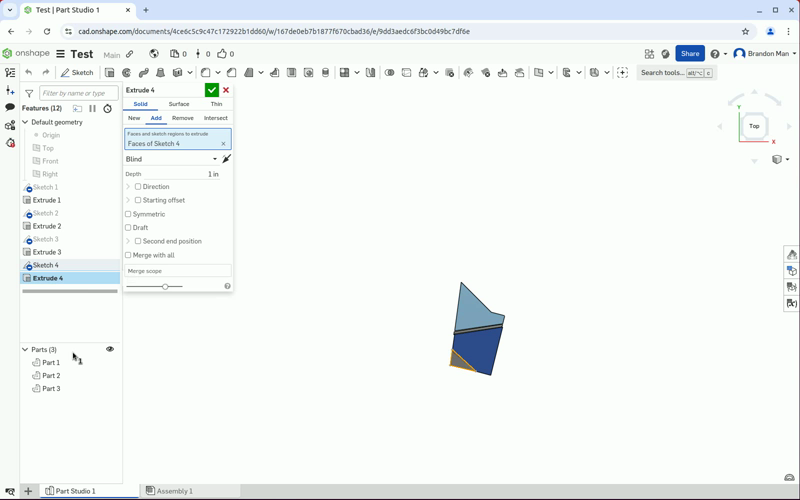
mouse_move(143, 106)
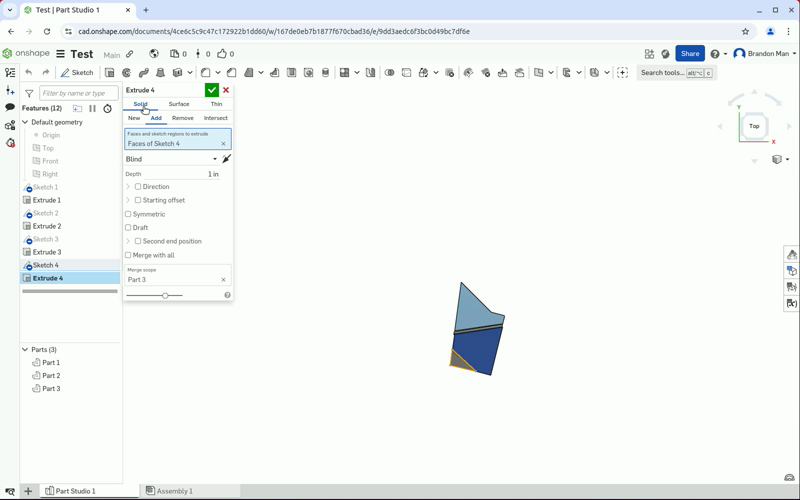
click(143, 106)
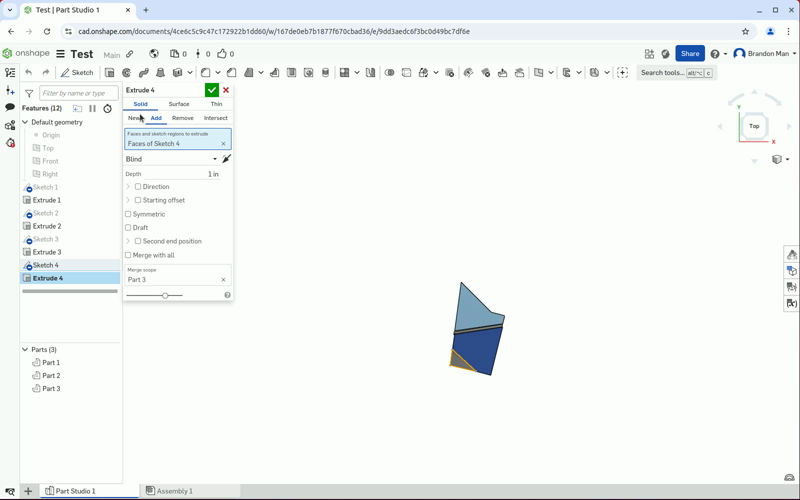
mouse_move(137, 120)
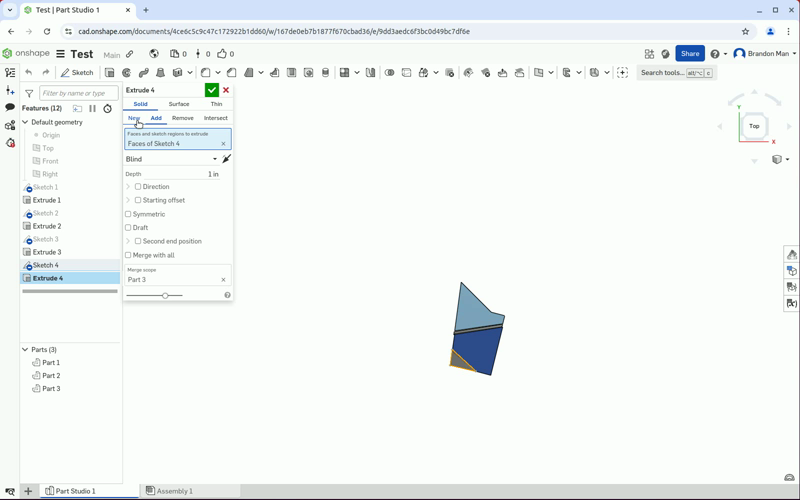
click(137, 120)
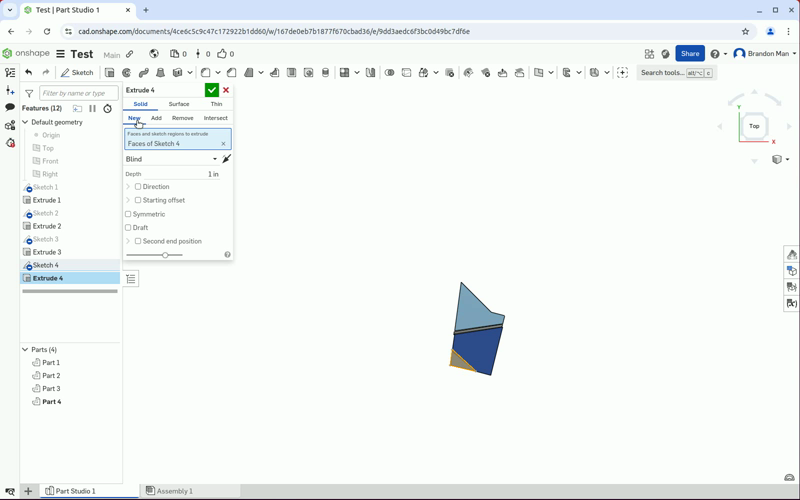
key(tab, 4)
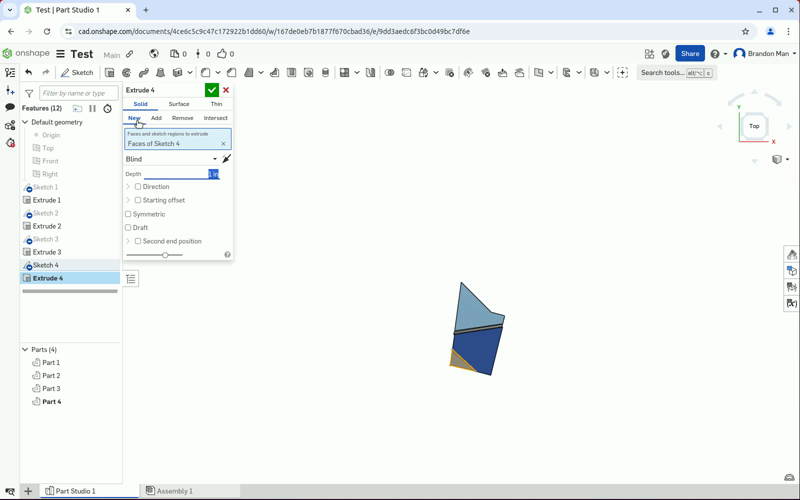
text(-0.241)
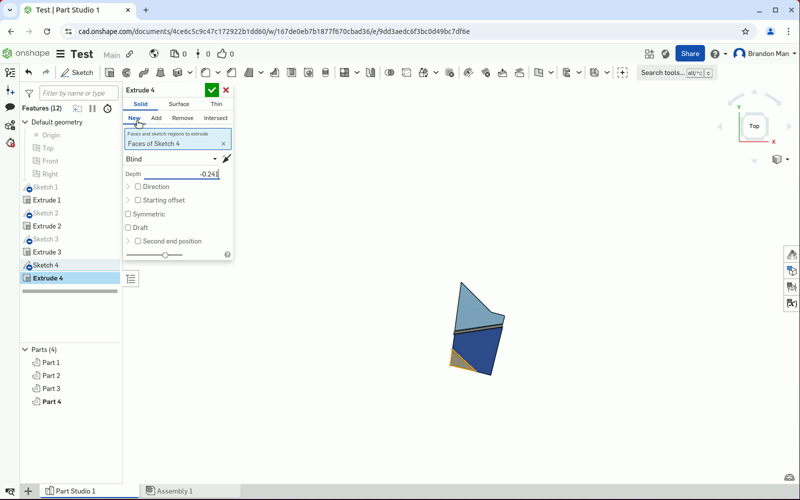
key(enter)
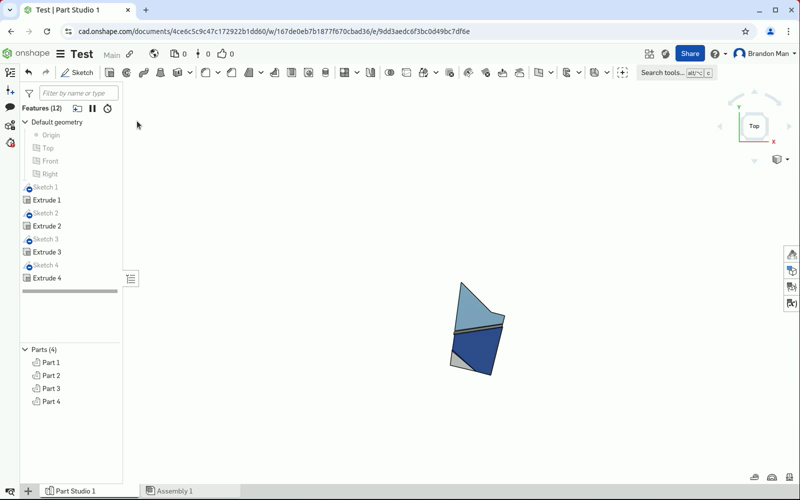
key(shift+h)
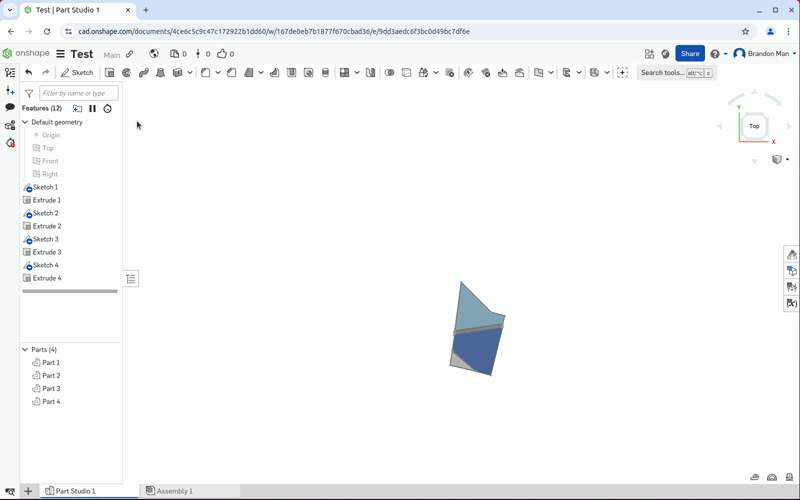
key(shift+h)
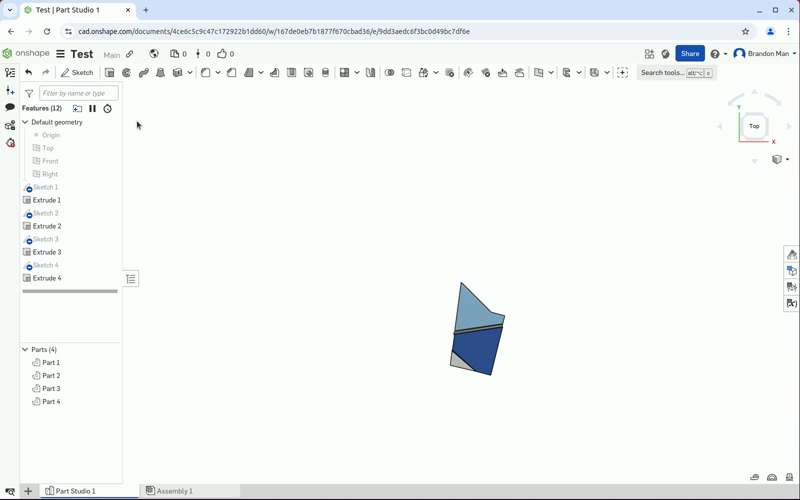
mouse_move(73, 189)
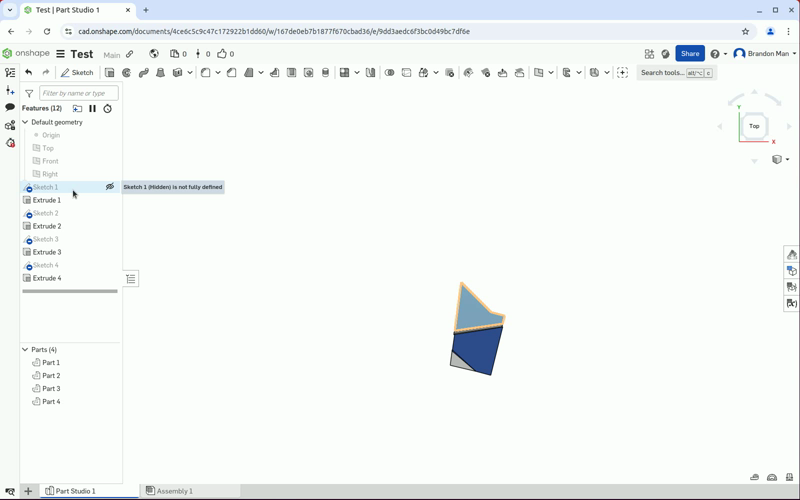
click(73, 189)
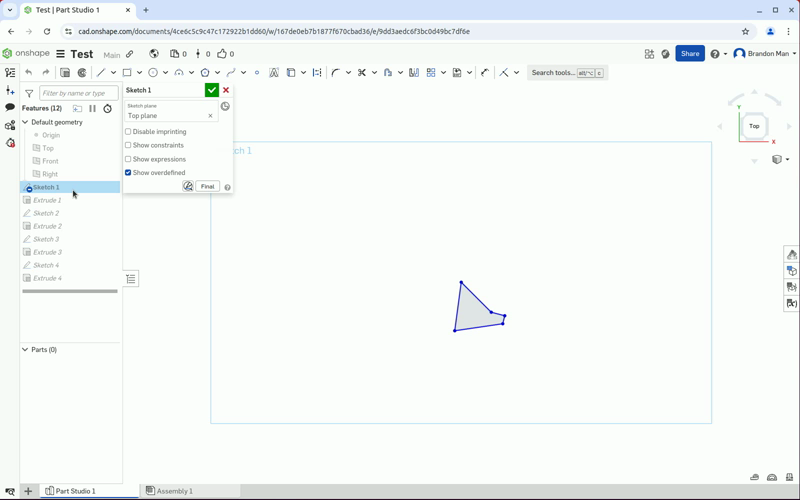
mouse_move(229, 92)
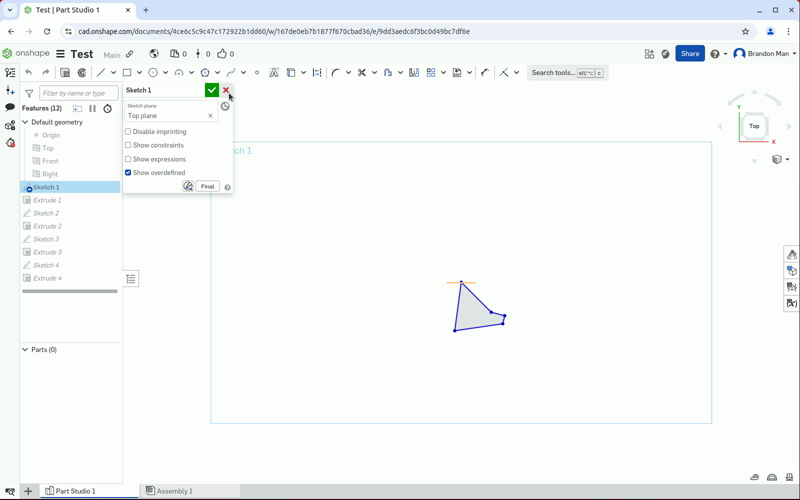
click(229, 92)
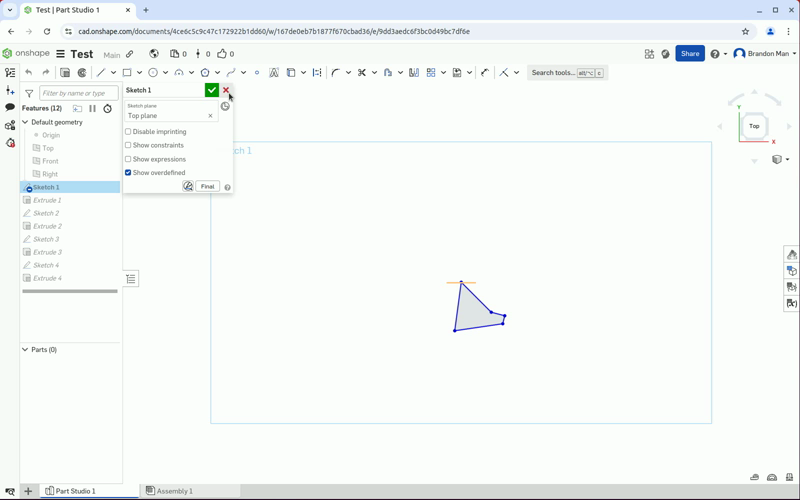
key(shift+s)
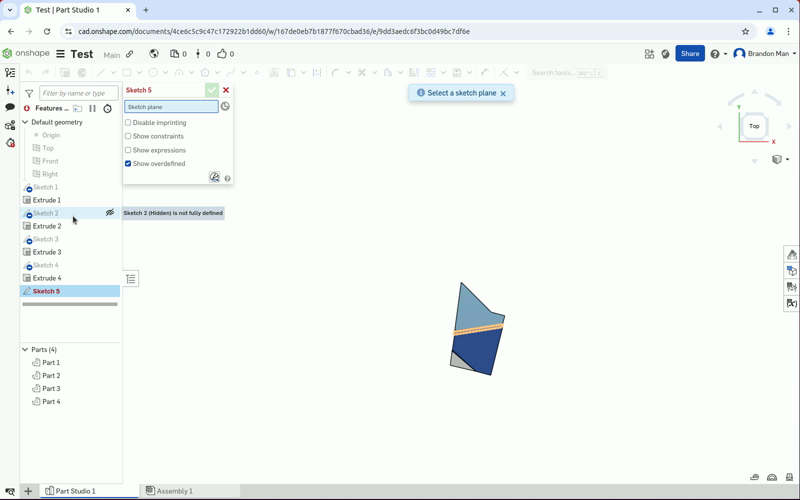
scroll(3)
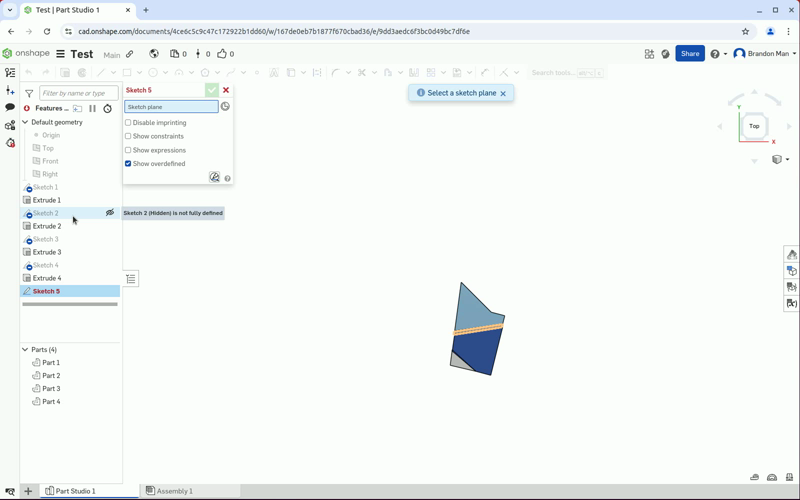
mouse_move(73, 150)
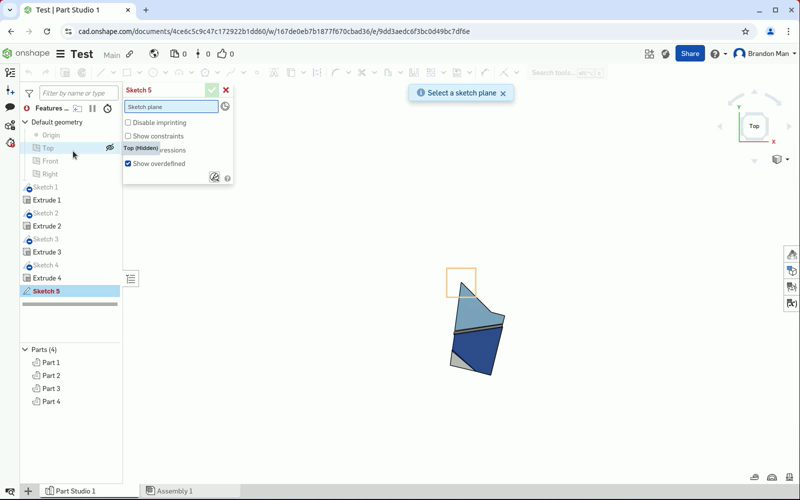
click(73, 150)
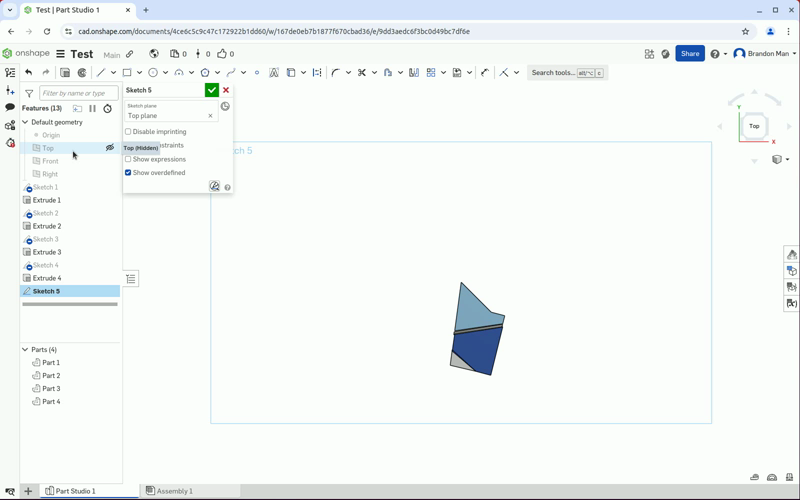
mouse_move(73, 352)
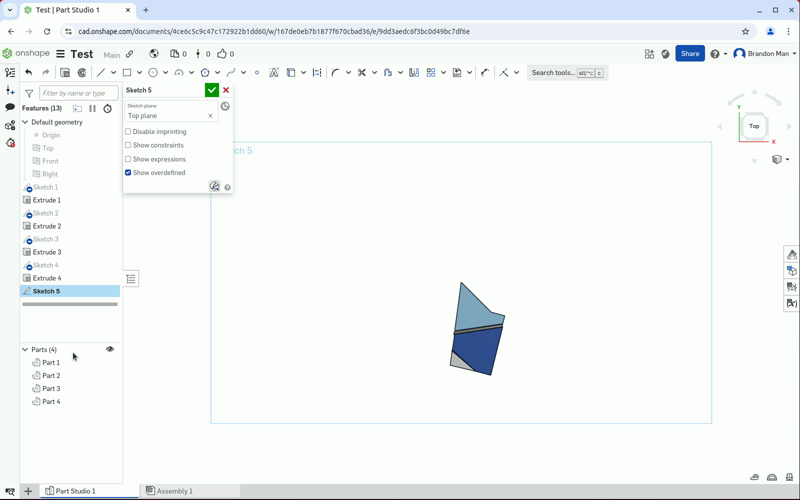
key(y)
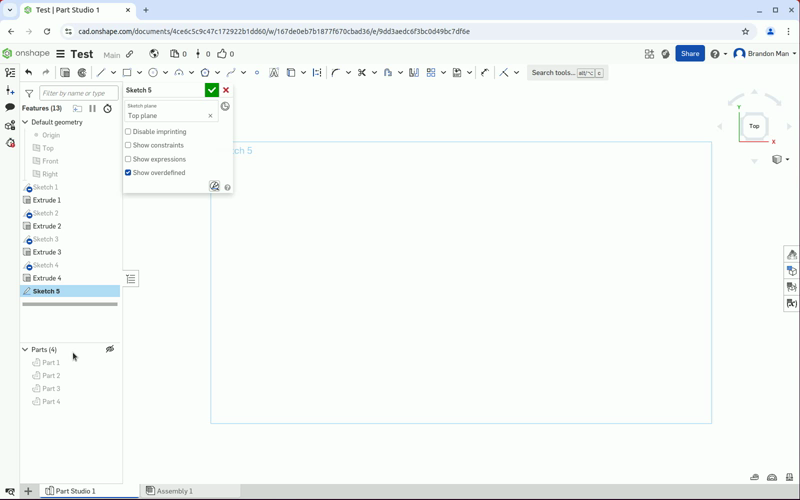
key(l)
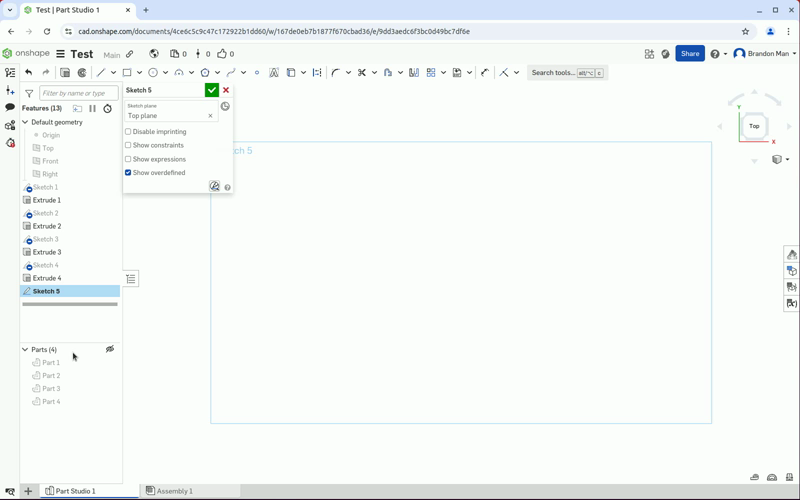
key_down(shift)
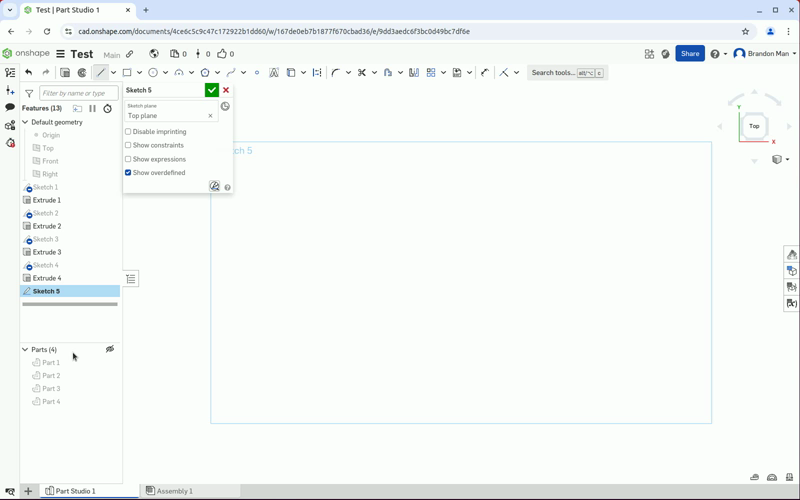
mouse_move(449, 376)
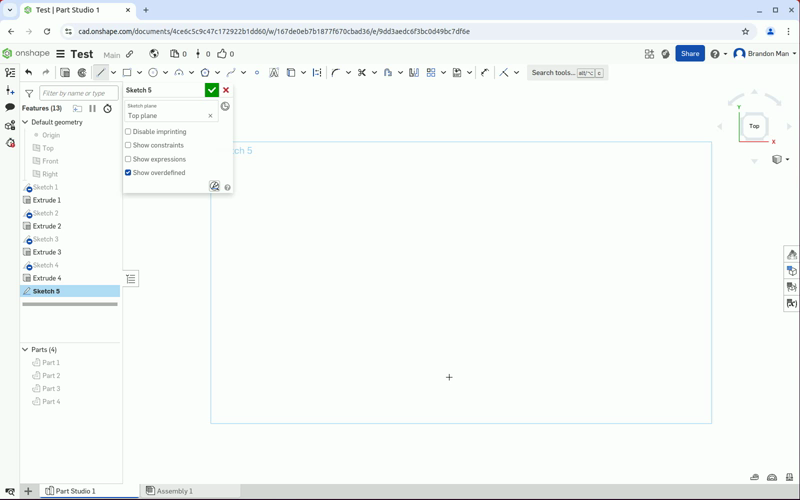
click(449, 376)
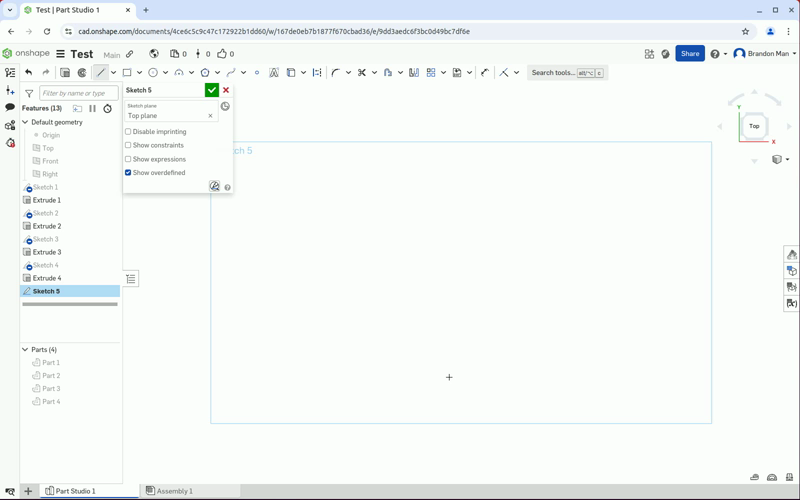
key_up(shift)
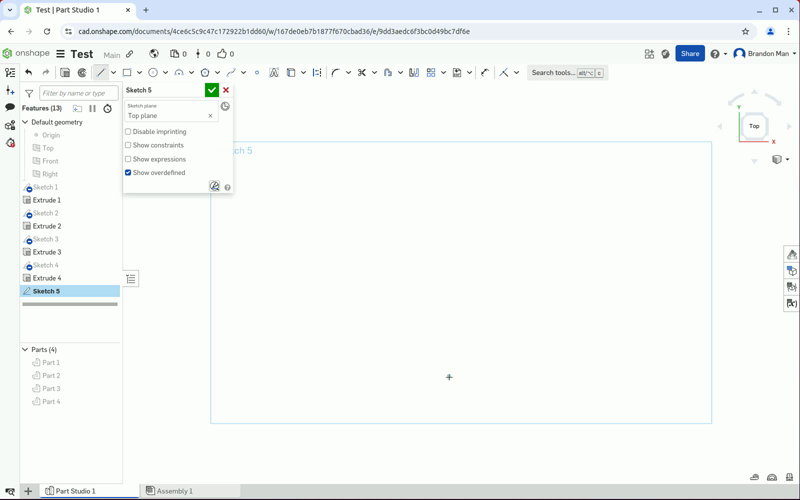
key_down(shift)
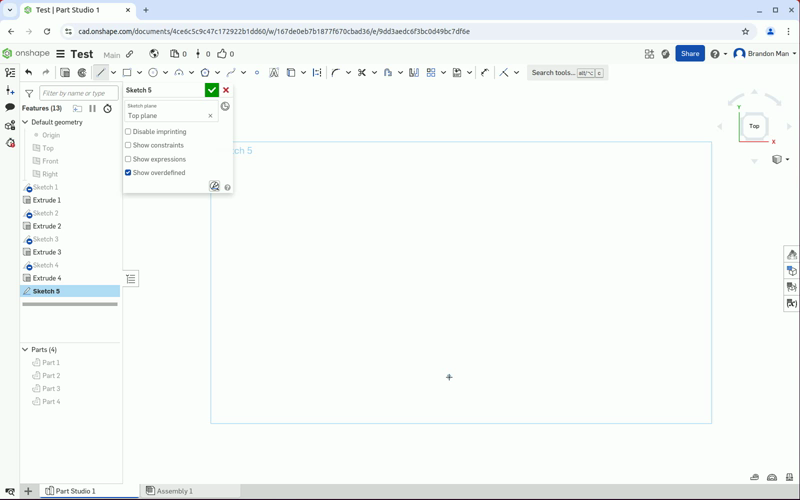
mouse_move(479, 376)
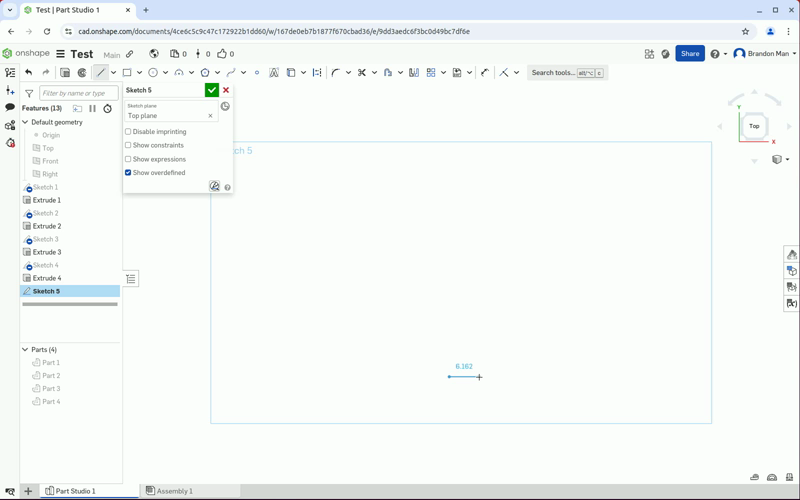
mouse_move(465, 391)
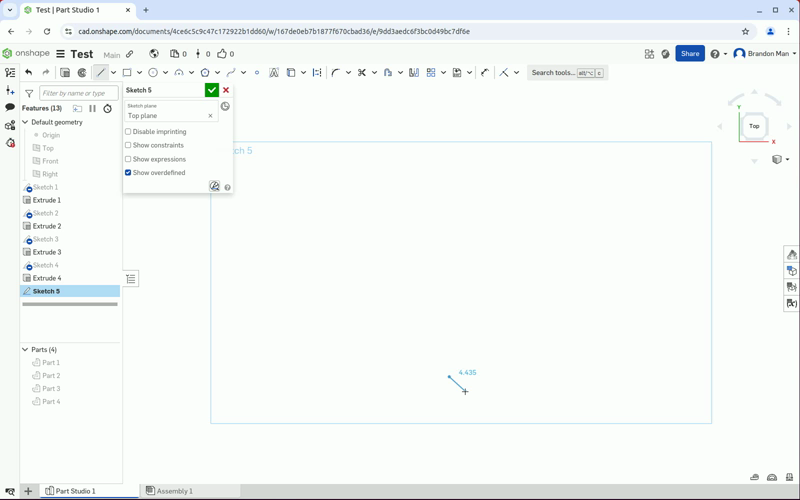
click(465, 391)
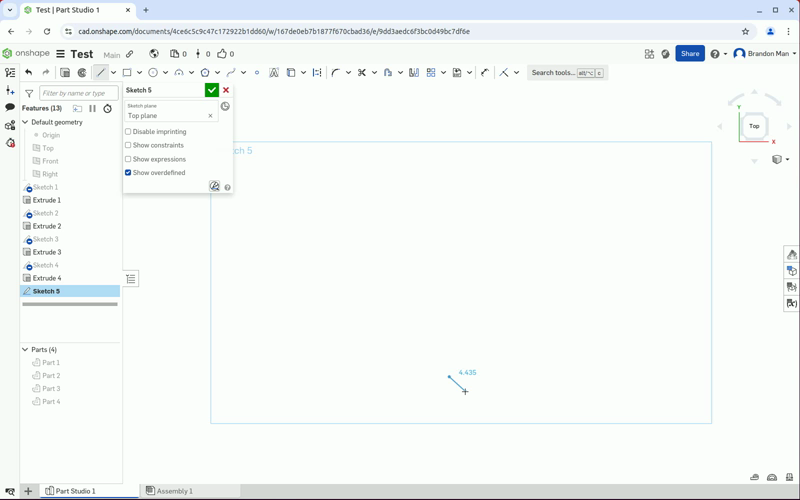
key_up(shift)
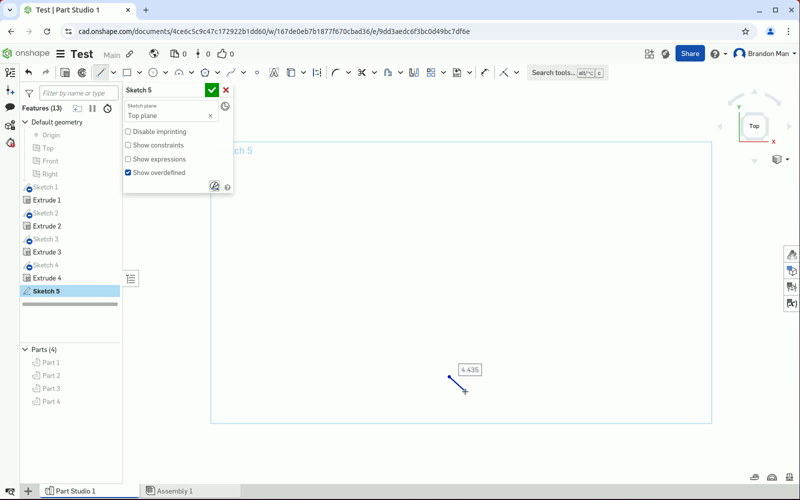
key_down(shift)
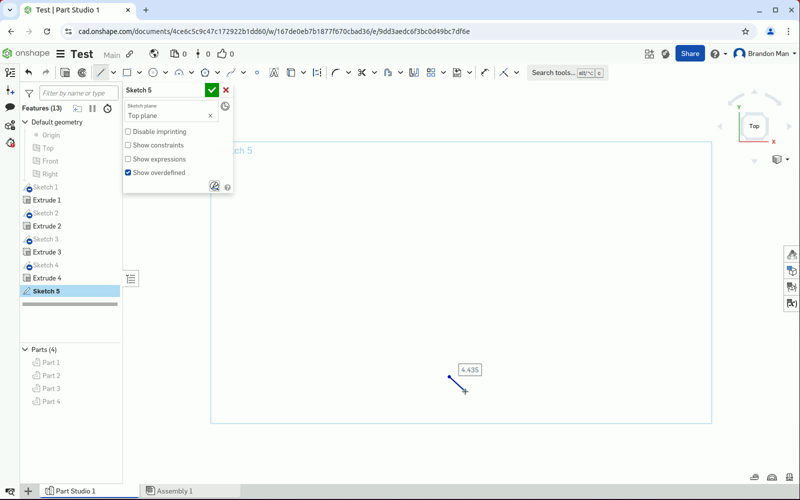
mouse_move(495, 391)
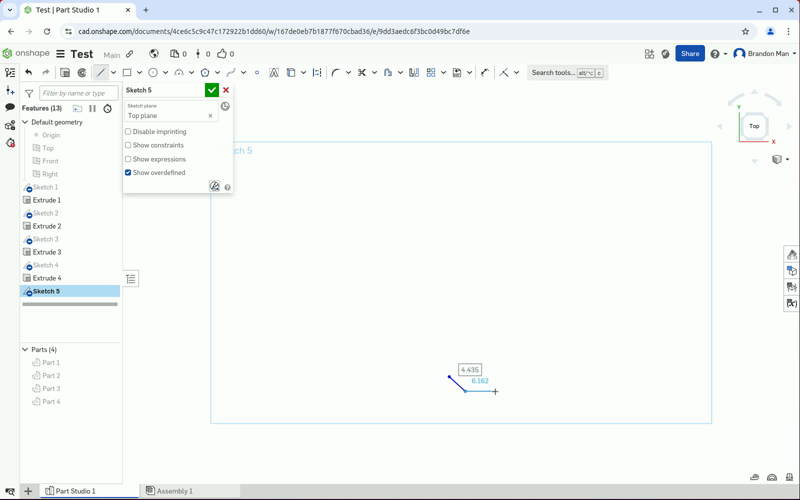
mouse_move(486, 396)
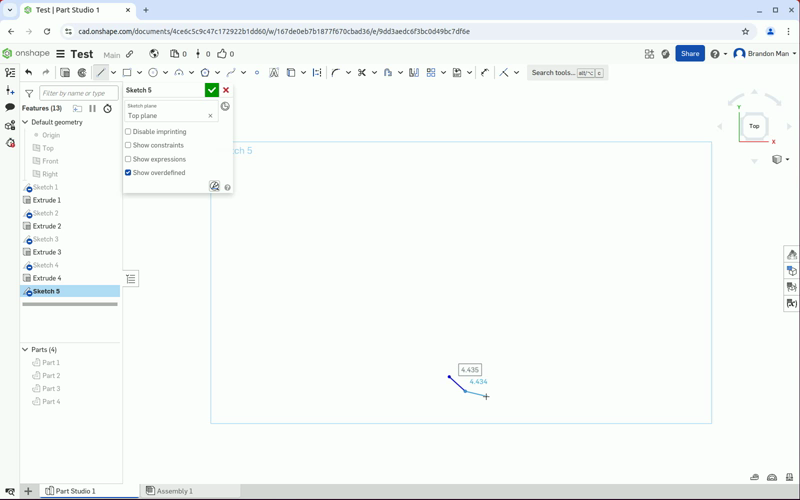
click(486, 396)
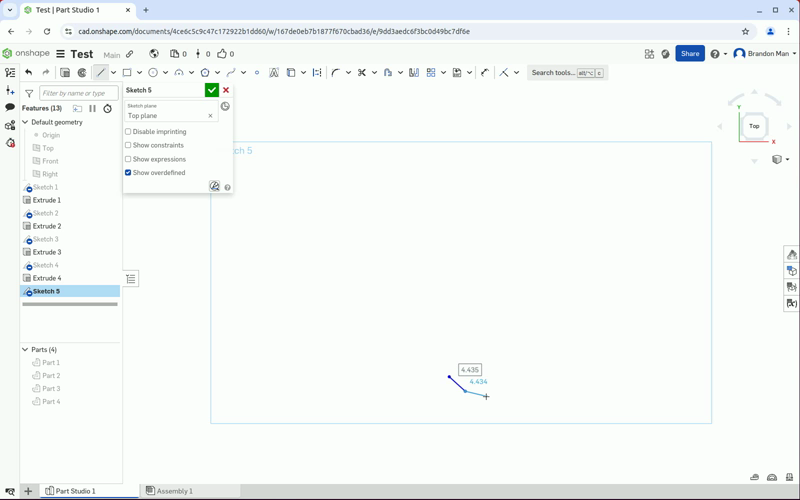
key_up(shift)
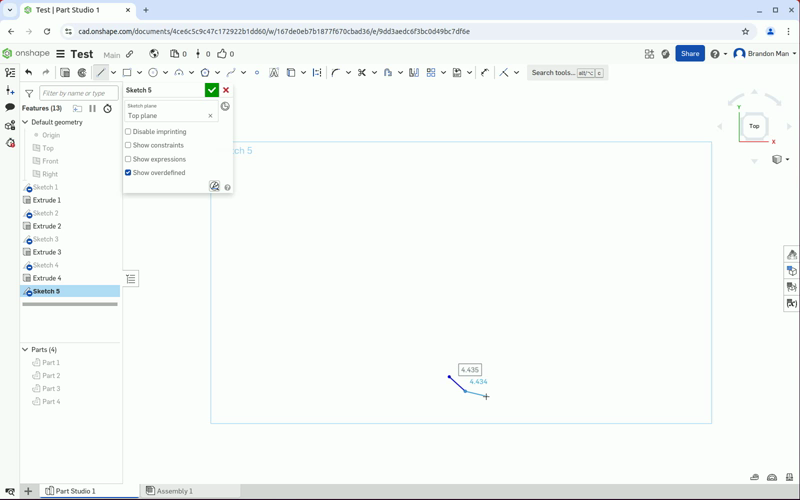
key_down(shift)
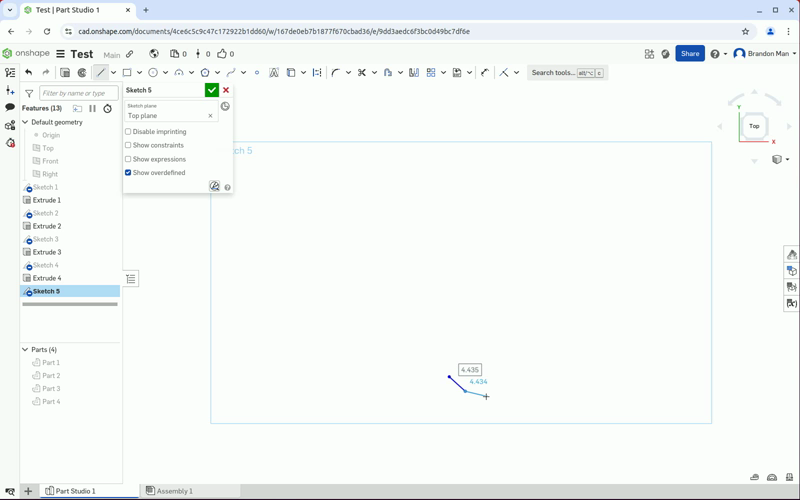
mouse_move(516, 396)
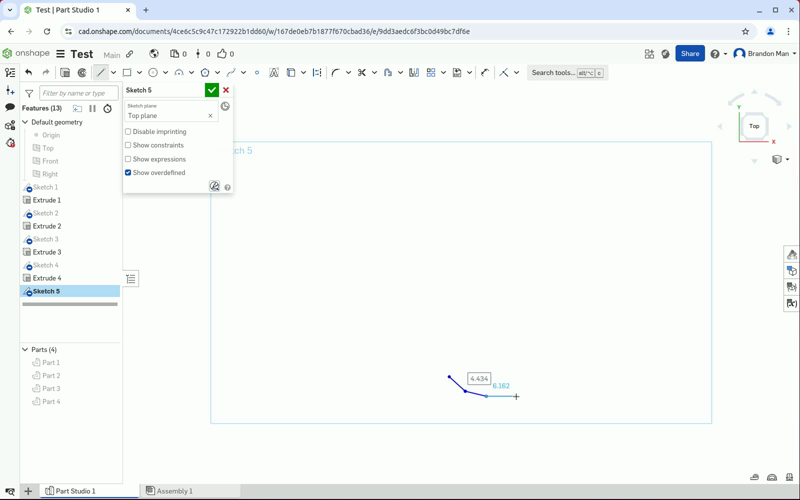
mouse_move(490, 375)
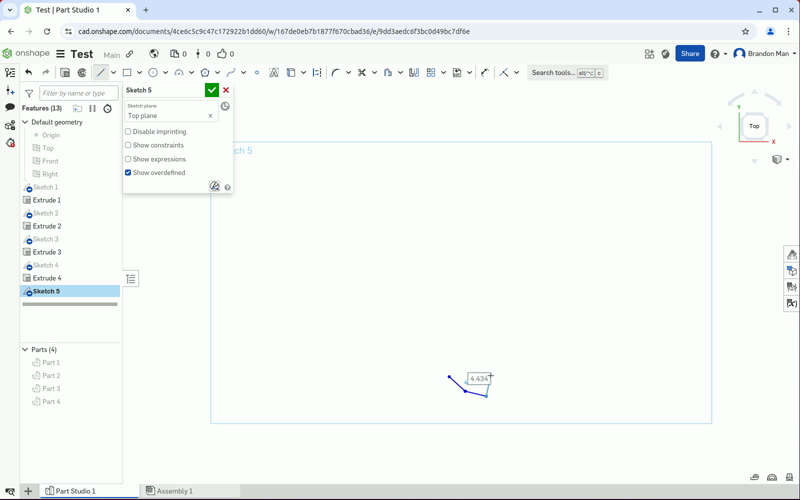
click(490, 375)
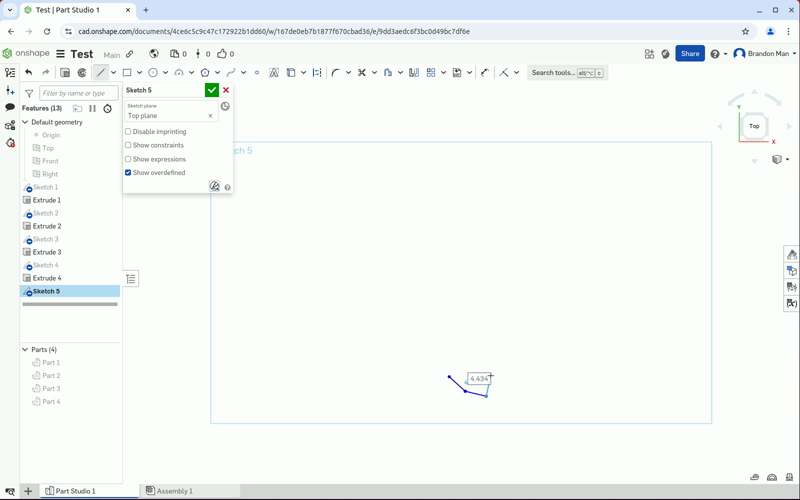
key_up(shift)
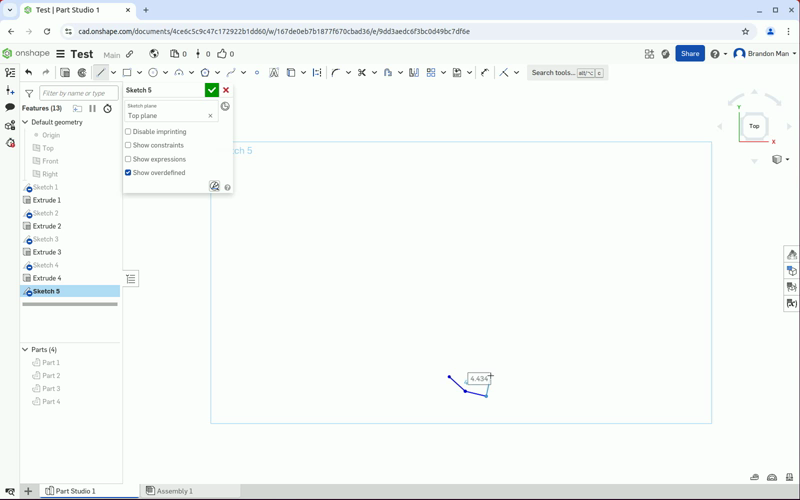
key_down(shift)
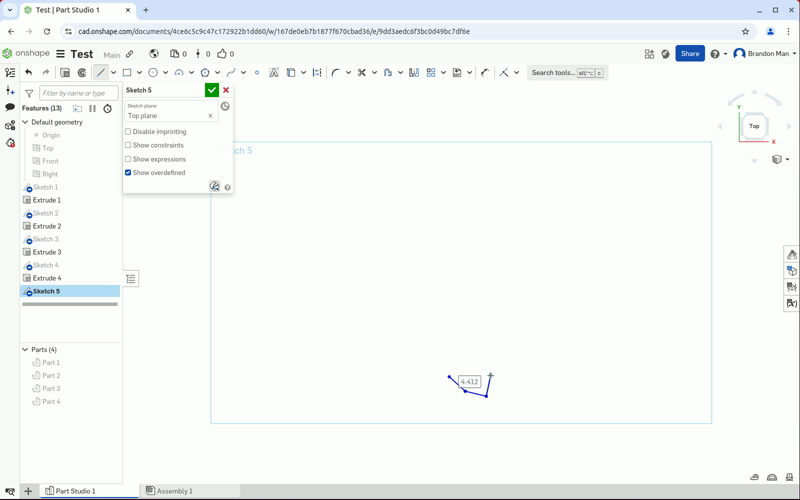
mouse_move(520, 375)
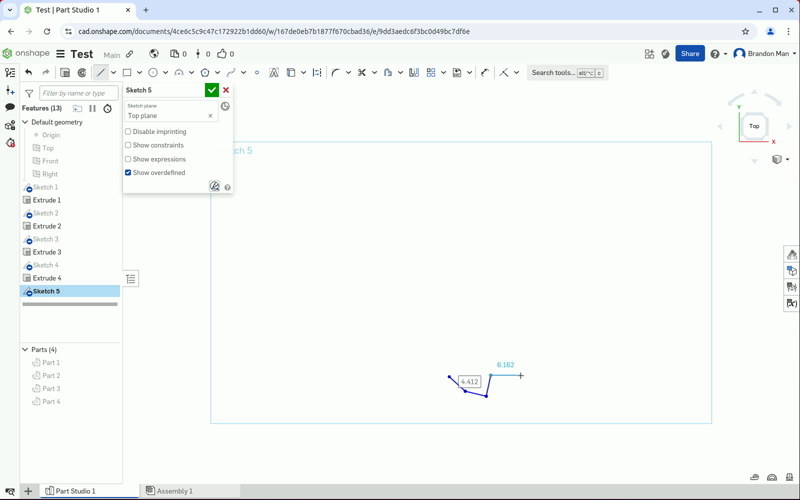
mouse_move(475, 371)
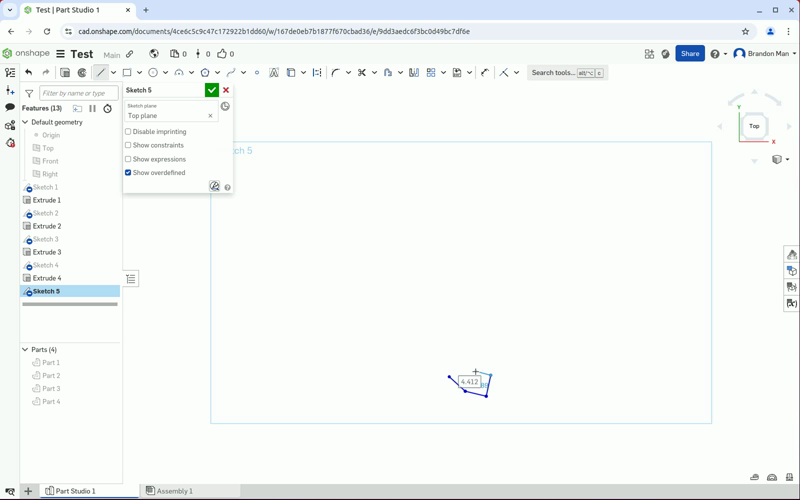
click(475, 371)
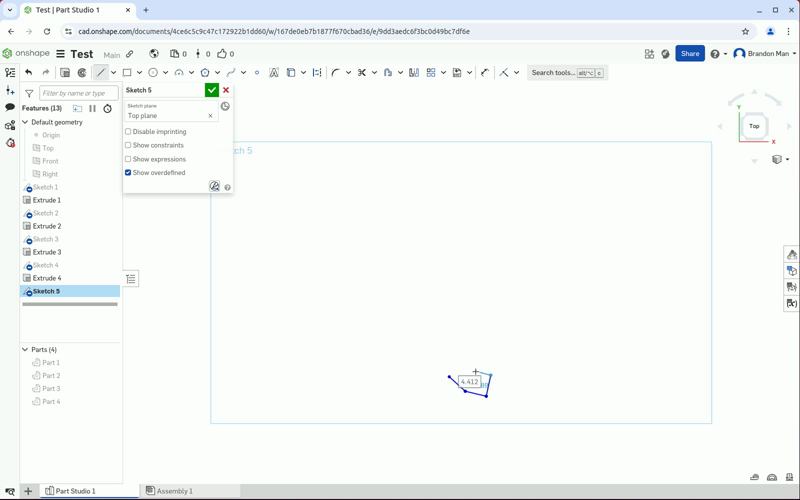
key_up(shift)
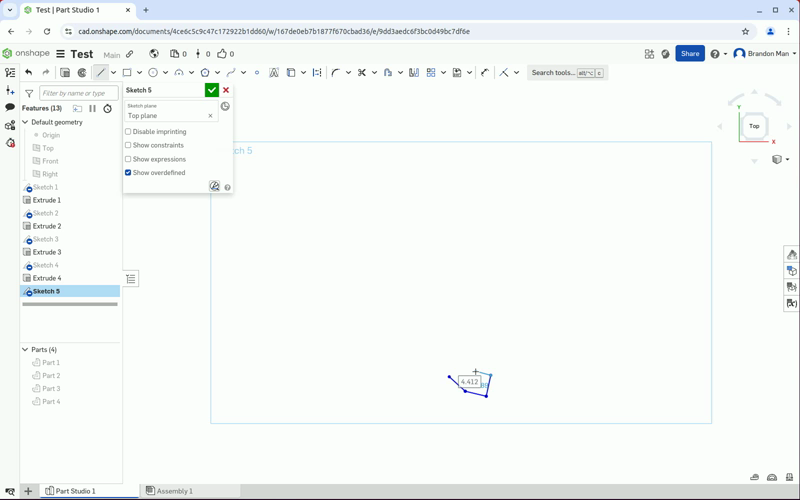
key_down(shift)
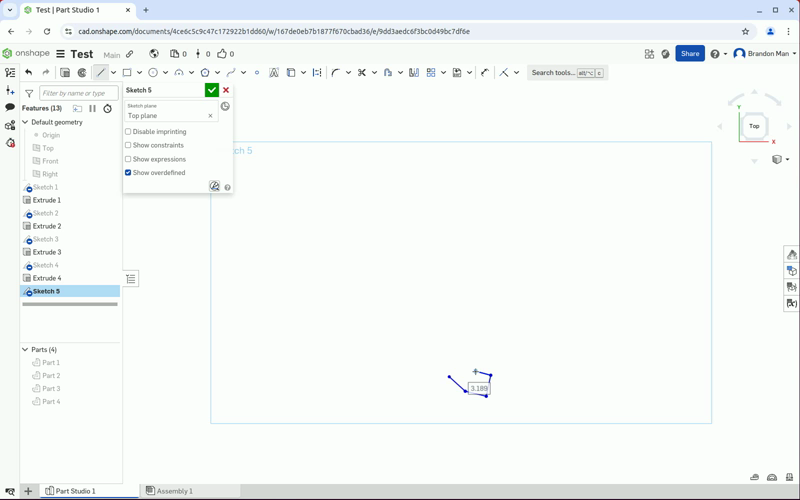
mouse_move(505, 371)
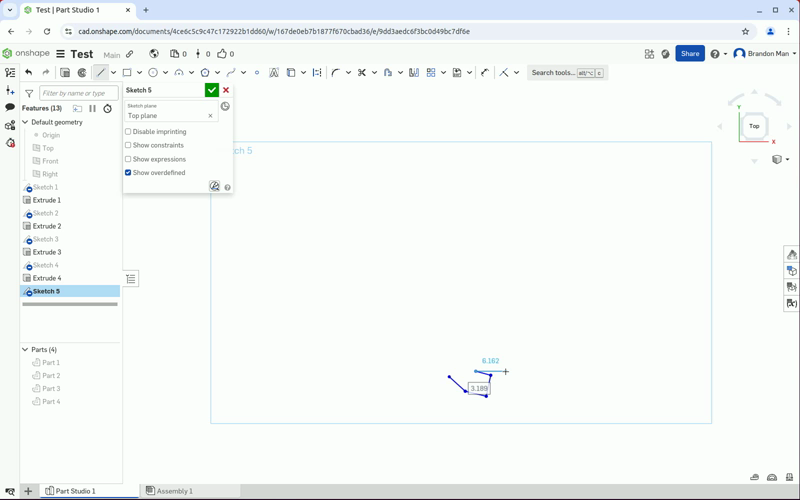
mouse_move(450, 365)
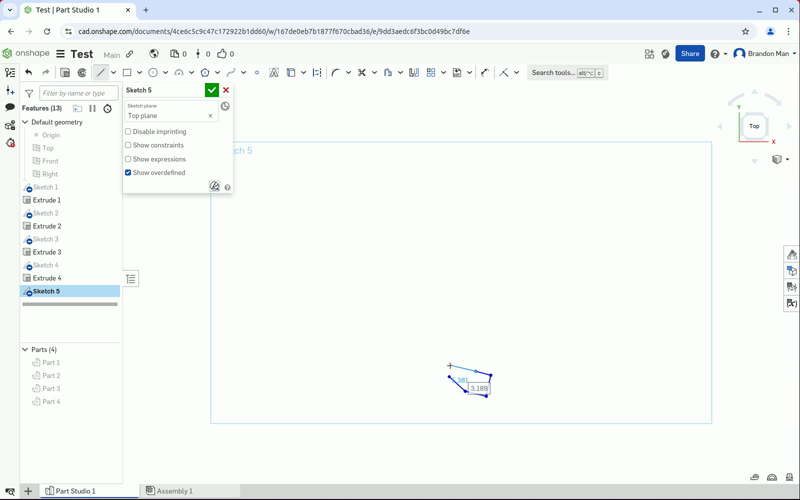
click(450, 365)
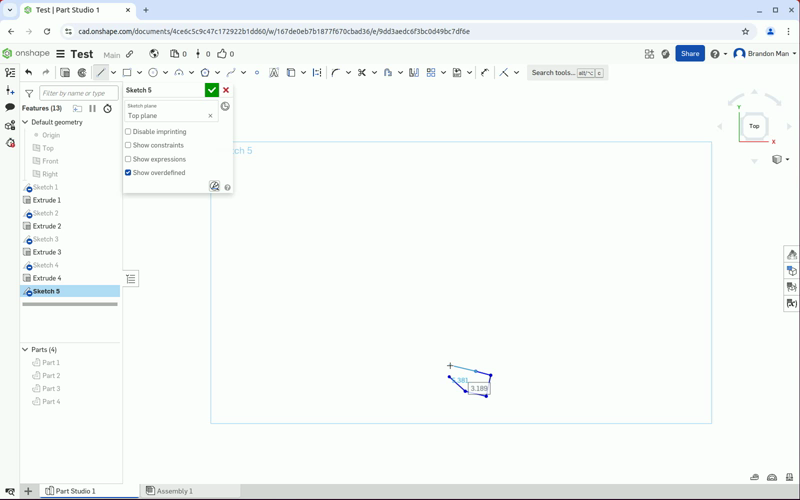
key_up(shift)
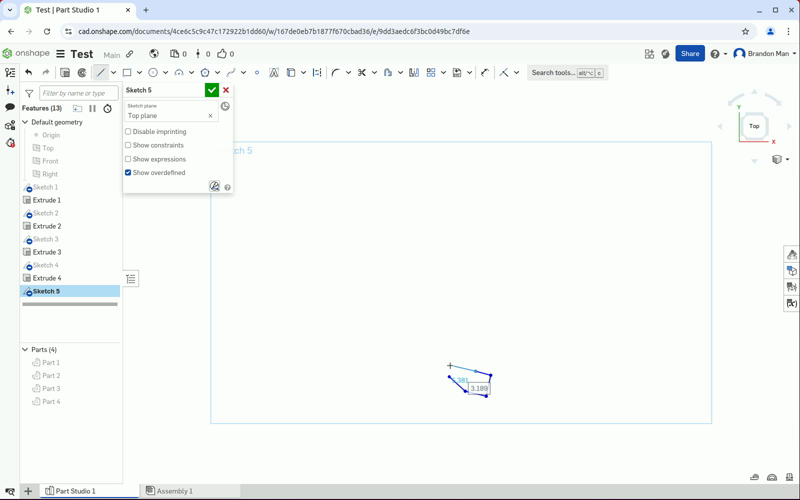
mouse_move(480, 365)
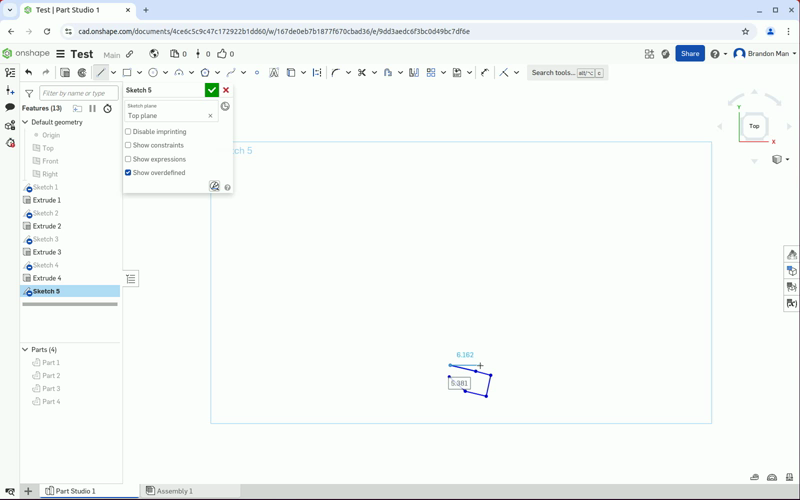
key_down(shift)
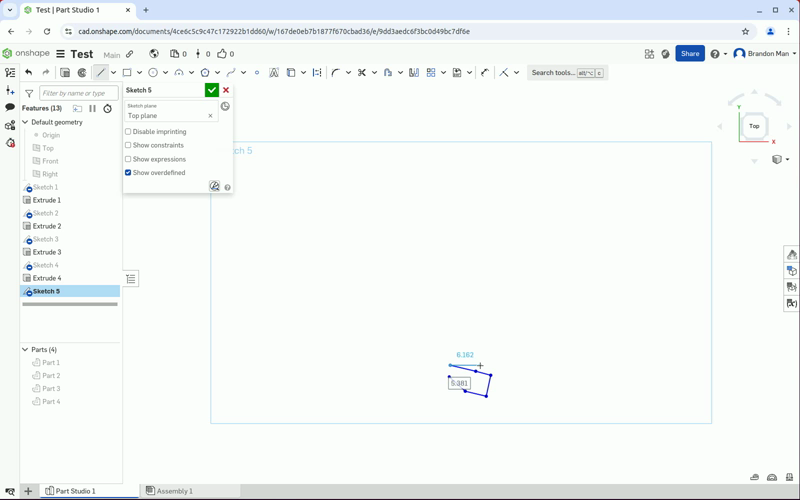
mouse_move(449, 376)
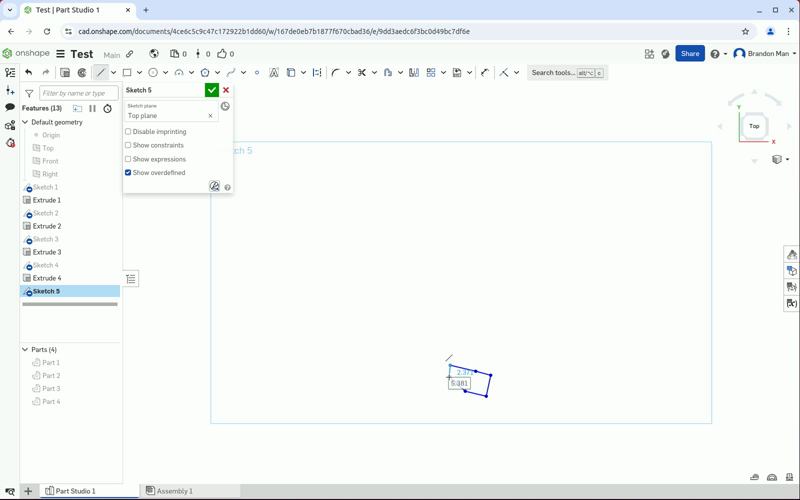
key_up(shift)
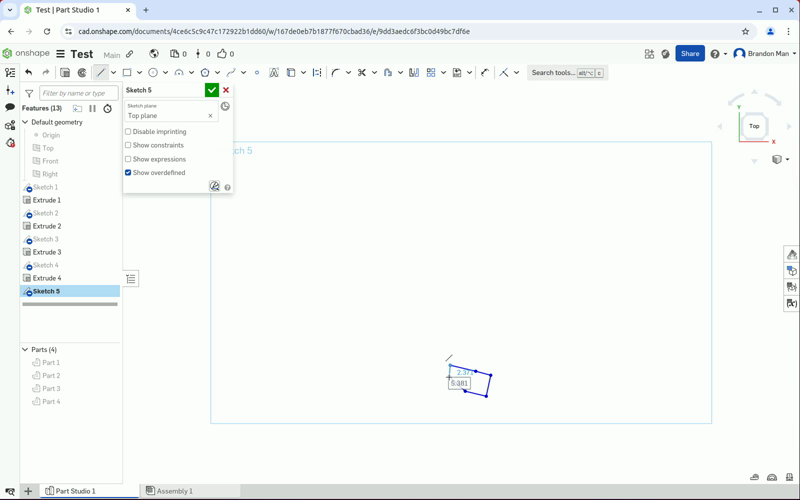
click(449, 376)
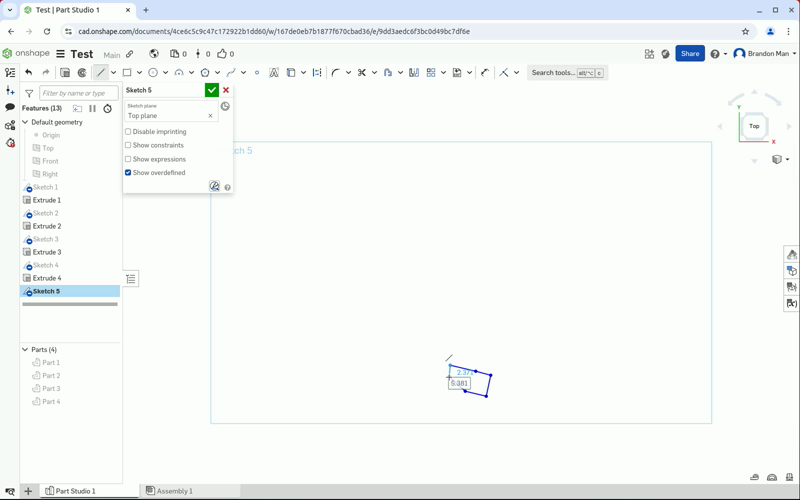
key(esc)
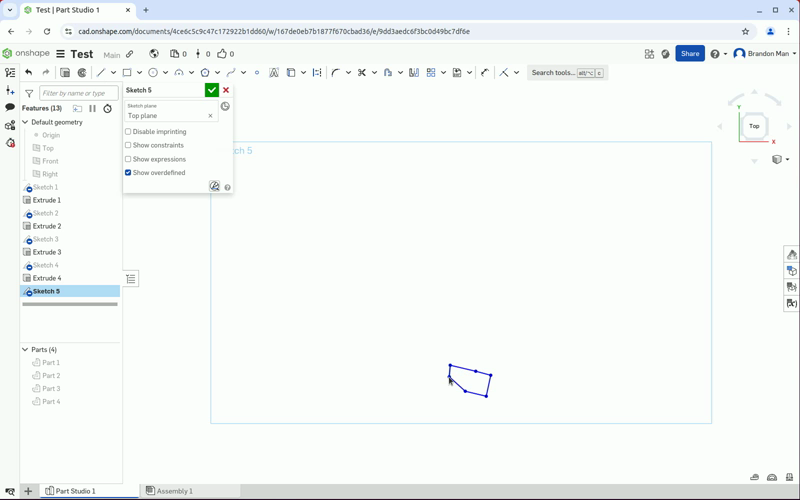
mouse_move(451, 369)
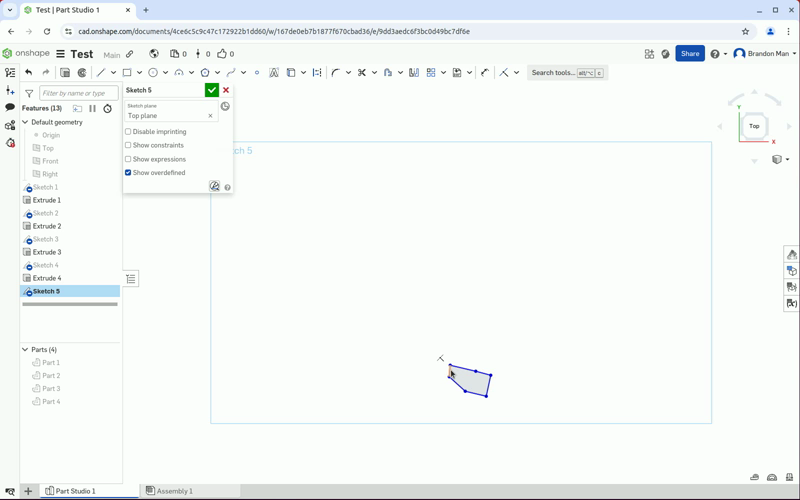
scroll(6)
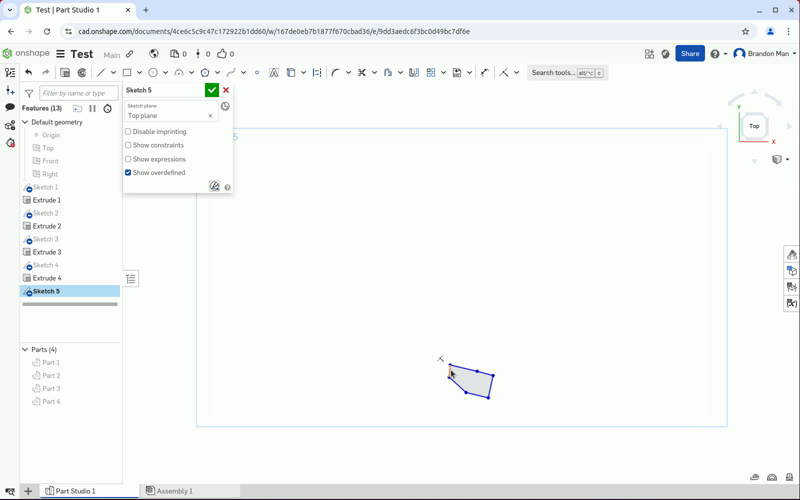
scroll(6)
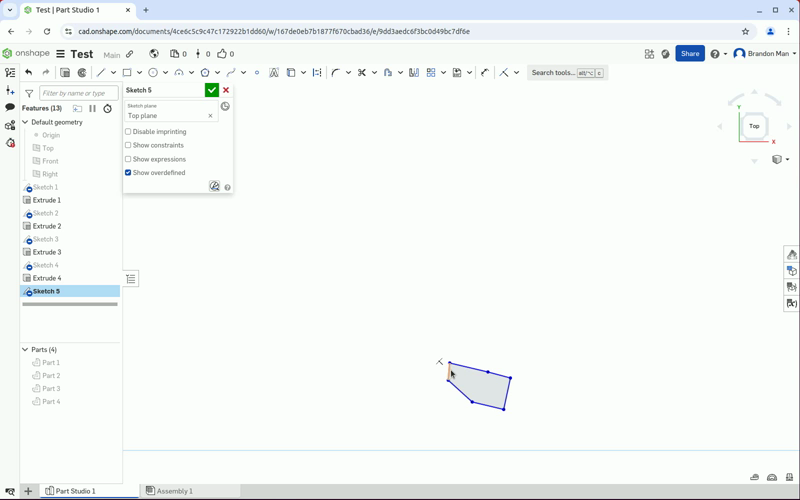
scroll(6)
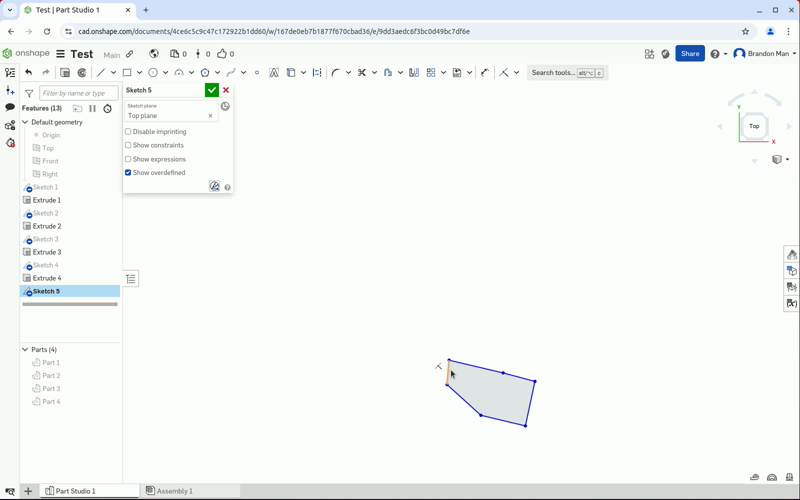
scroll(6)
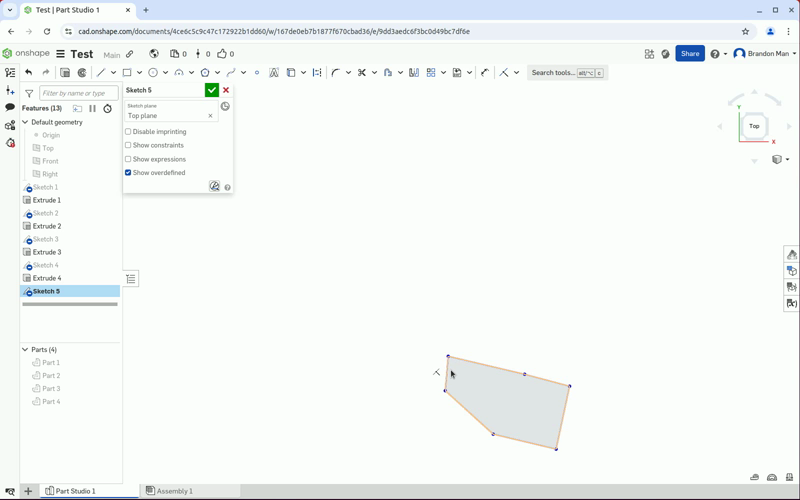
scroll(6)
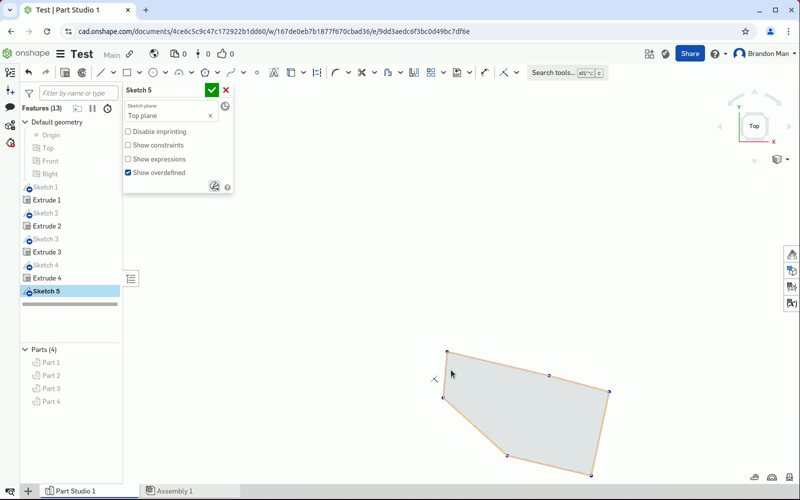
scroll(6)
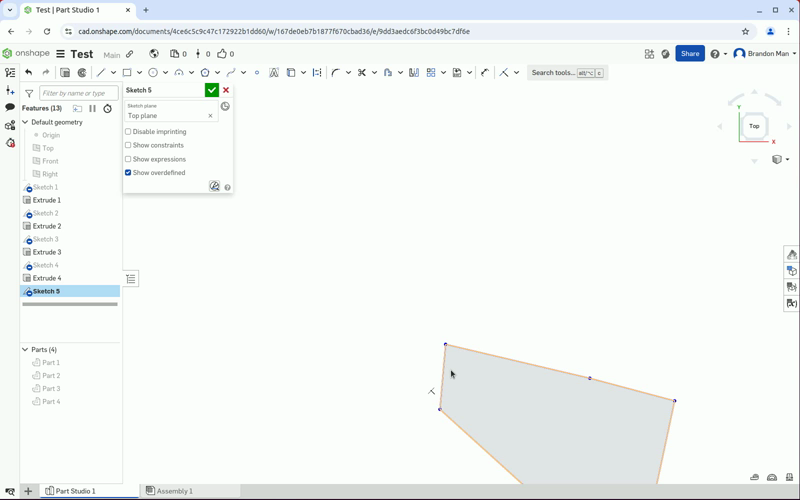
scroll(6)
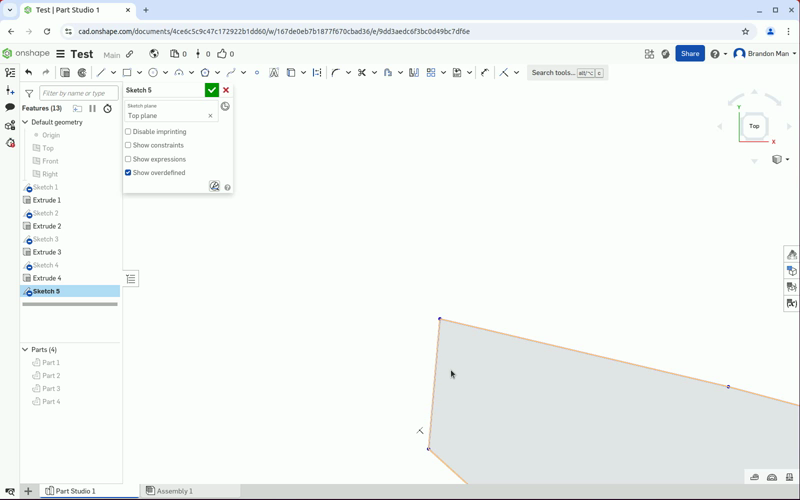
click(451, 369)
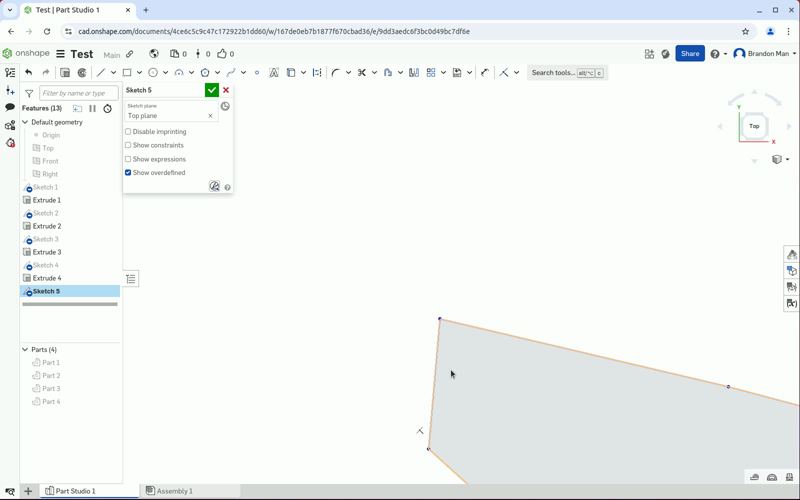
scroll(-6)
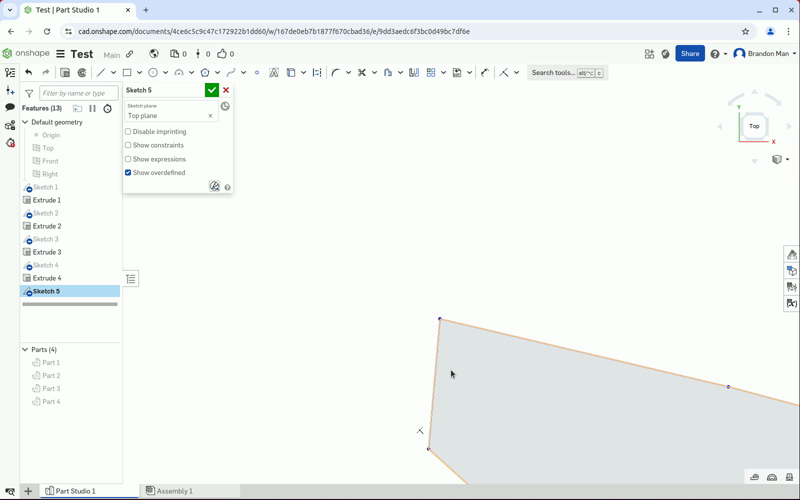
scroll(-6)
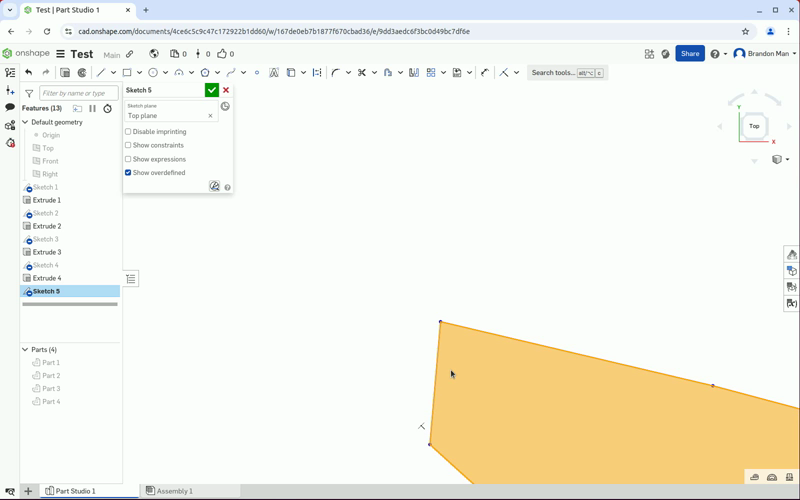
scroll(-6)
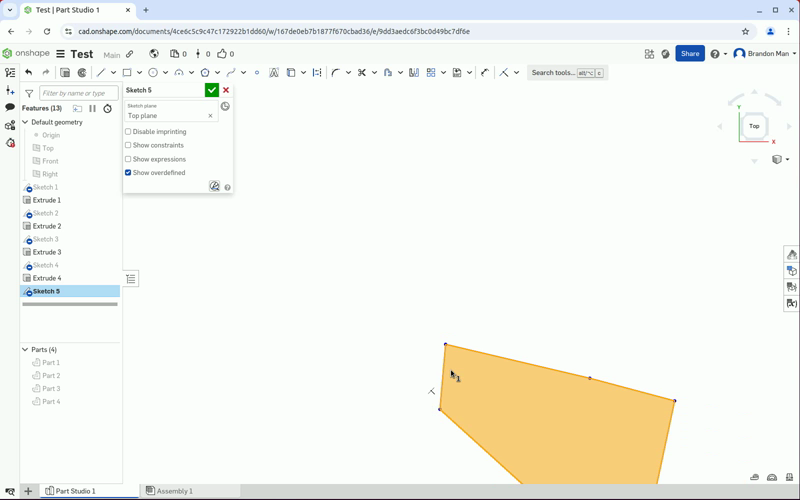
scroll(-6)
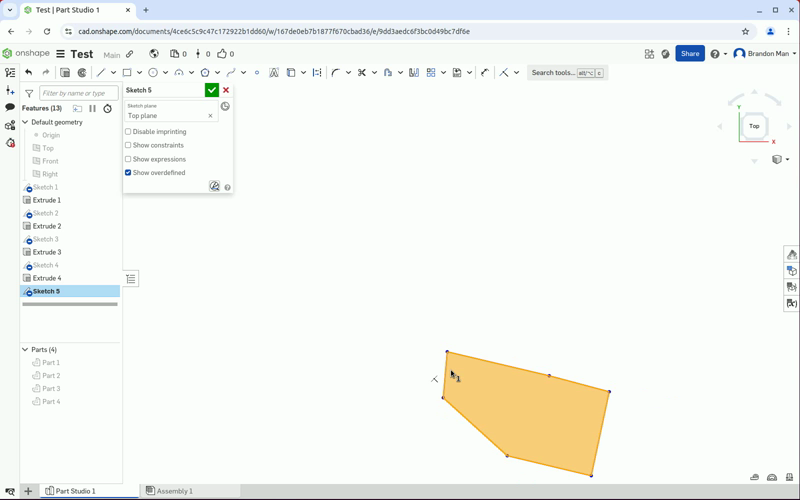
scroll(-6)
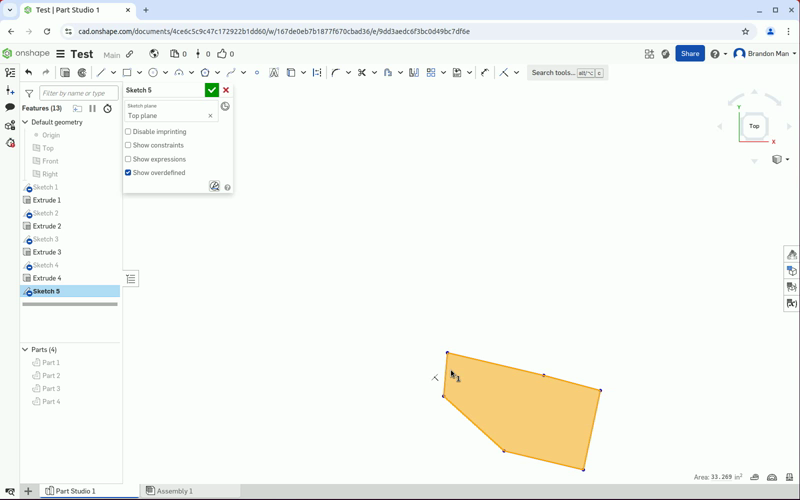
scroll(-6)
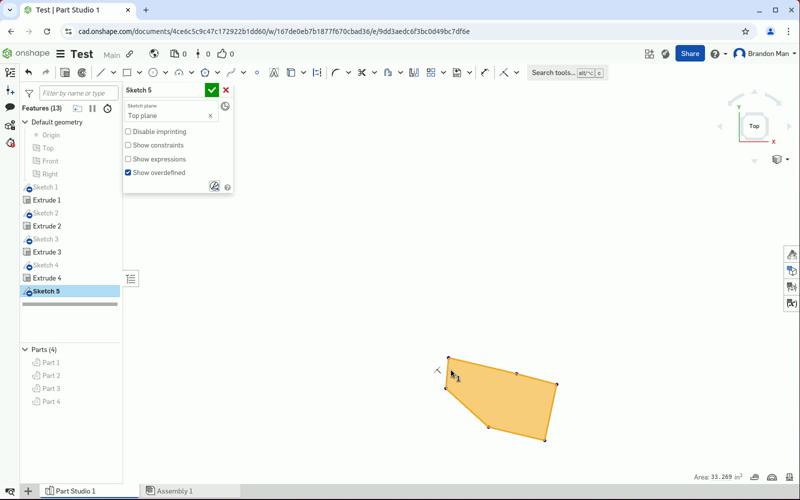
scroll(-6)
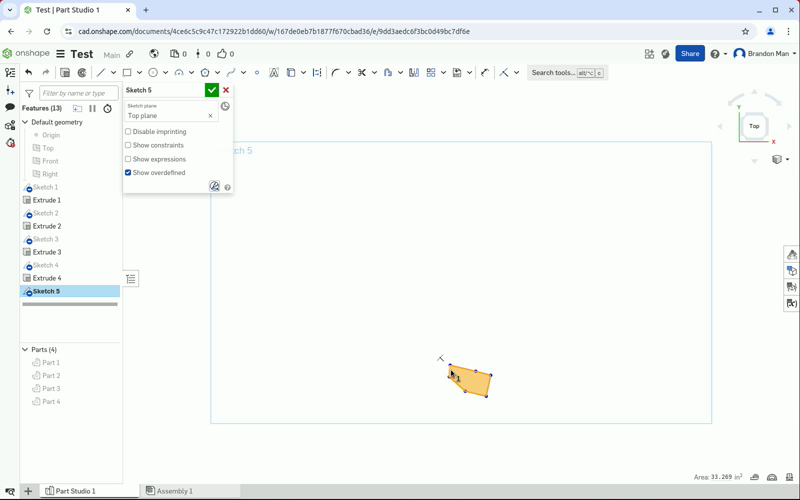
mouse_move(73, 352)
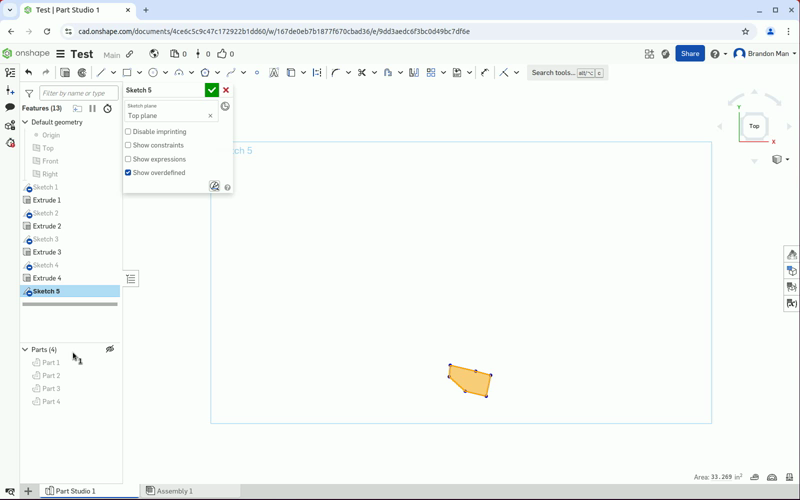
key(shift+y)
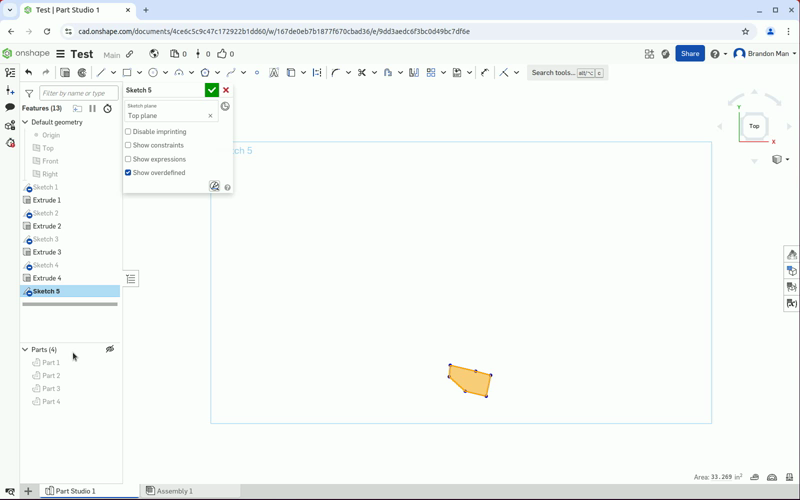
key(shift+e)
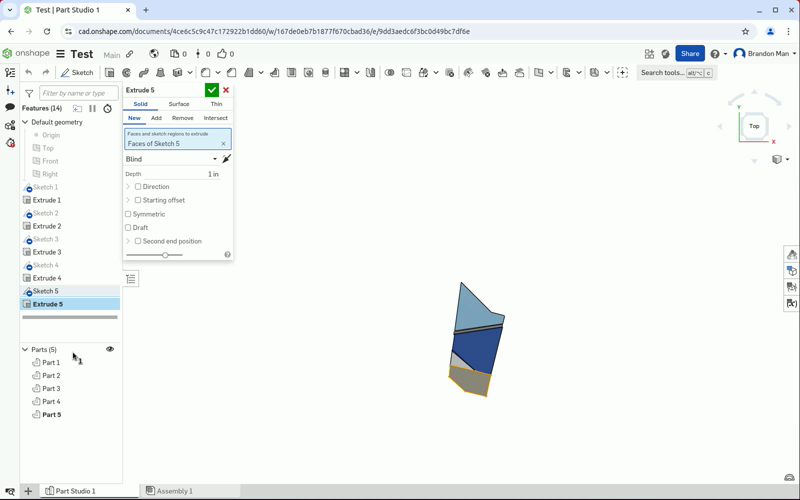
mouse_move(143, 106)
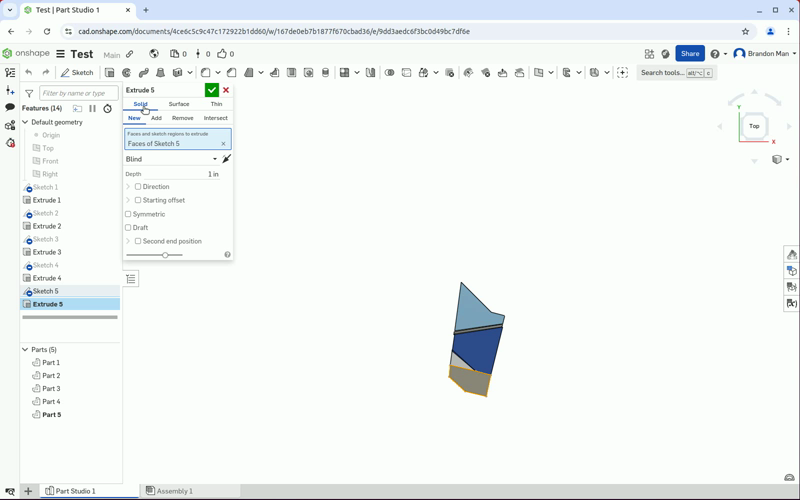
click(143, 106)
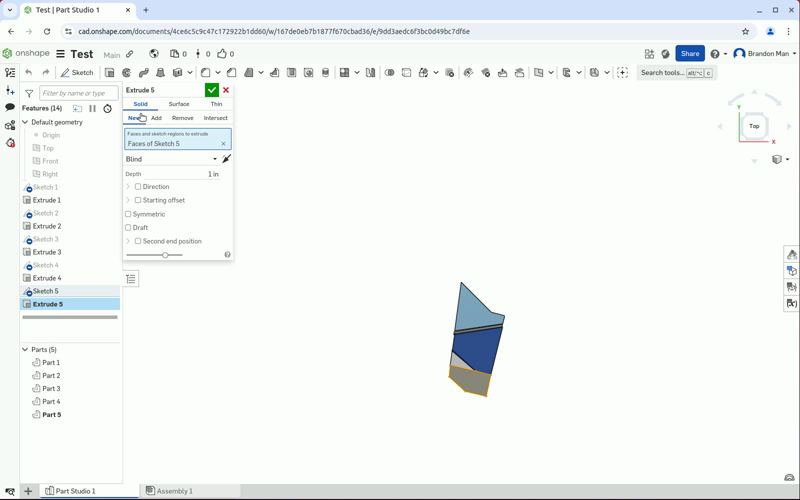
mouse_move(137, 120)
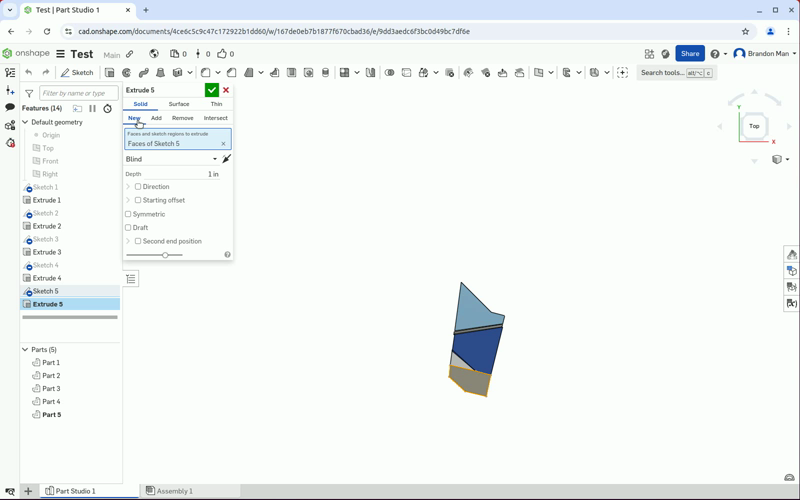
click(137, 120)
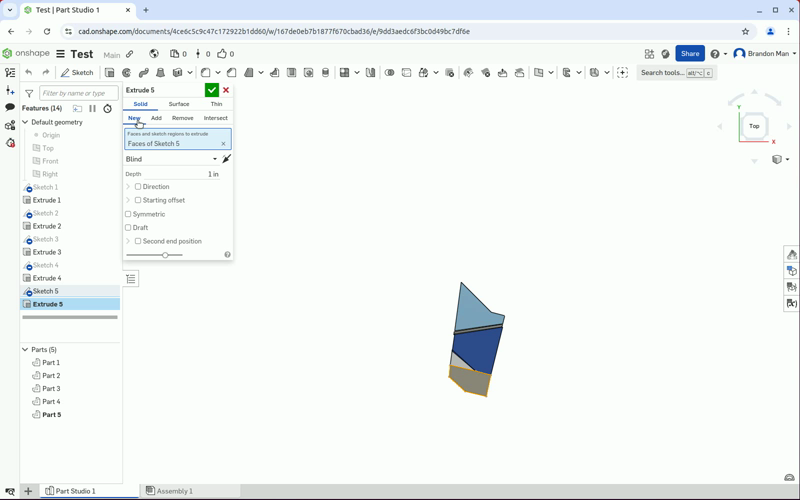
key(tab, 4)
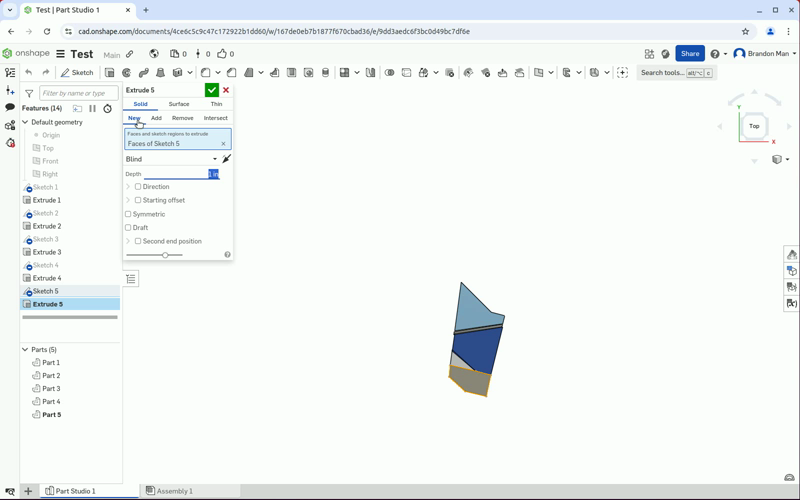
text(-0.241)
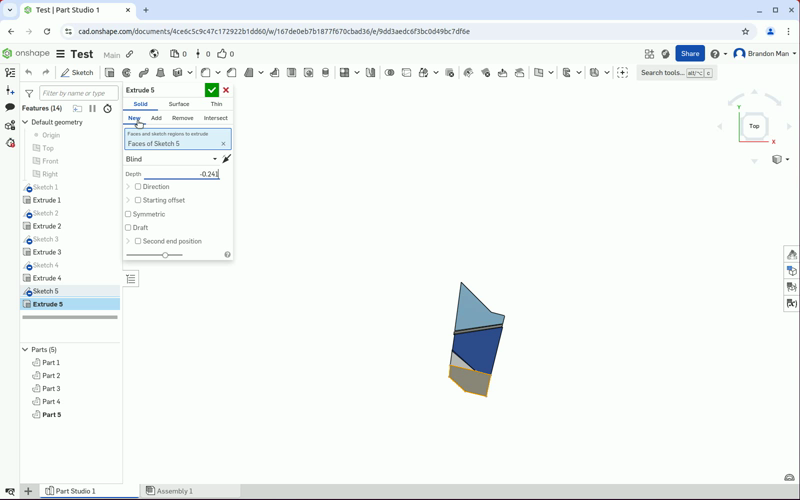
key(enter)
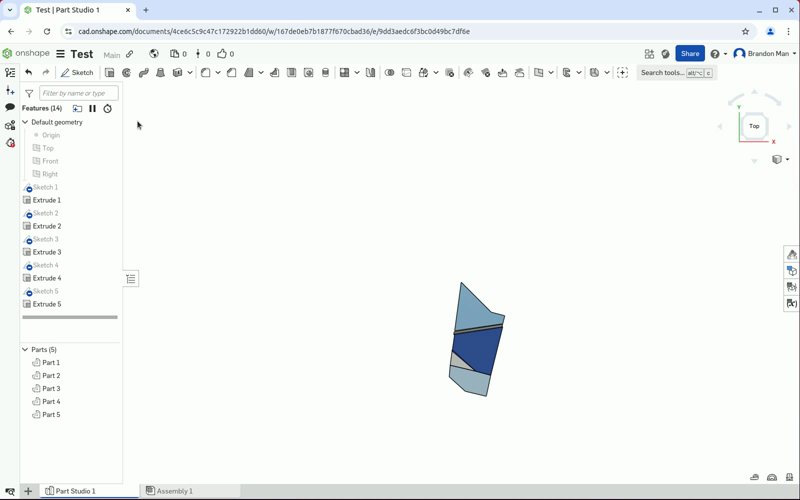
key(shift+h)
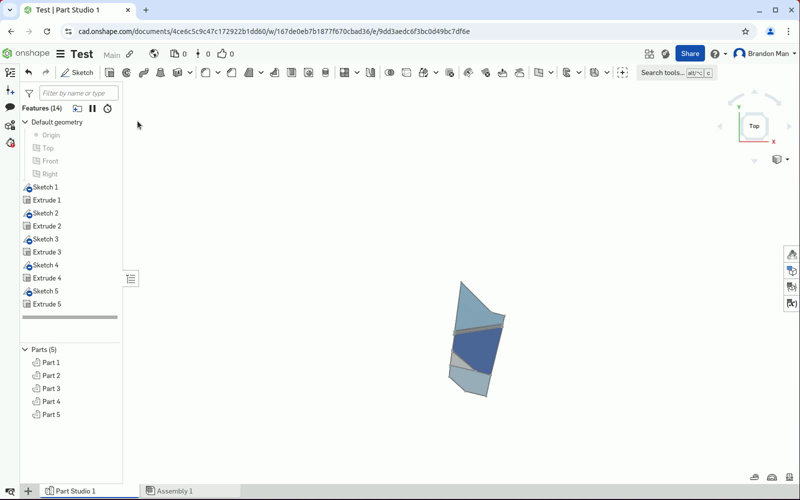
key(shift+h)
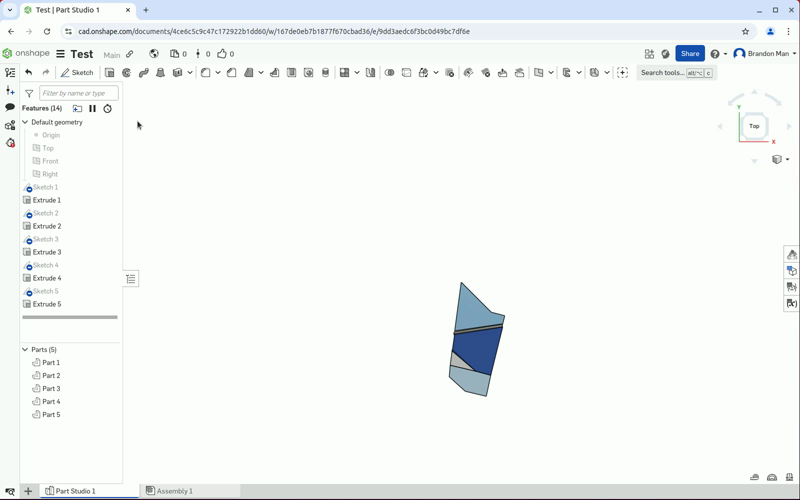
mouse_move(73, 189)
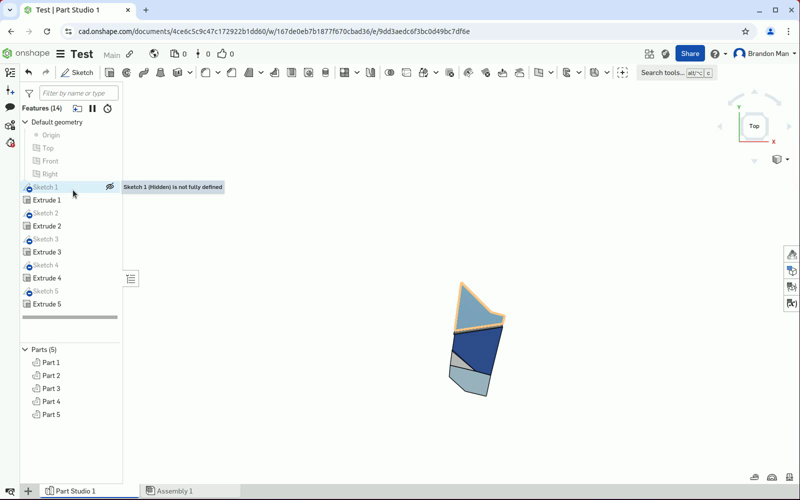
click(73, 189)
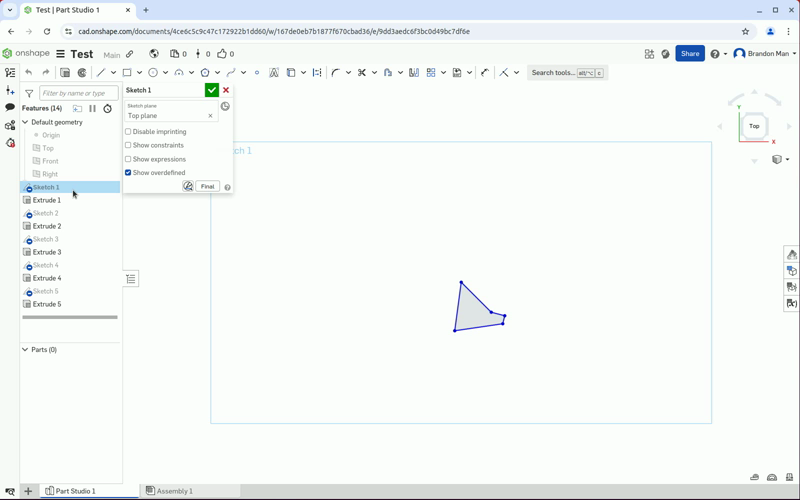
mouse_move(229, 92)
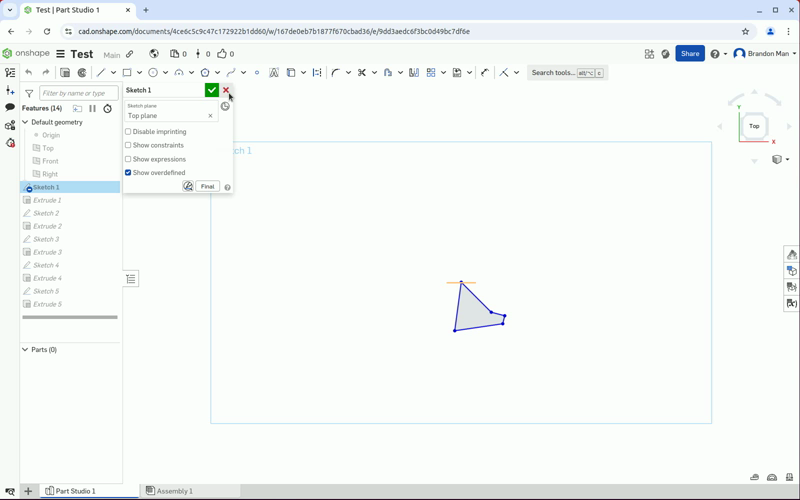
click(229, 92)
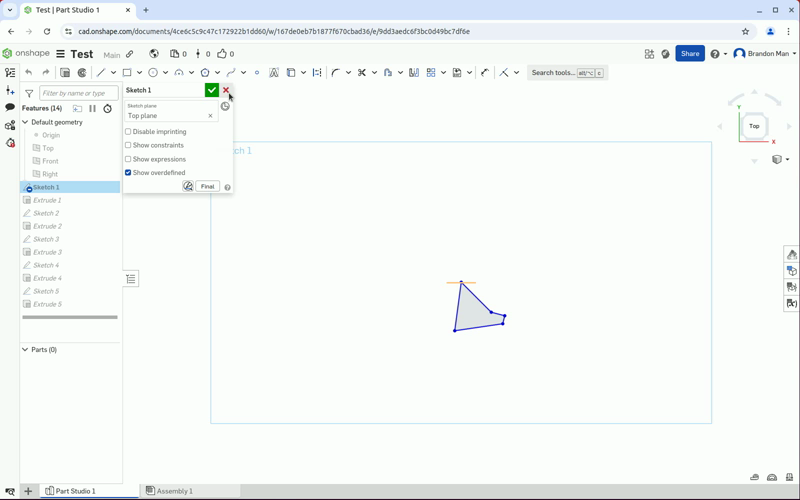
key(shift+s)
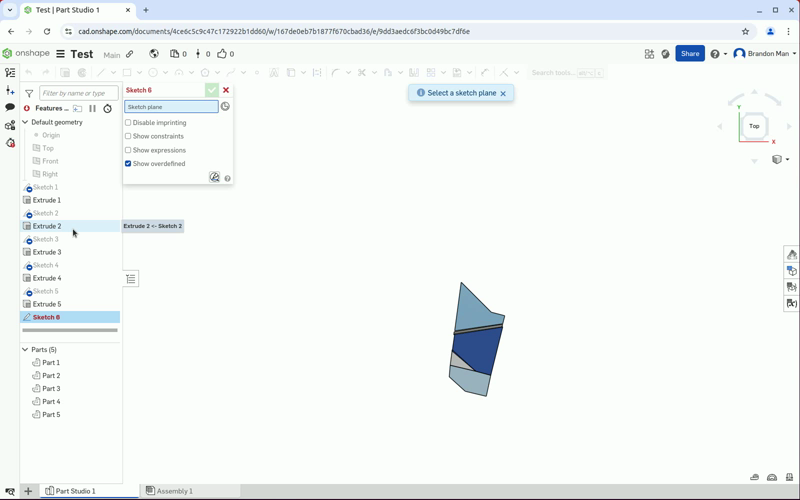
scroll(3)
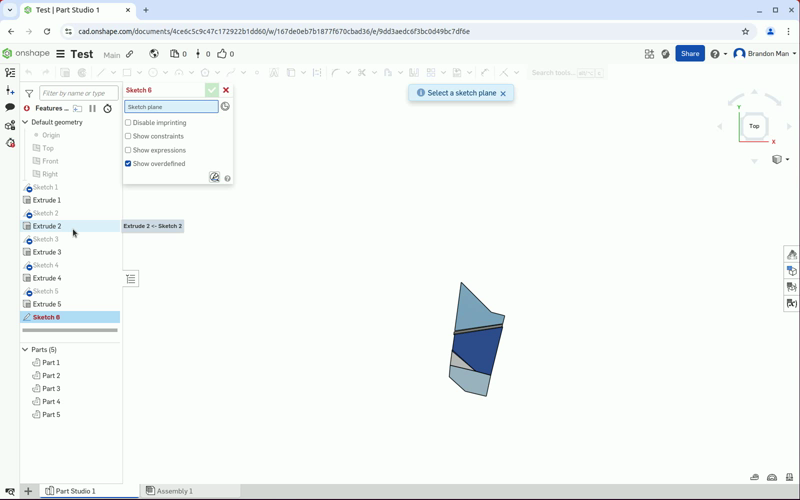
mouse_move(73, 150)
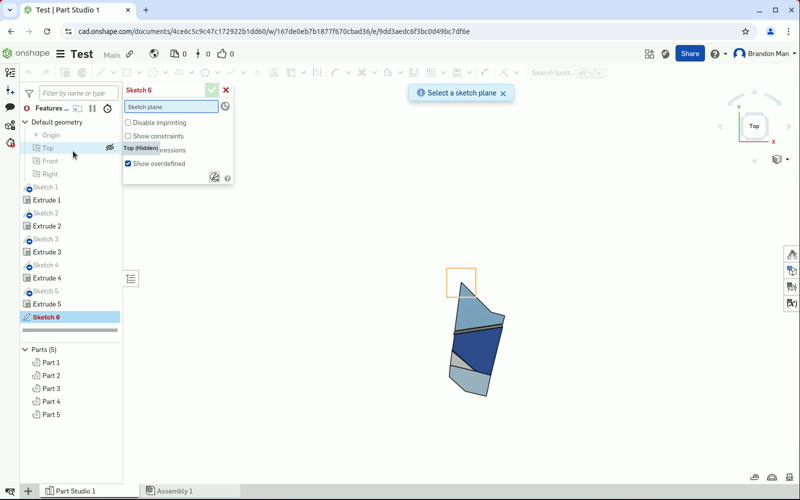
click(73, 150)
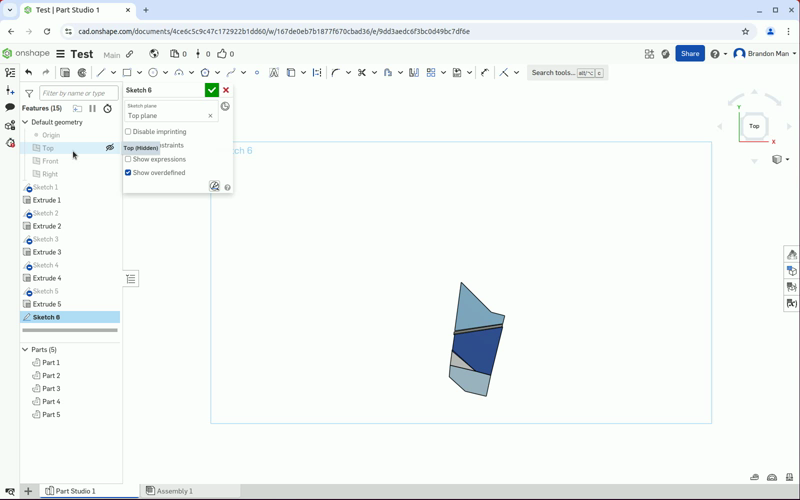
mouse_move(73, 352)
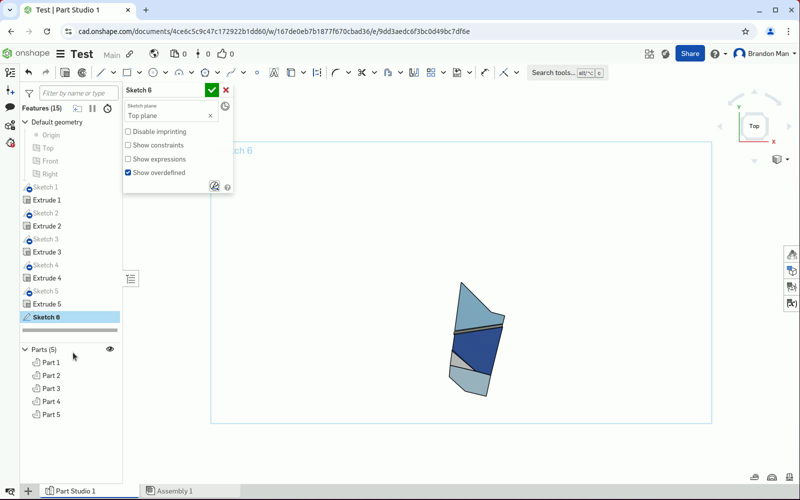
key(y)
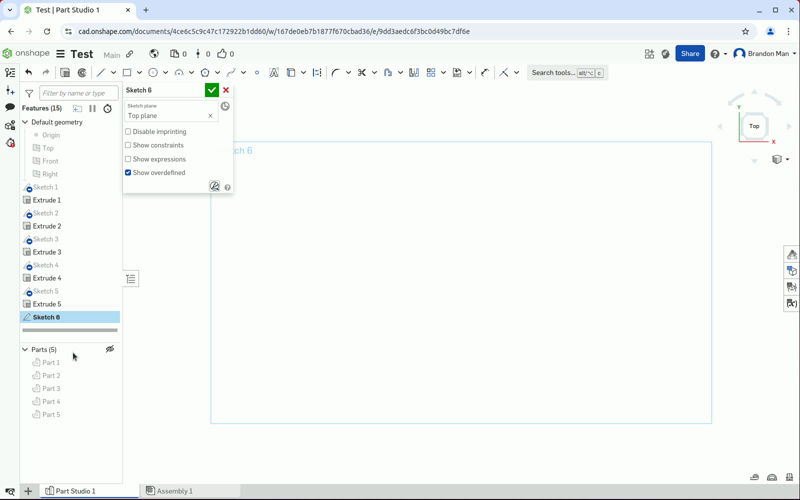
key(l)
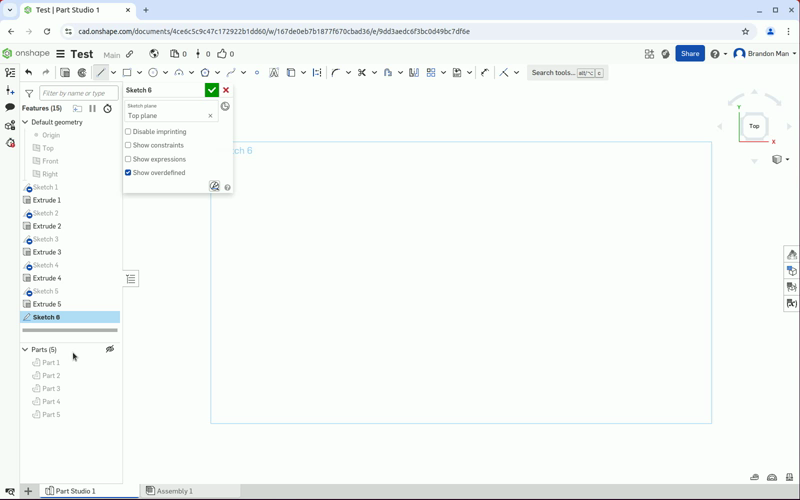
key_down(shift)
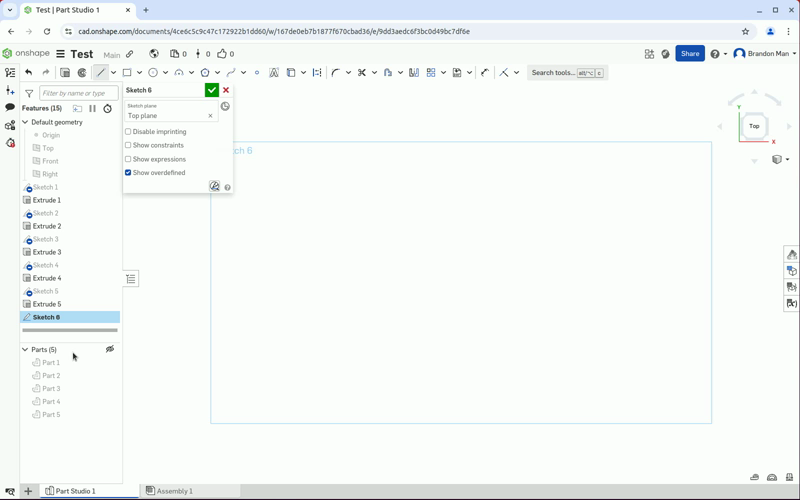
mouse_move(450, 365)
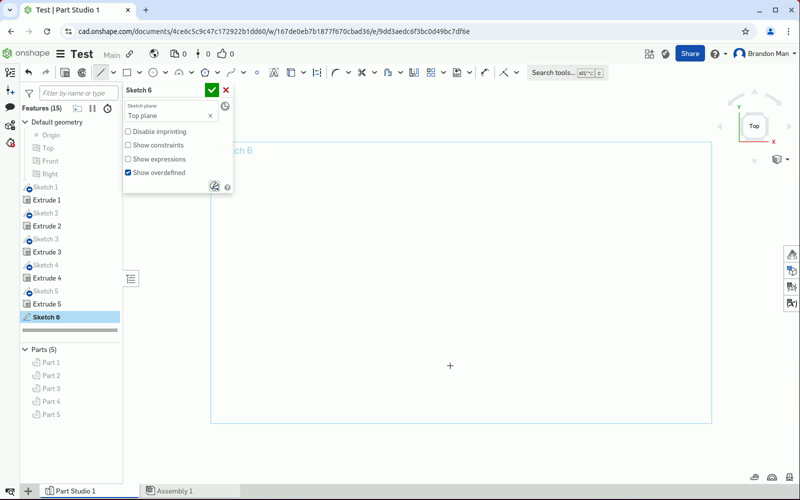
click(450, 365)
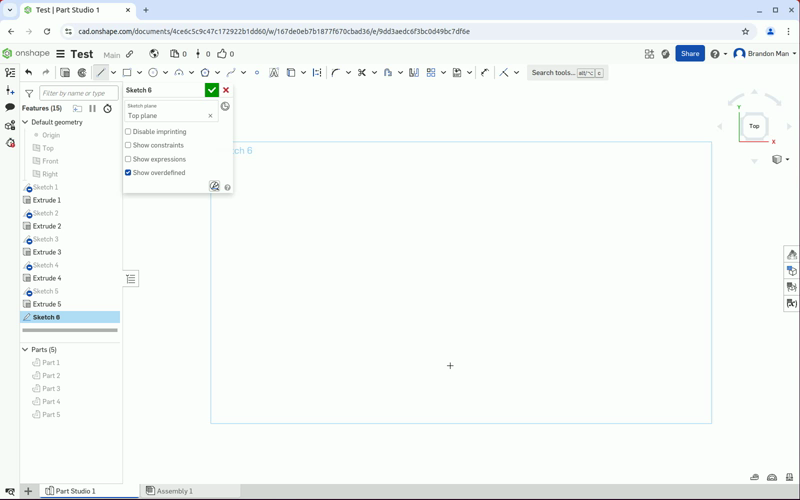
key_up(shift)
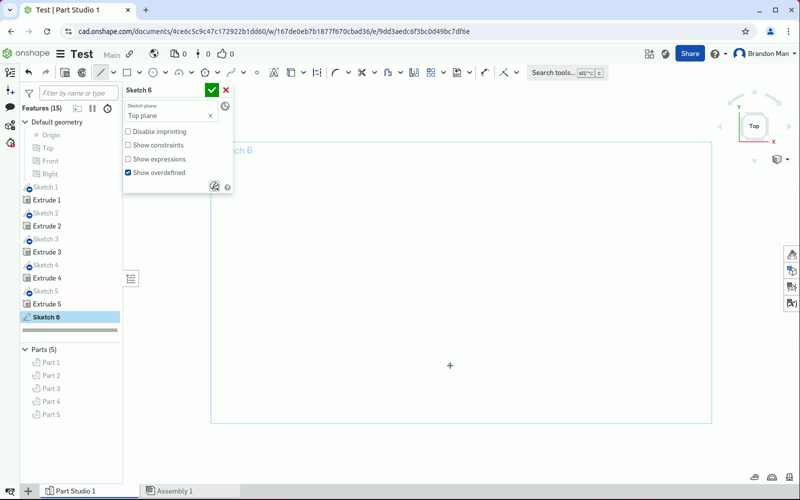
key_down(shift)
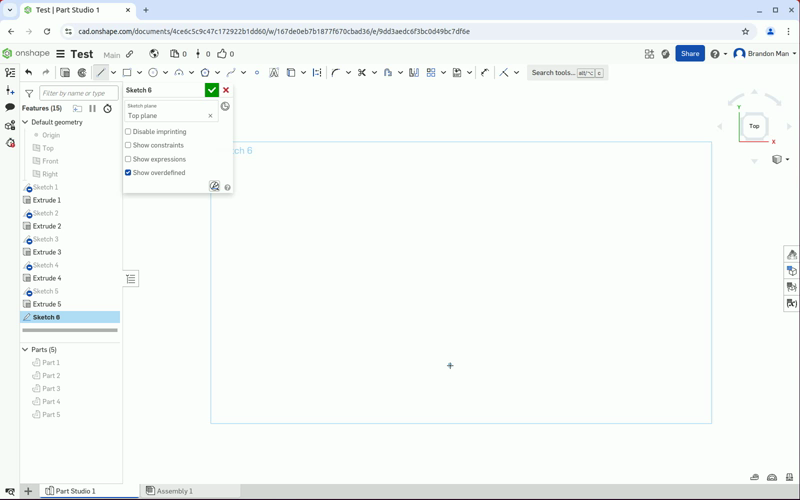
mouse_move(480, 365)
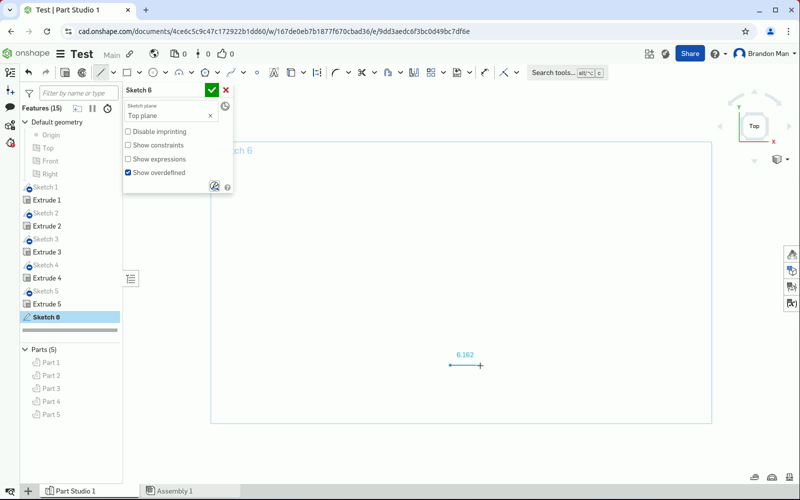
mouse_move(475, 371)
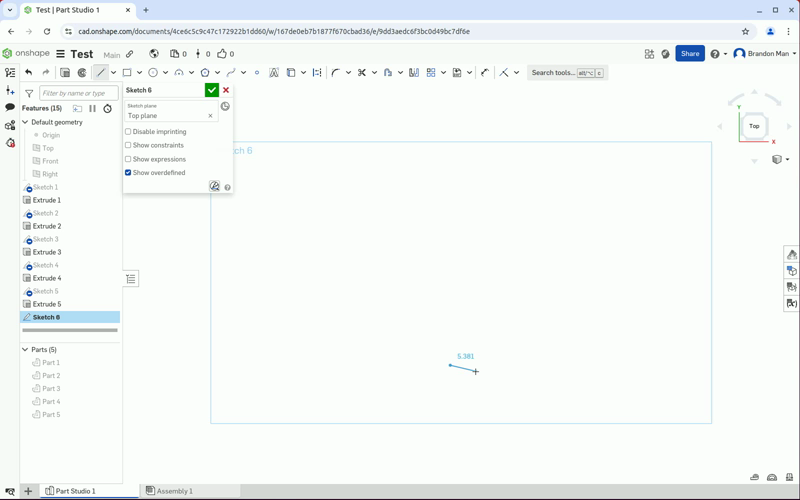
click(475, 371)
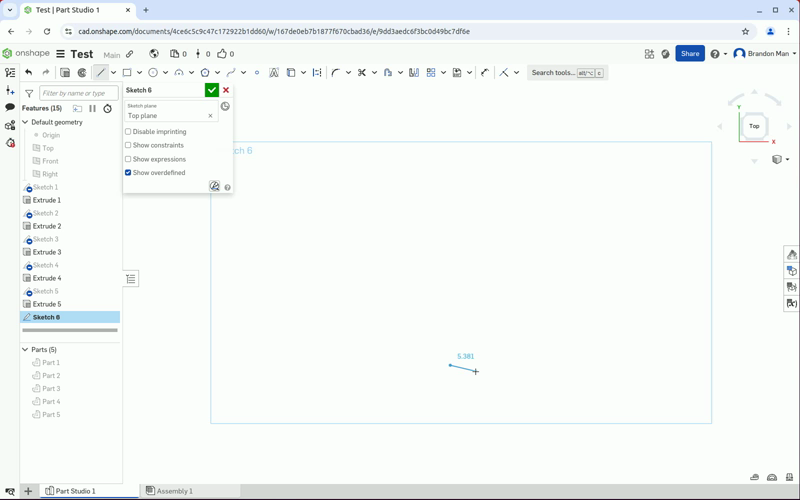
key_up(shift)
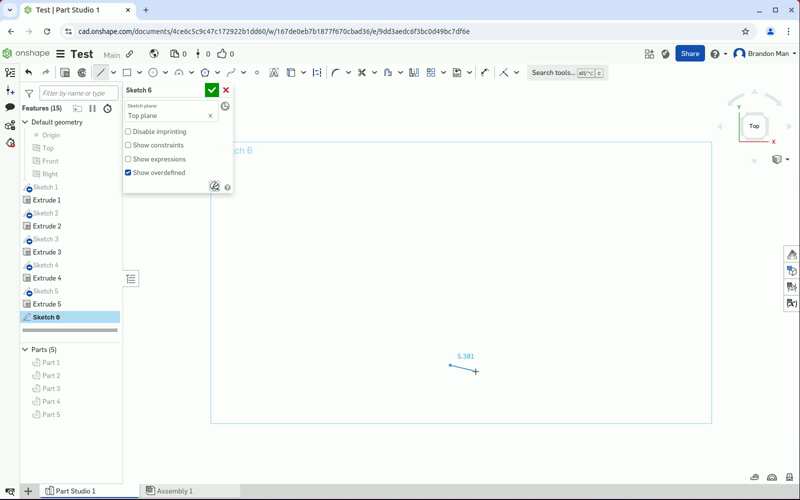
key_down(shift)
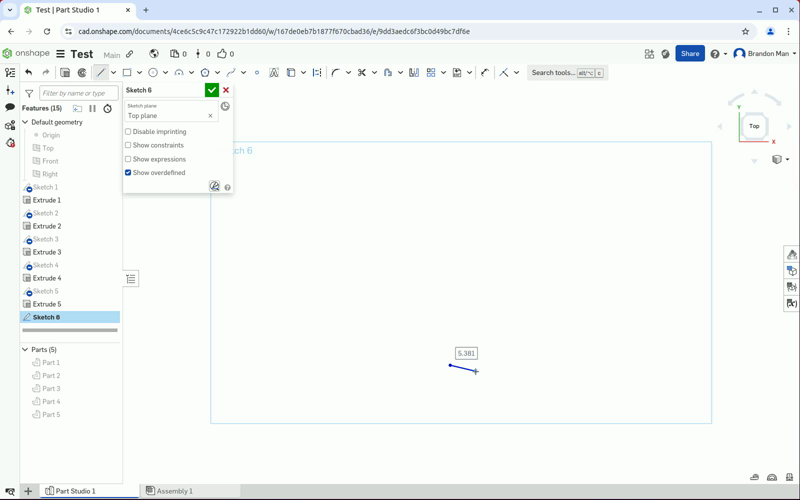
mouse_move(505, 371)
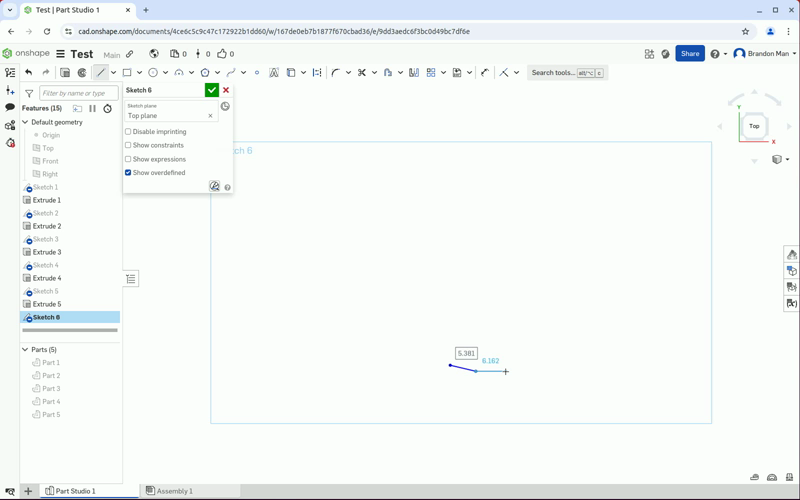
mouse_move(452, 349)
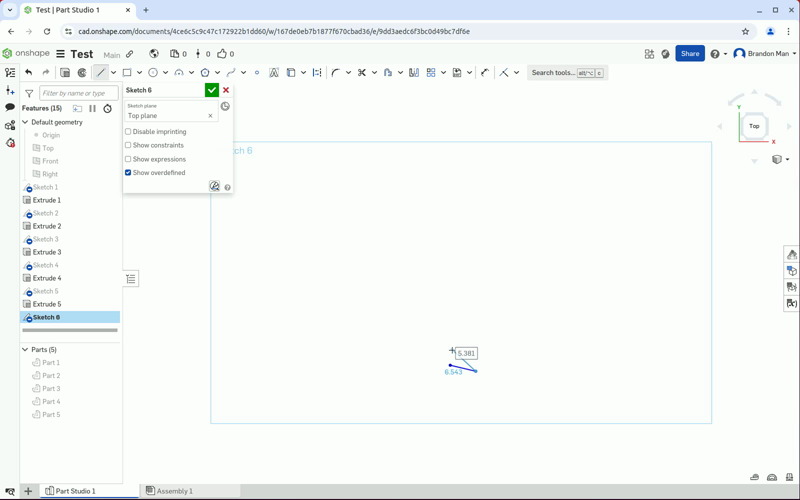
click(452, 349)
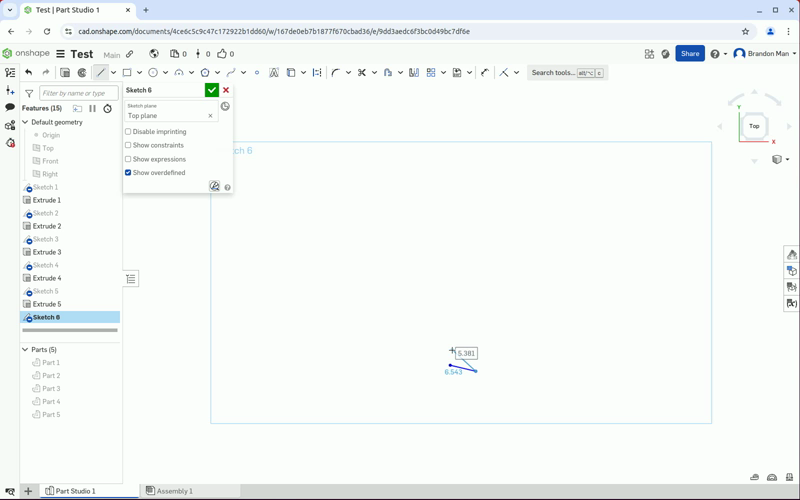
key_up(shift)
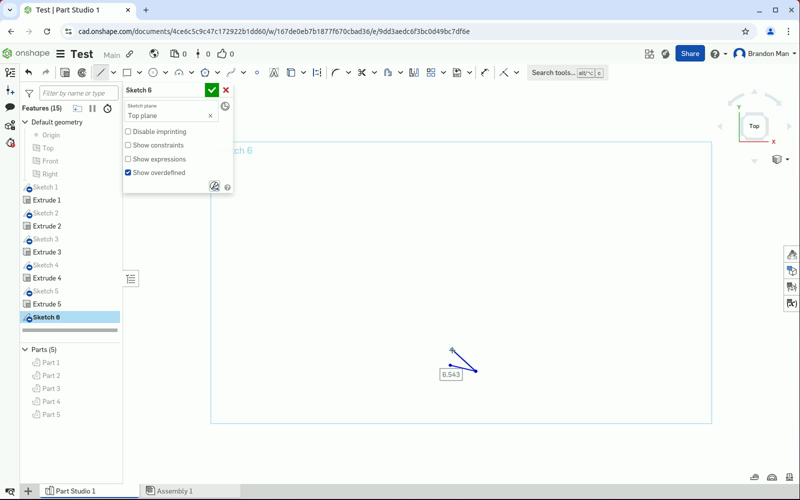
mouse_move(482, 349)
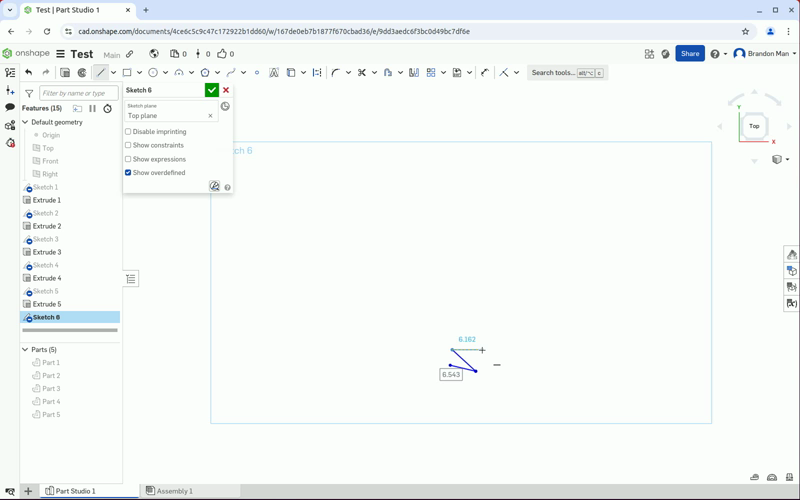
key_down(shift)
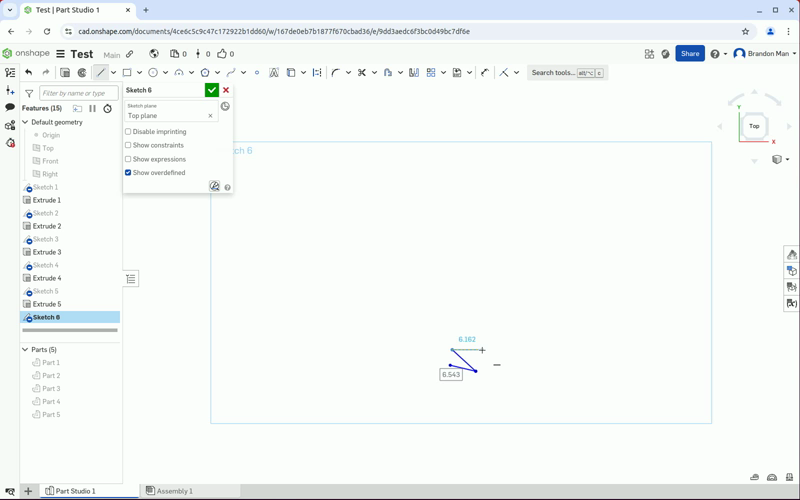
mouse_move(450, 365)
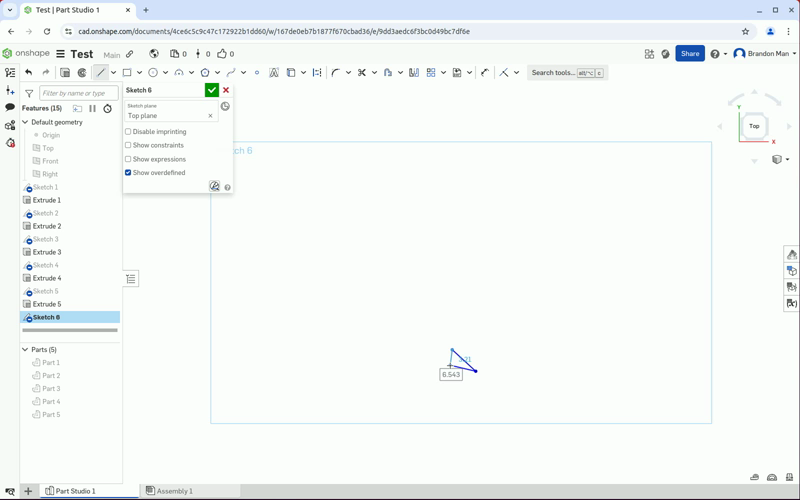
key_up(shift)
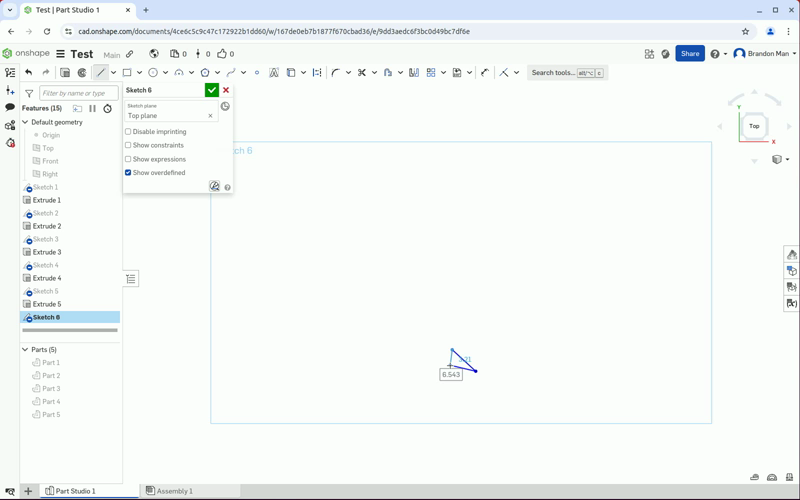
click(450, 365)
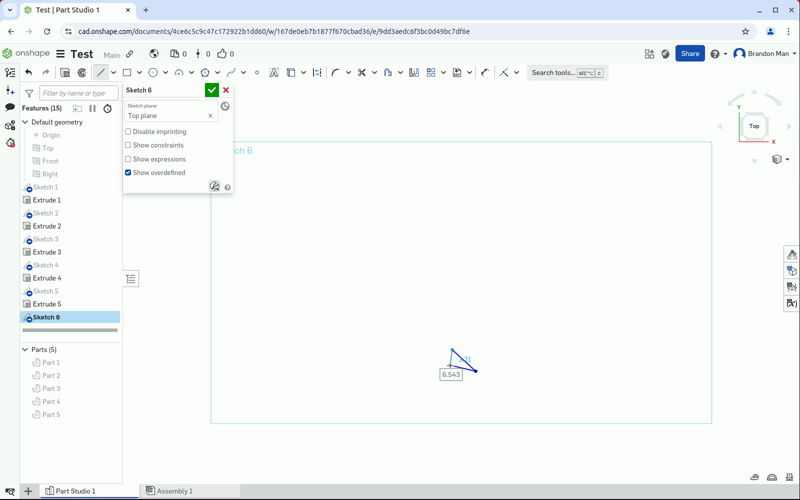
key(esc)
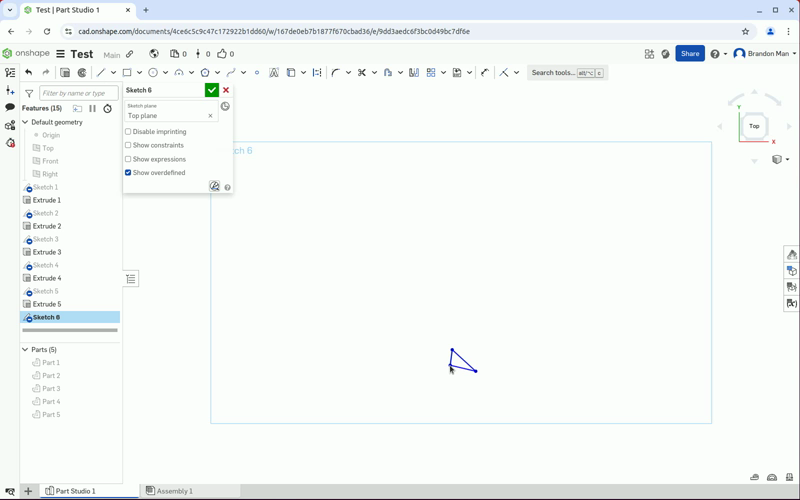
mouse_move(453, 354)
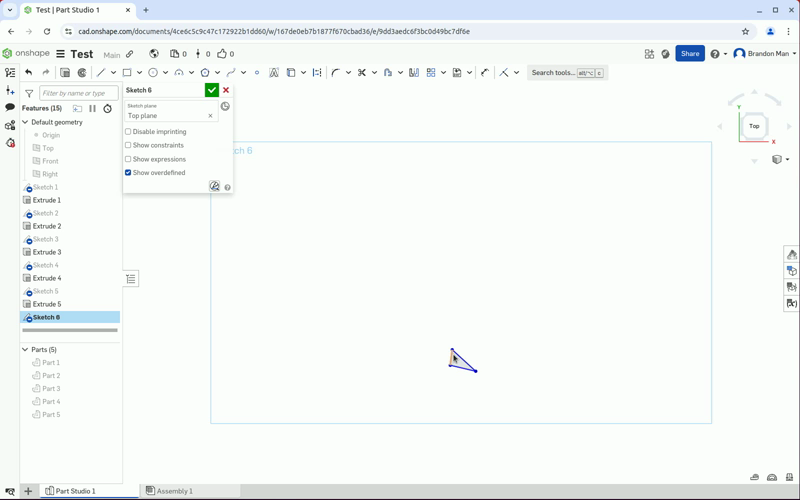
scroll(6)
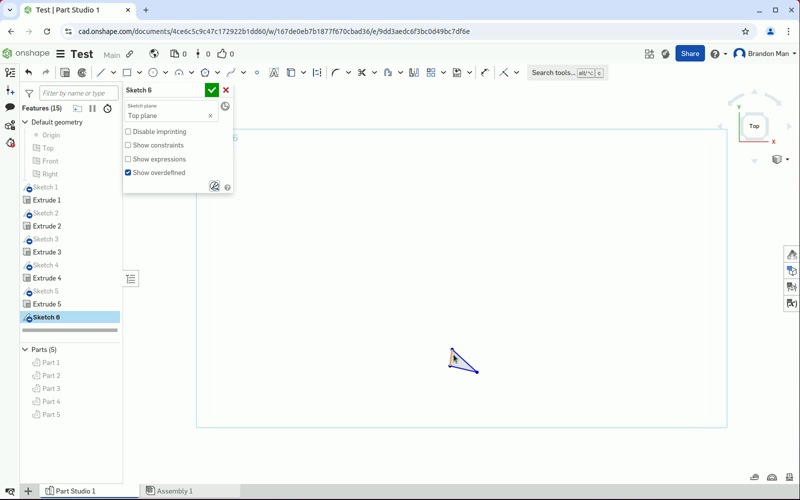
scroll(6)
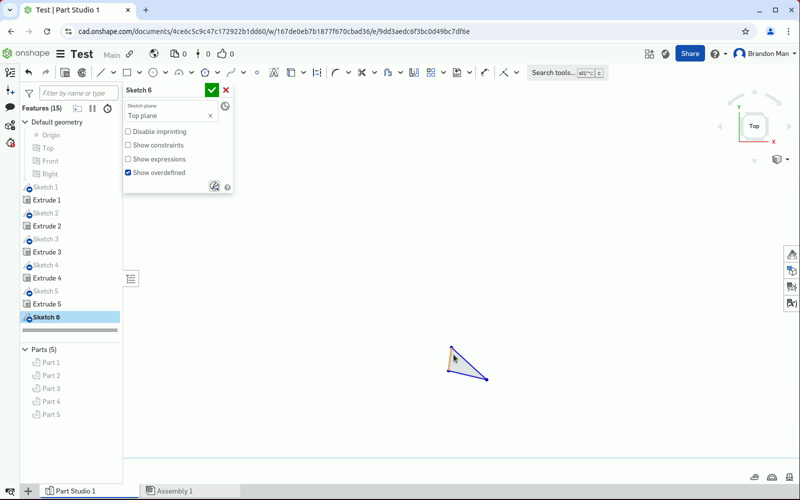
scroll(6)
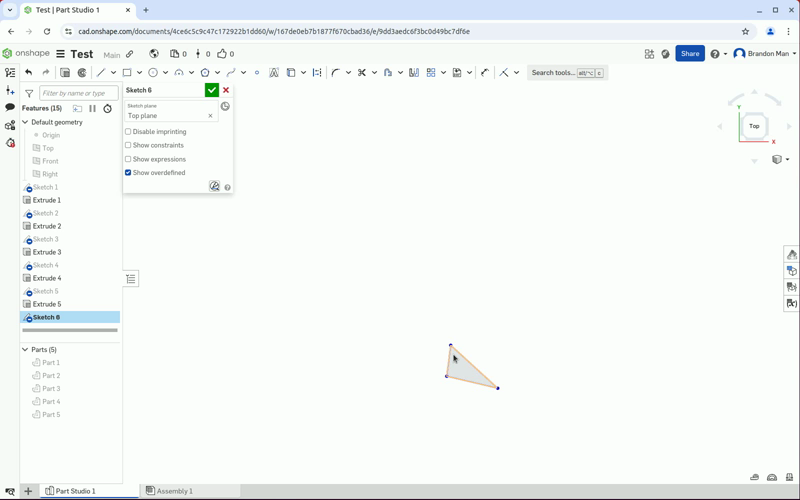
scroll(6)
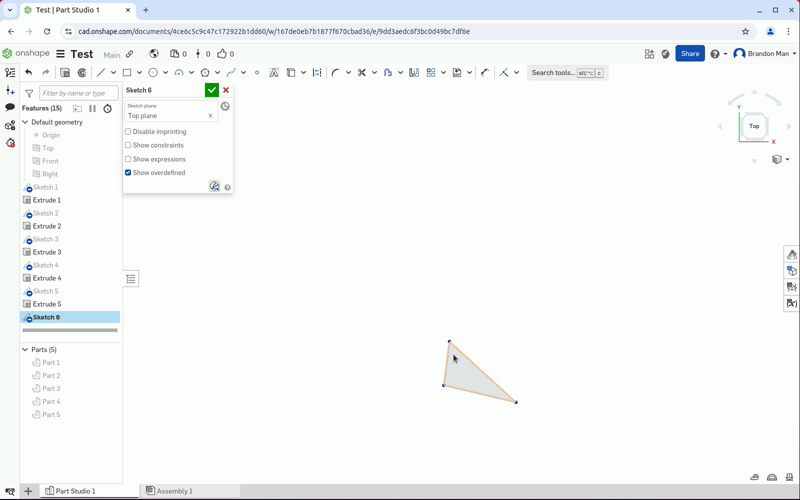
scroll(6)
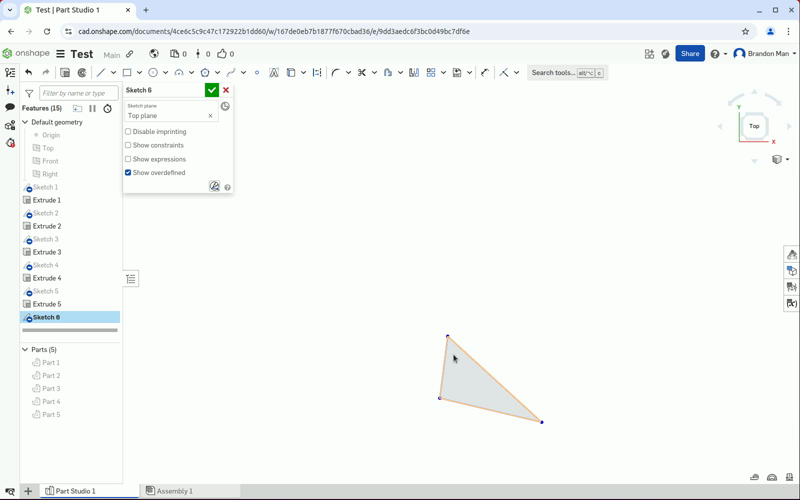
scroll(6)
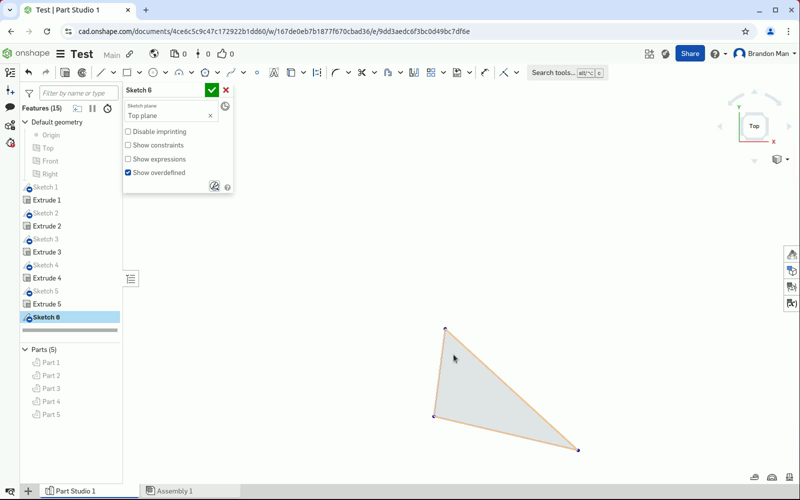
scroll(6)
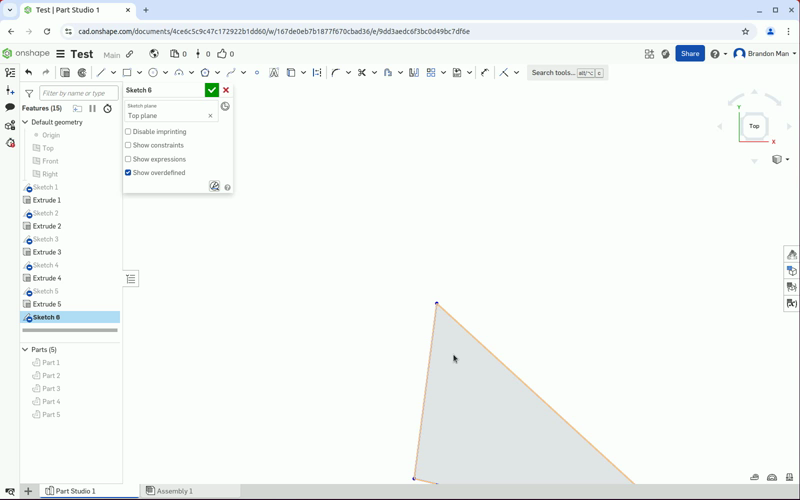
click(453, 354)
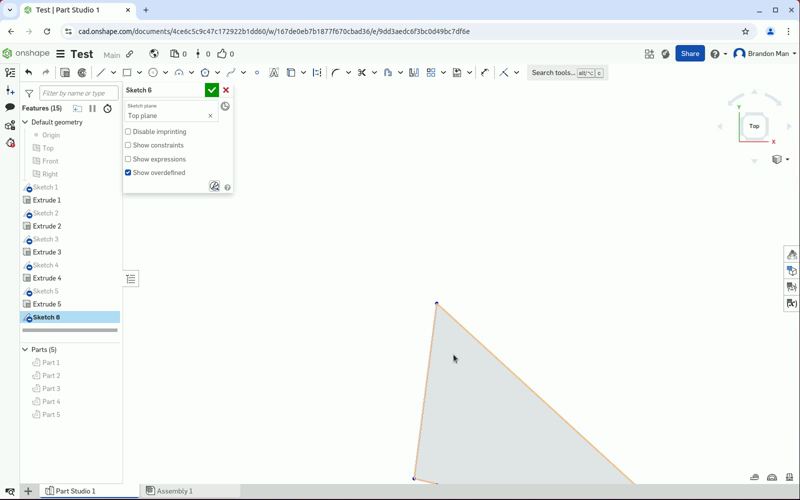
scroll(-6)
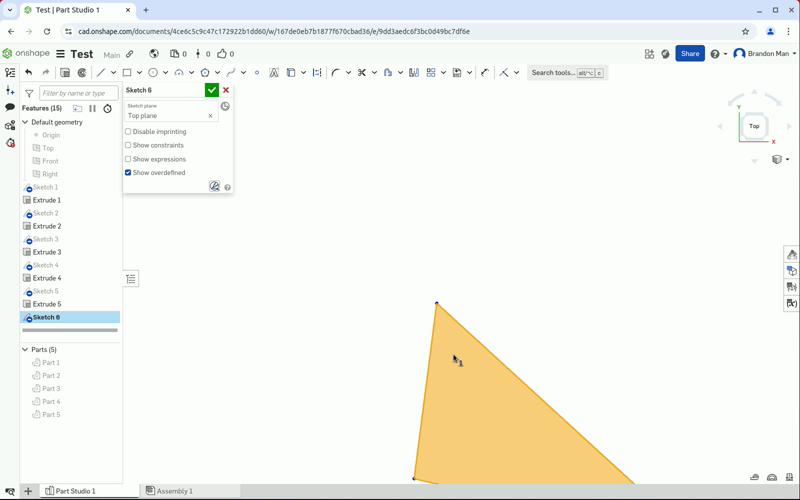
scroll(-6)
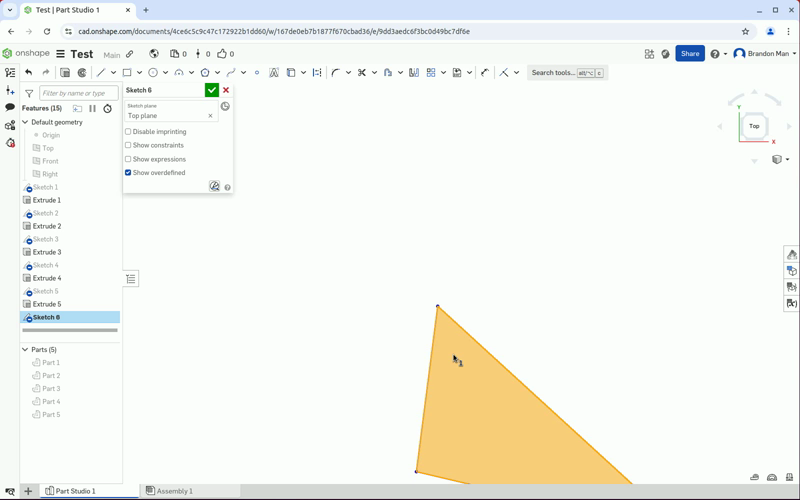
scroll(-6)
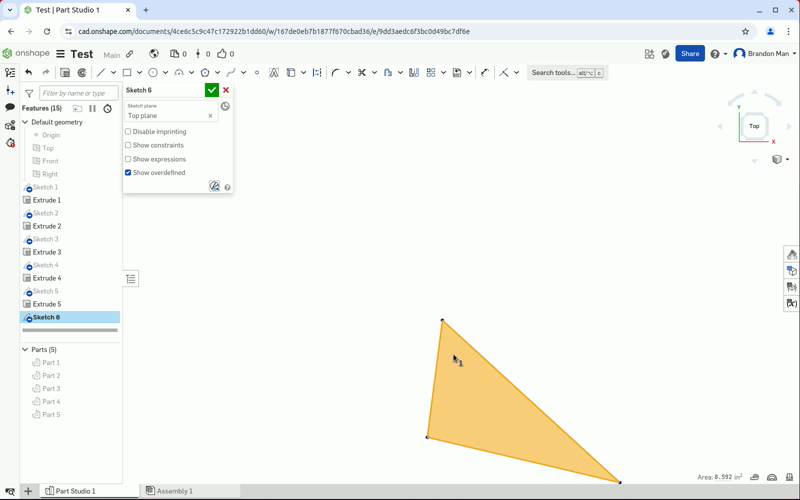
scroll(-6)
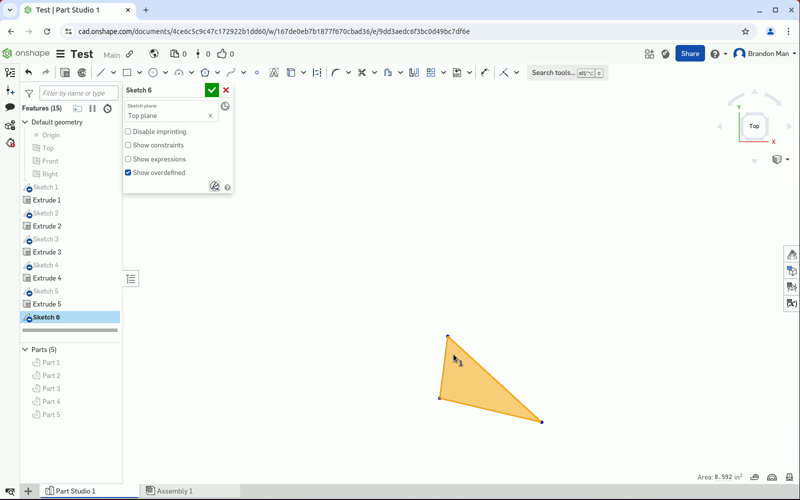
scroll(-6)
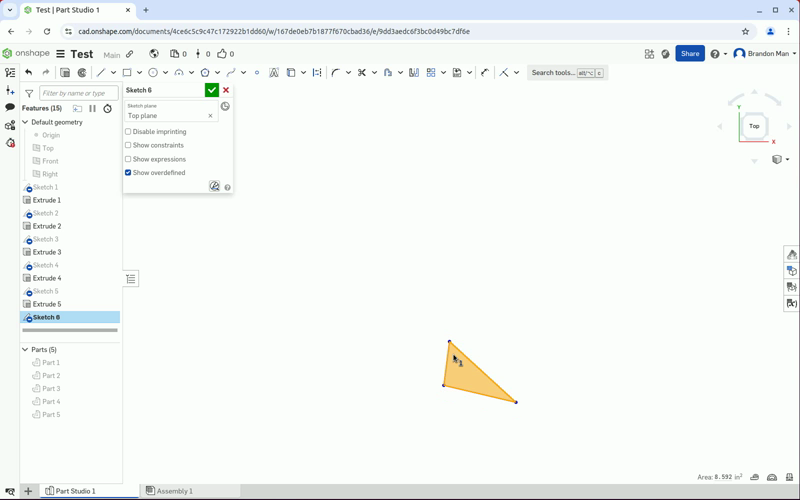
scroll(-6)
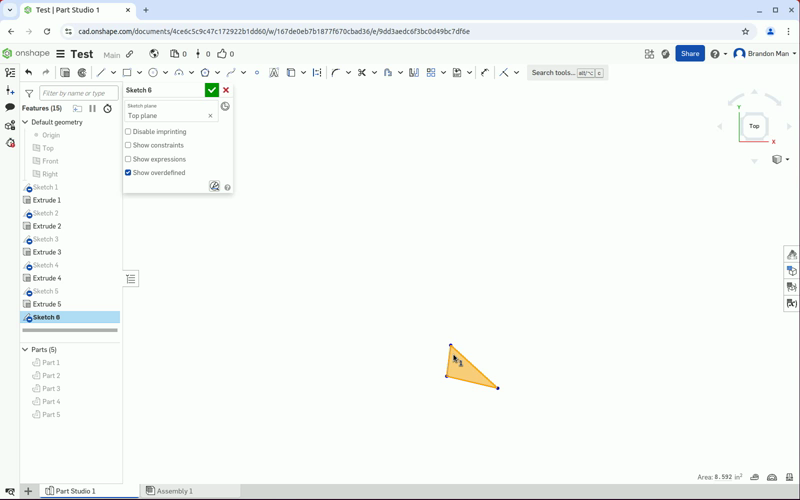
scroll(-6)
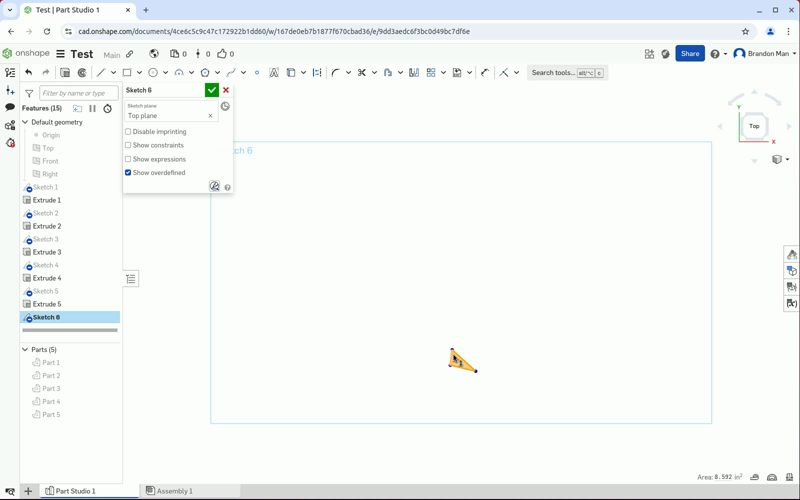
mouse_move(73, 352)
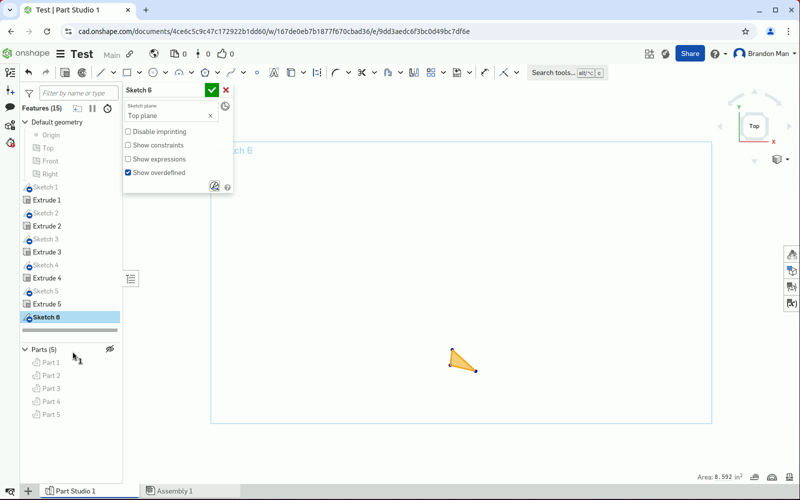
key(shift+y)
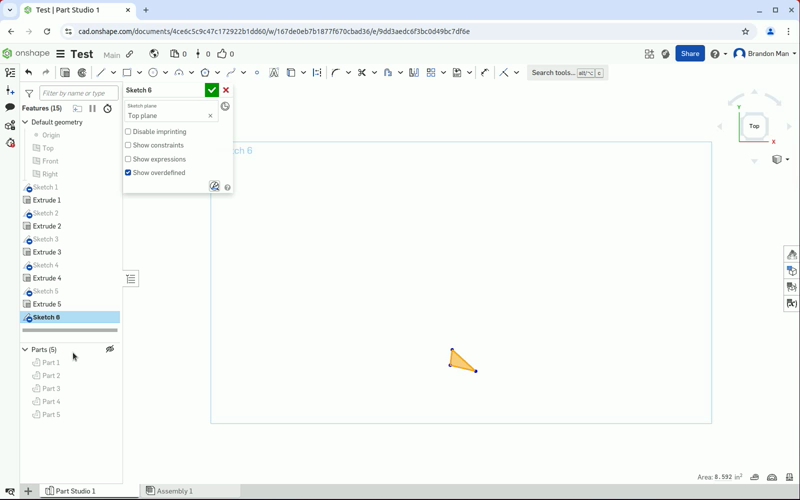
key(shift+e)
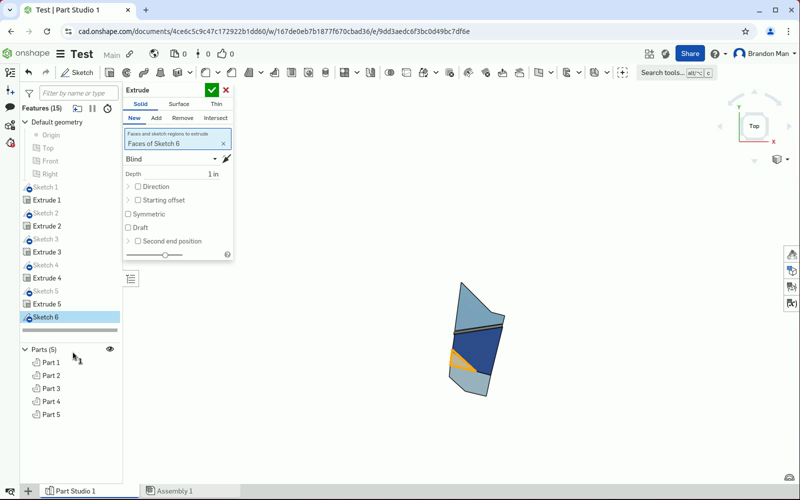
mouse_move(143, 106)
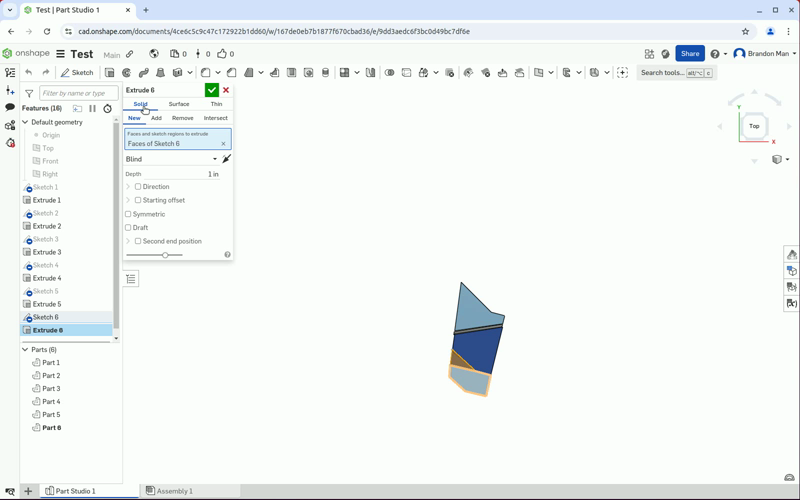
click(143, 106)
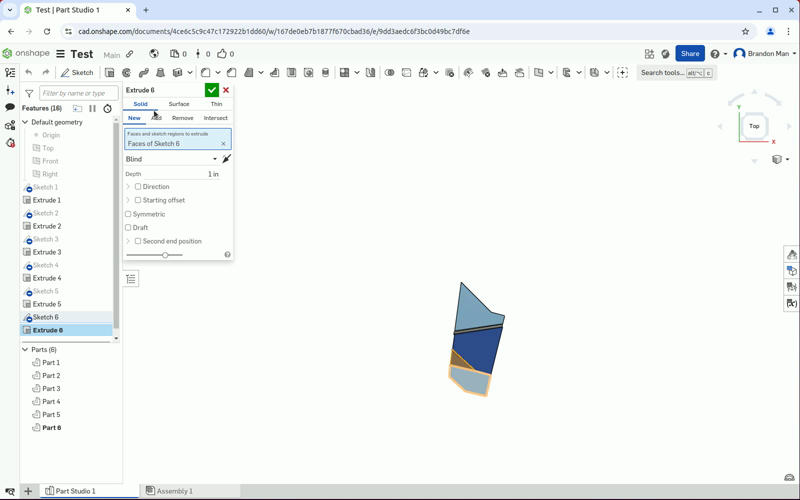
mouse_move(186, 120)
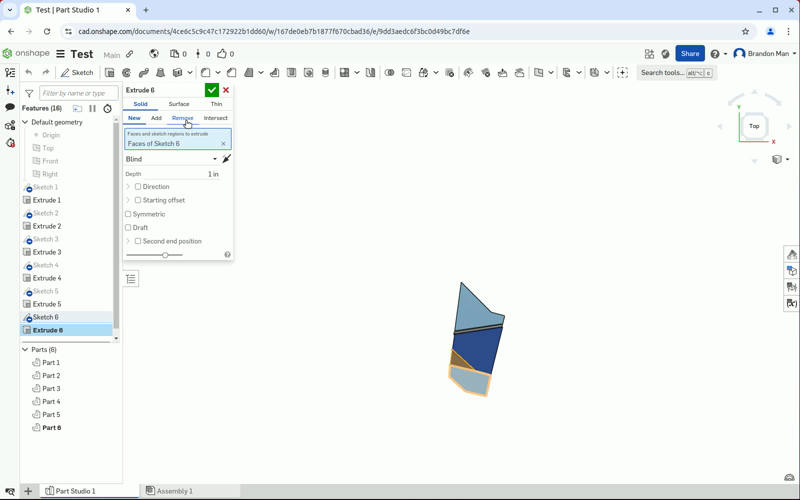
click(186, 120)
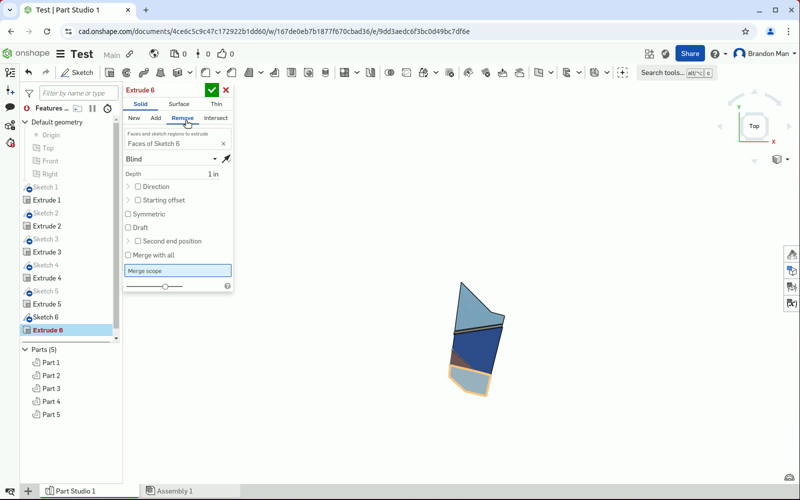
key(tab, 4)
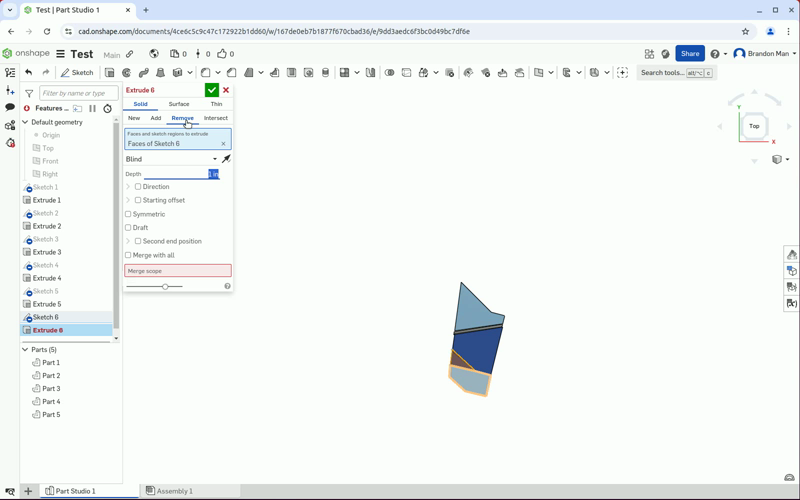
text(0.241)
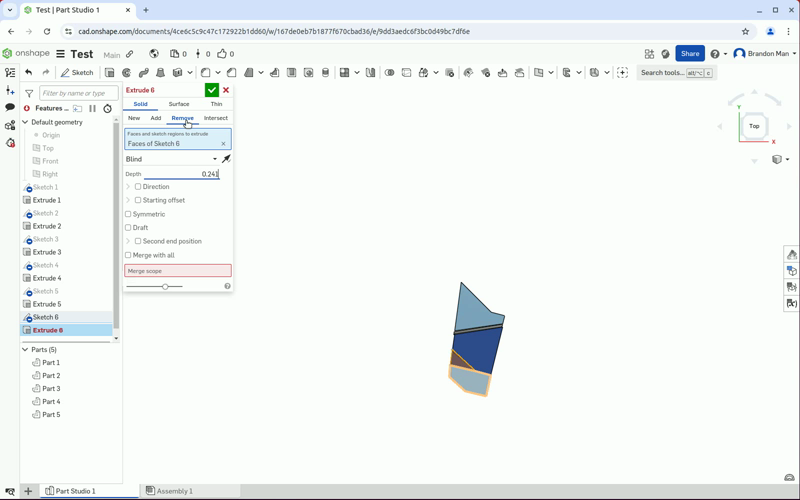
key(tab, 6)
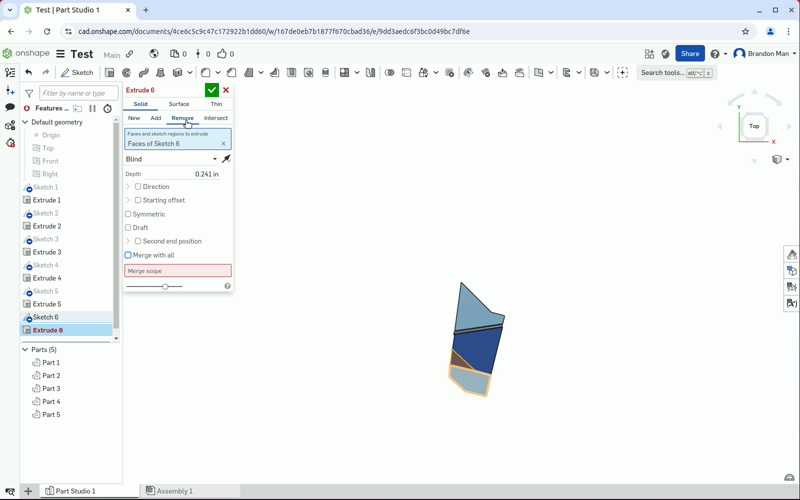
key(space)
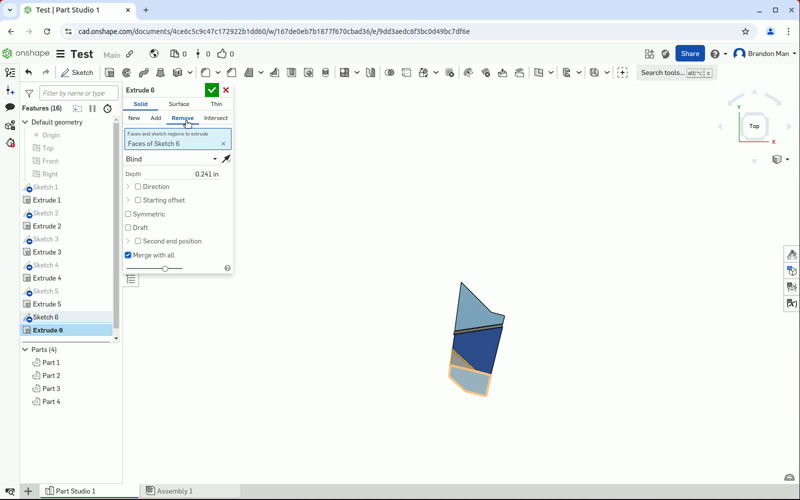
key(enter)
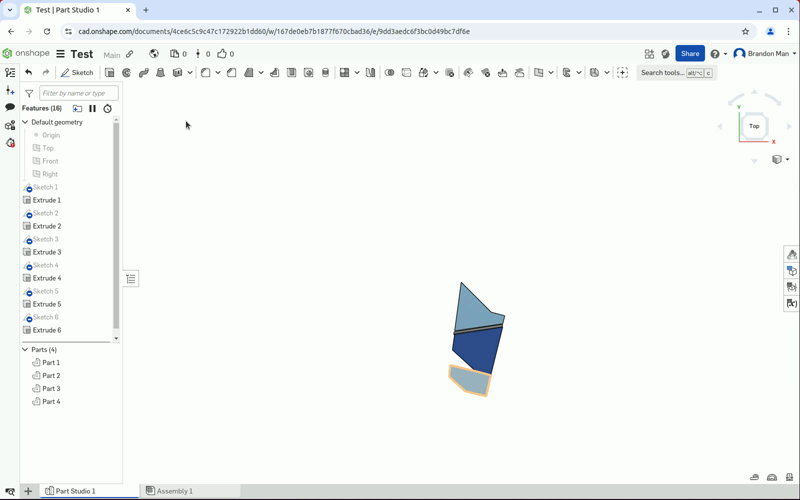
key(shift+h)
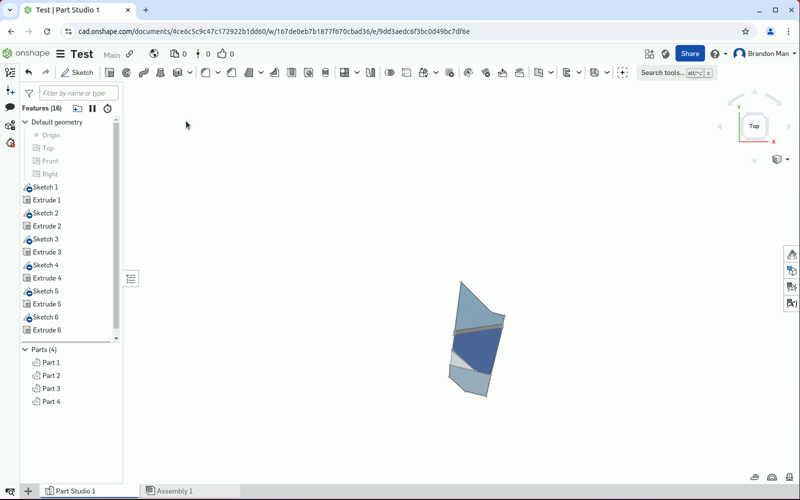
key(shift+h)
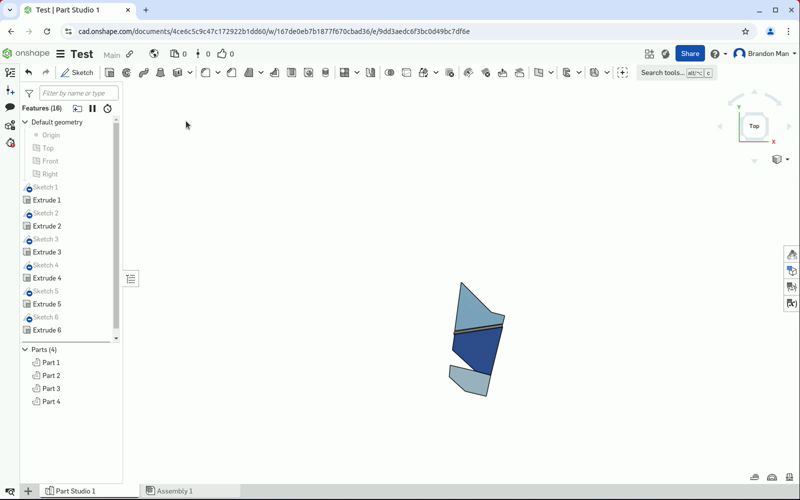
mouse_move(69, 189)
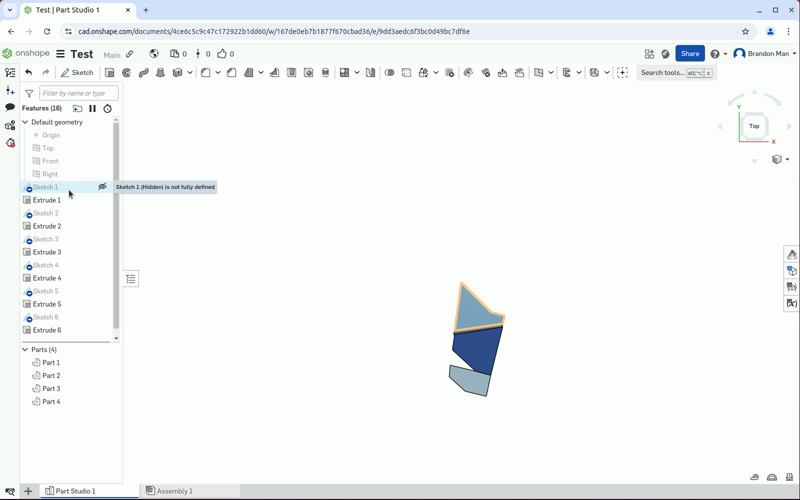
click(69, 189)
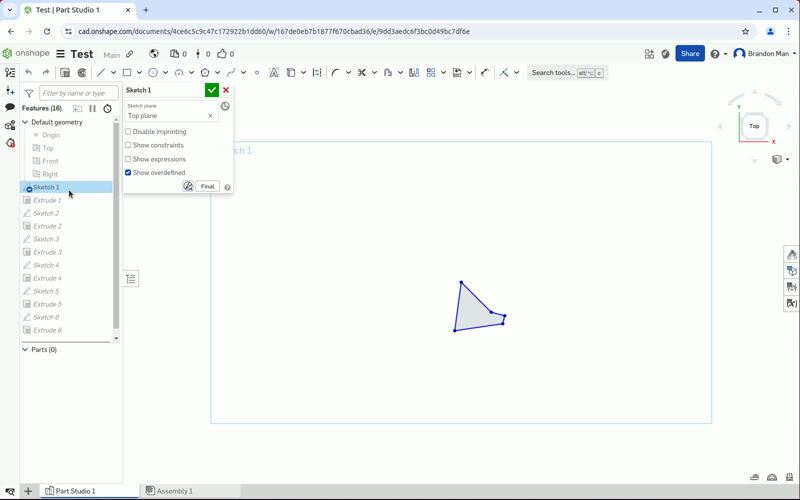
mouse_move(229, 92)
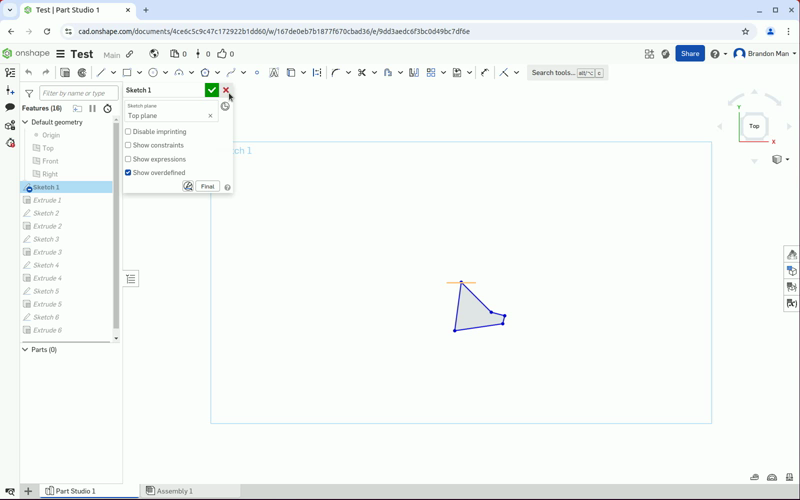
click(229, 92)
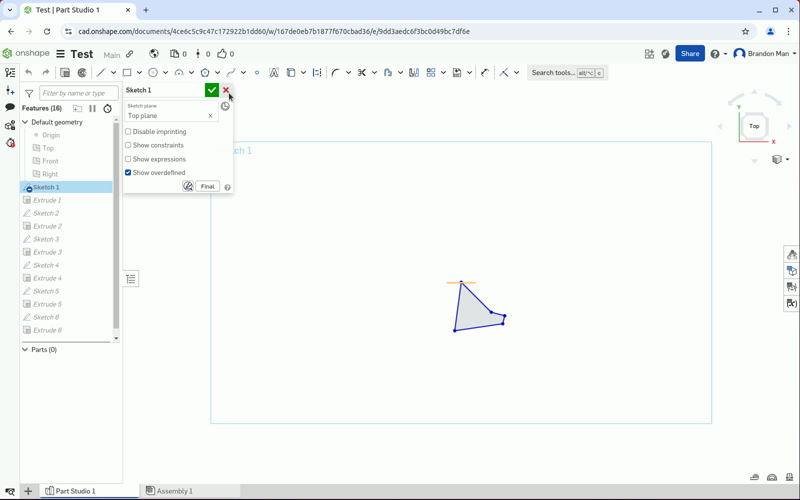
key(shift+s)
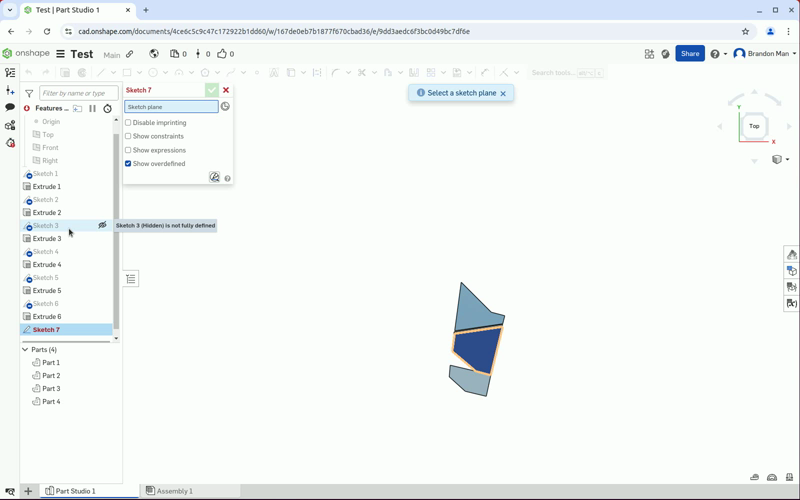
scroll(3)
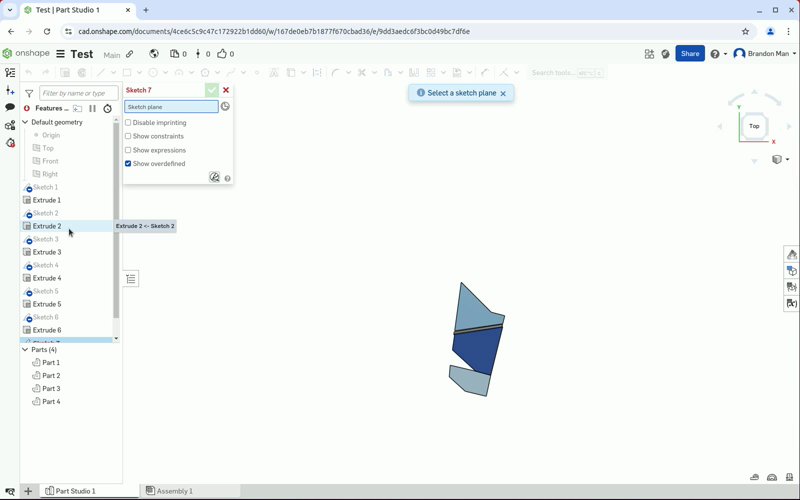
mouse_move(69, 150)
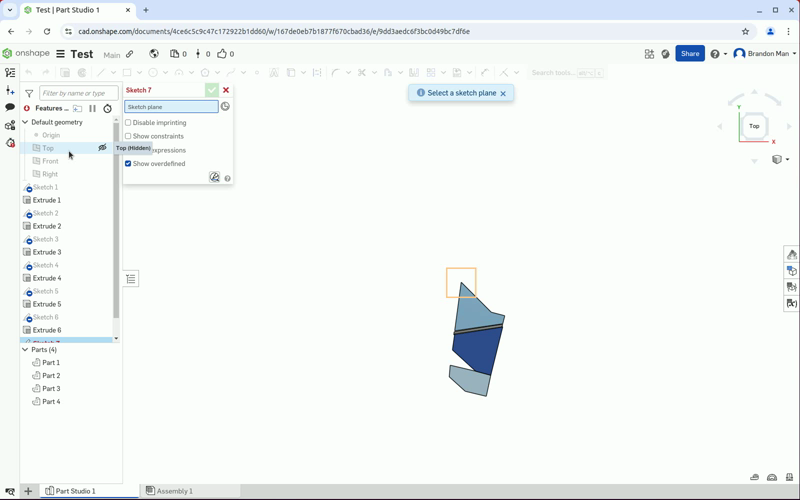
click(69, 150)
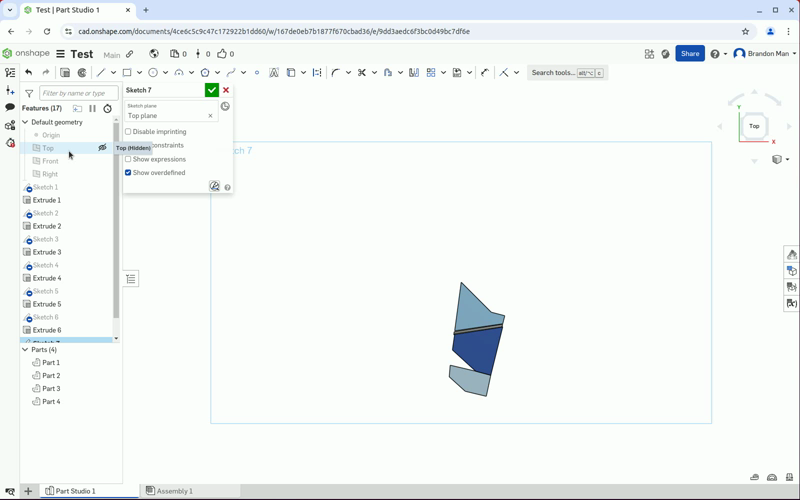
mouse_move(73, 352)
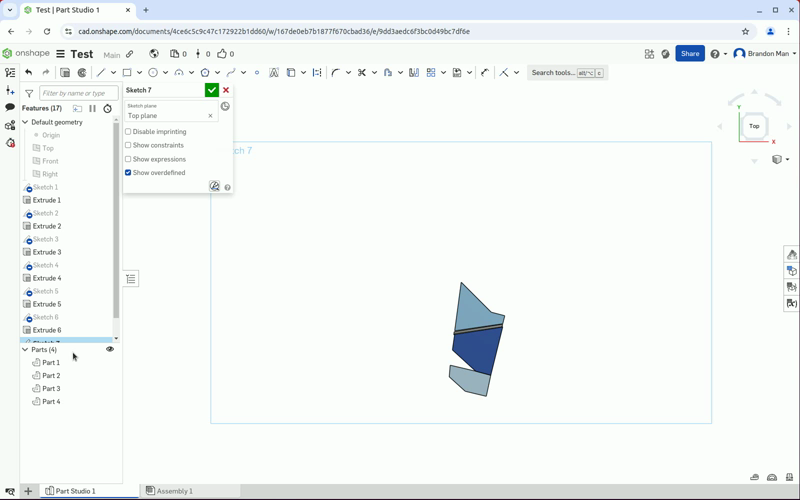
key(y)
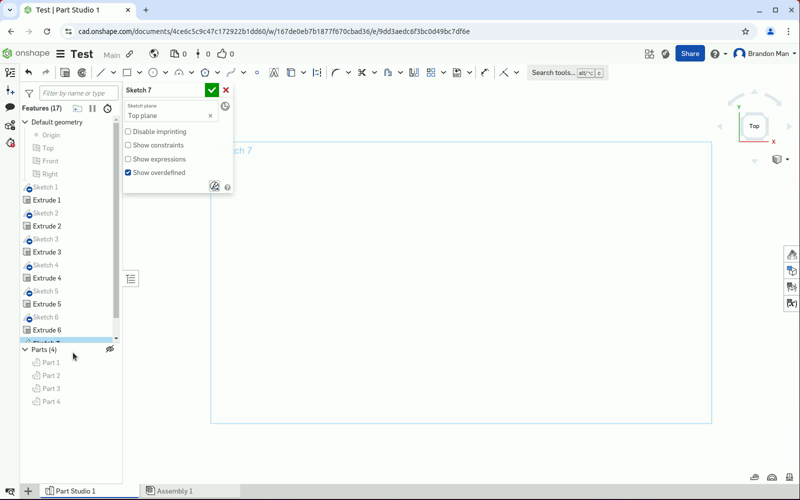
key(l)
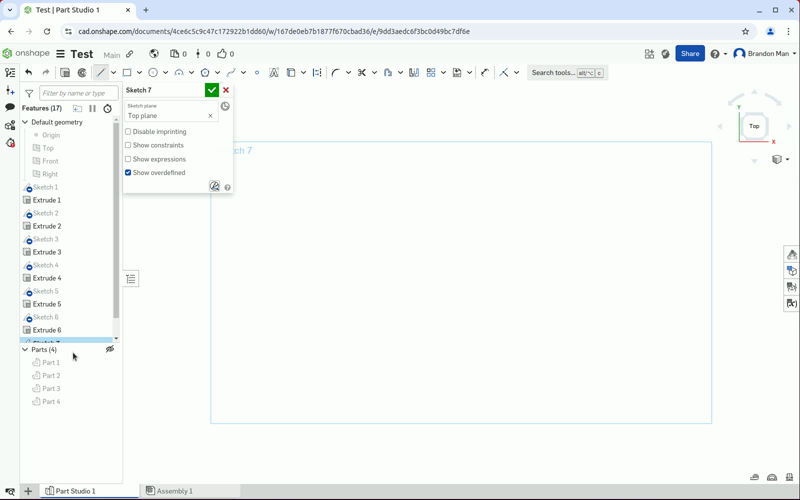
key_down(shift)
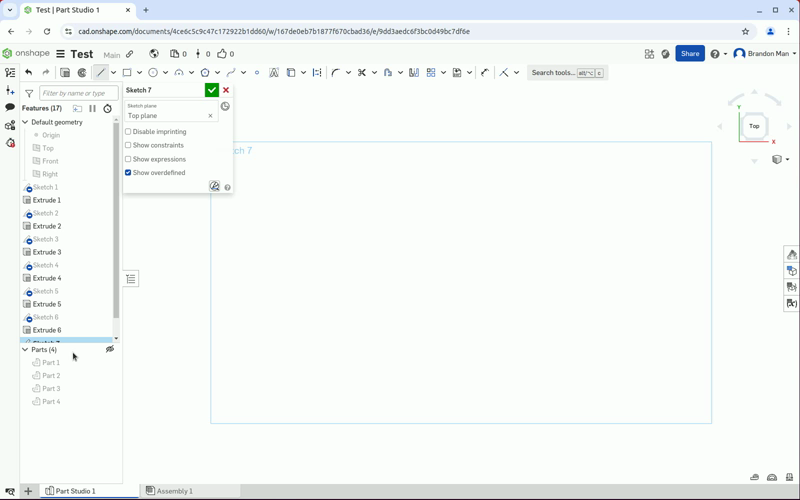
mouse_move(449, 376)
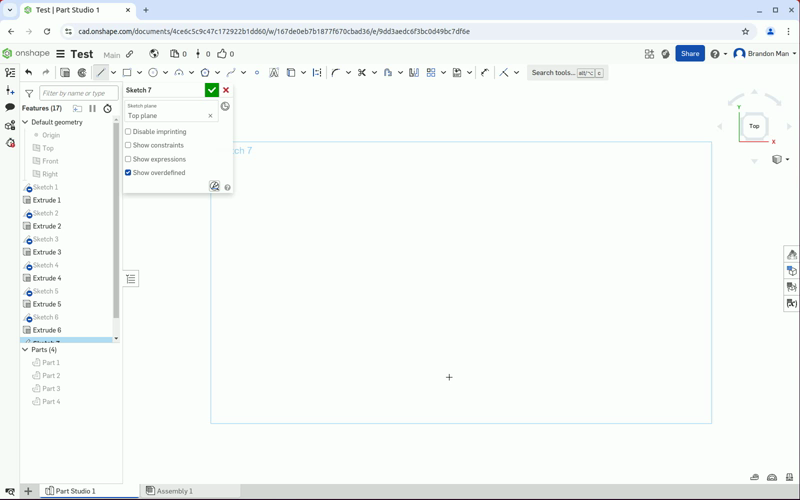
click(449, 376)
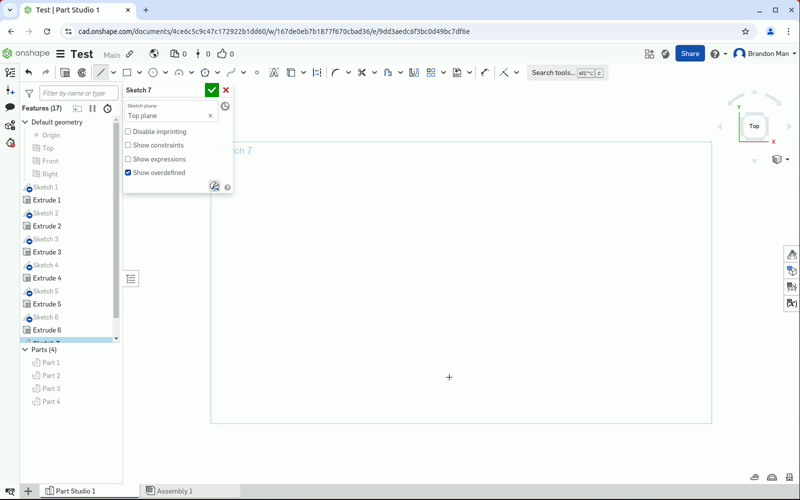
key_up(shift)
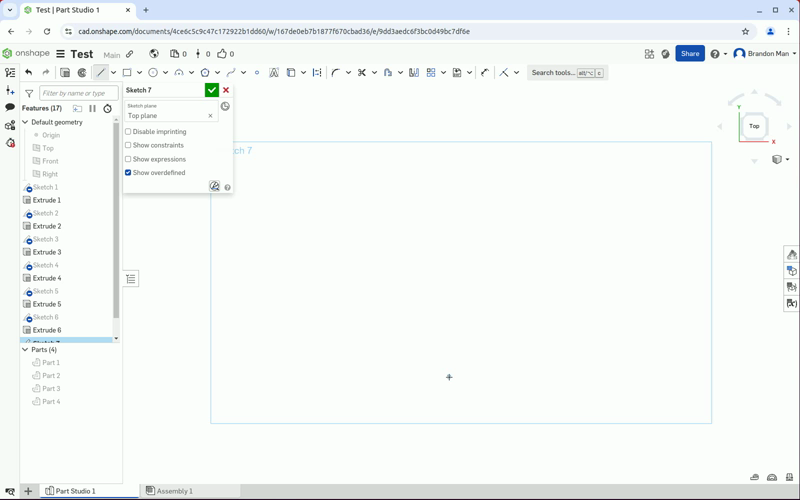
key_down(shift)
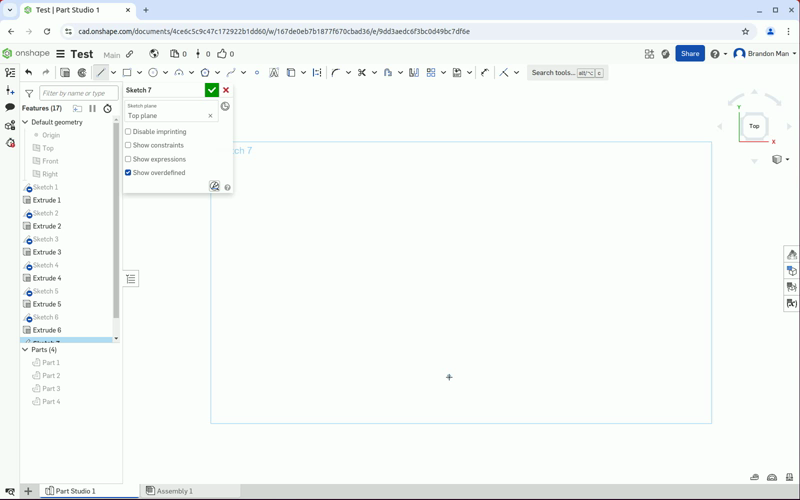
mouse_move(479, 376)
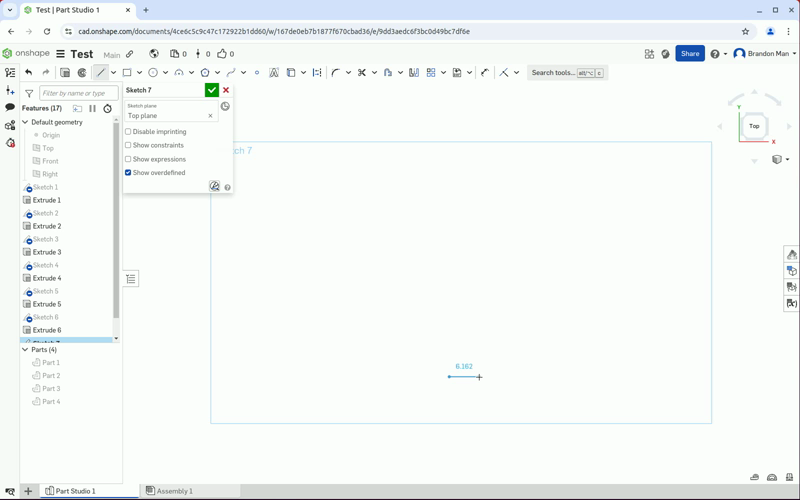
mouse_move(465, 391)
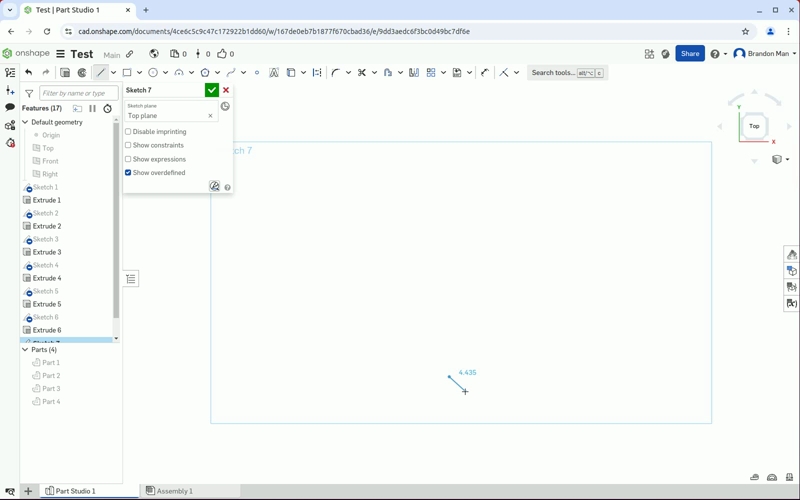
click(465, 391)
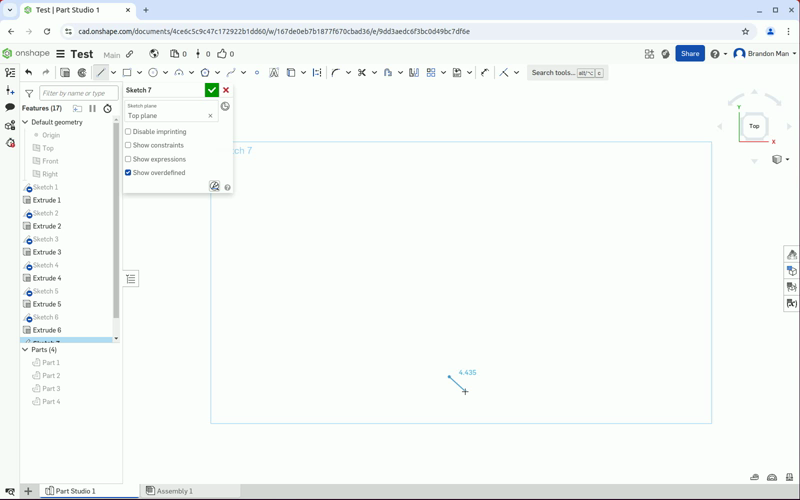
key_up(shift)
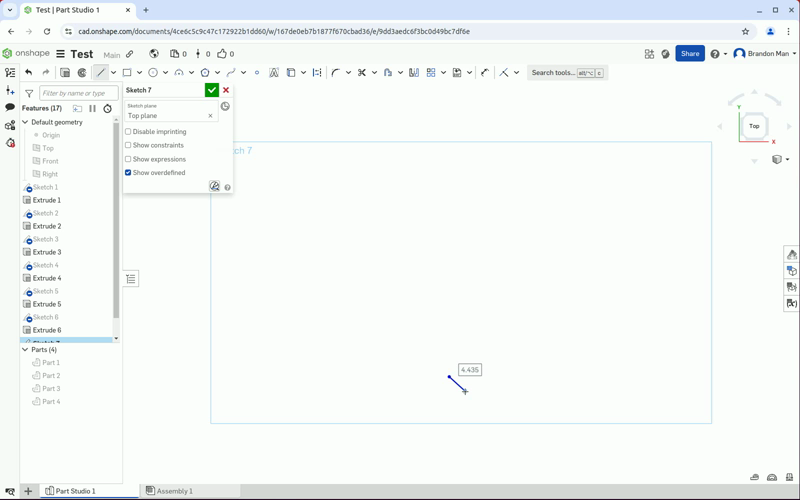
key_down(shift)
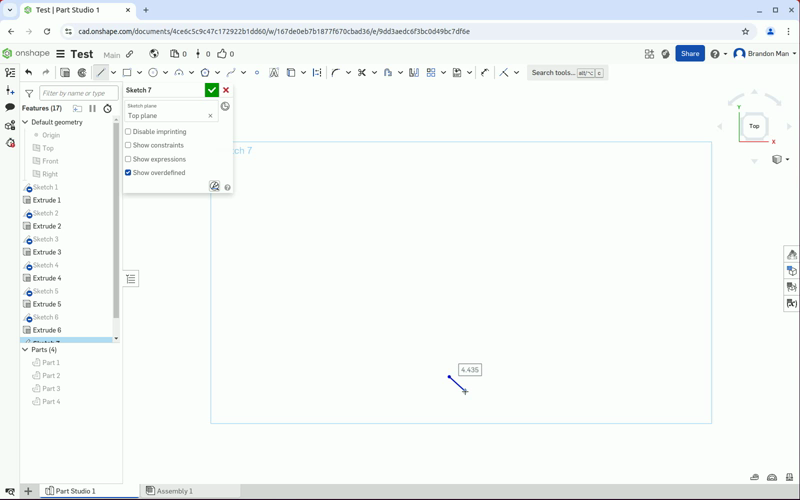
mouse_move(495, 391)
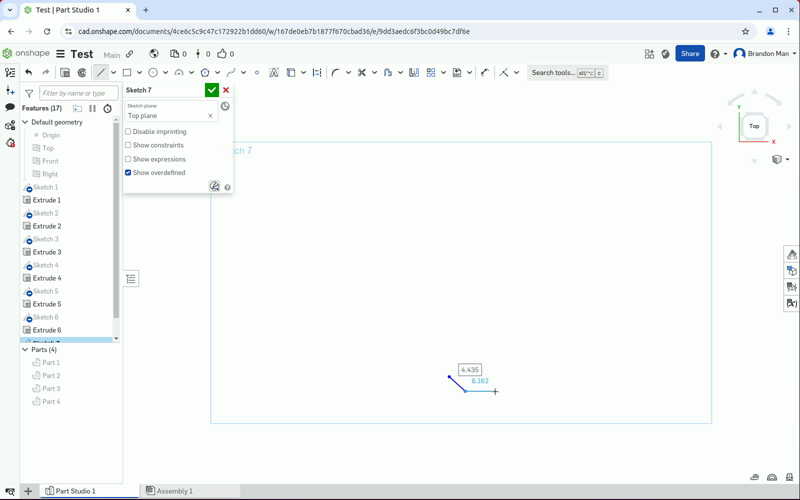
mouse_move(486, 396)
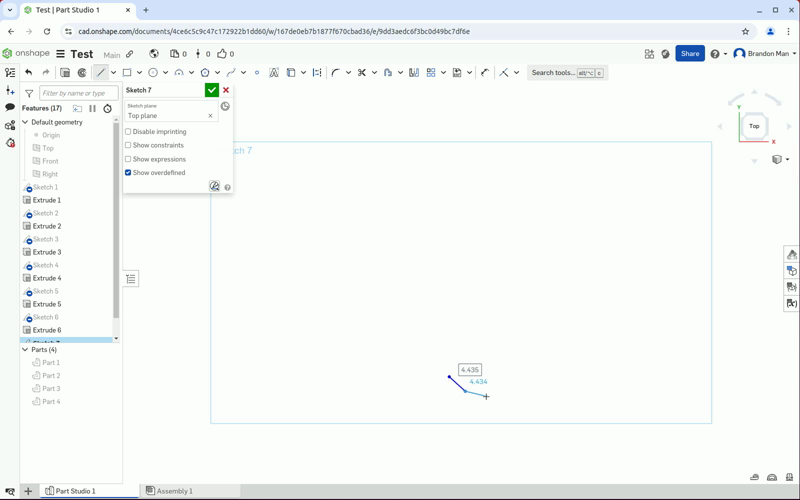
click(486, 396)
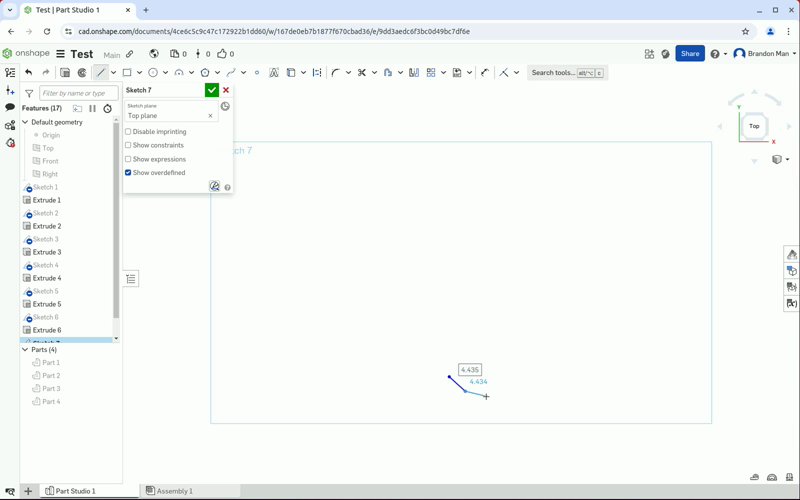
key_up(shift)
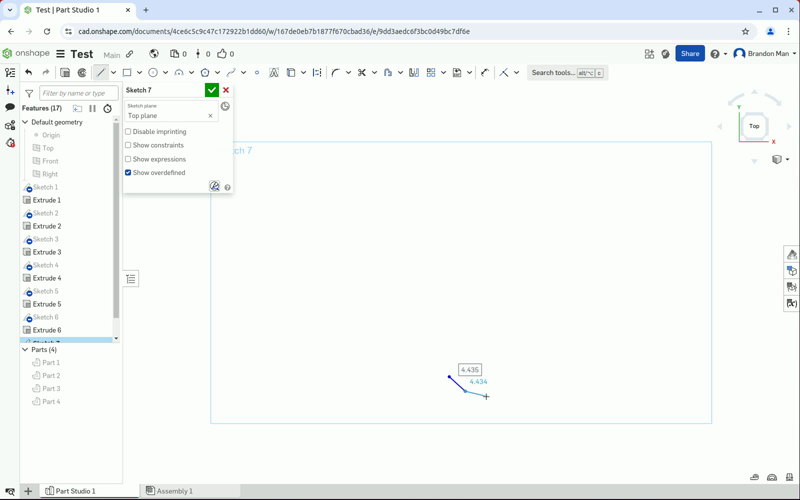
key_down(shift)
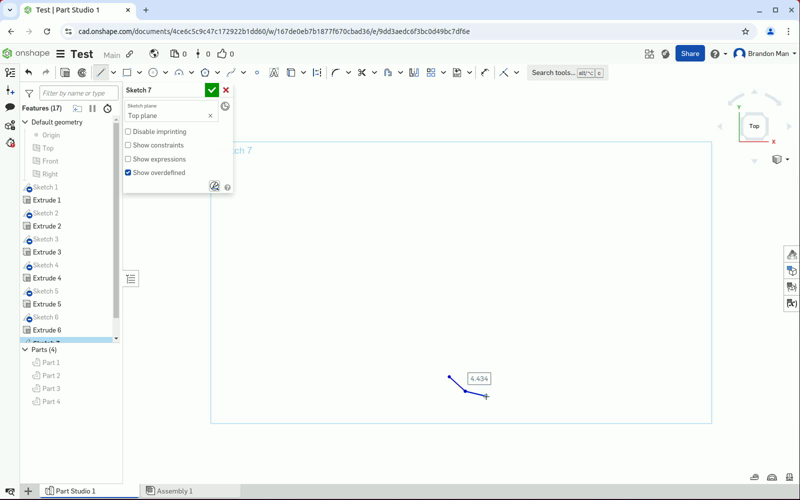
mouse_move(516, 396)
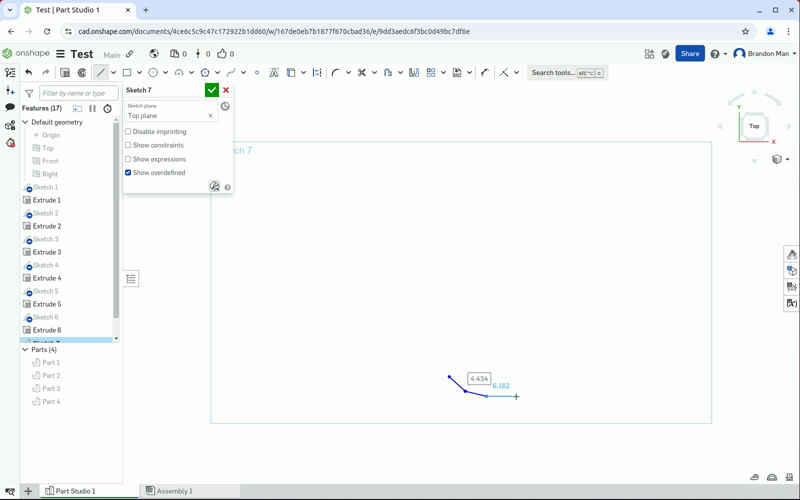
mouse_move(490, 375)
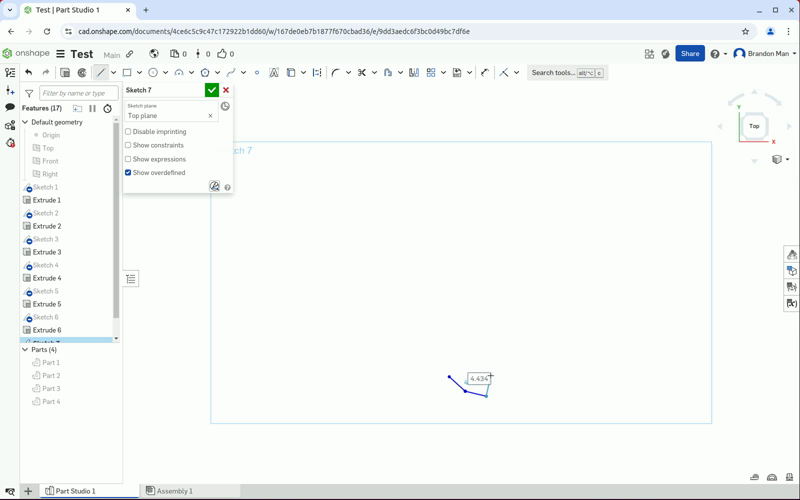
click(490, 375)
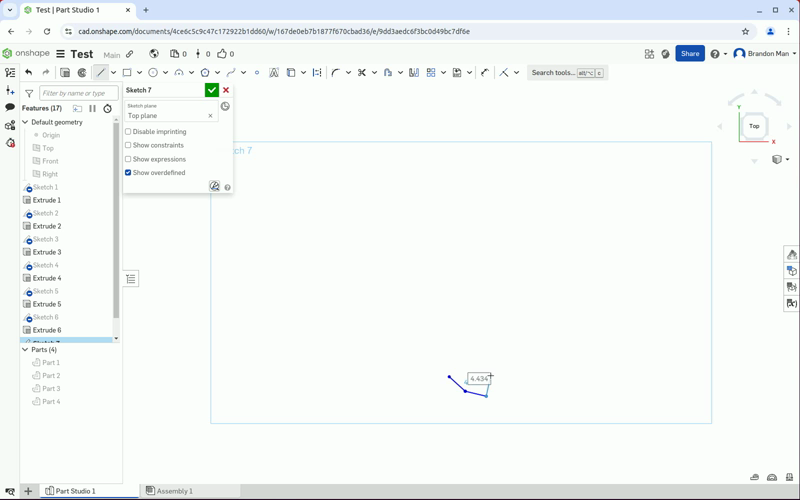
key_up(shift)
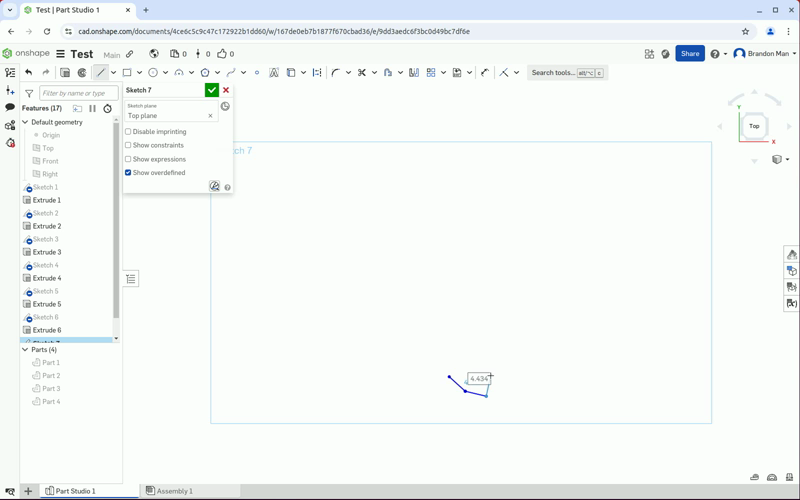
key_down(shift)
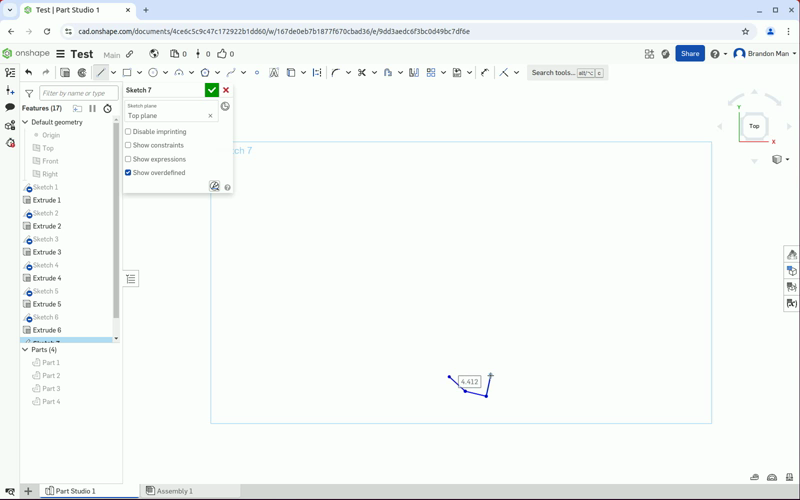
mouse_move(520, 375)
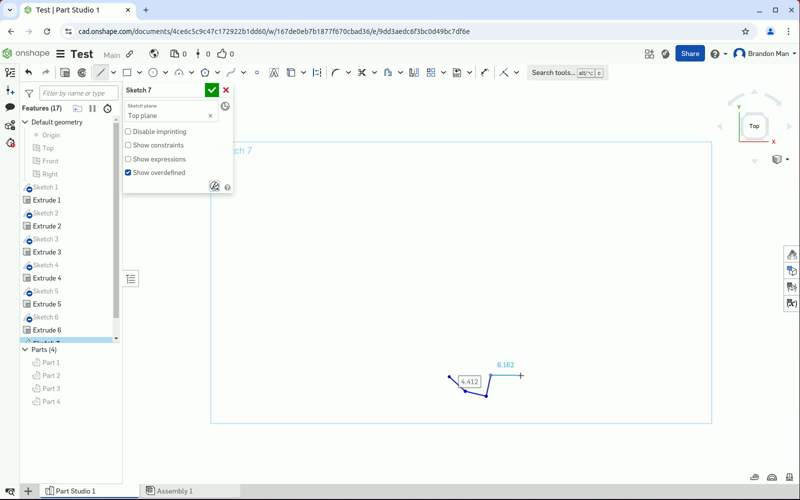
mouse_move(475, 371)
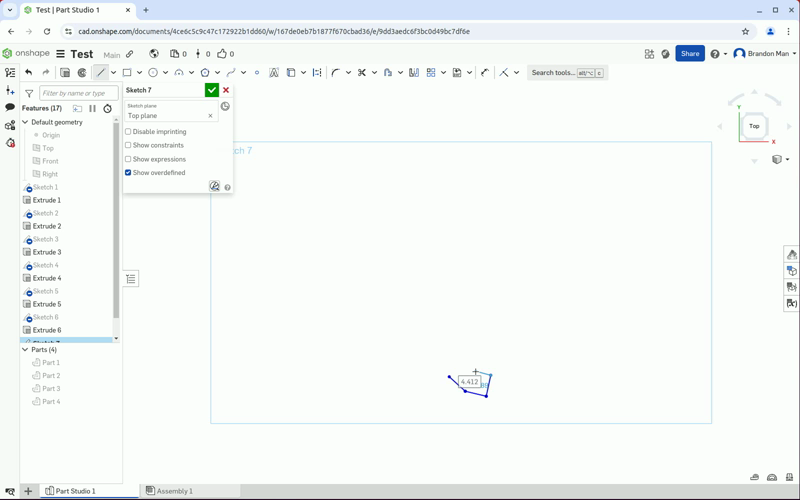
click(475, 371)
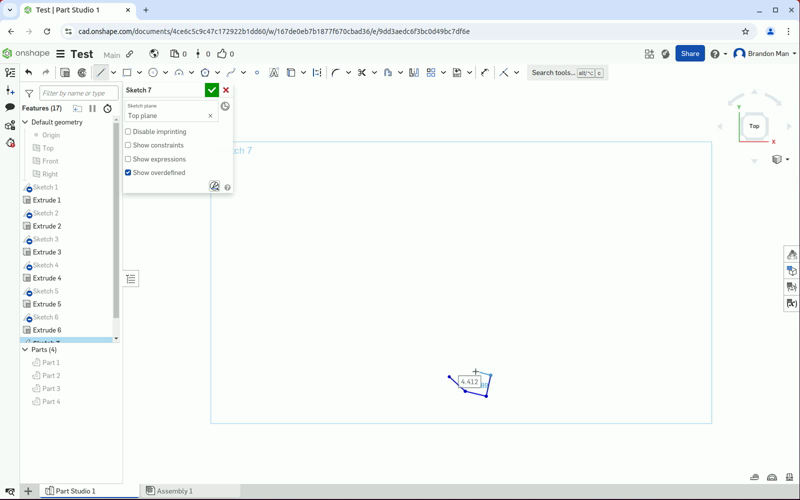
key_up(shift)
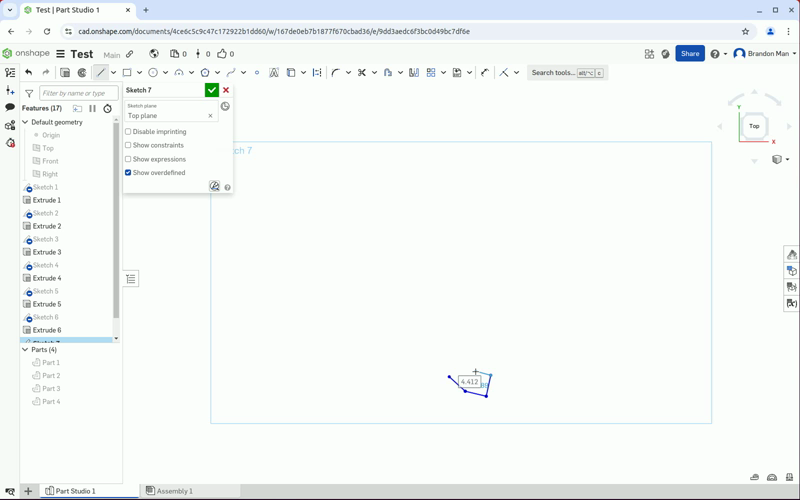
key_down(shift)
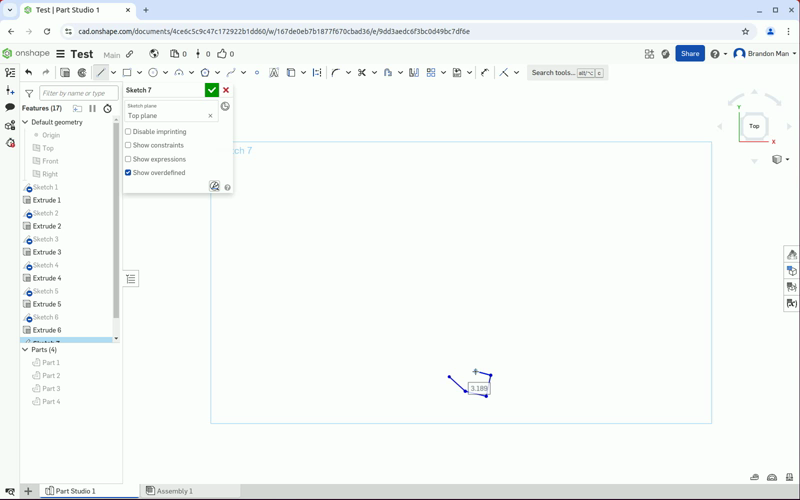
mouse_move(505, 371)
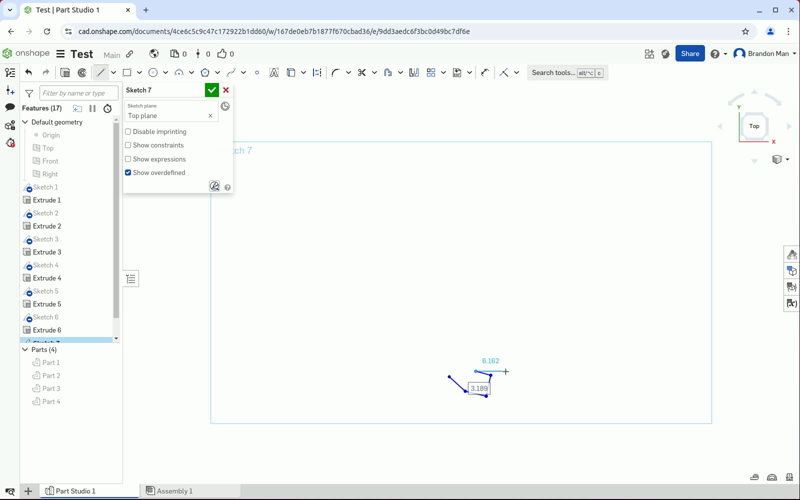
mouse_move(450, 365)
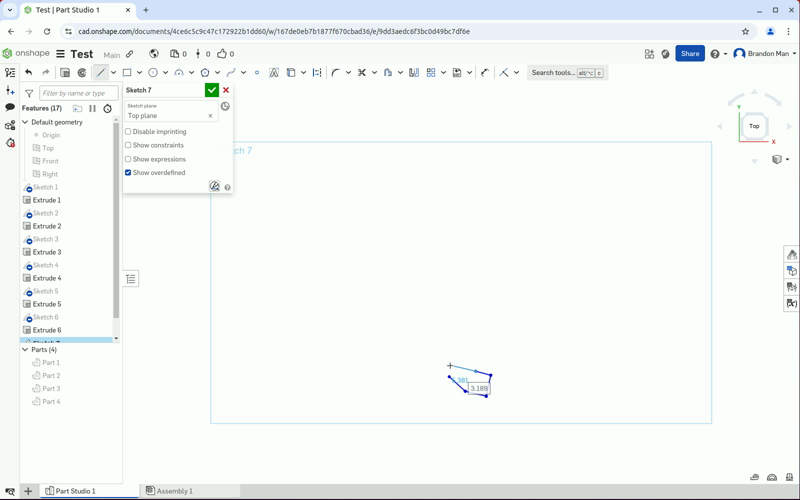
click(450, 365)
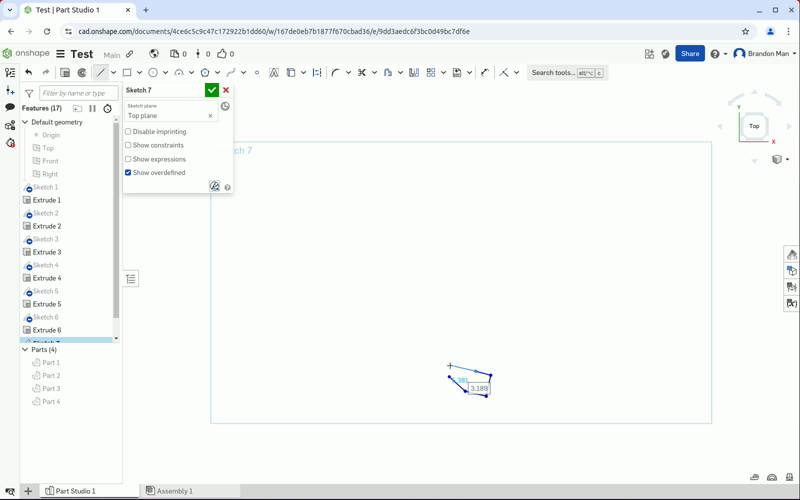
key_up(shift)
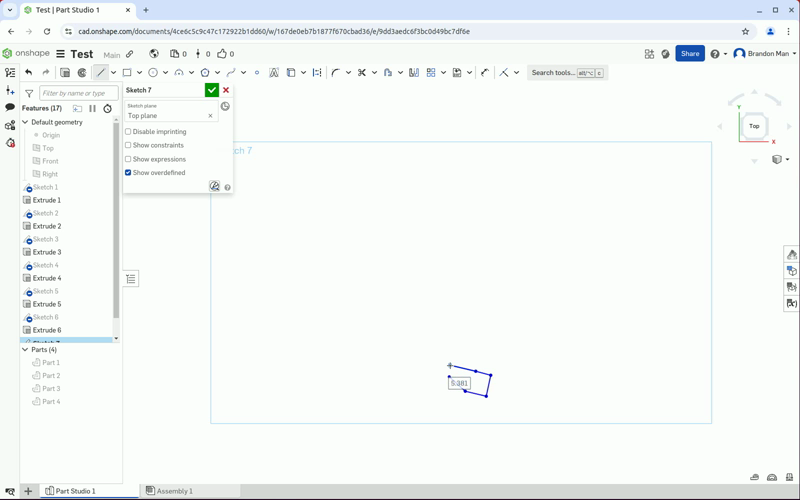
mouse_move(480, 365)
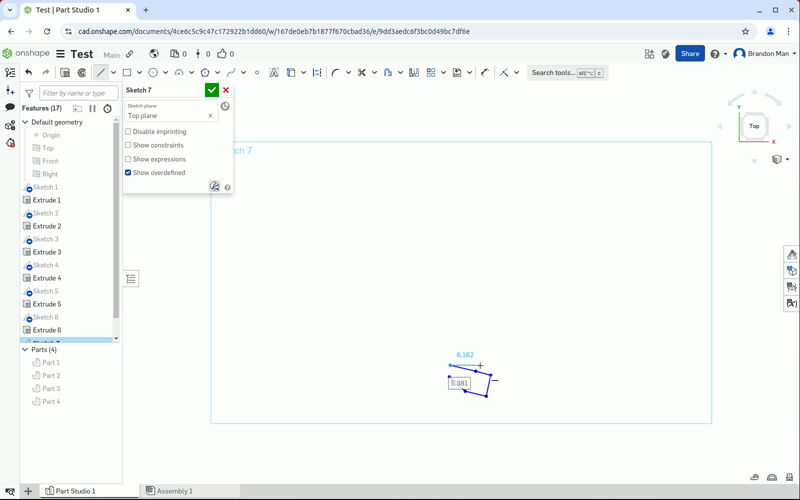
key_down(shift)
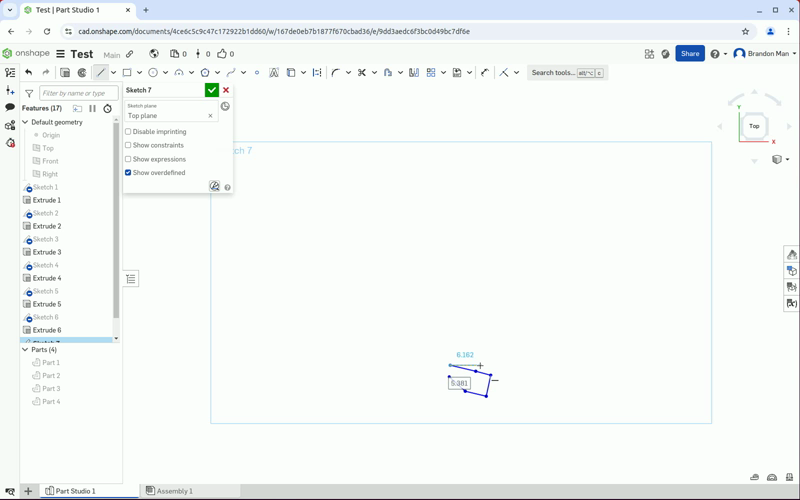
mouse_move(449, 376)
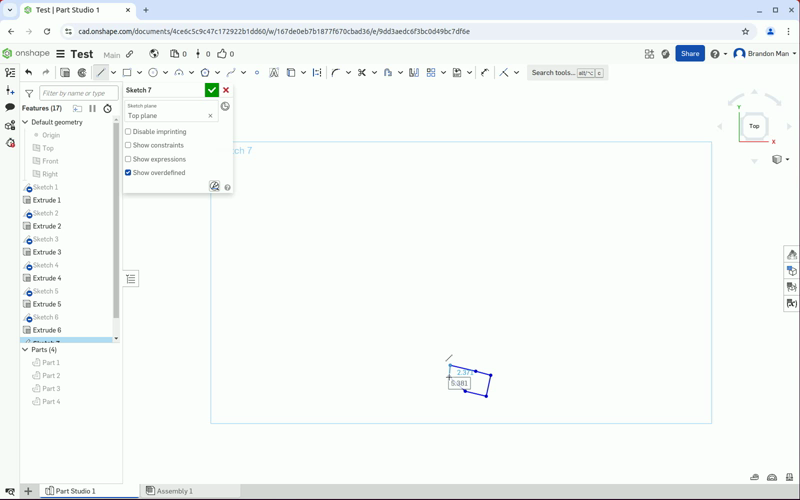
key_up(shift)
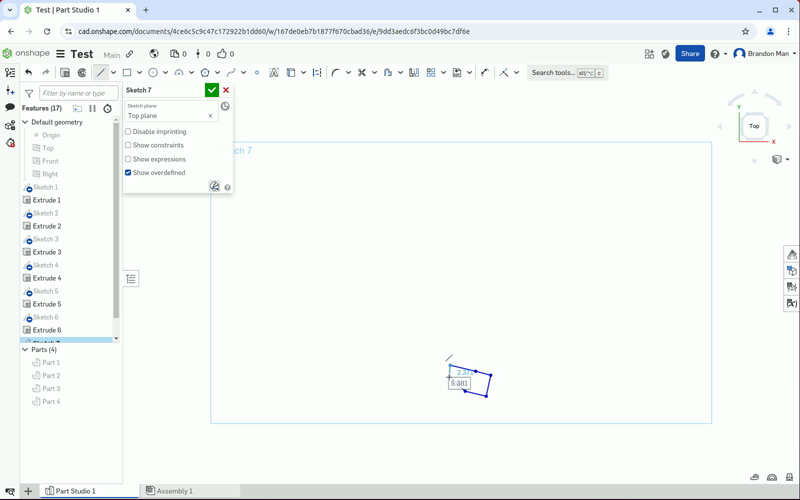
click(449, 376)
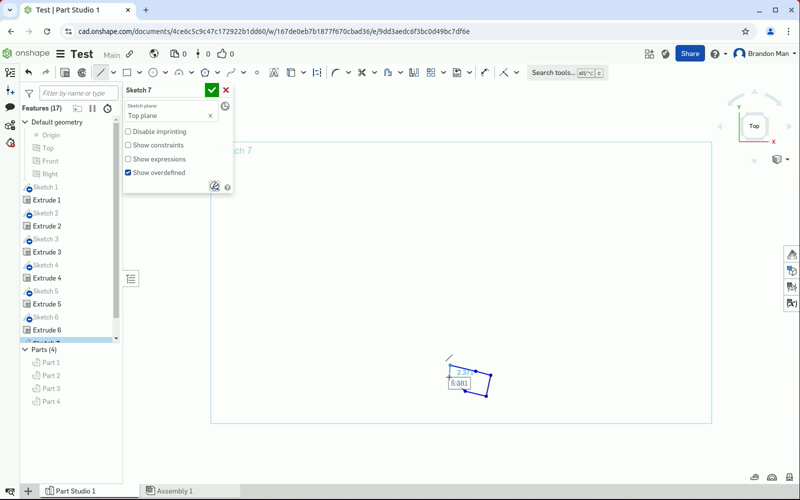
key(esc)
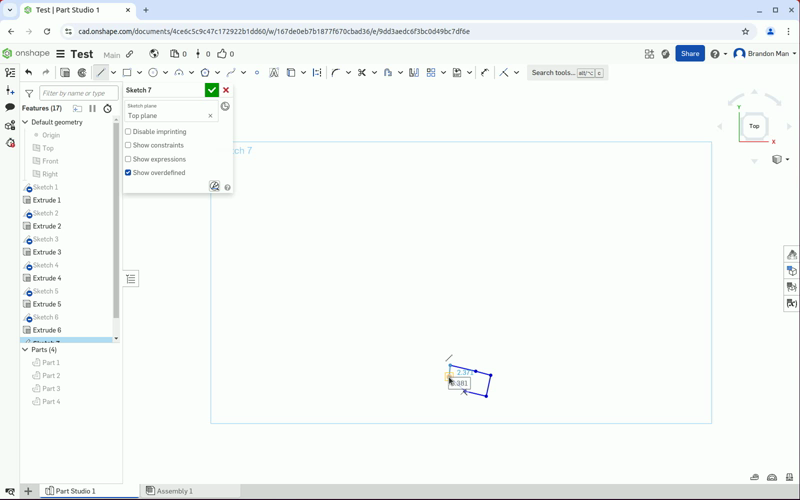
mouse_move(473, 372)
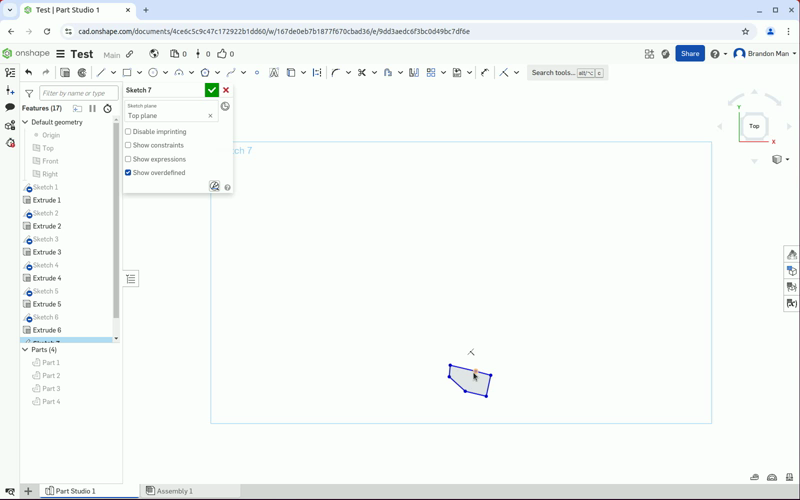
scroll(6)
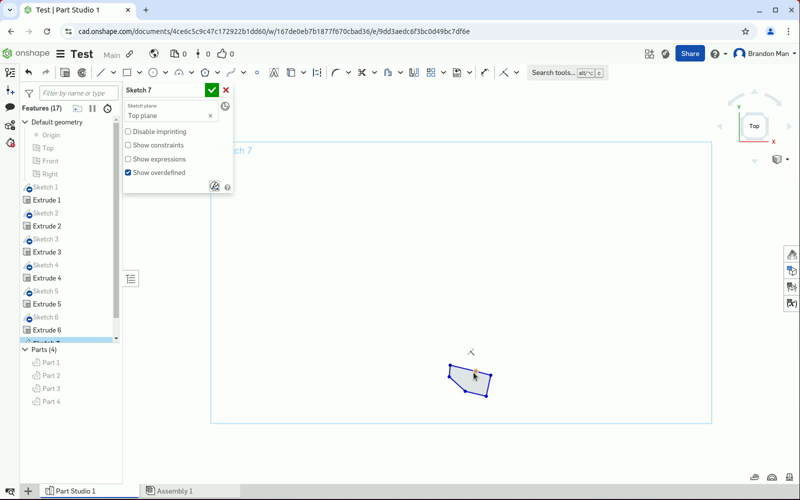
scroll(6)
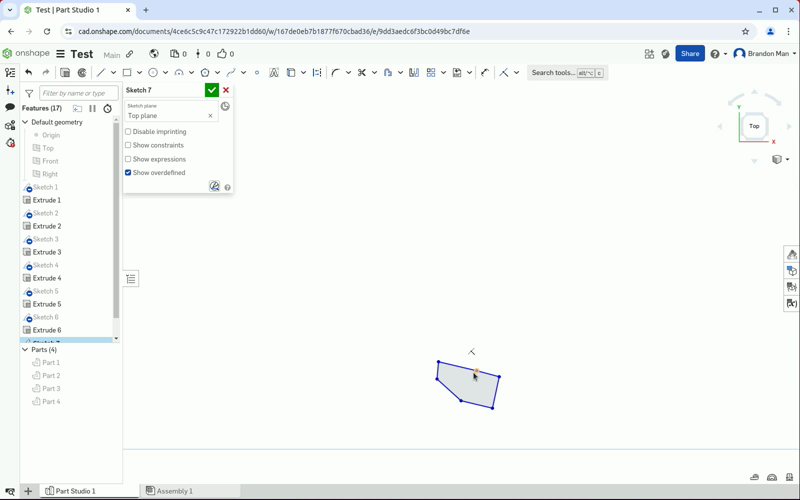
scroll(6)
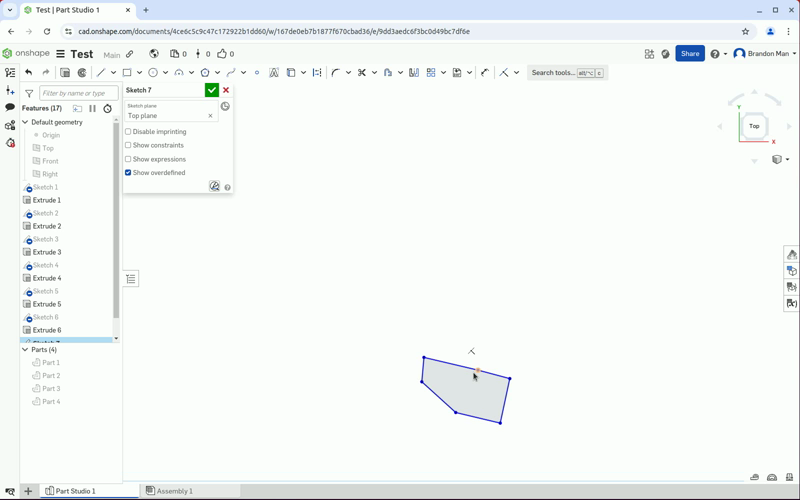
scroll(6)
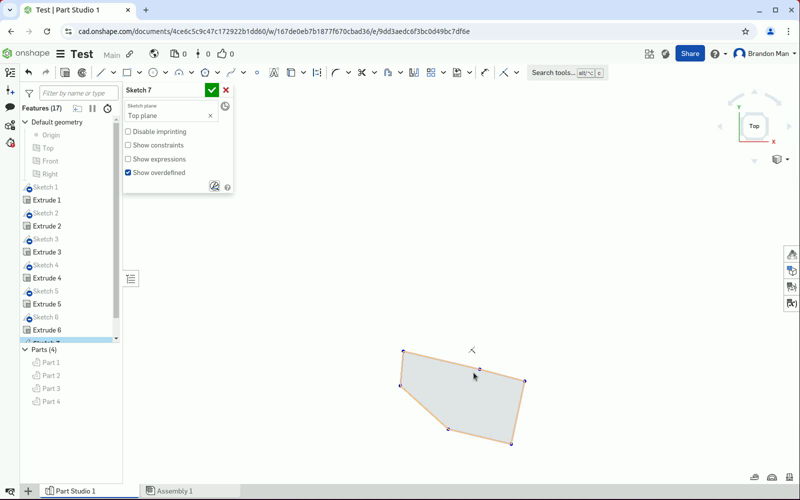
scroll(6)
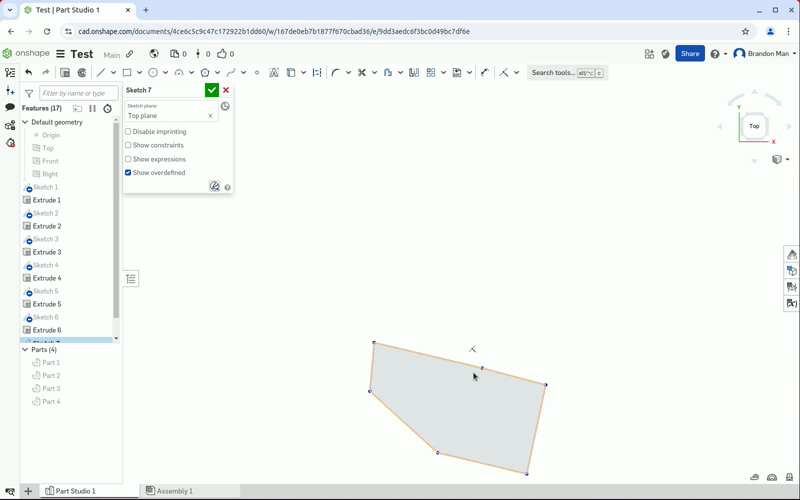
scroll(6)
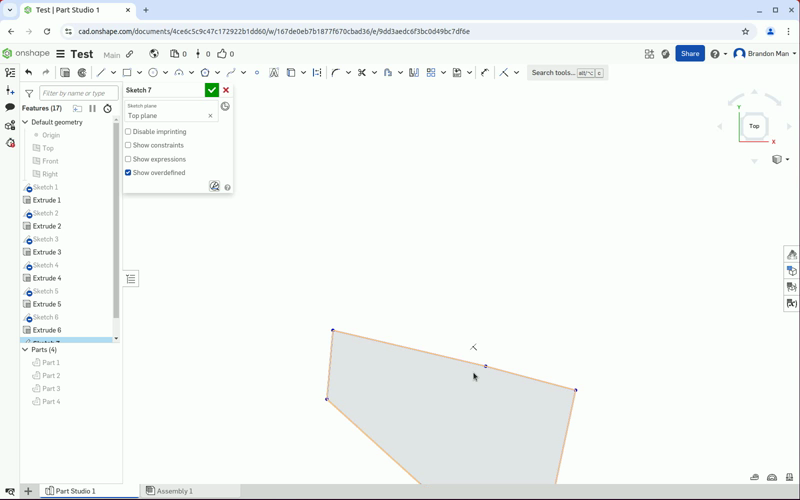
scroll(6)
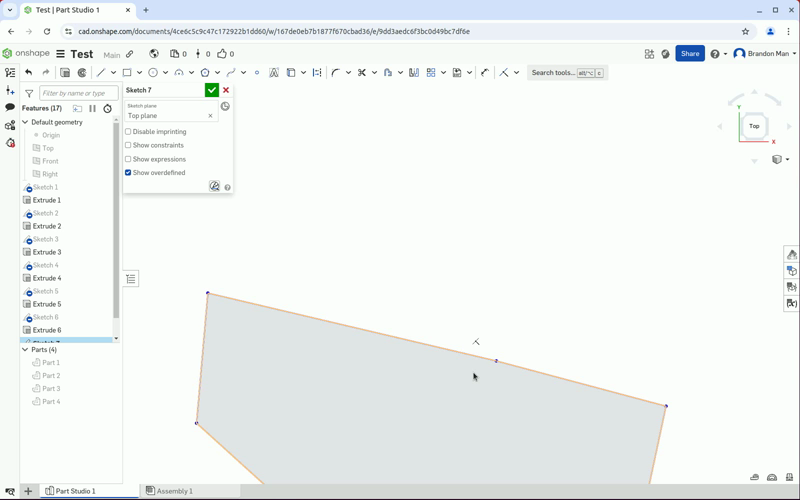
click(473, 372)
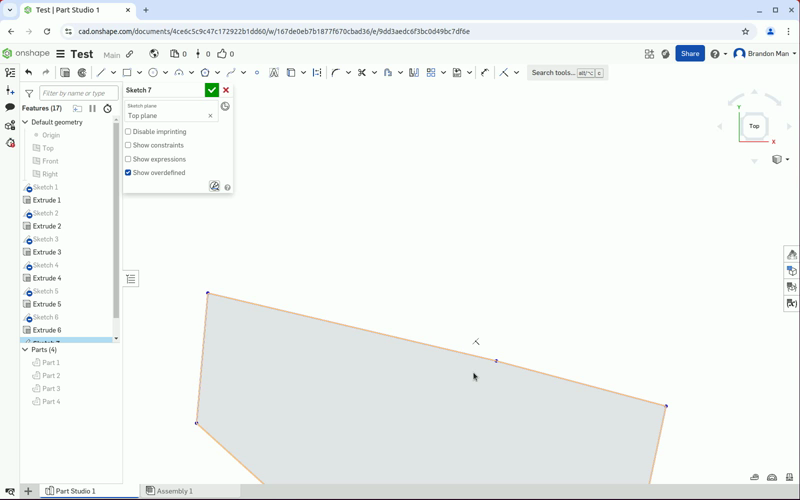
scroll(-6)
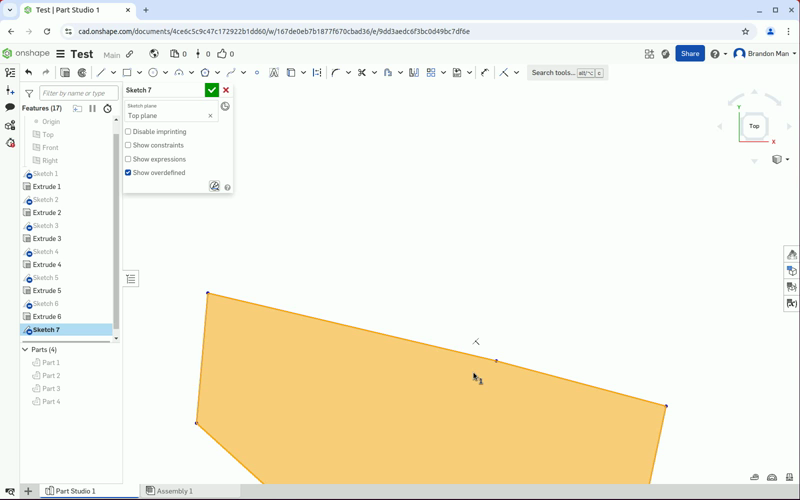
scroll(-6)
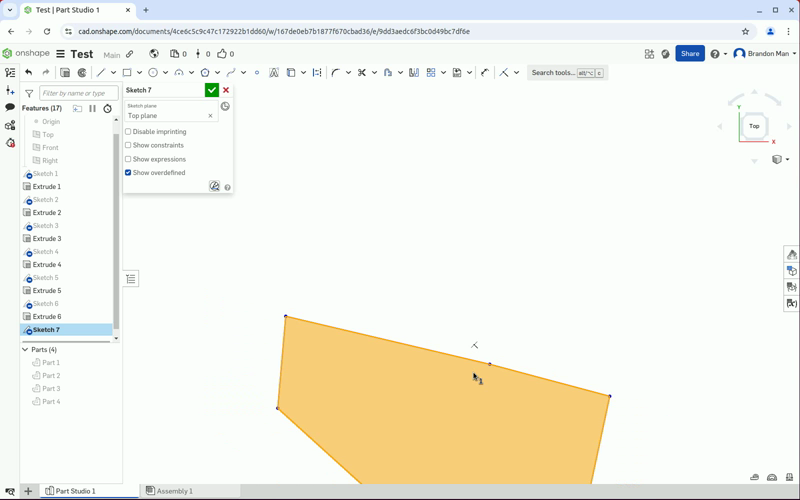
scroll(-6)
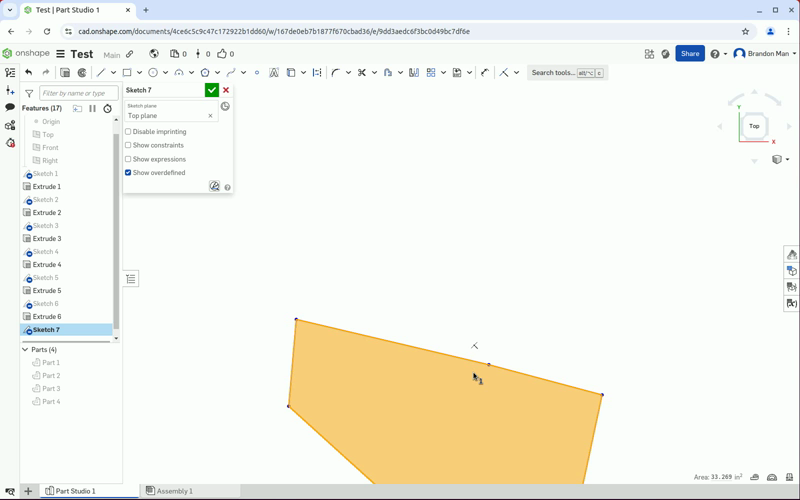
scroll(-6)
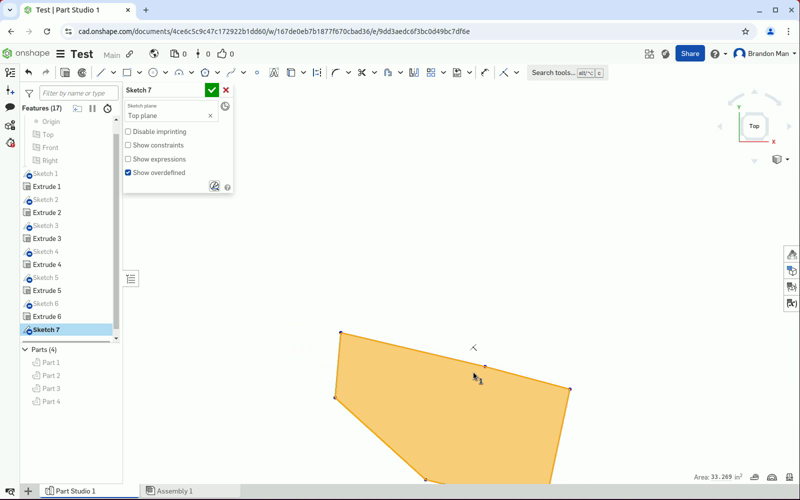
scroll(-6)
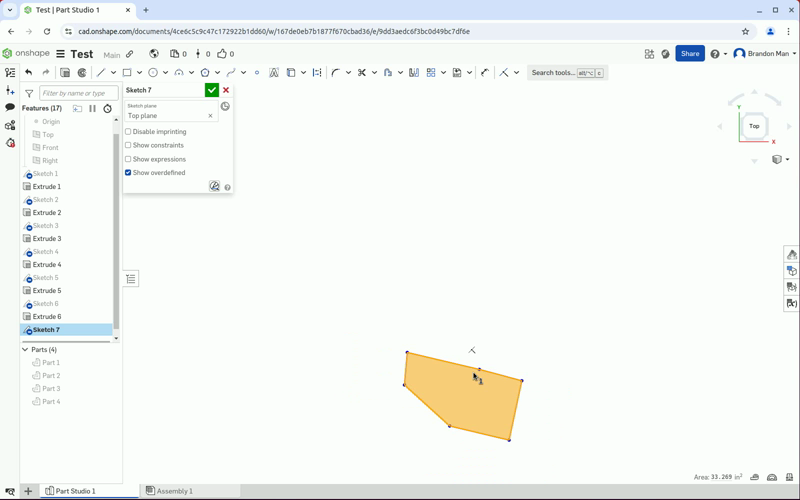
scroll(-6)
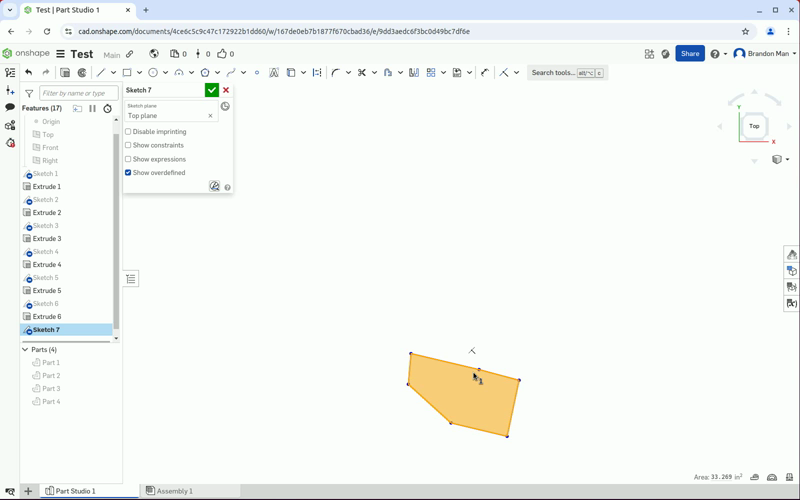
scroll(-6)
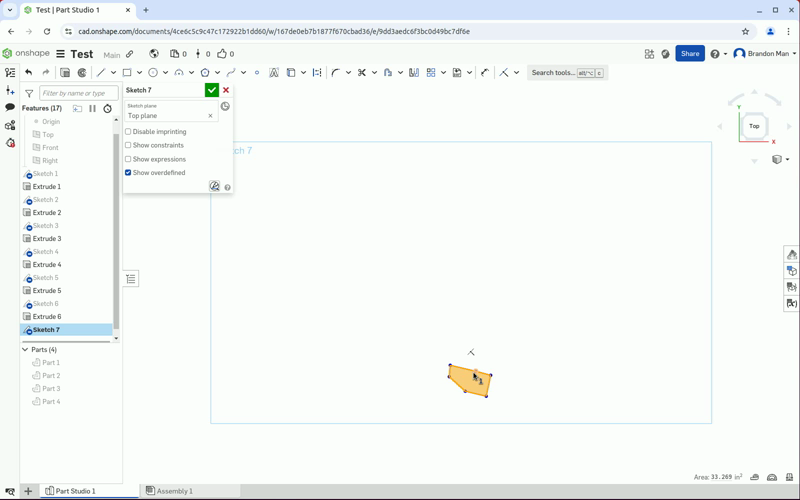
mouse_move(73, 352)
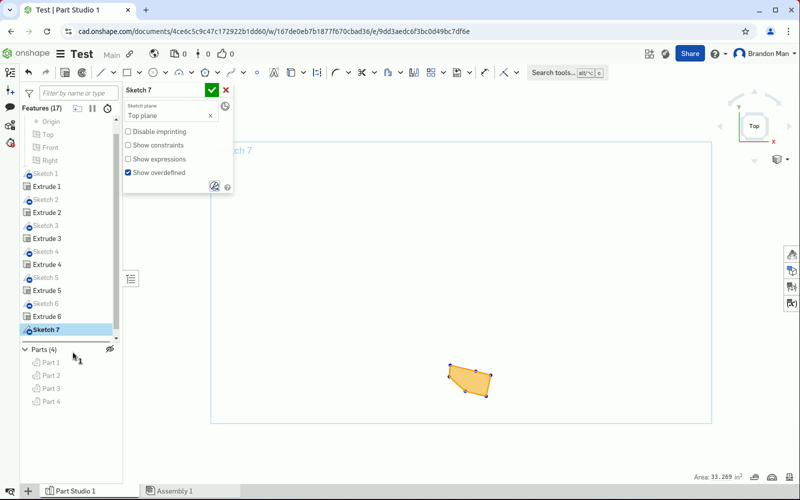
key(shift+y)
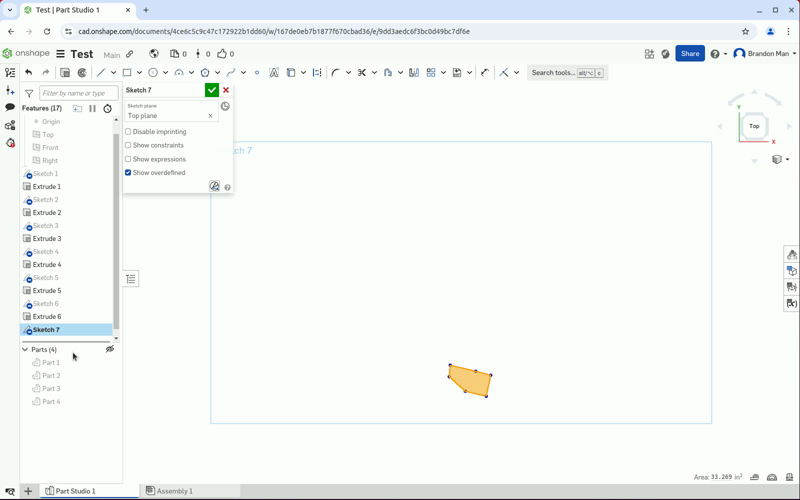
key(shift+e)
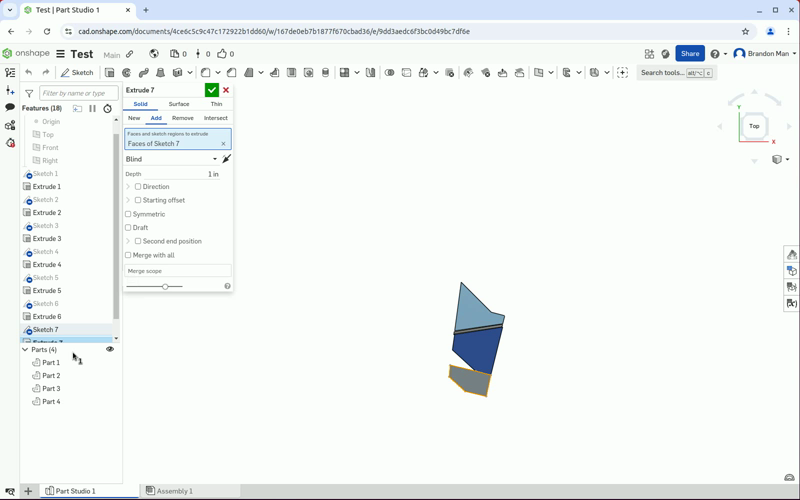
mouse_move(143, 106)
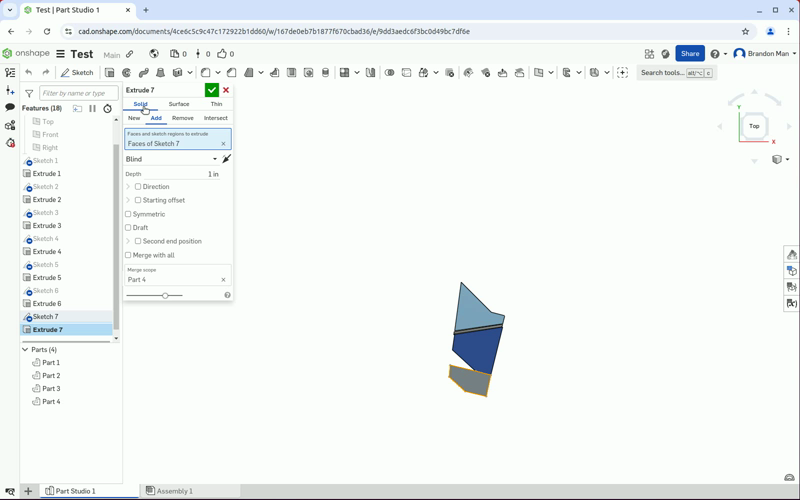
click(143, 106)
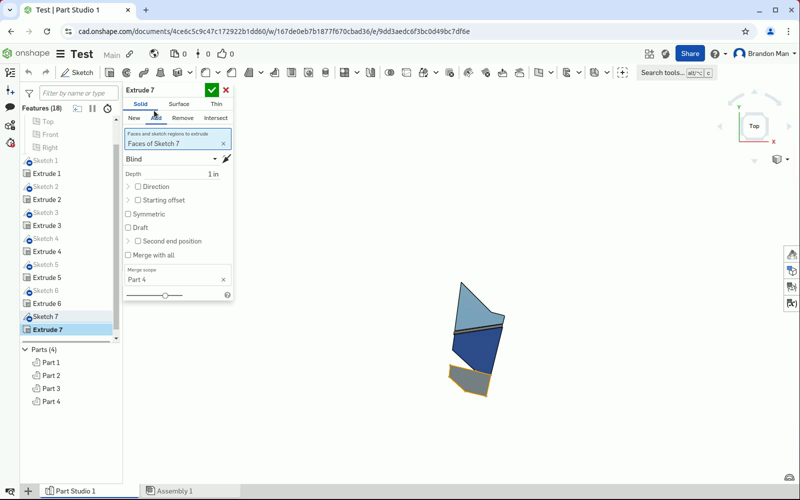
mouse_move(186, 120)
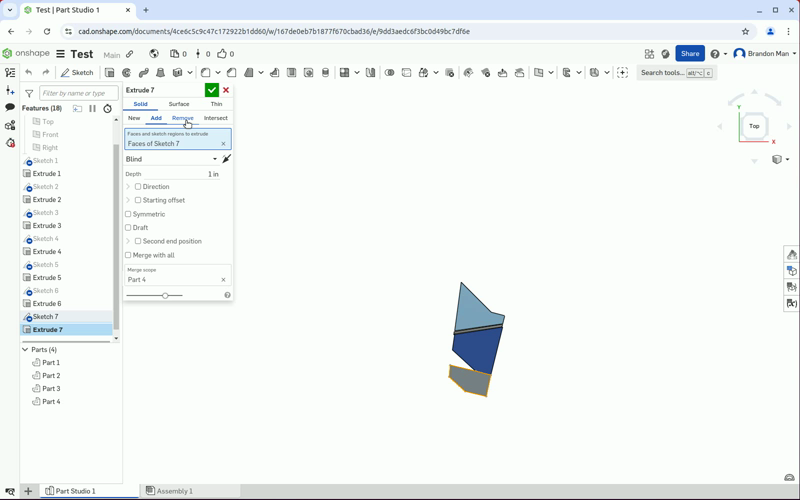
click(186, 120)
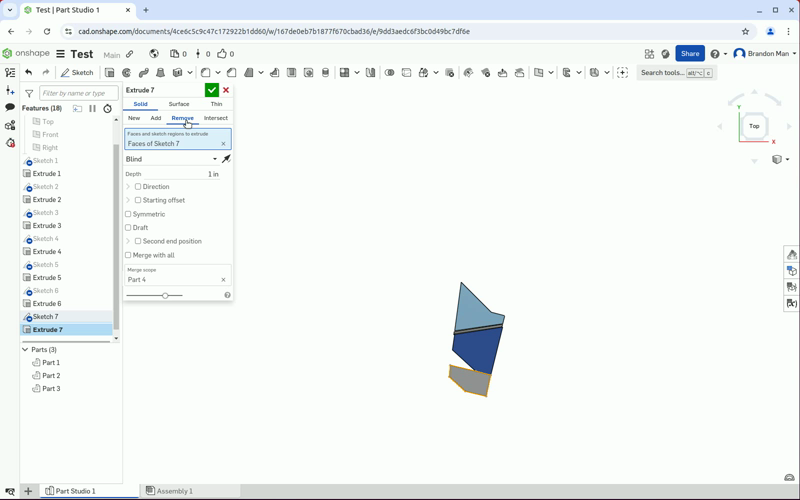
key(tab, 4)
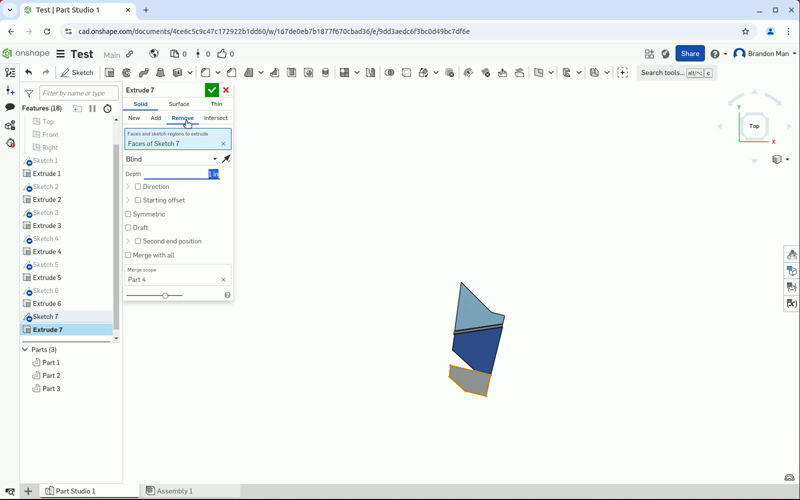
text(0.241)
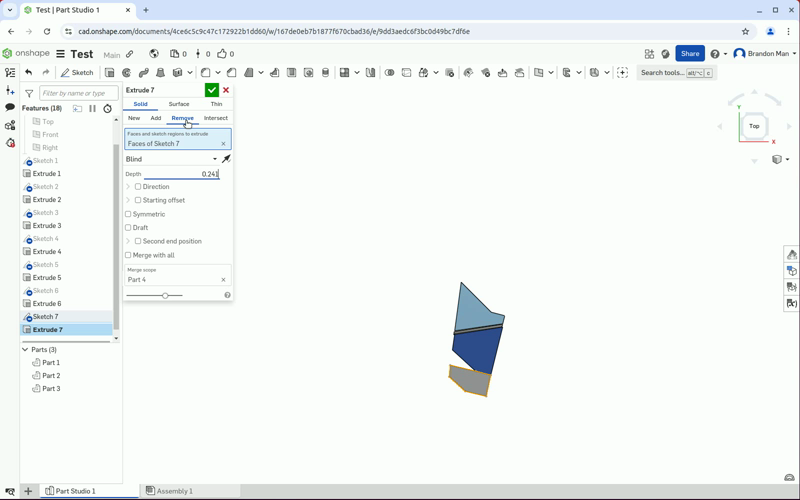
key(tab, 6)
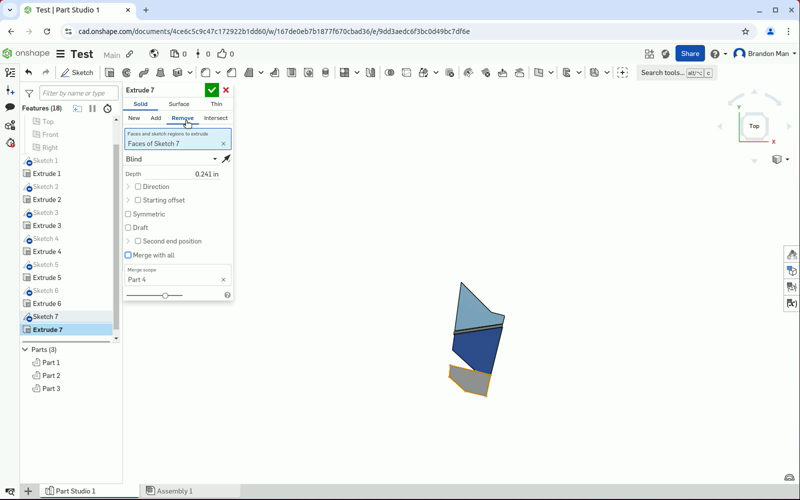
key(space)
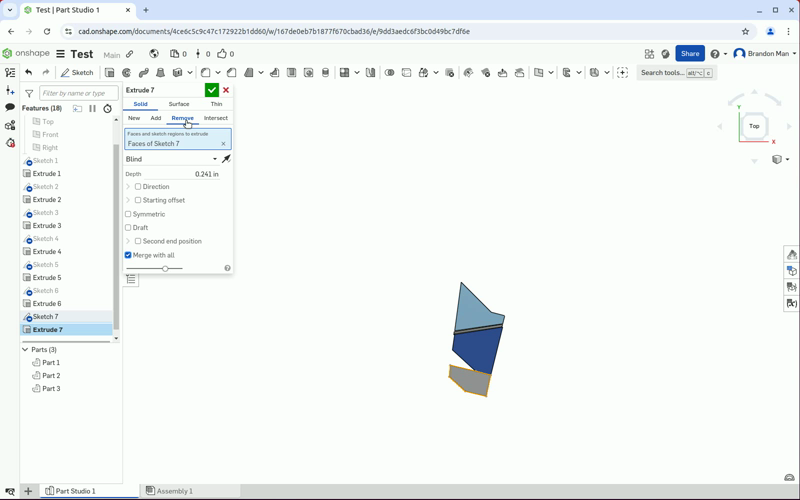
key(enter)
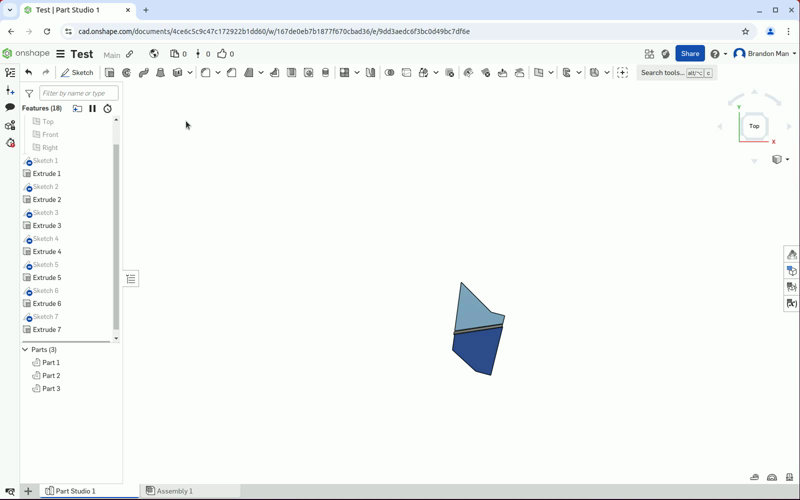
key(shift+h)
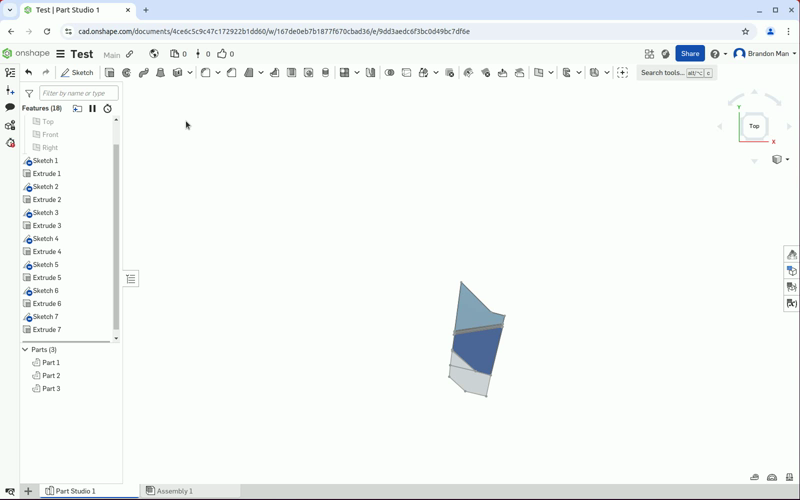
key(shift+h)
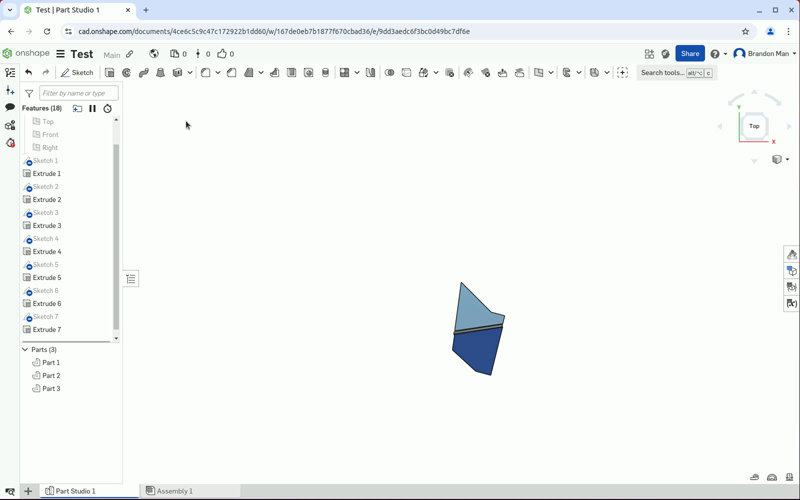
mouse_move(69, 163)
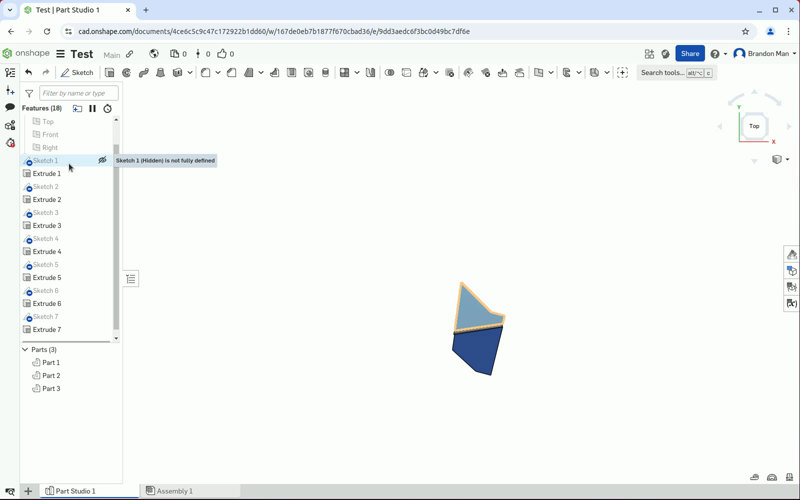
click(69, 163)
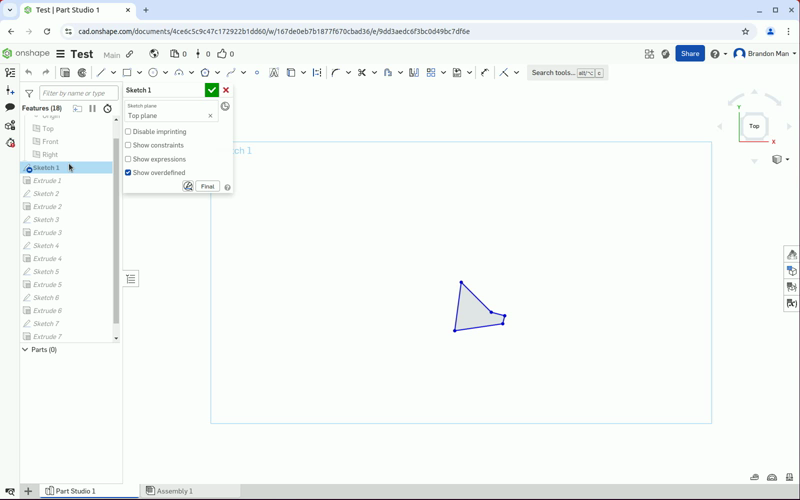
mouse_move(229, 92)
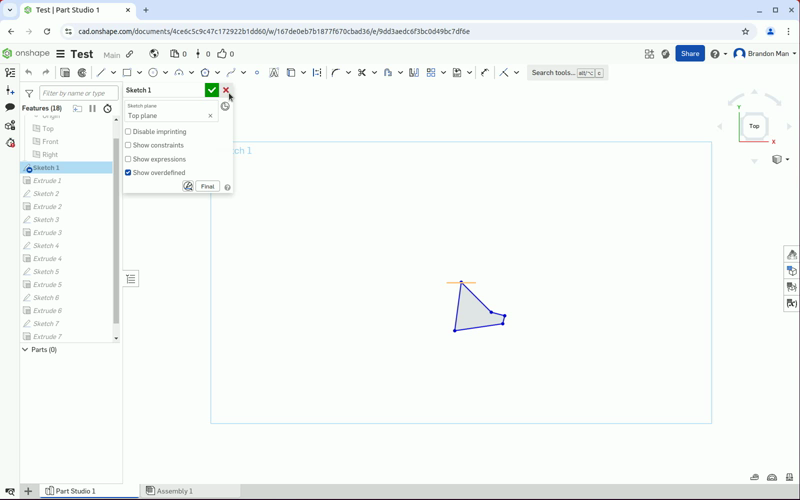
click(229, 92)
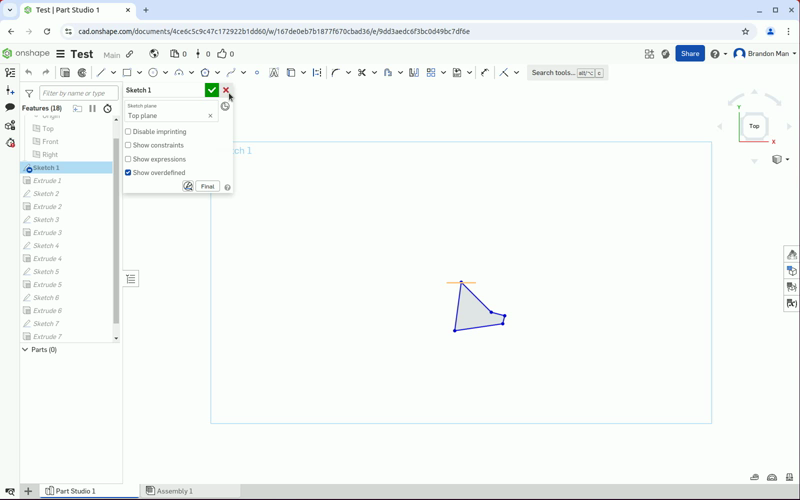
key(shift+s)
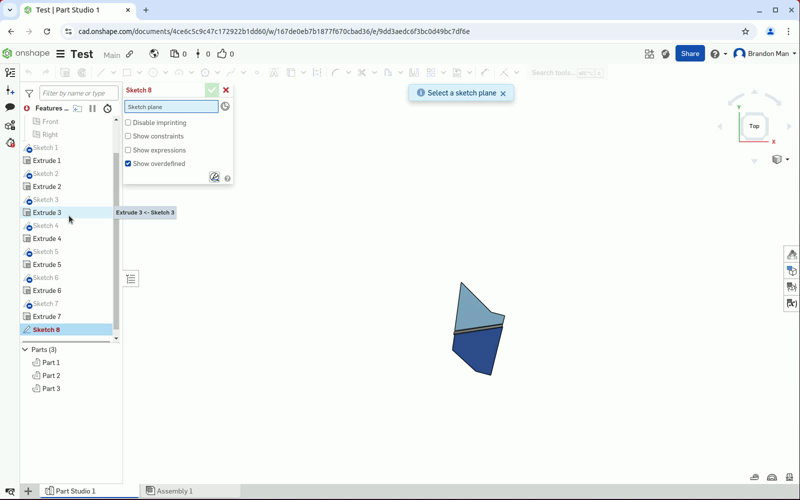
scroll(3)
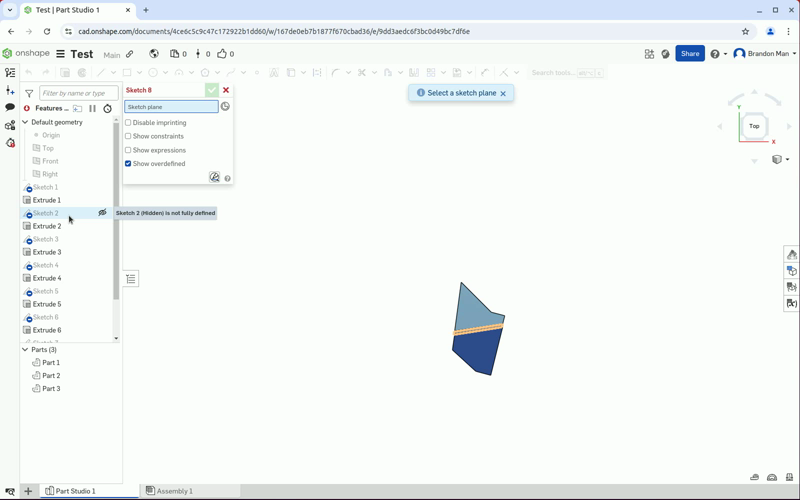
mouse_move(69, 150)
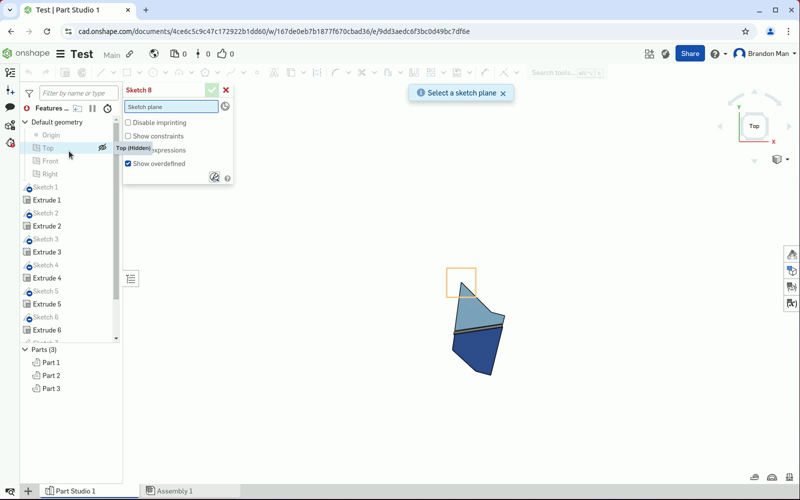
click(69, 150)
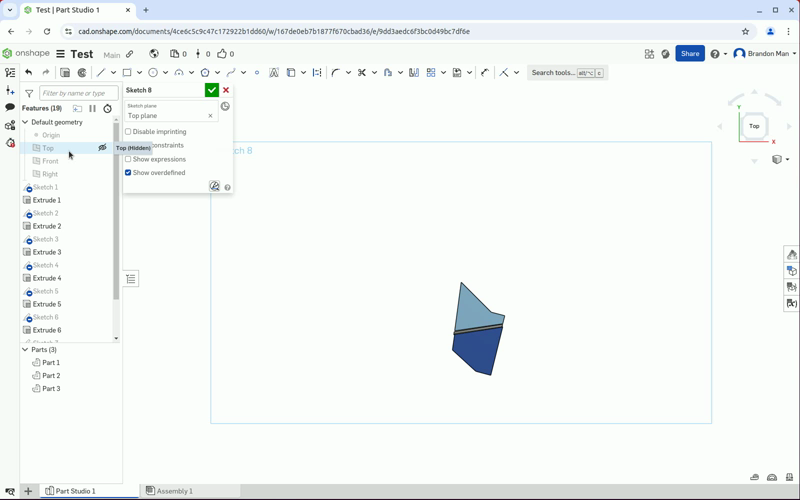
mouse_move(73, 352)
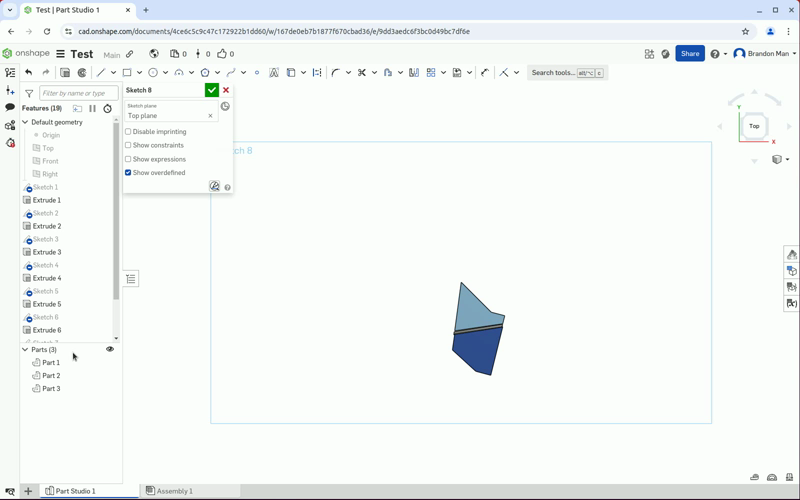
key(y)
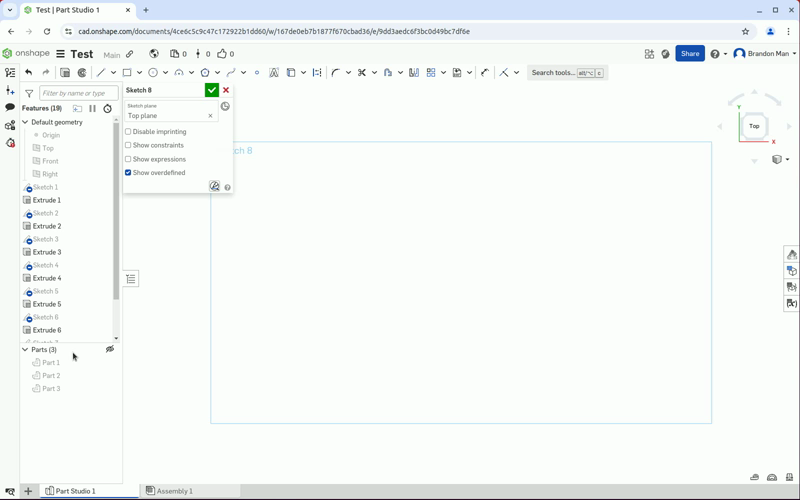
key(l)
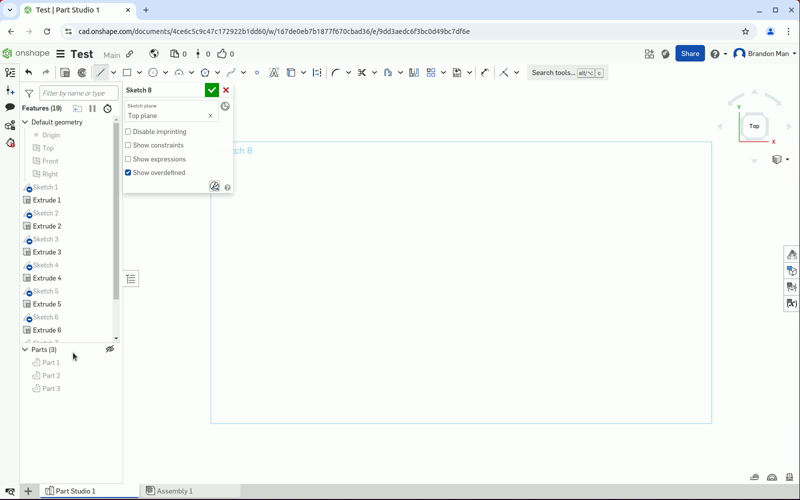
key_down(shift)
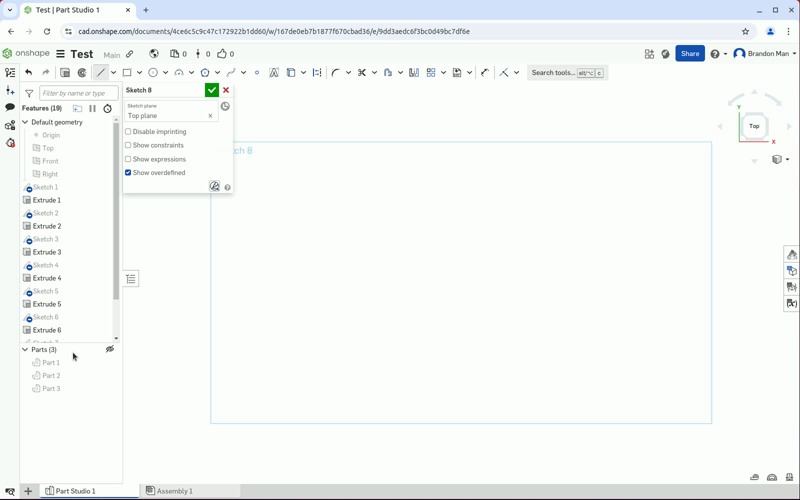
mouse_move(453, 334)
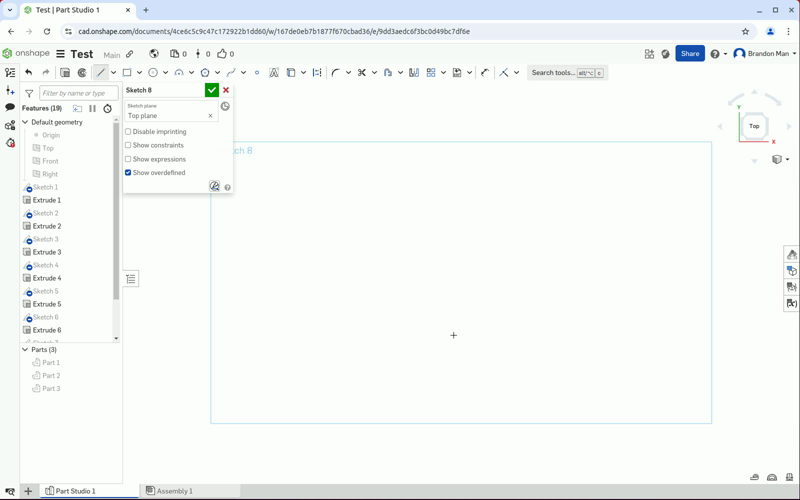
click(453, 334)
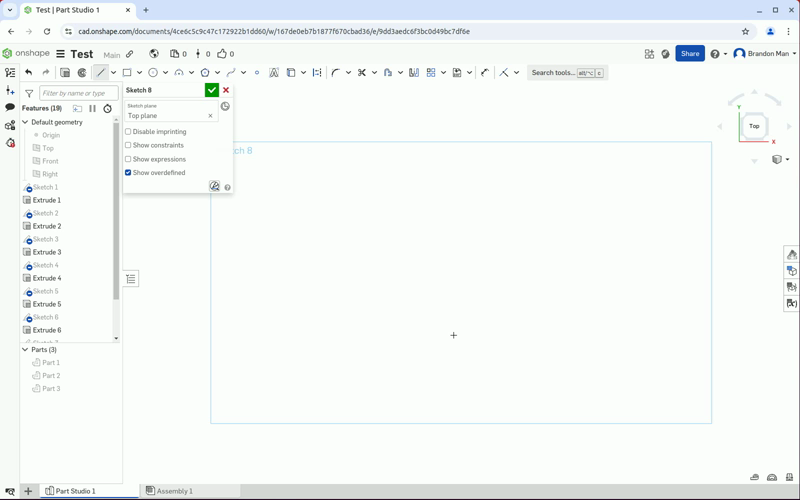
key_up(shift)
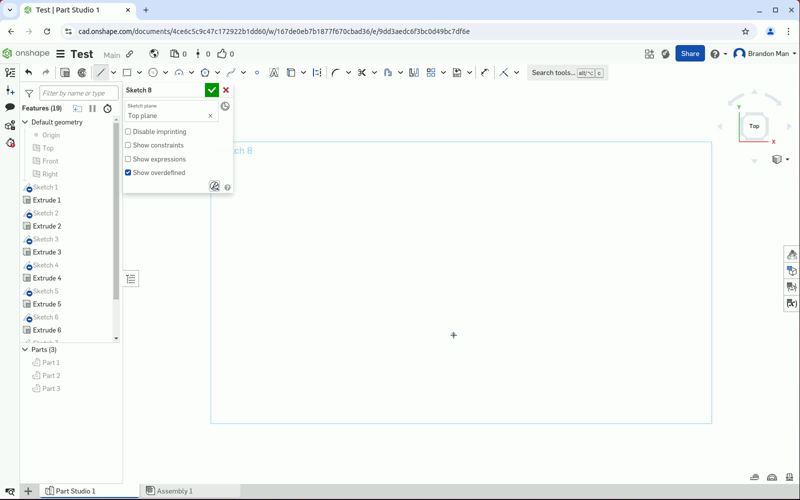
key_down(shift)
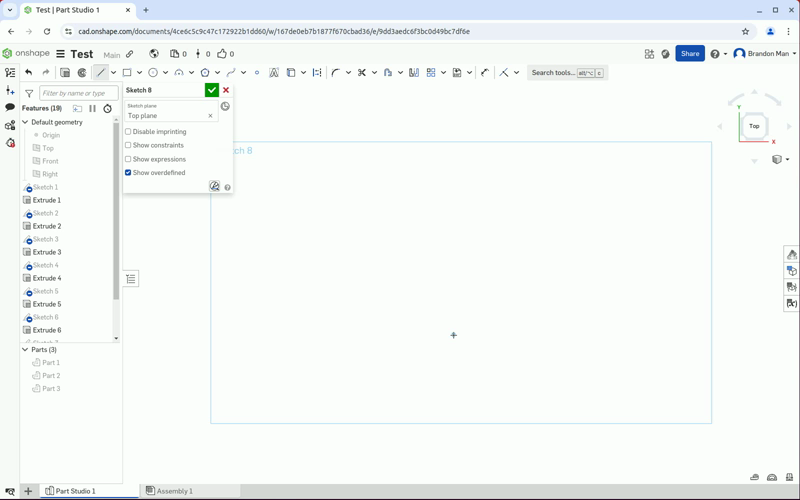
mouse_move(483, 334)
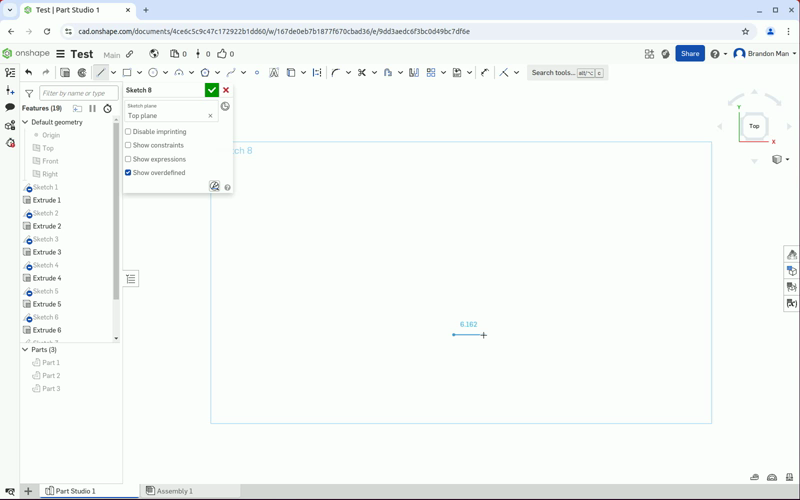
mouse_move(501, 327)
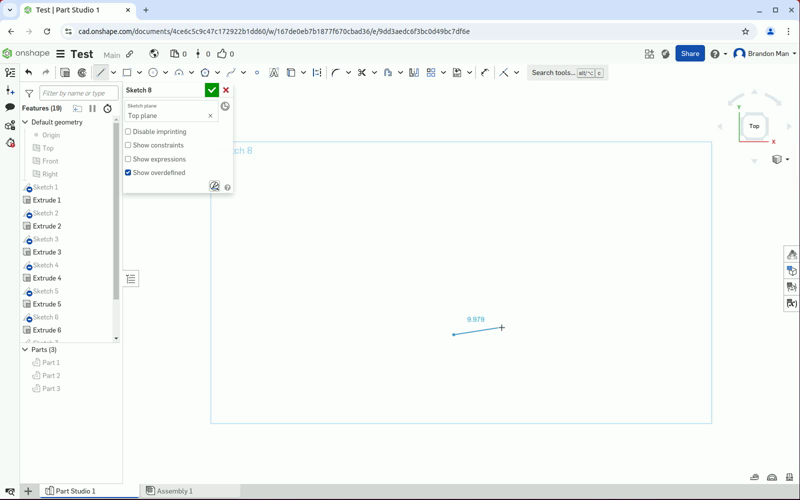
click(501, 327)
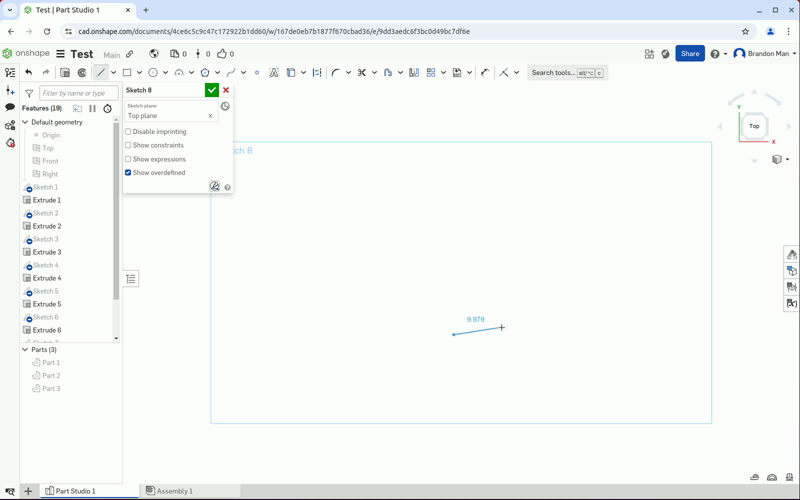
key_up(shift)
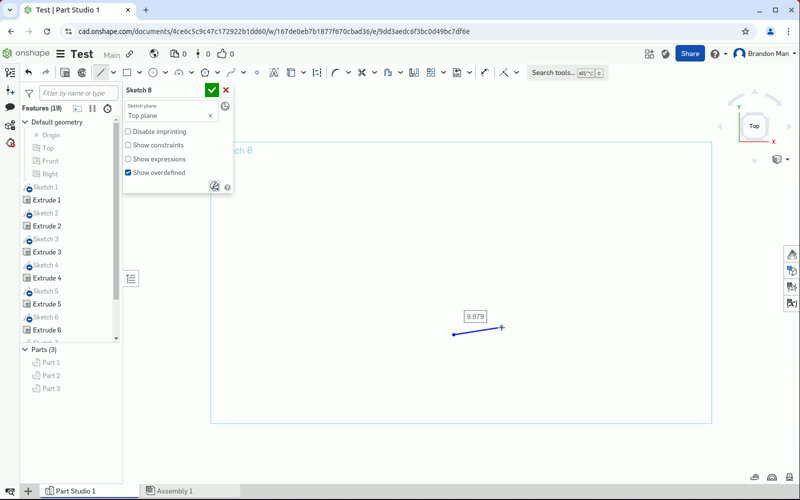
key_down(shift)
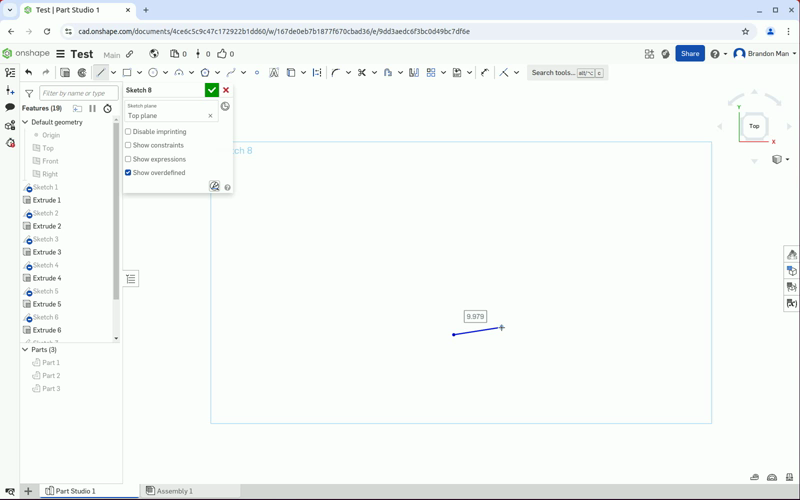
mouse_move(531, 327)
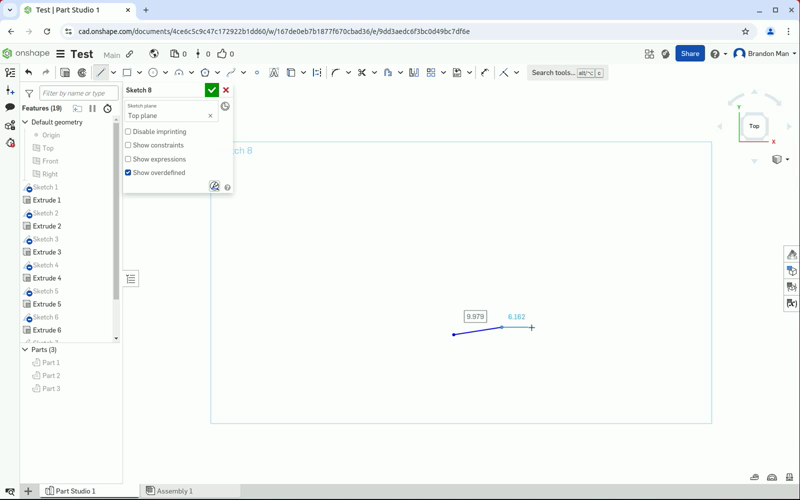
mouse_move(502, 324)
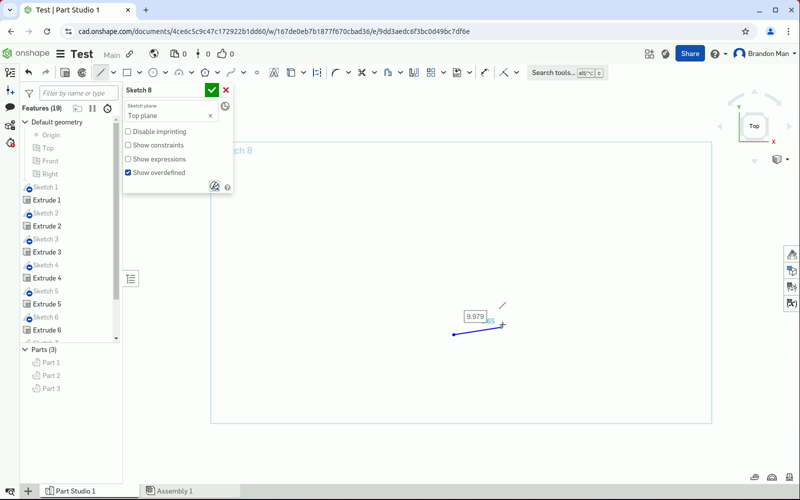
scroll(6)
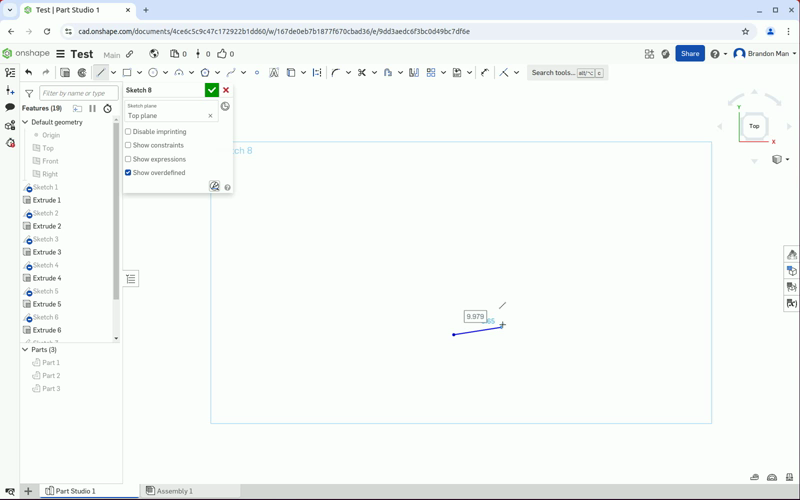
scroll(6)
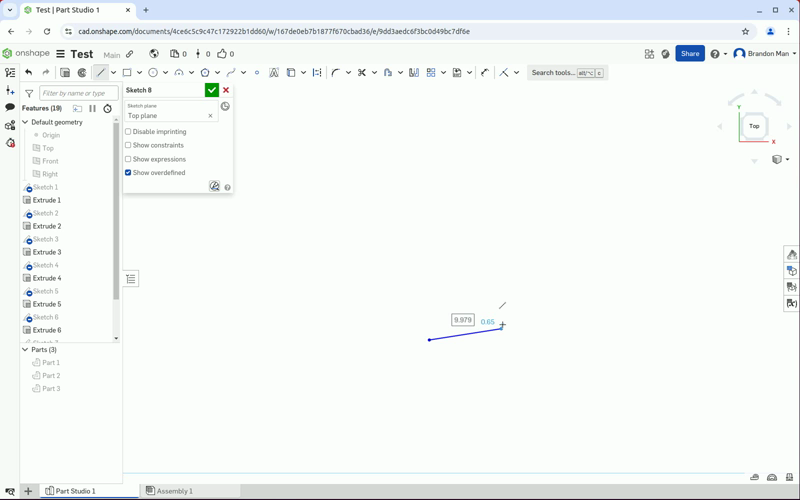
scroll(6)
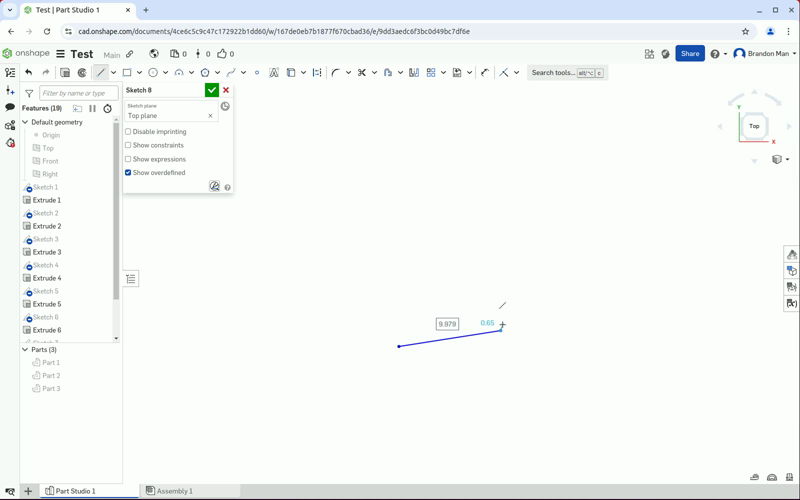
scroll(6)
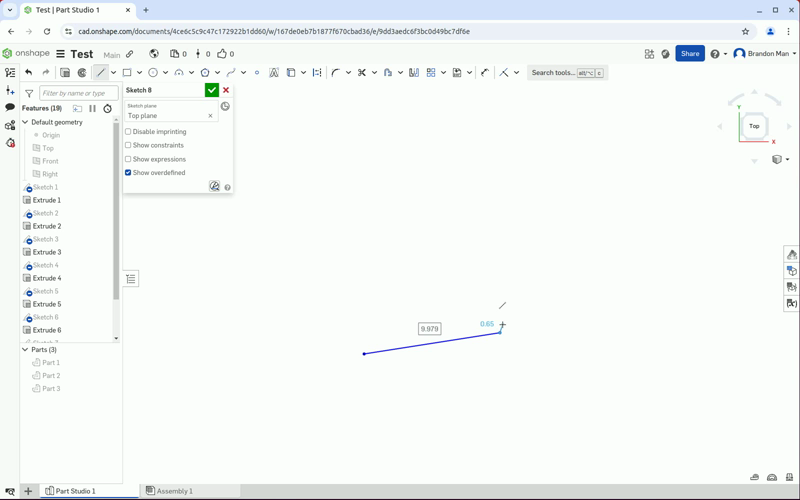
scroll(6)
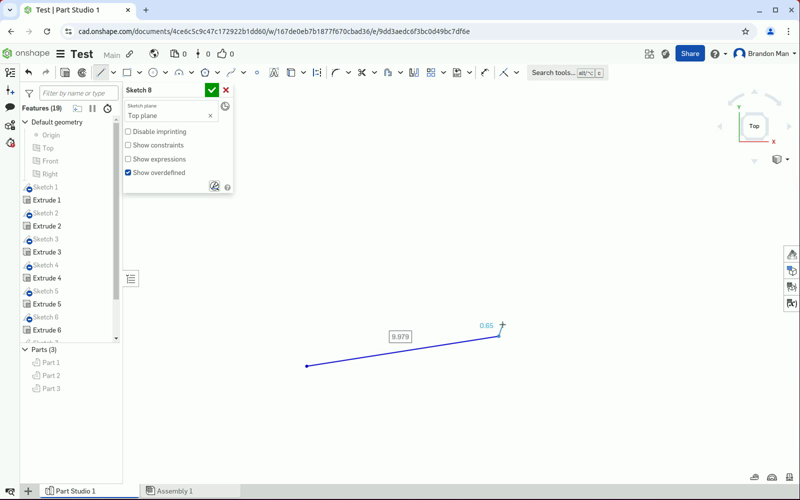
scroll(6)
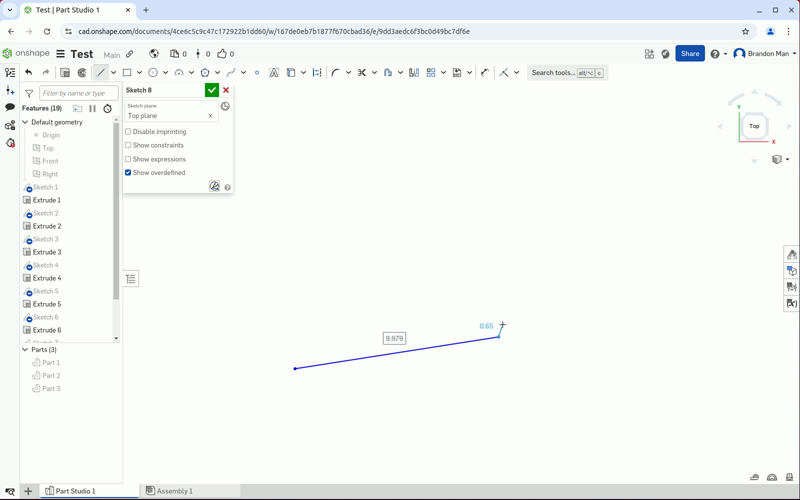
scroll(6)
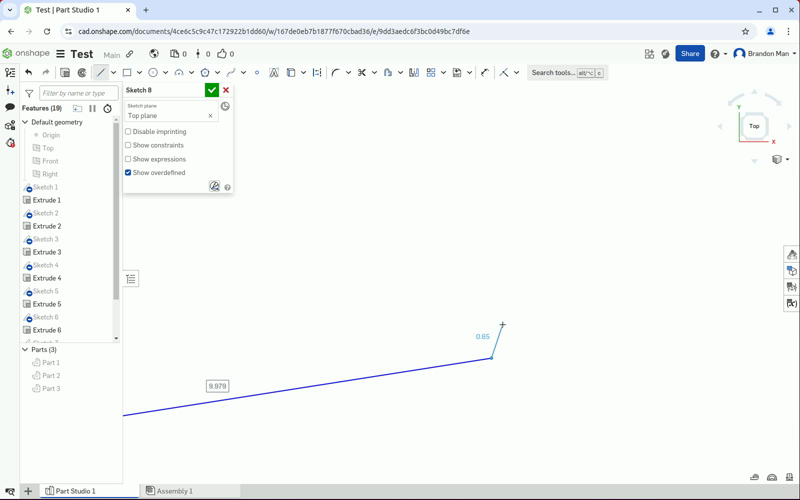
click(502, 324)
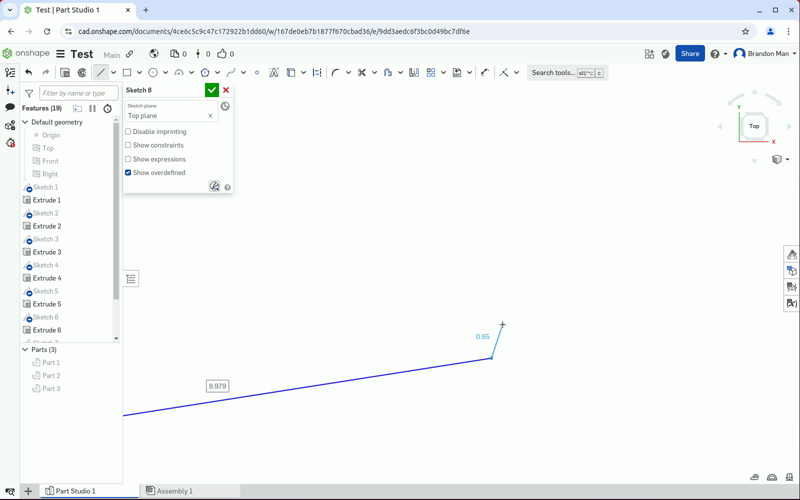
scroll(-6)
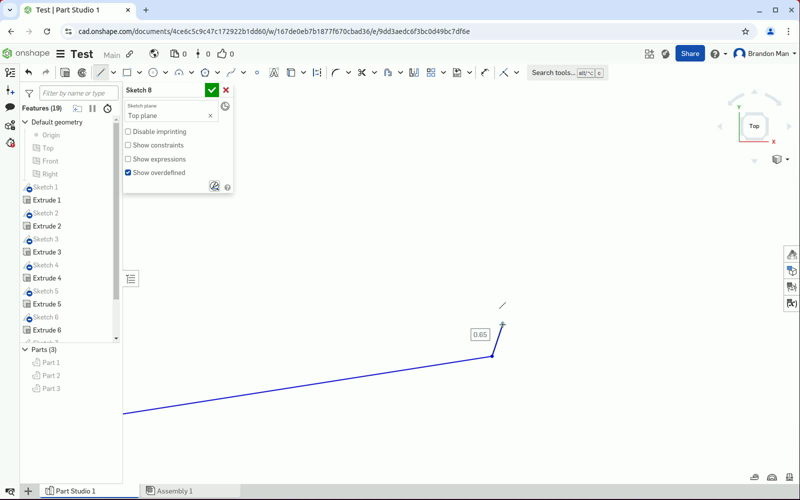
scroll(-6)
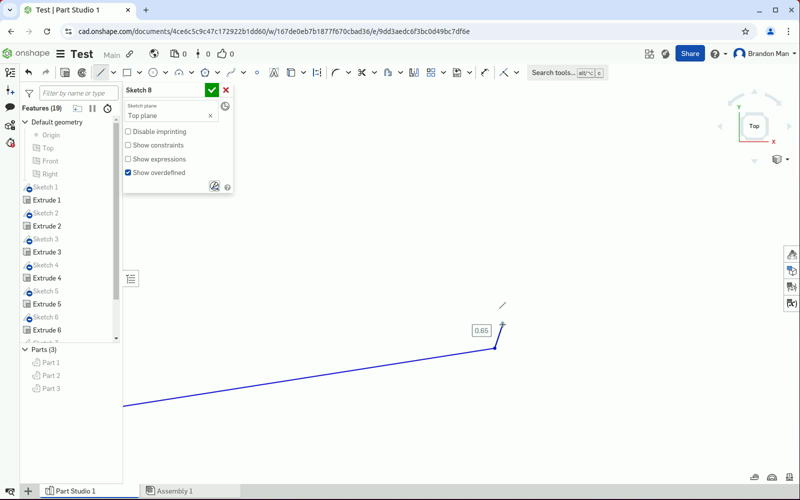
scroll(-6)
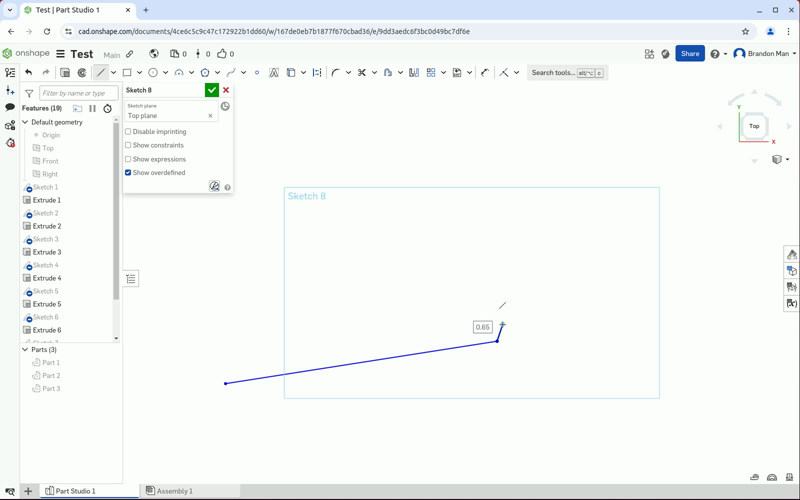
scroll(-6)
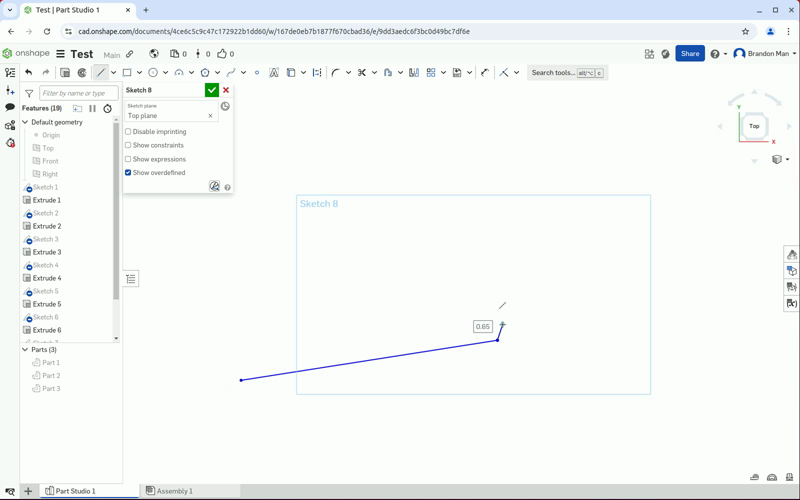
scroll(-6)
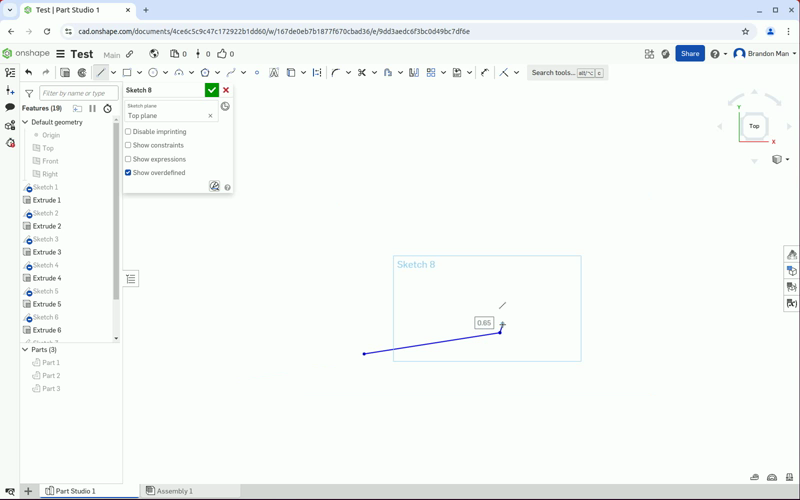
scroll(-6)
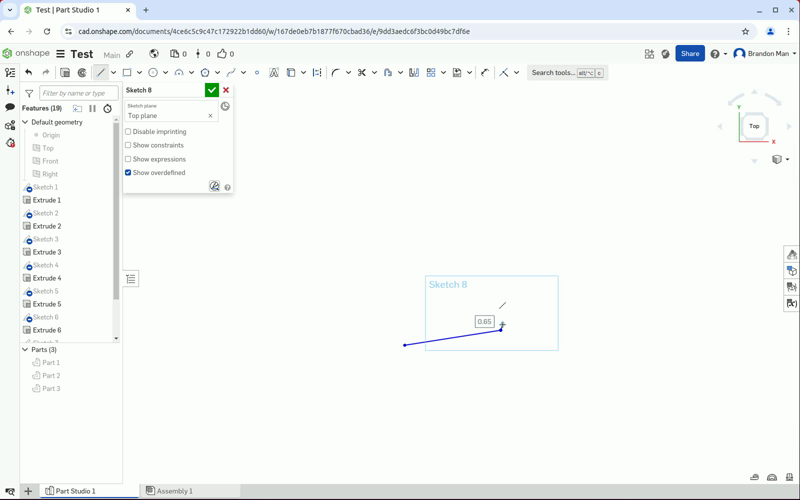
scroll(-6)
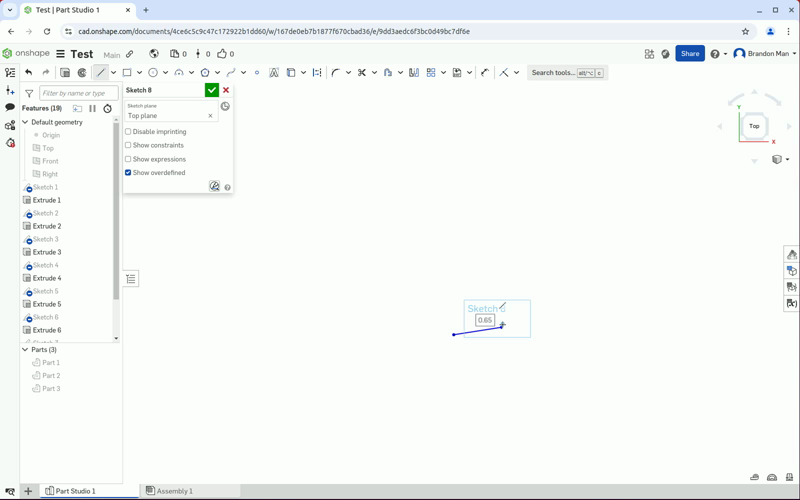
key_up(shift)
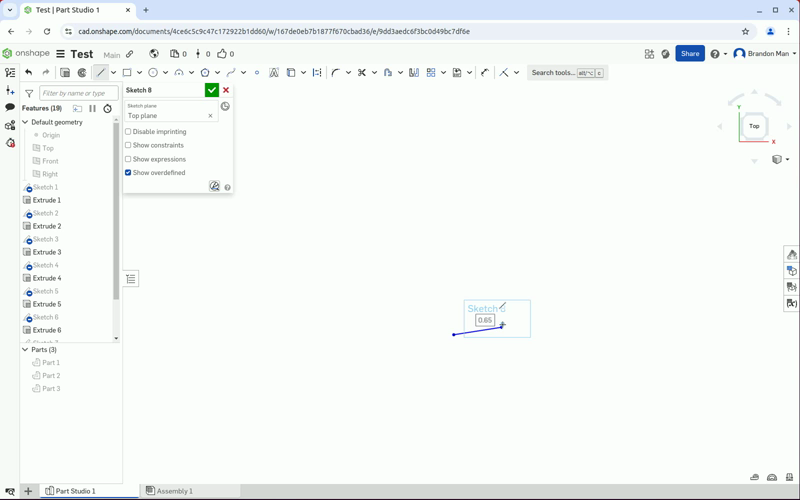
key_down(shift)
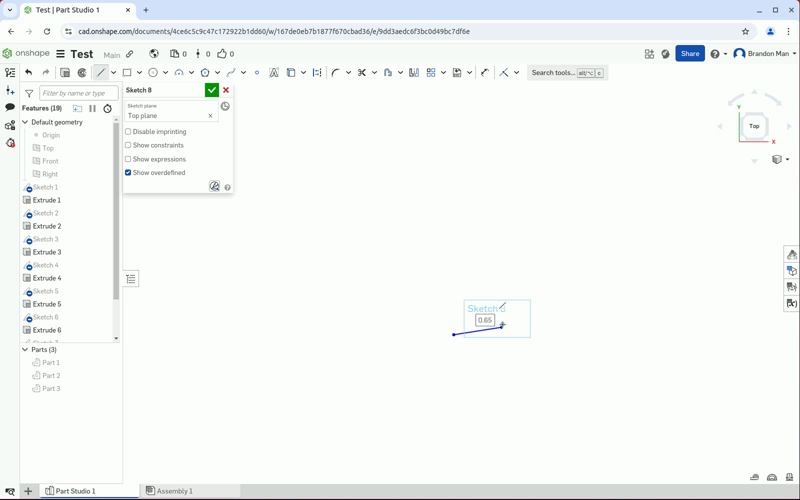
mouse_move(532, 324)
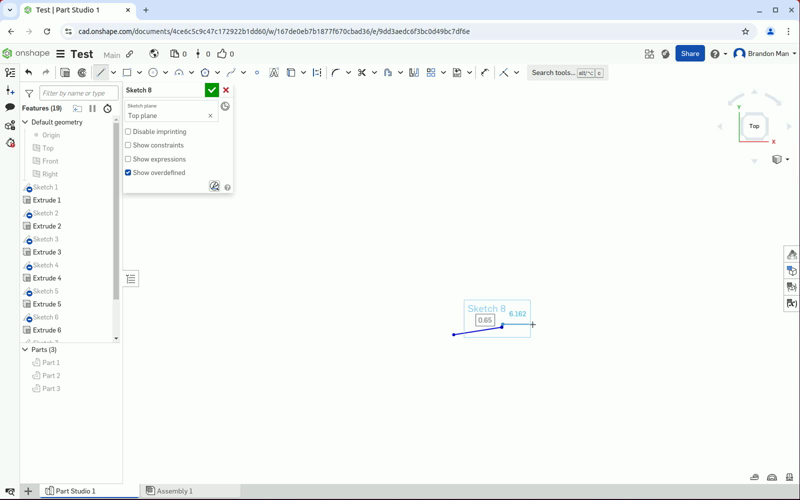
mouse_move(454, 331)
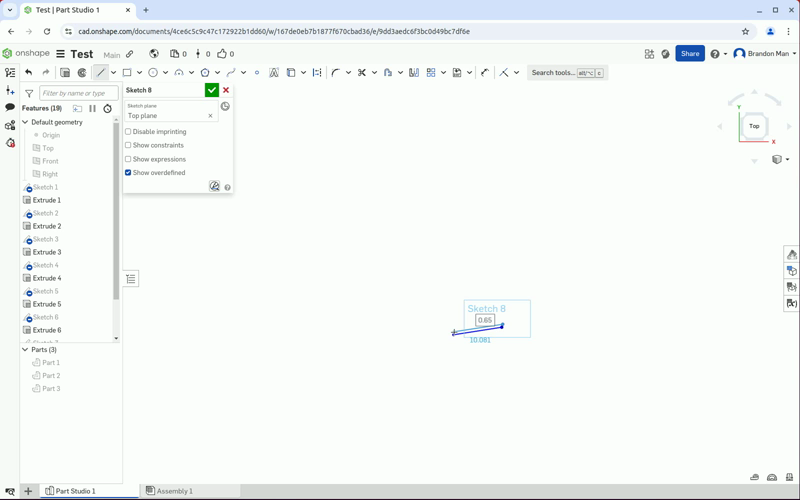
scroll(6)
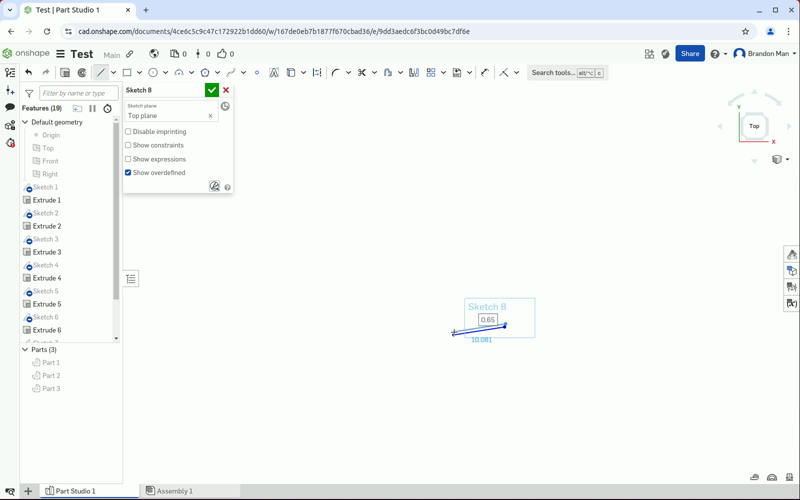
scroll(6)
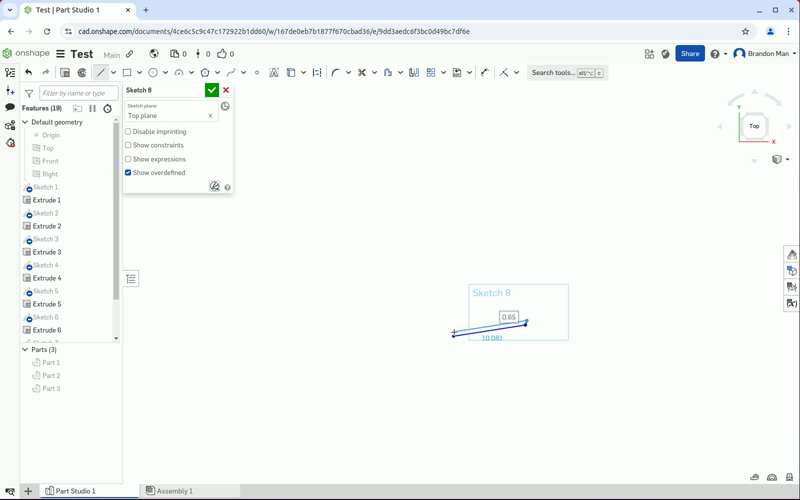
scroll(6)
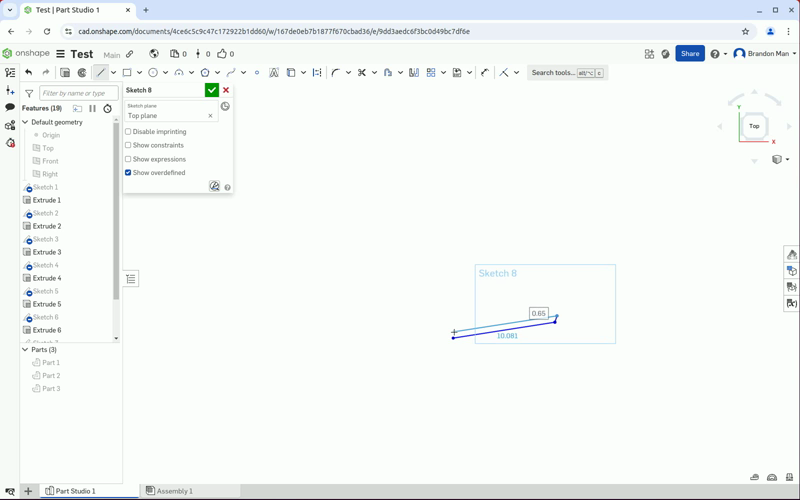
scroll(6)
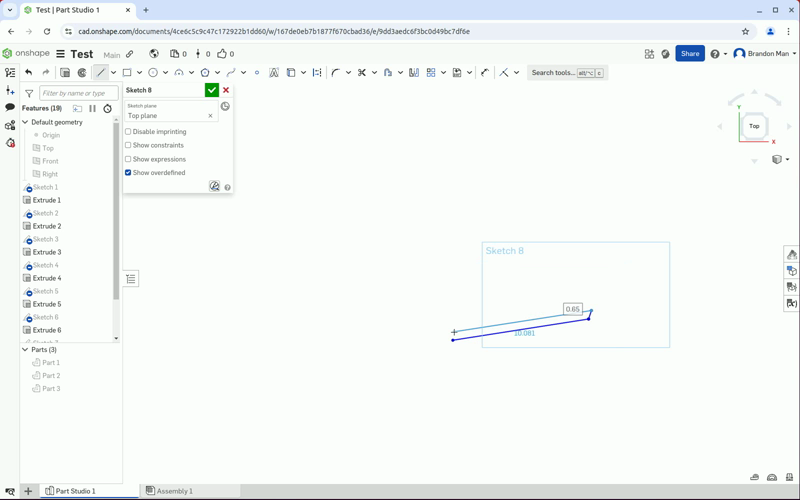
scroll(6)
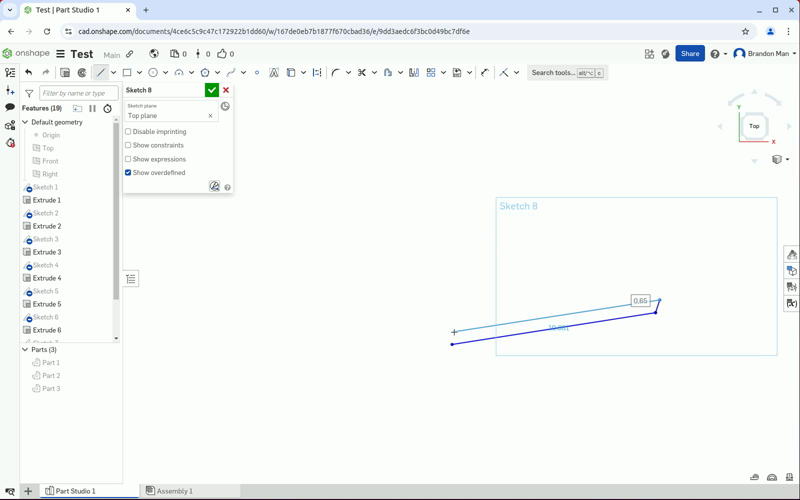
scroll(6)
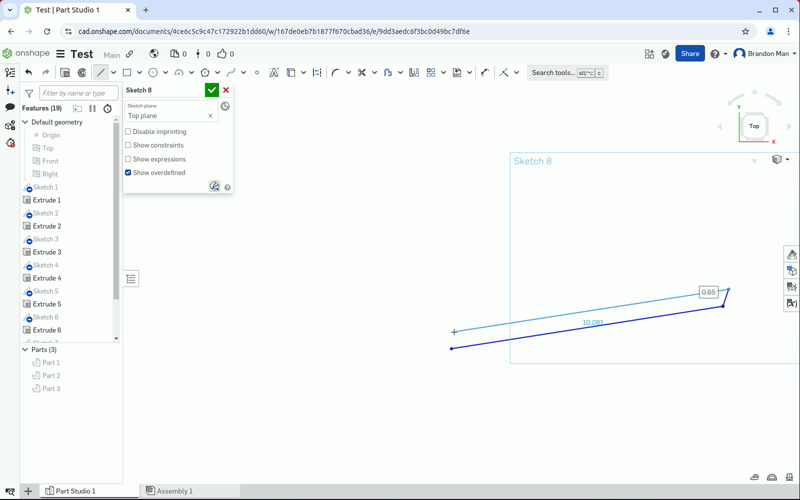
scroll(6)
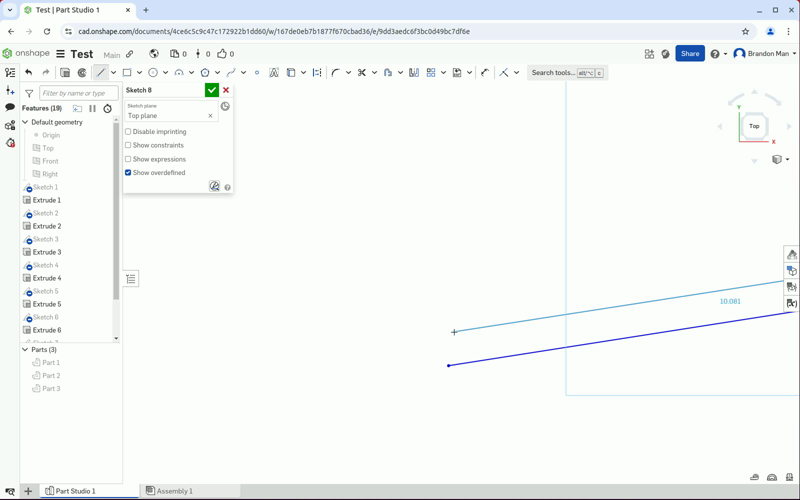
click(454, 331)
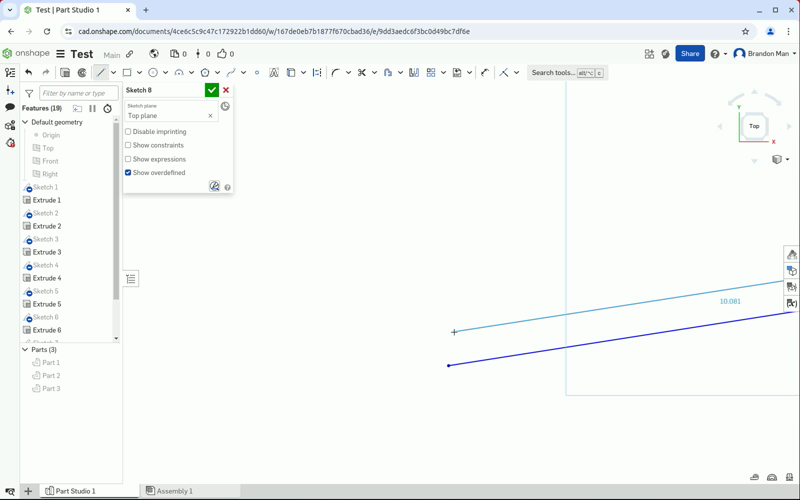
scroll(-6)
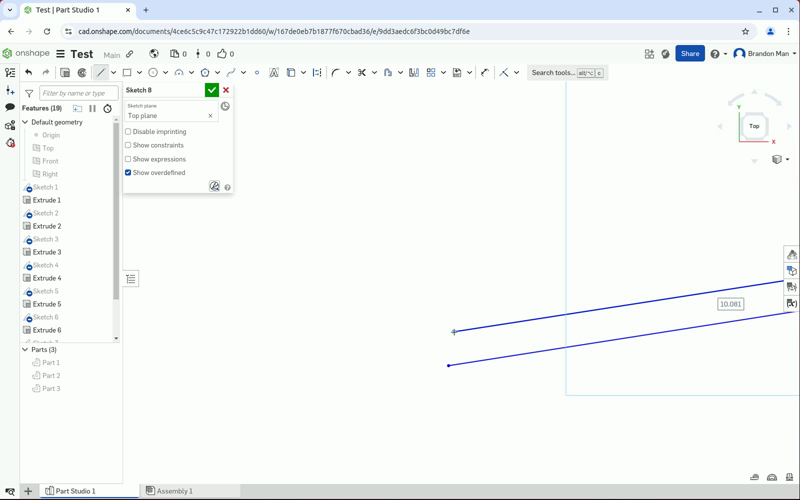
scroll(-6)
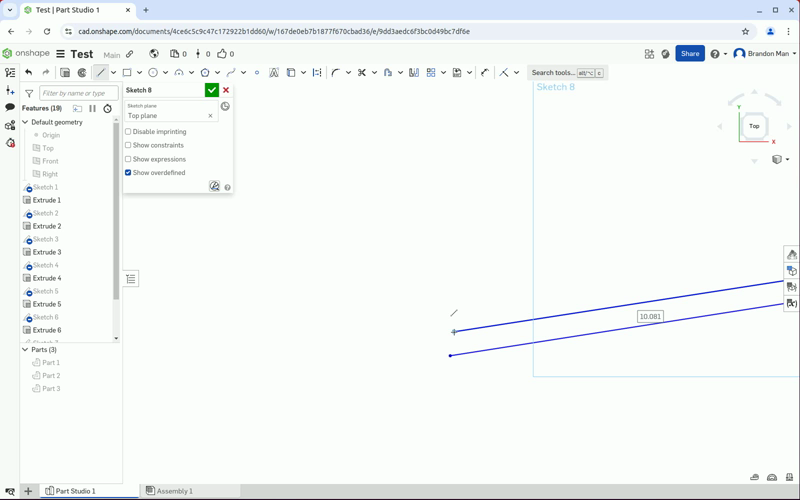
scroll(-6)
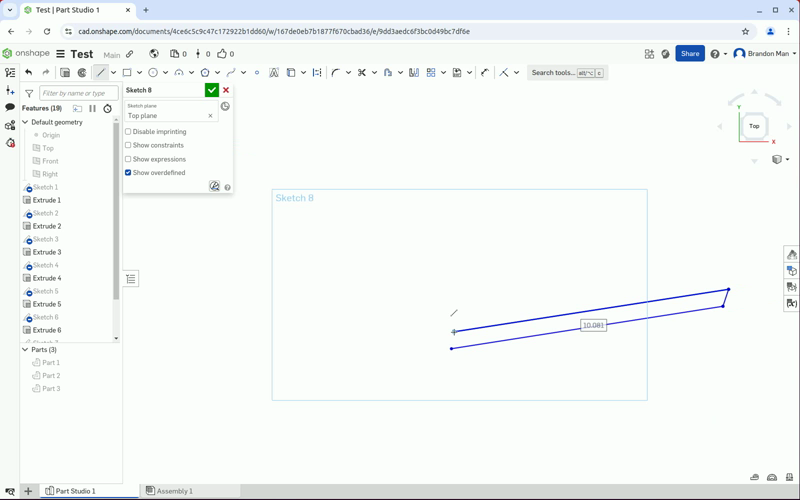
scroll(-6)
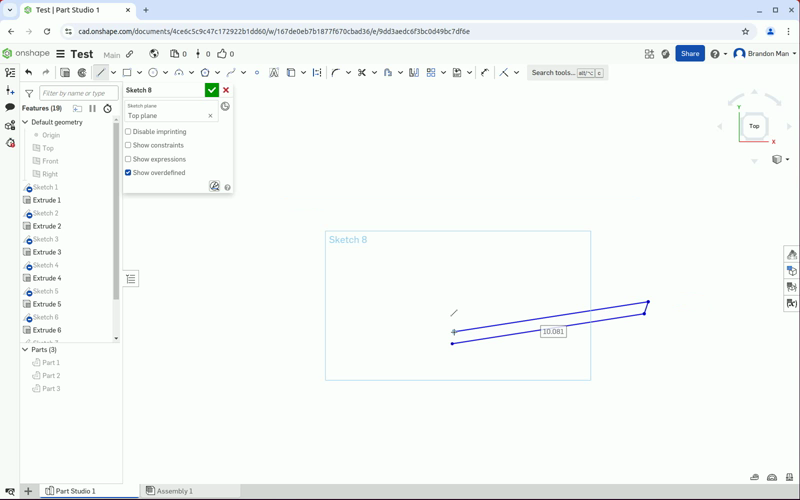
scroll(-6)
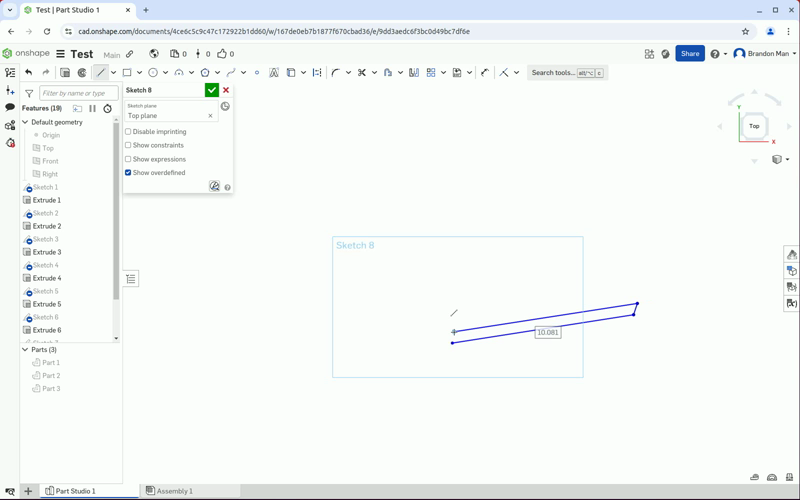
scroll(-6)
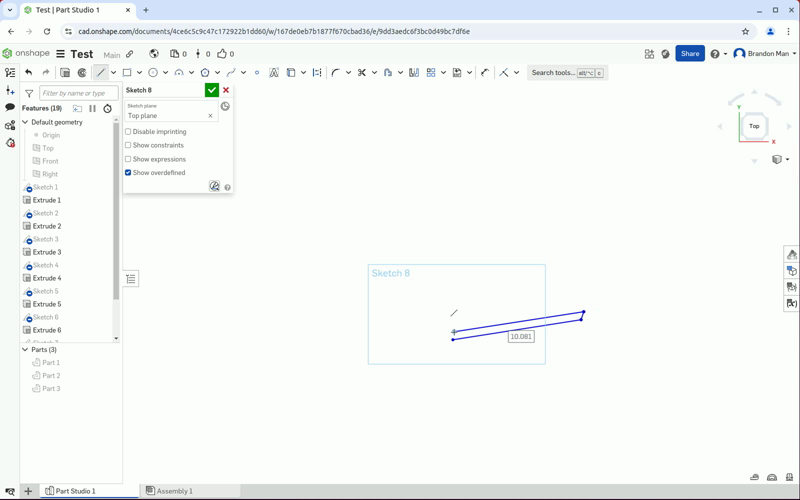
scroll(-6)
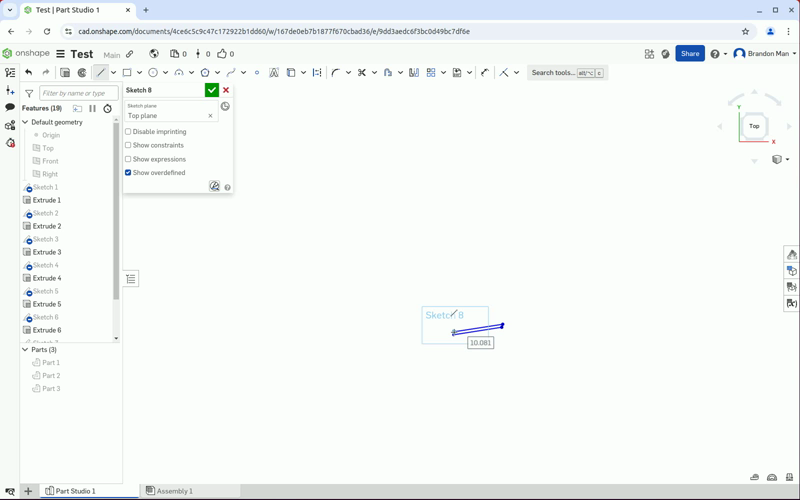
key_up(shift)
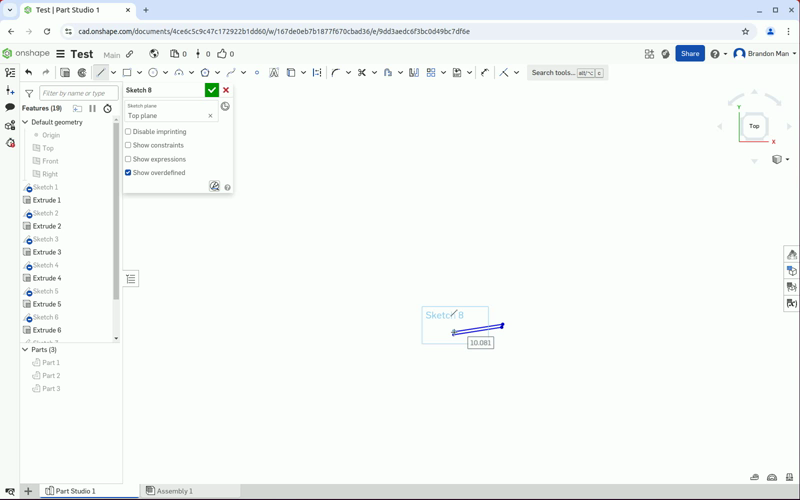
mouse_move(484, 331)
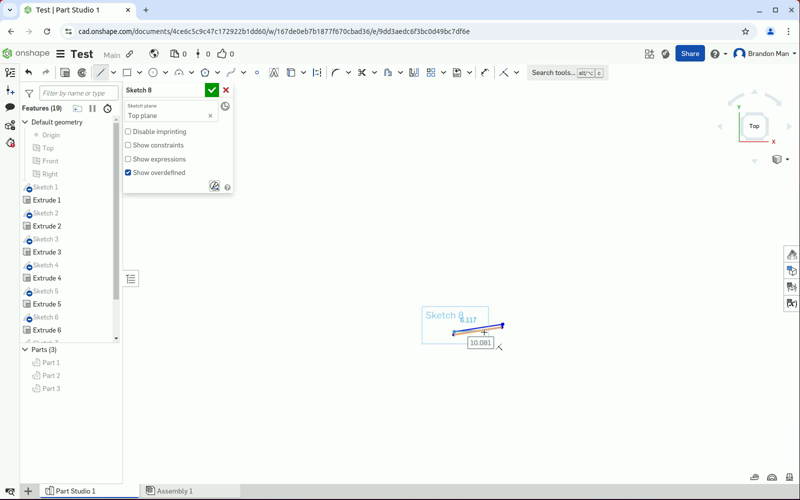
key_down(shift)
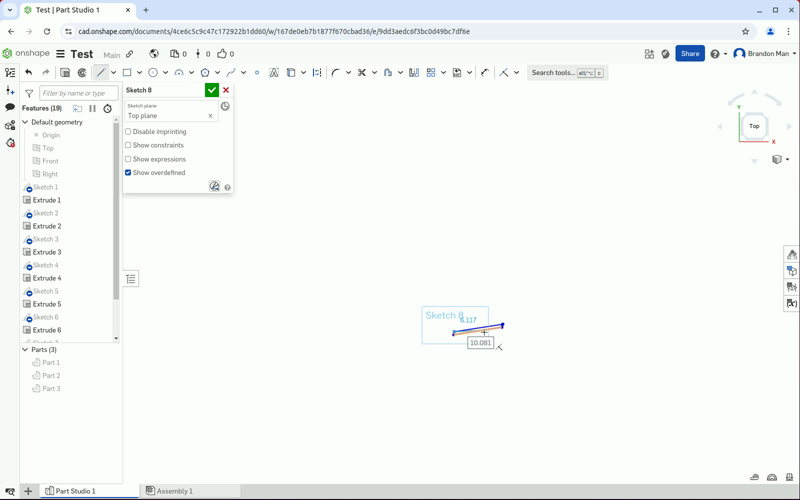
mouse_move(453, 334)
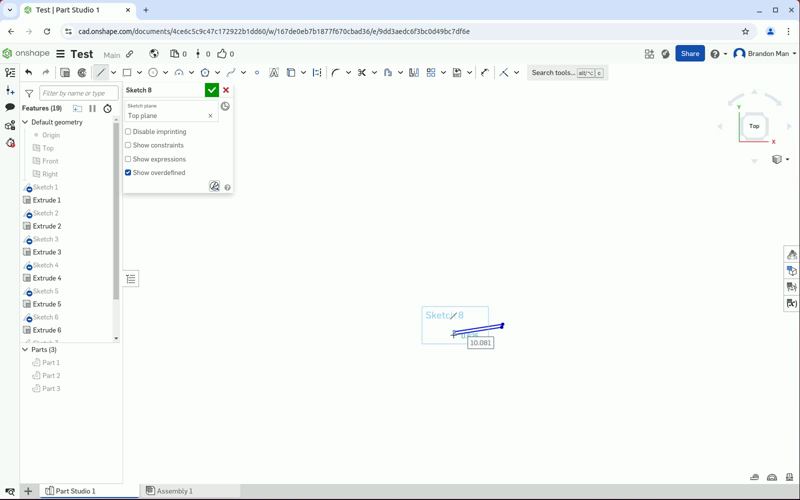
scroll(6)
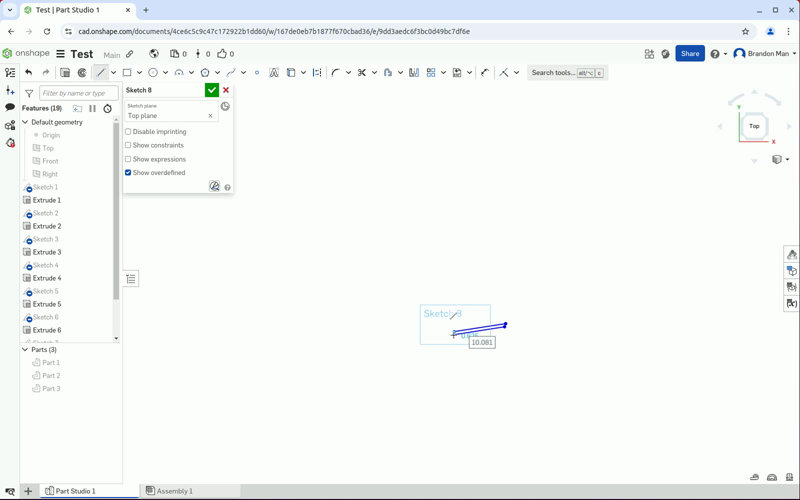
scroll(6)
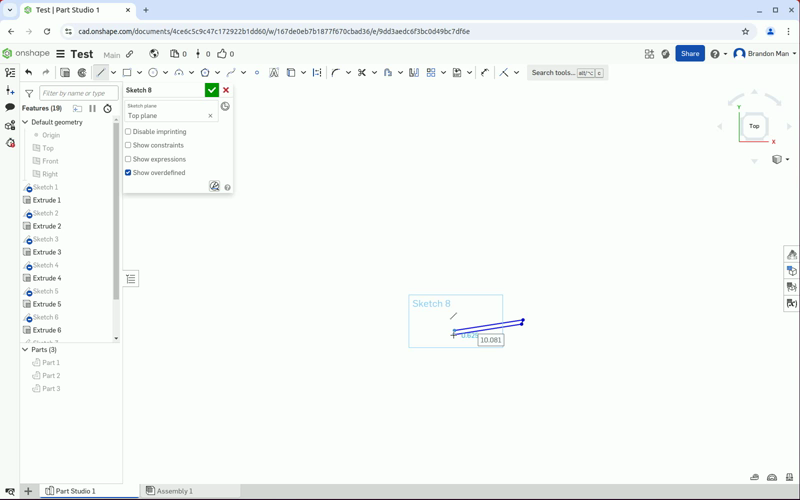
scroll(6)
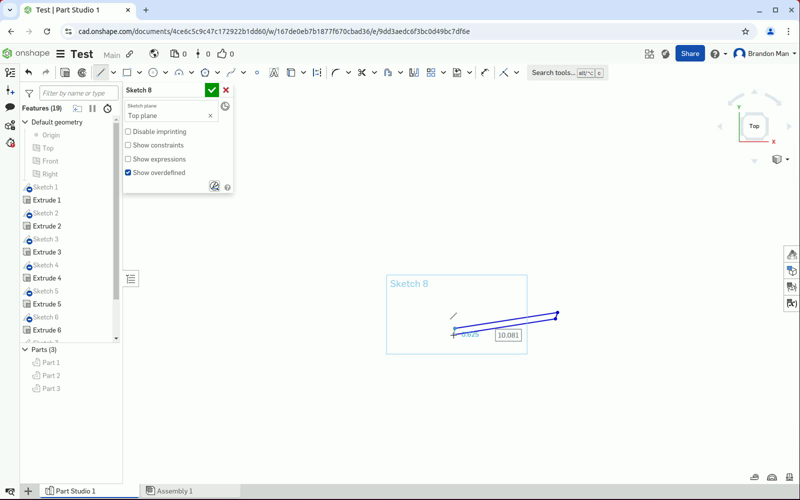
scroll(6)
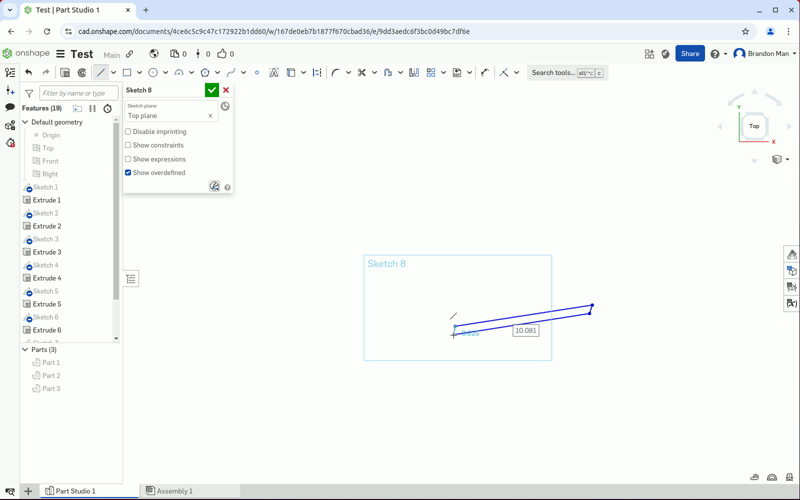
scroll(6)
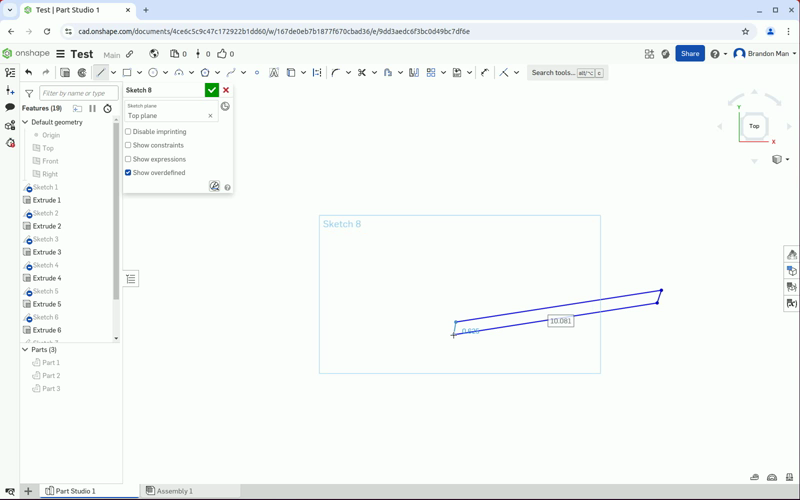
scroll(6)
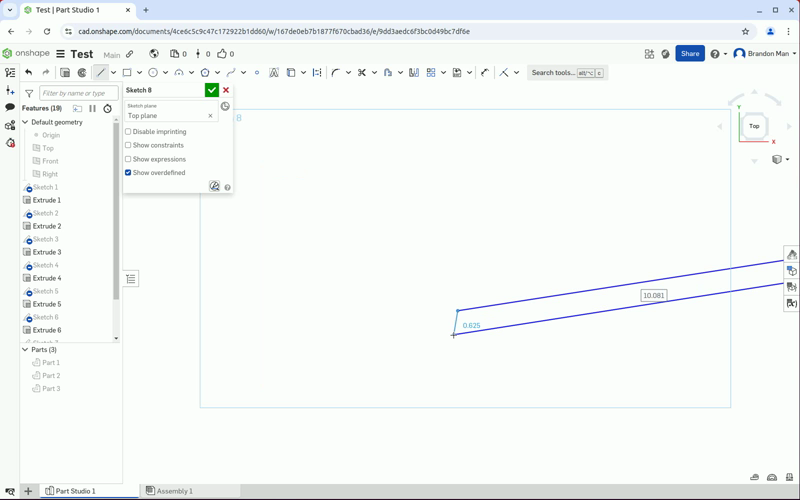
scroll(6)
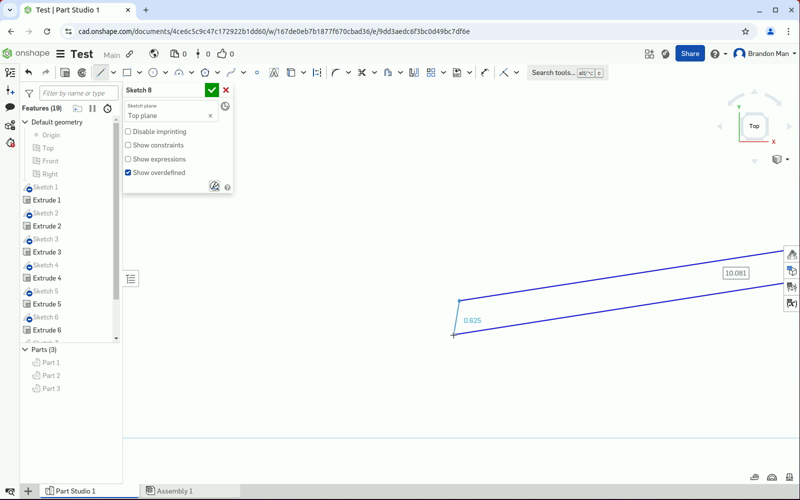
key_up(shift)
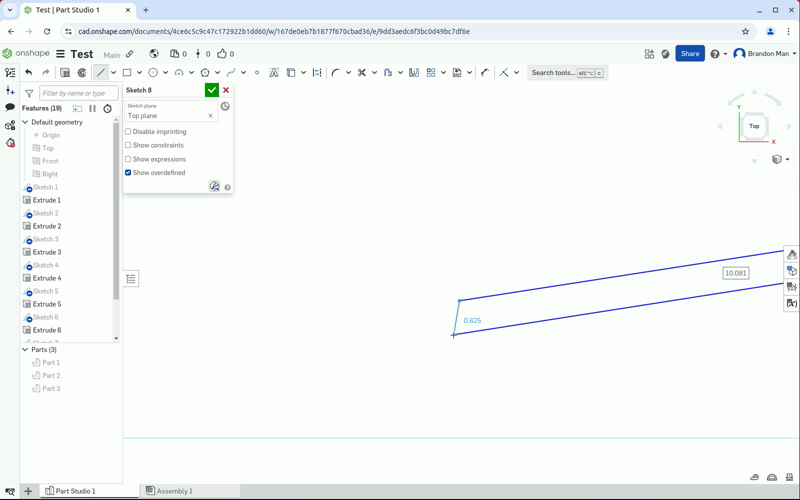
click(453, 334)
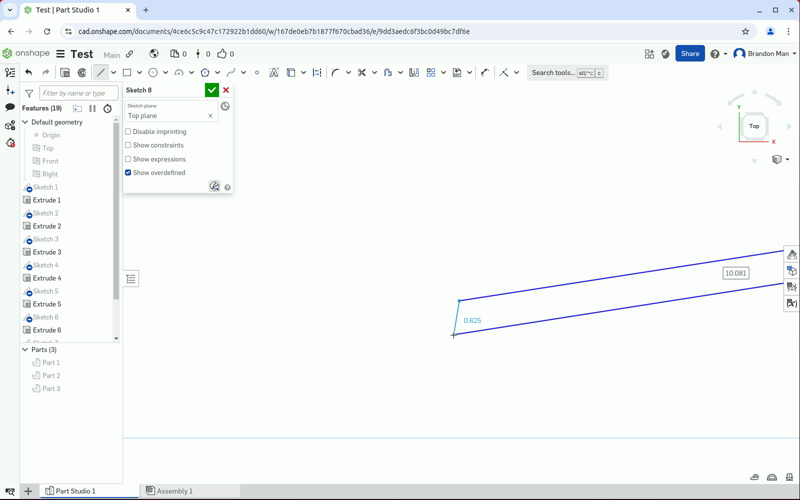
scroll(-6)
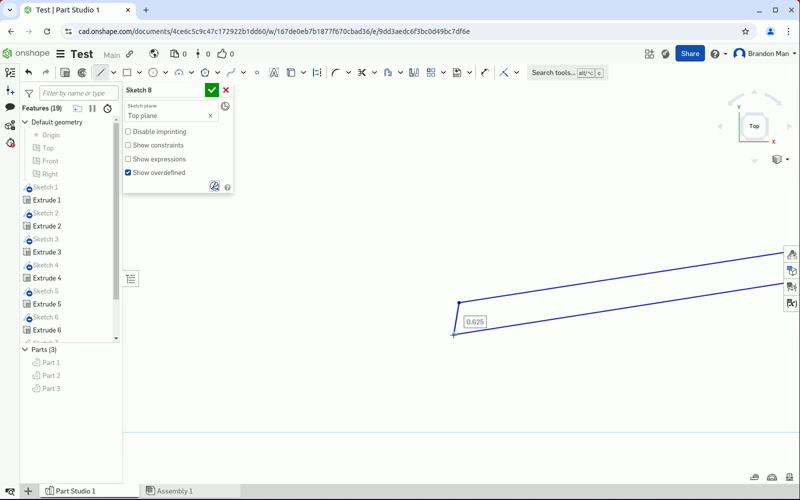
scroll(-6)
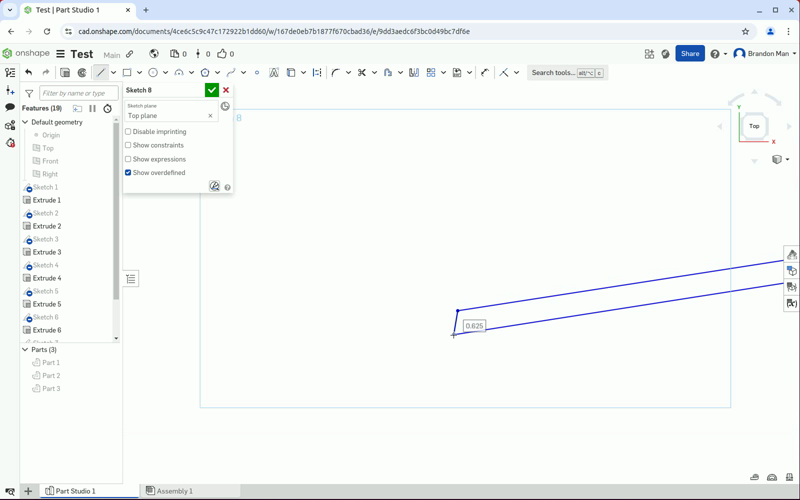
scroll(-6)
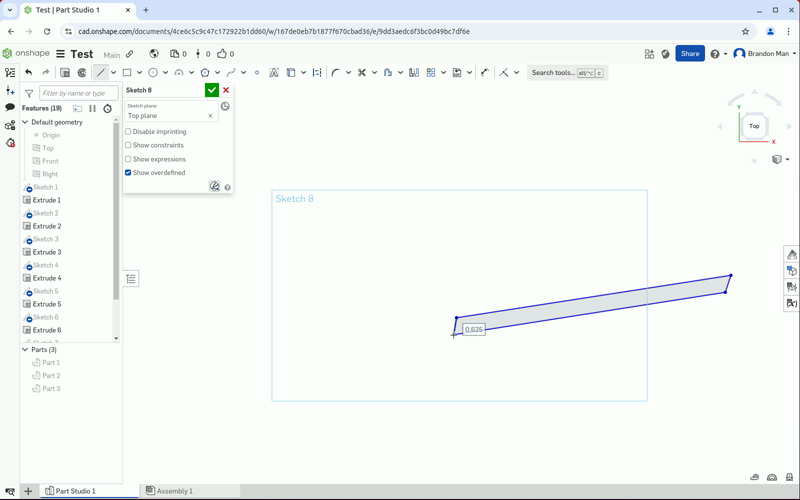
scroll(-6)
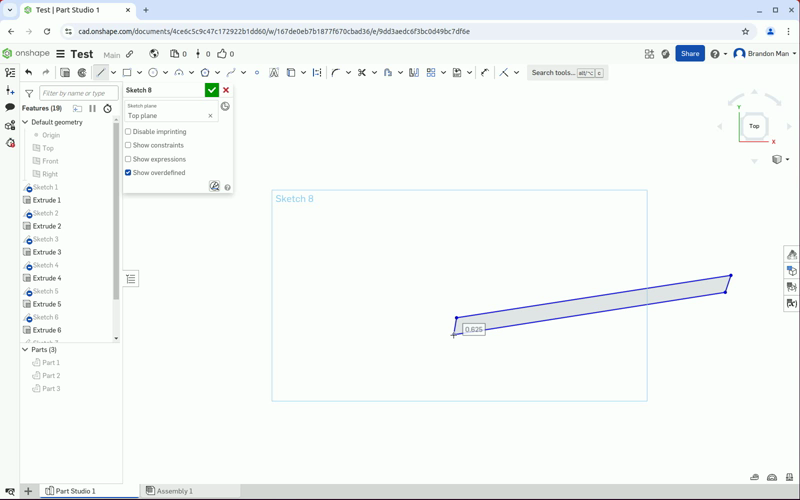
scroll(-6)
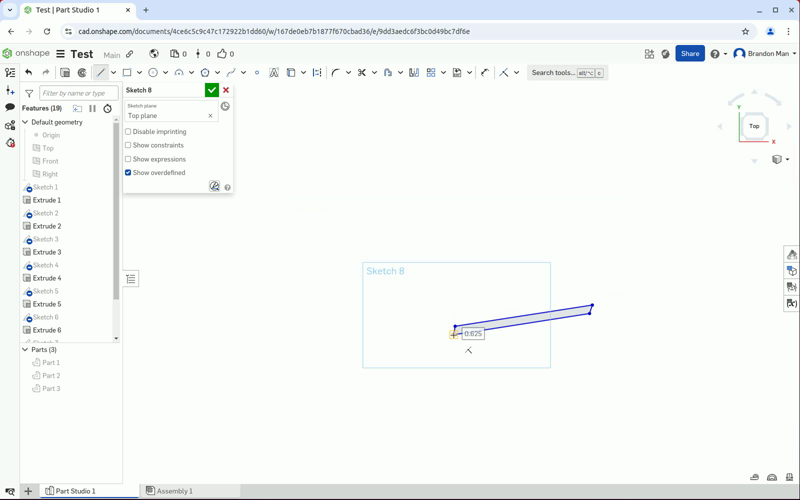
scroll(-6)
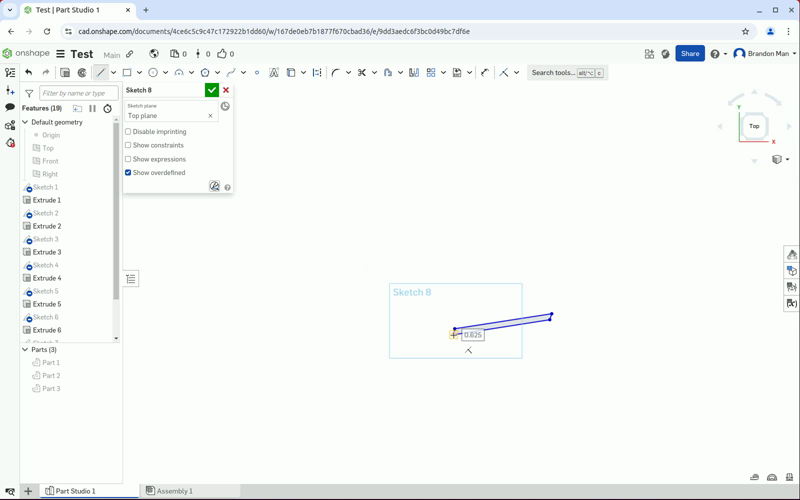
scroll(-6)
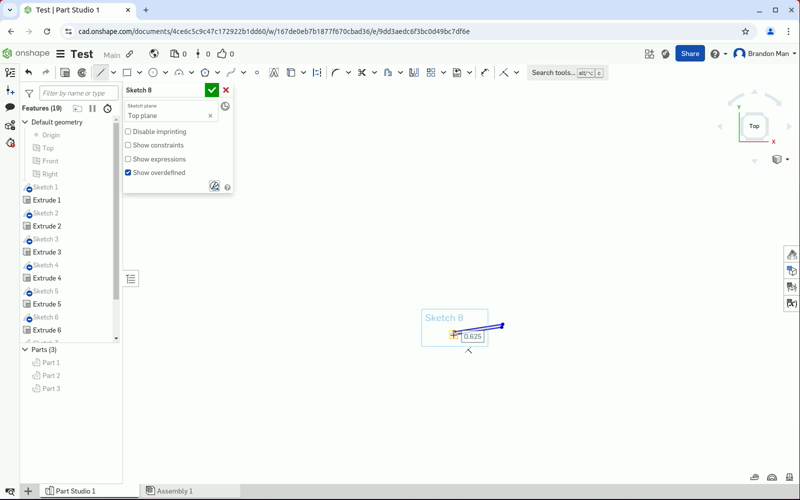
key(esc)
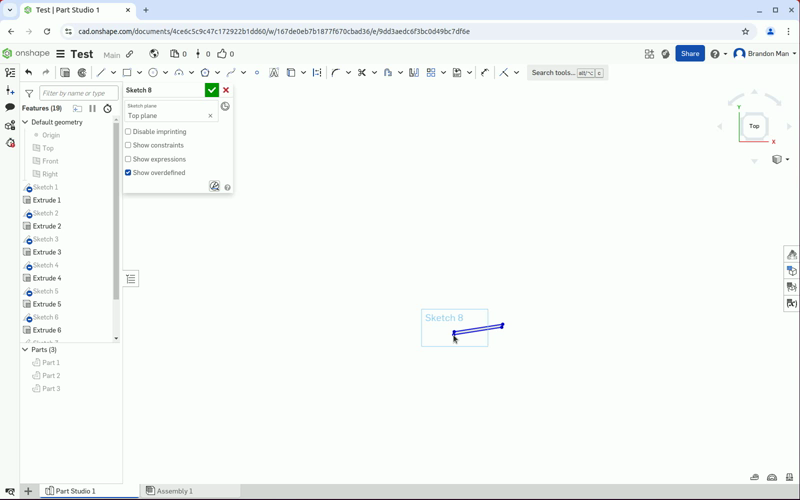
mouse_move(484, 327)
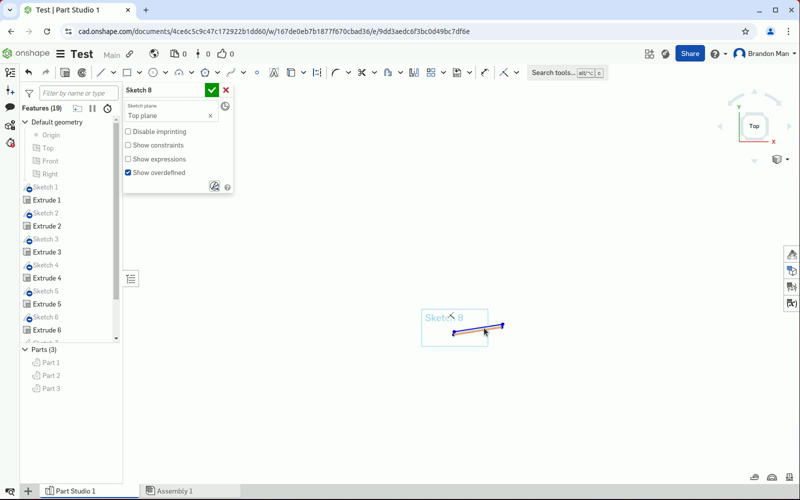
scroll(6)
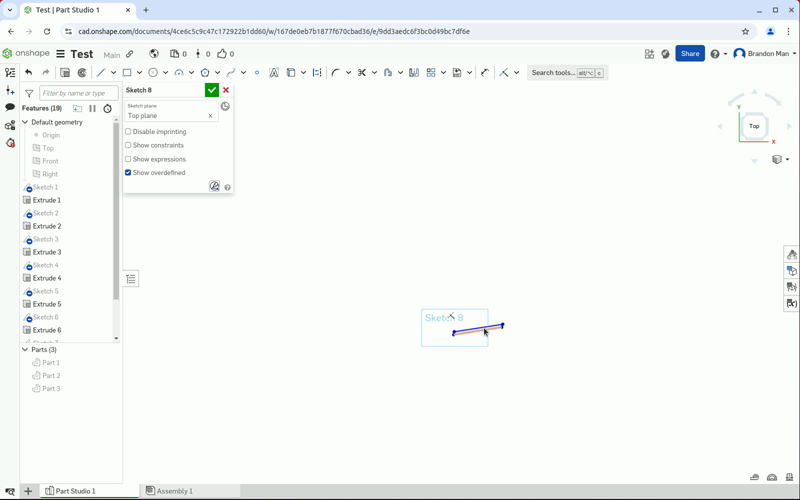
scroll(6)
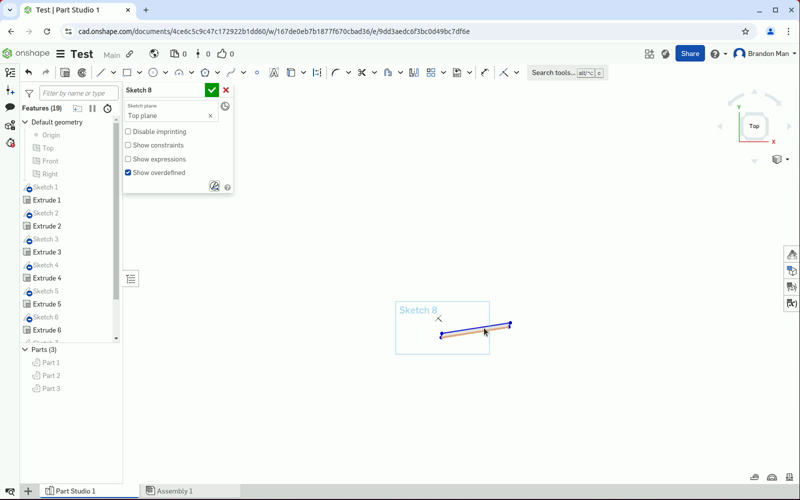
scroll(6)
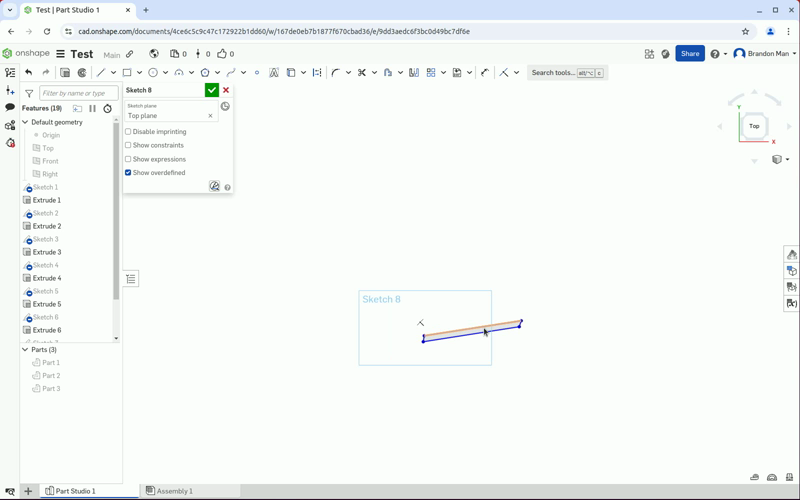
scroll(6)
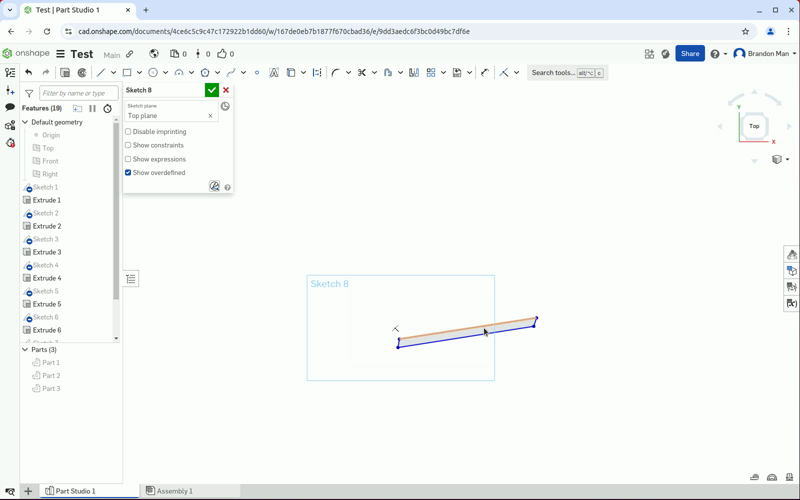
scroll(6)
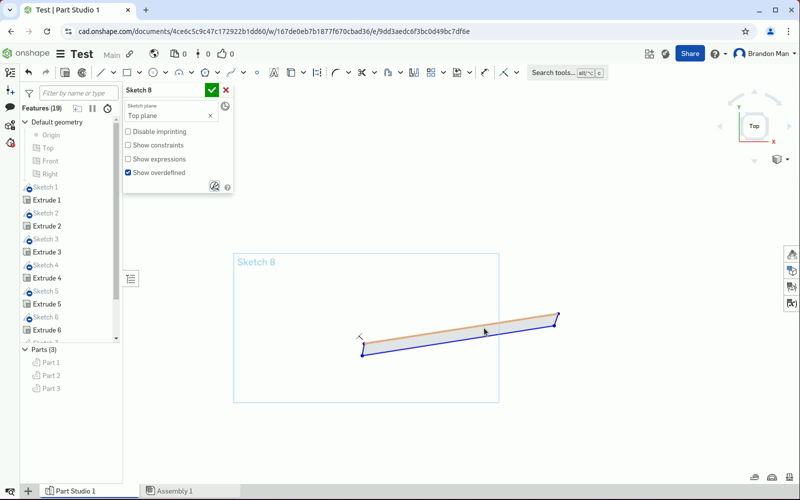
scroll(6)
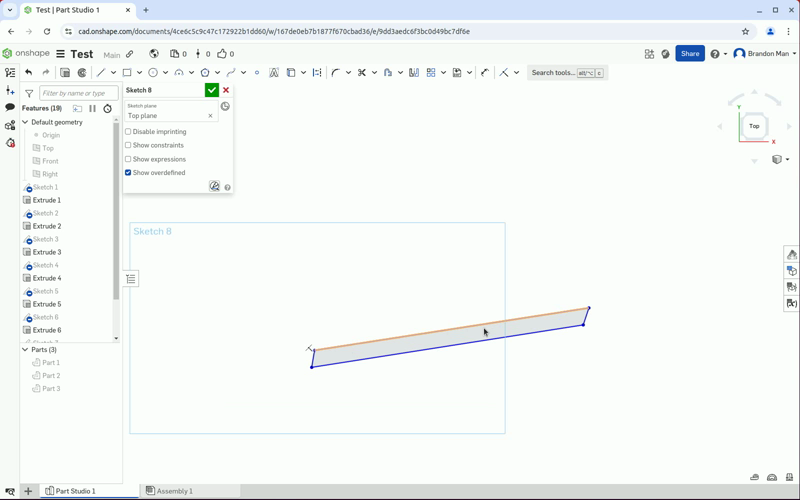
scroll(6)
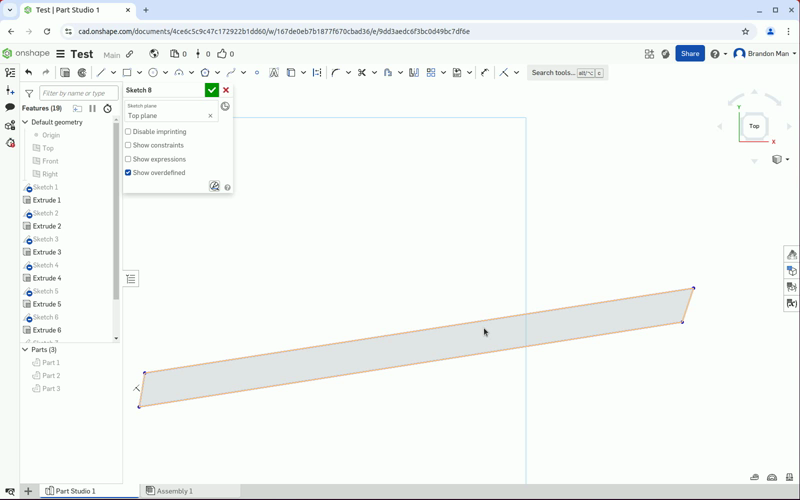
click(484, 327)
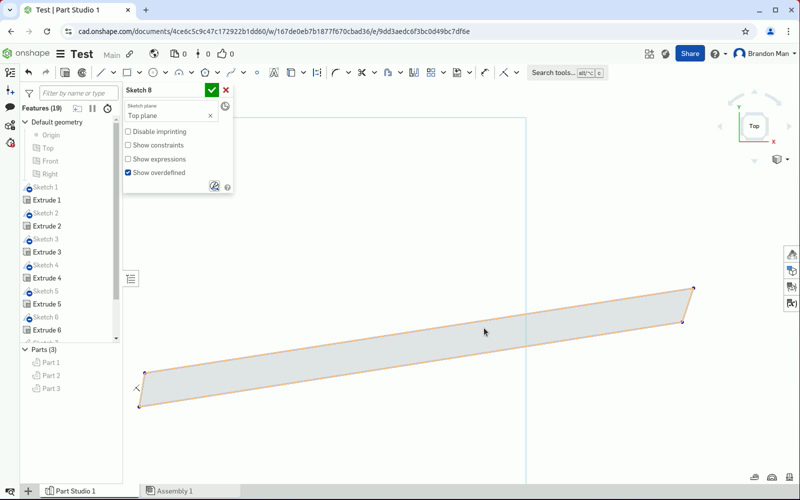
scroll(-6)
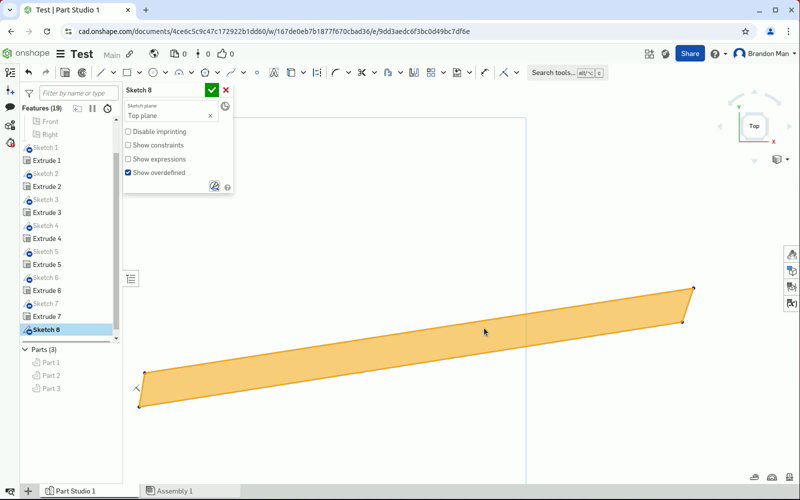
scroll(-6)
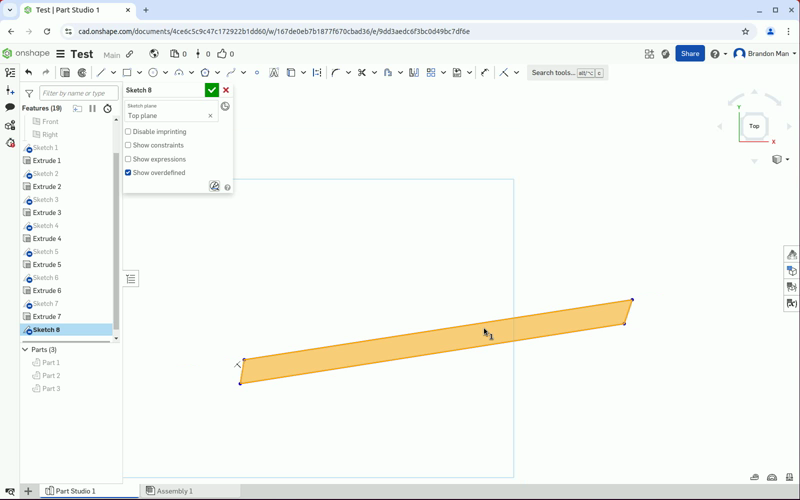
scroll(-6)
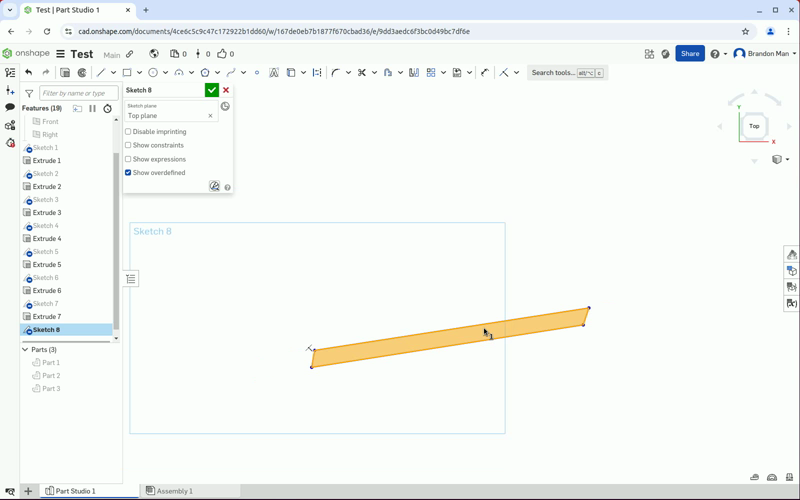
scroll(-6)
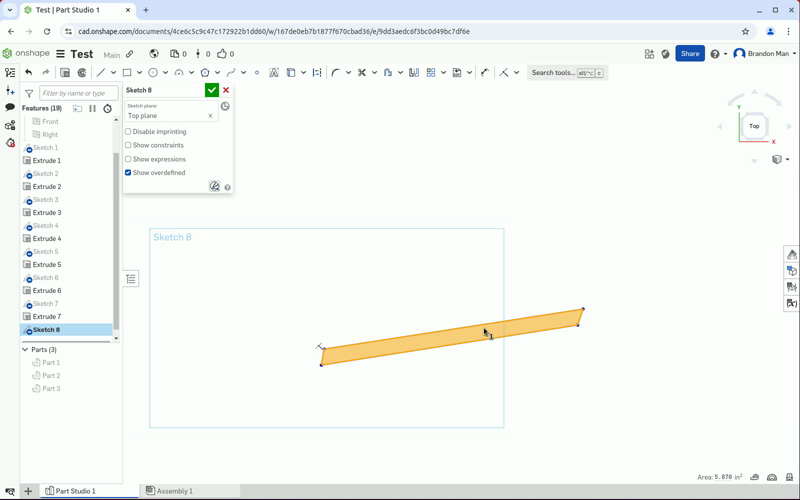
scroll(-6)
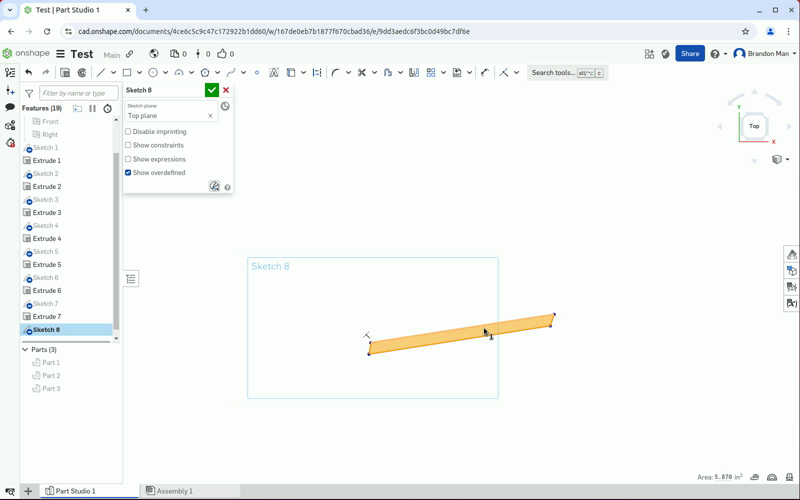
scroll(-6)
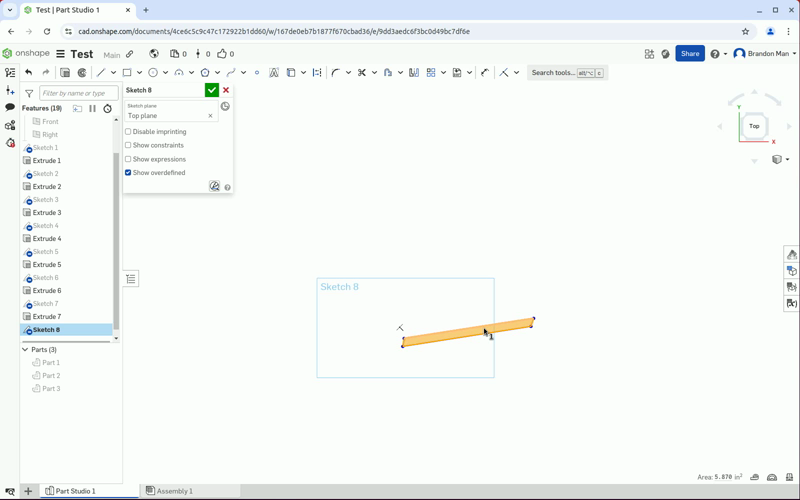
scroll(-6)
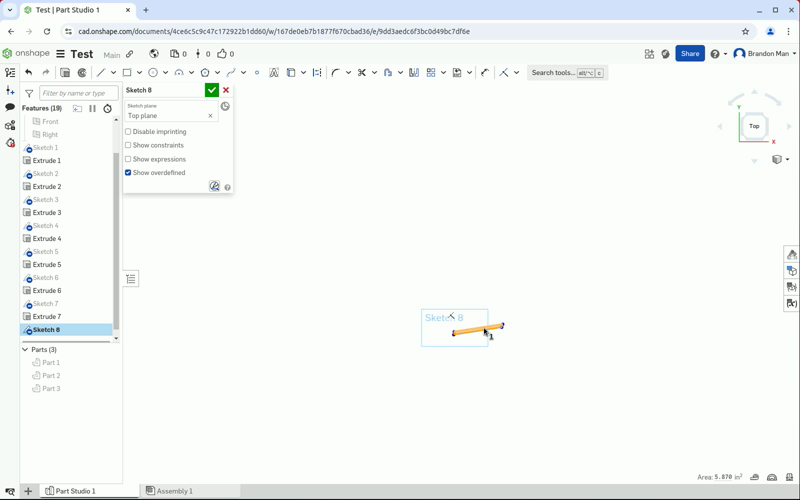
mouse_move(73, 352)
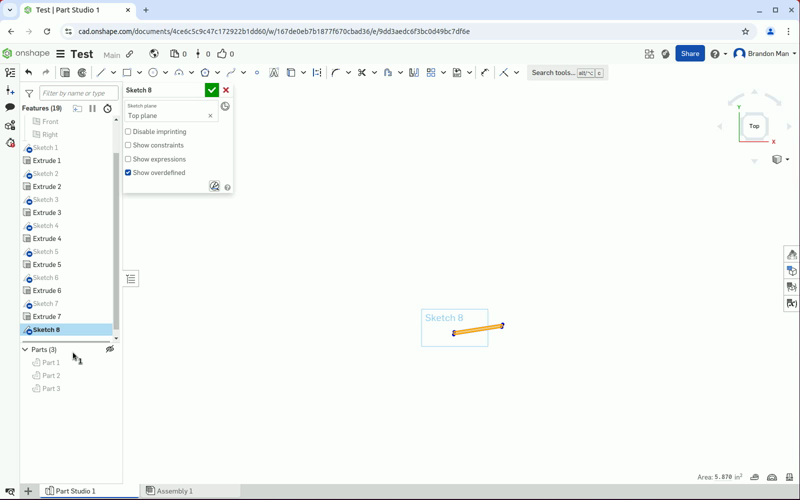
key(shift+y)
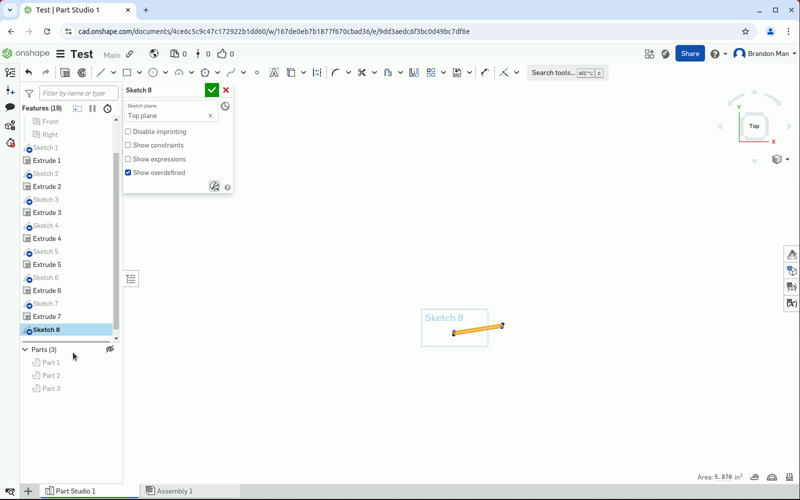
key(shift+e)
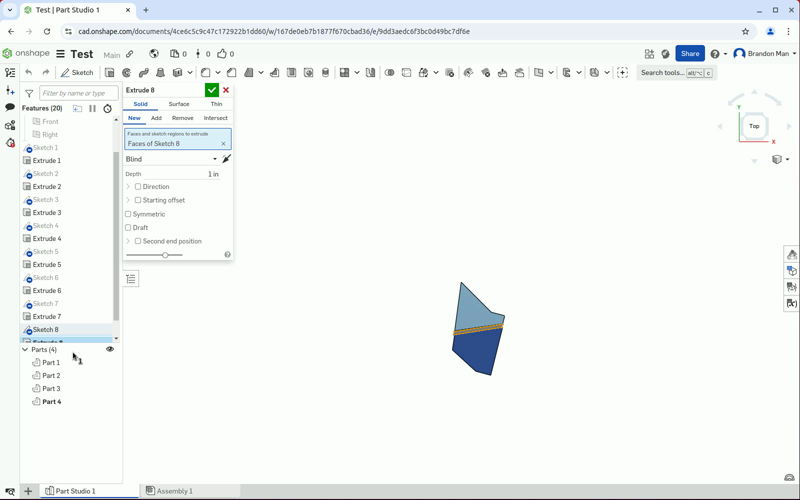
mouse_move(143, 106)
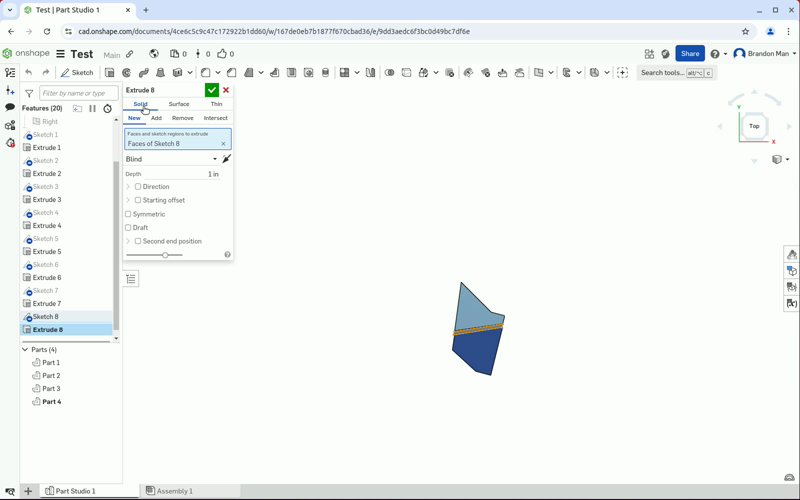
click(143, 106)
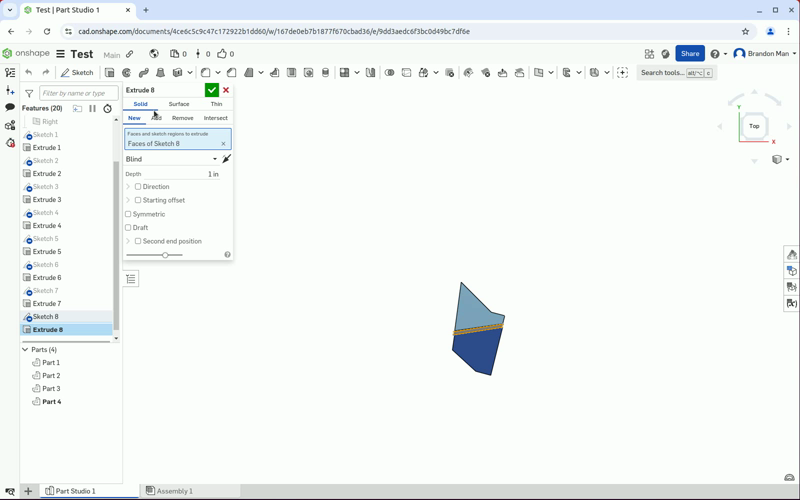
mouse_move(186, 120)
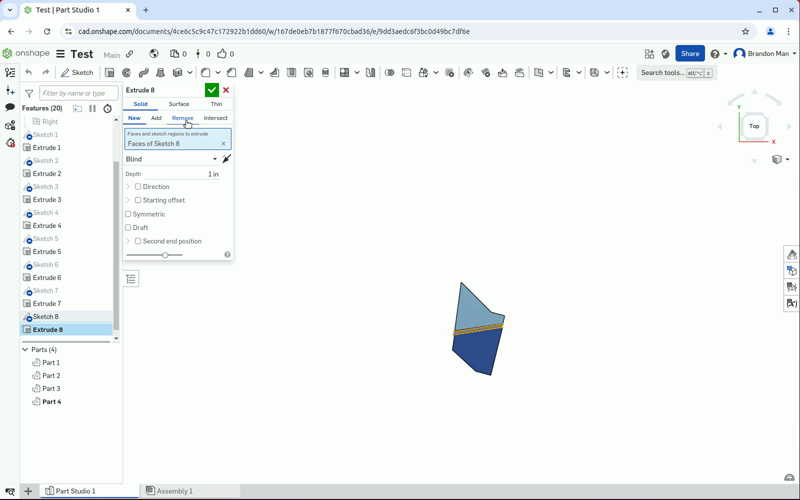
click(186, 120)
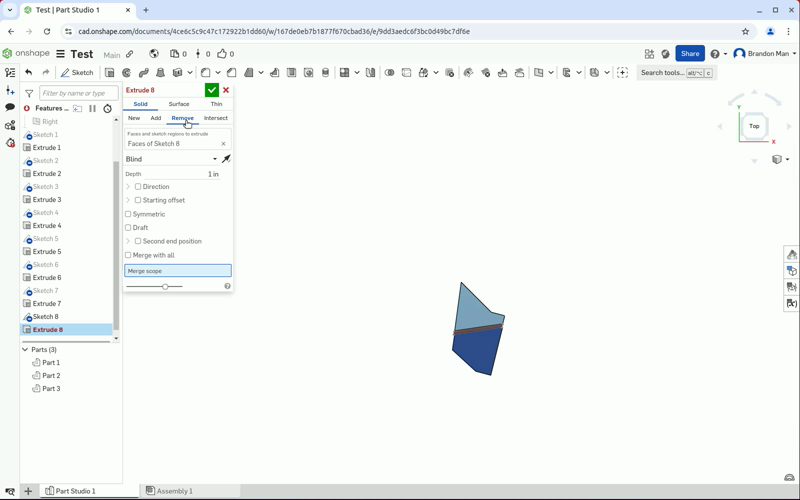
key(tab, 4)
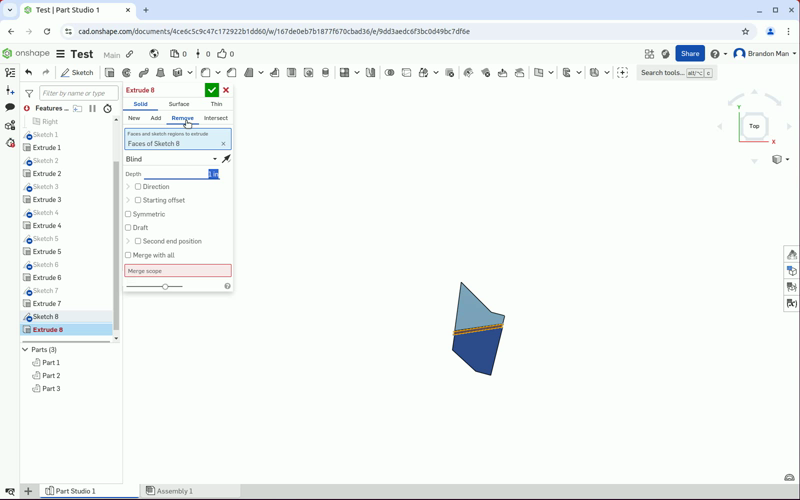
text(0.241)
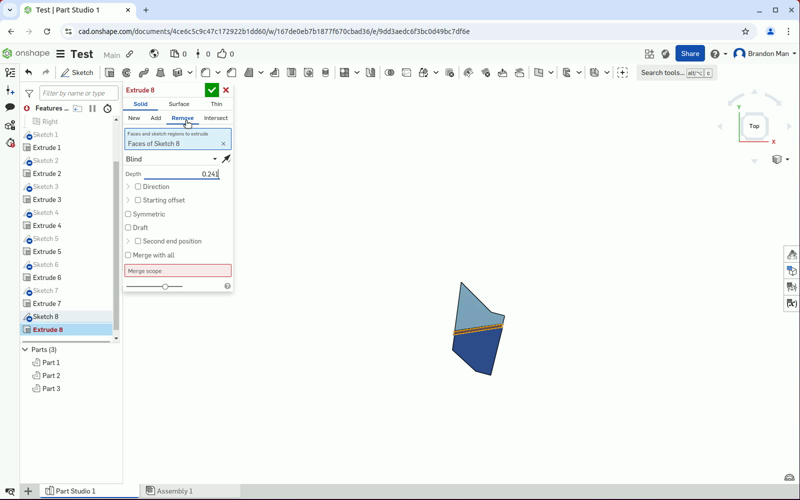
key(tab, 6)
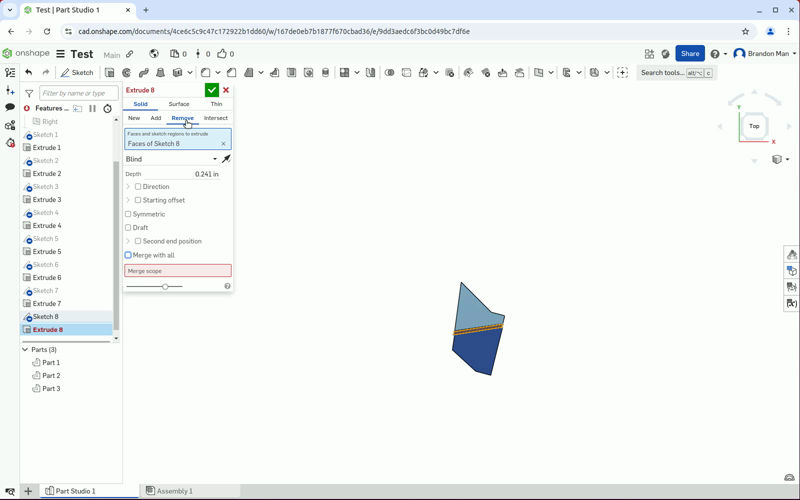
key(space)
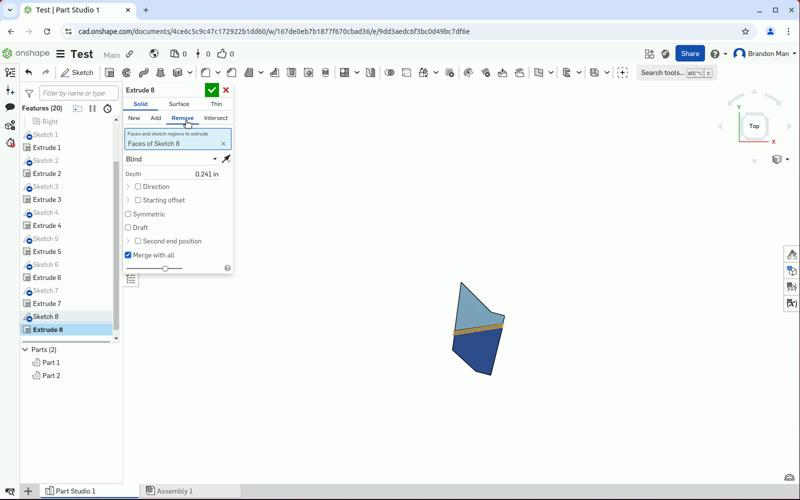
key(enter)
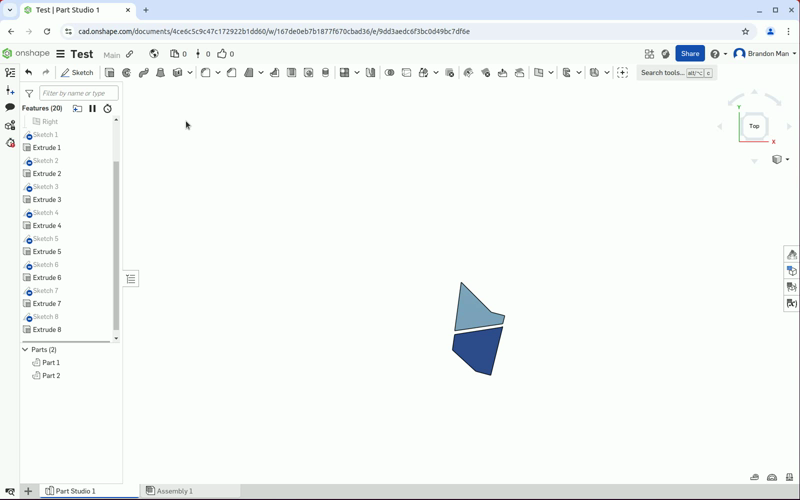
key(shift+h)
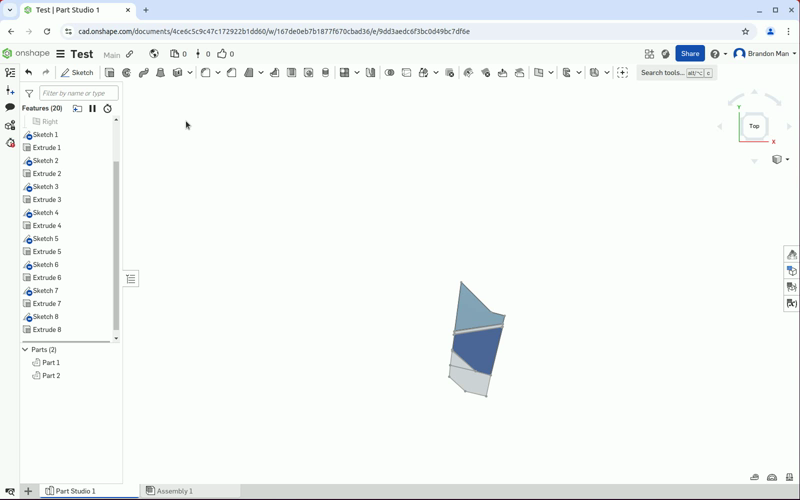
key(shift+h)
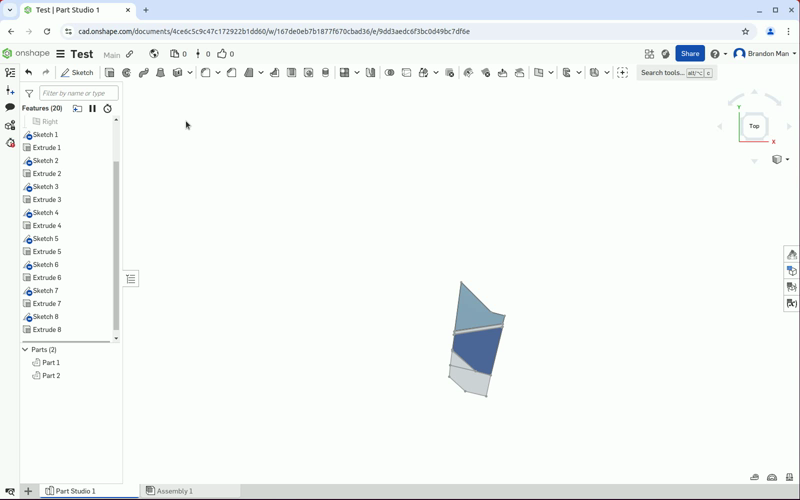
key(shift+7)
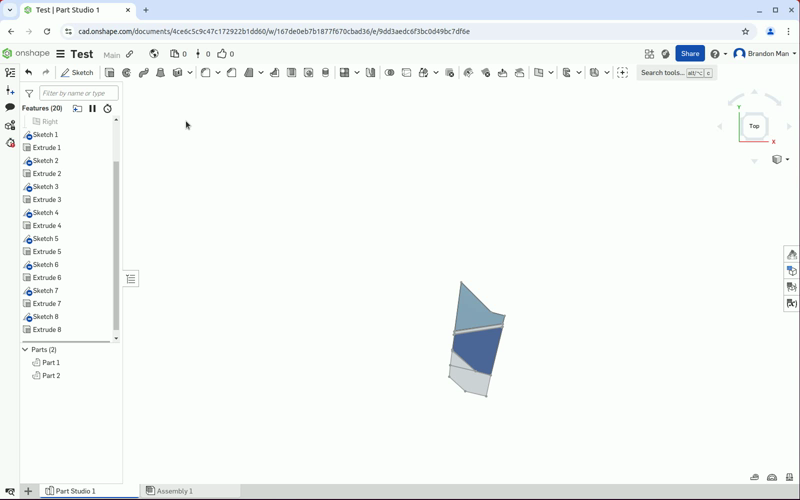
key(up, 3)
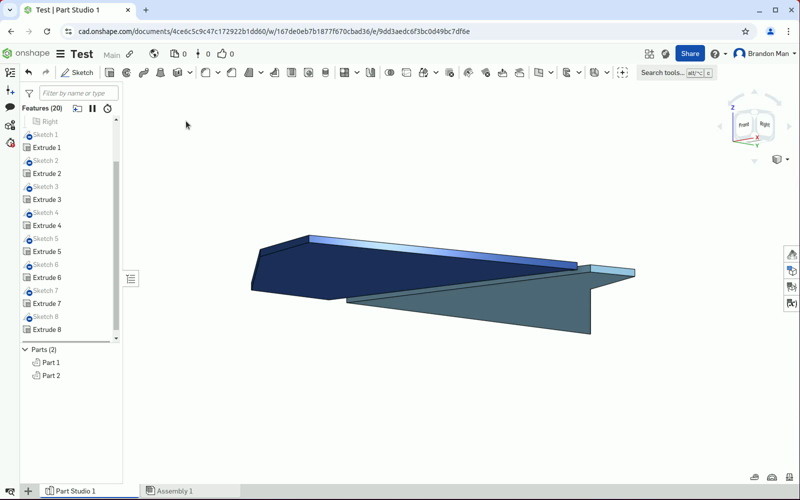
key(left, 3)
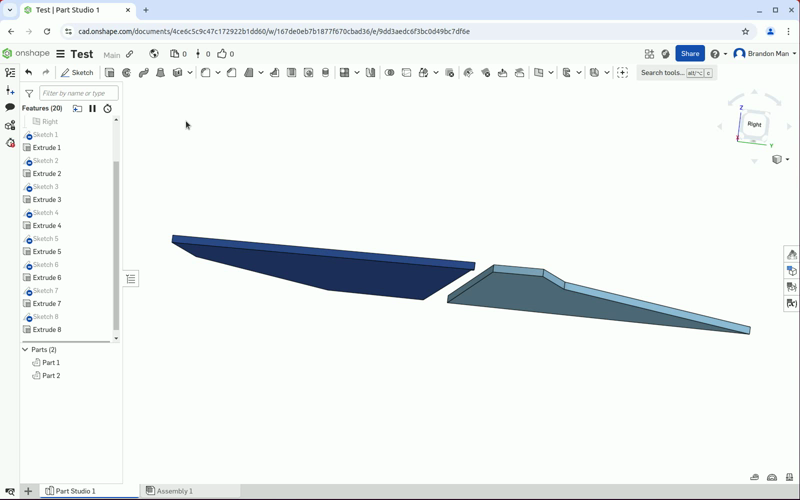
key(right, 3)
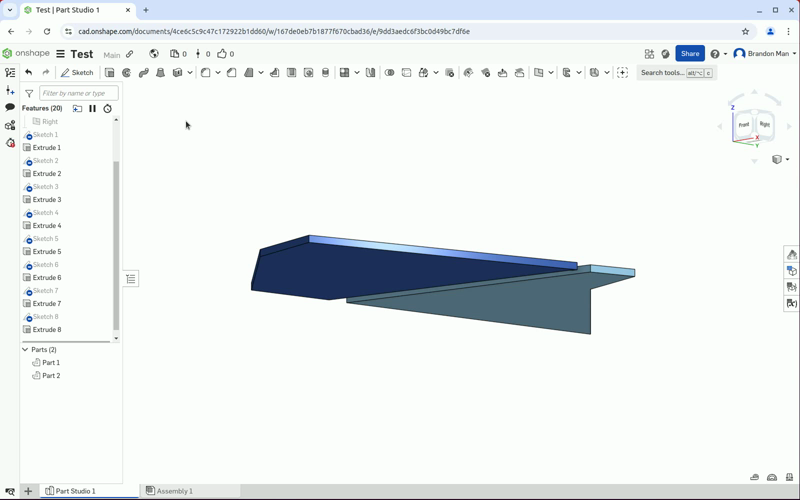
key(down, 3)
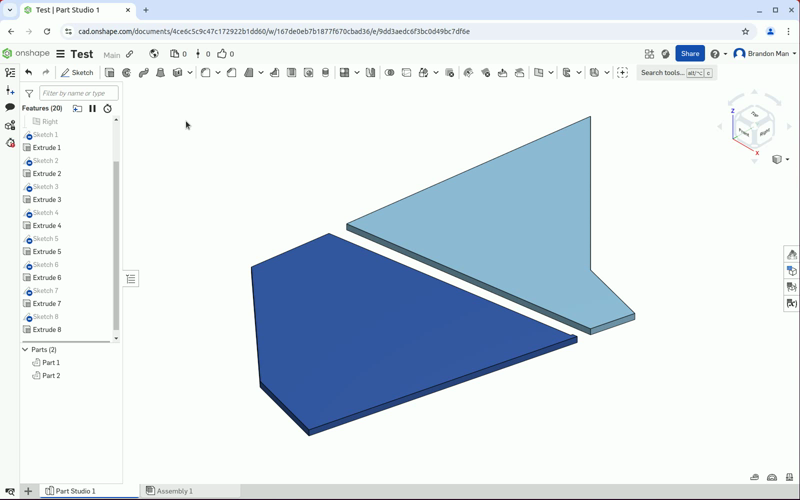
mouse_move(69, 137)
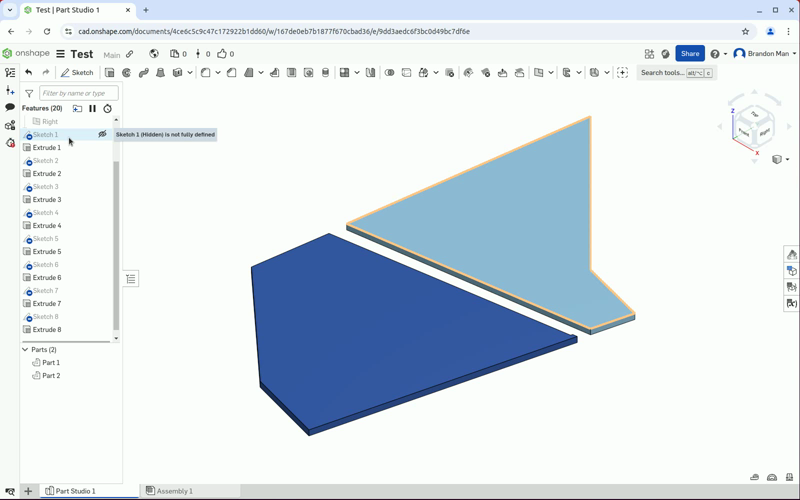
click(69, 137)